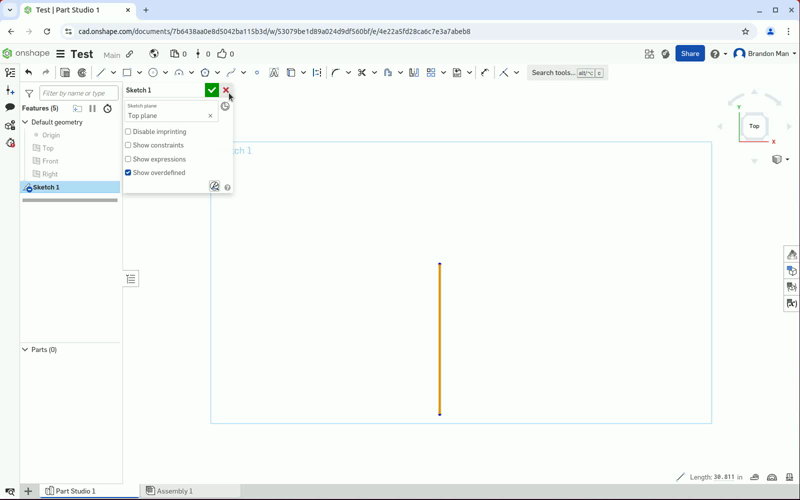
key(shift+h)
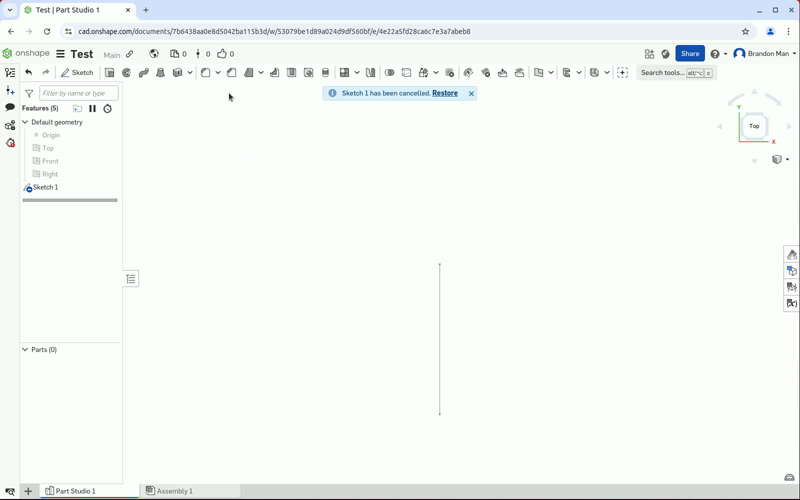
key(shift+s)
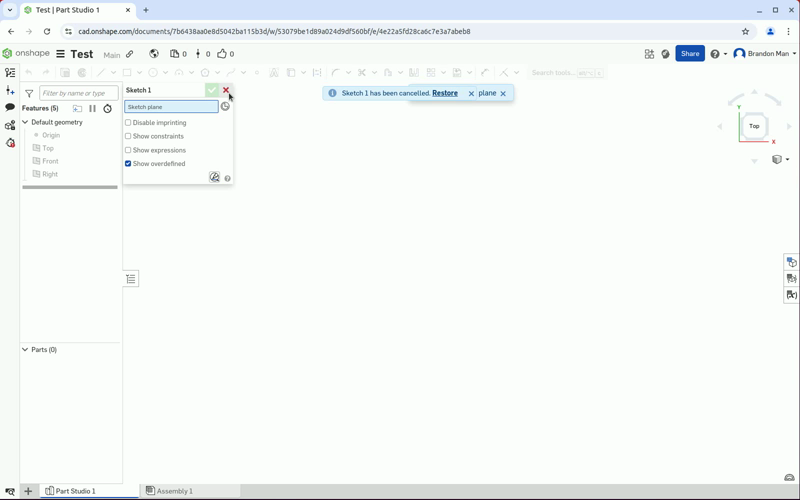
mouse_move(73, 150)
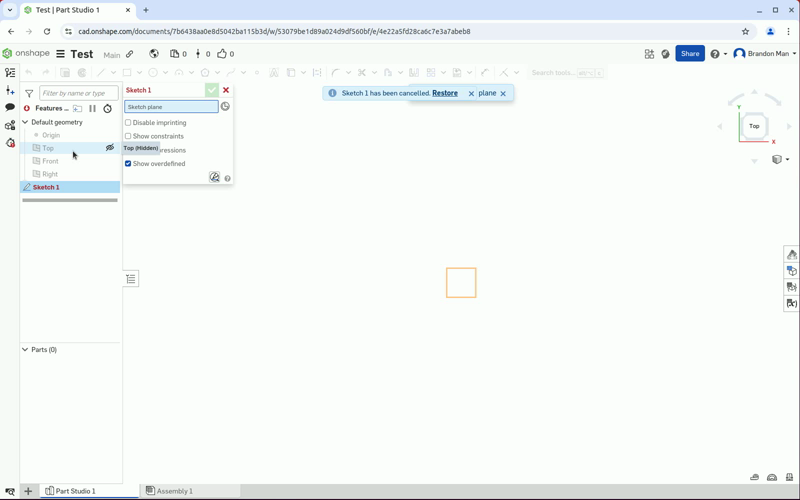
click(73, 150)
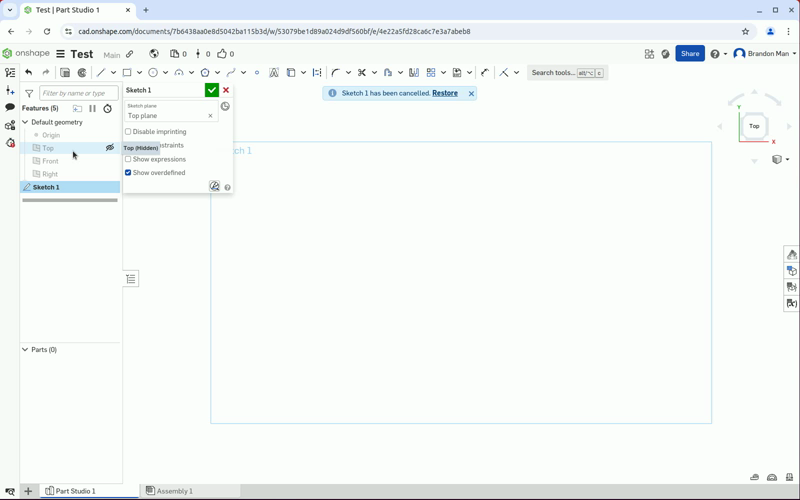
mouse_move(73, 352)
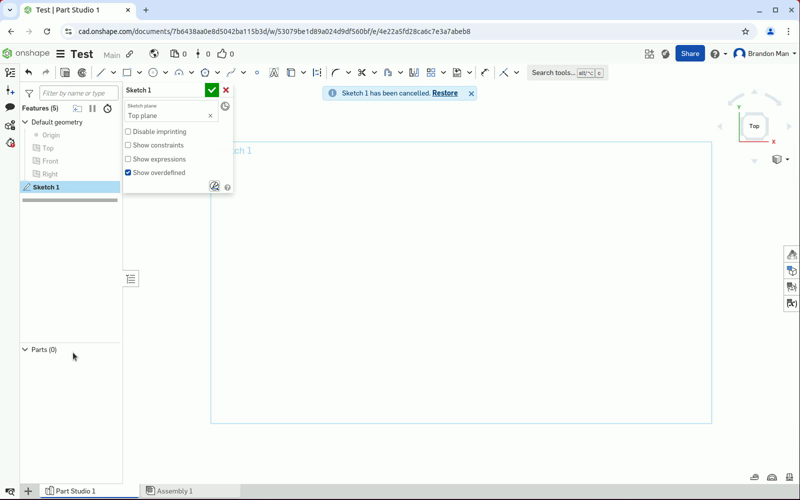
key(y)
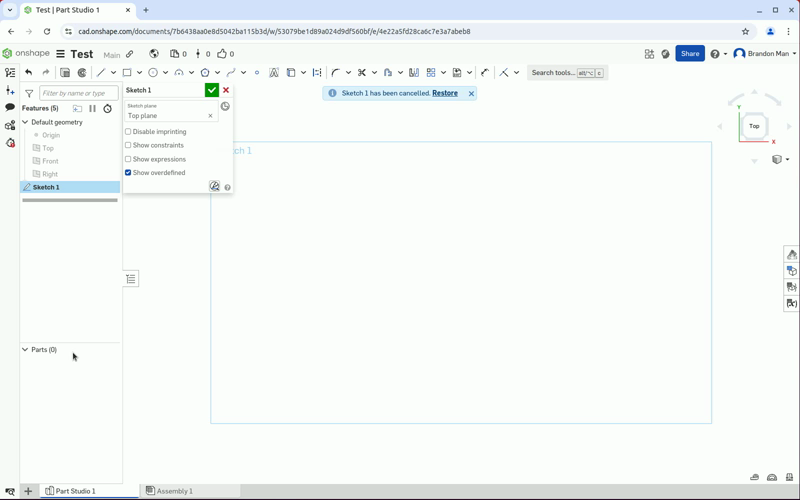
key(l)
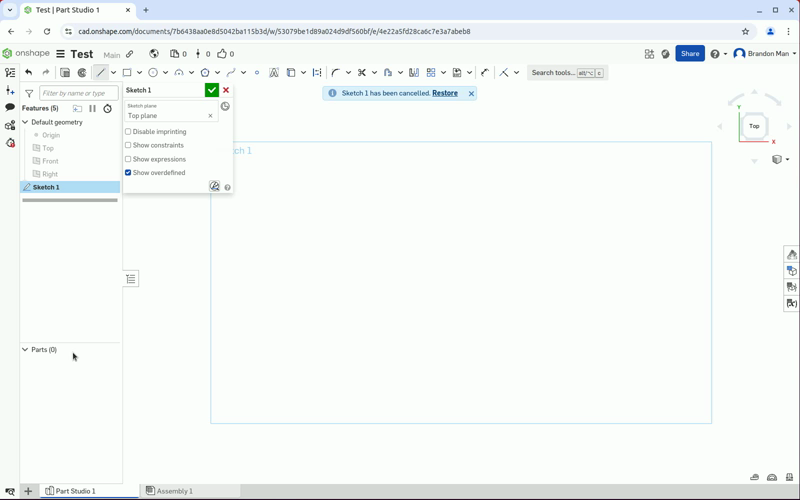
key_down(shift)
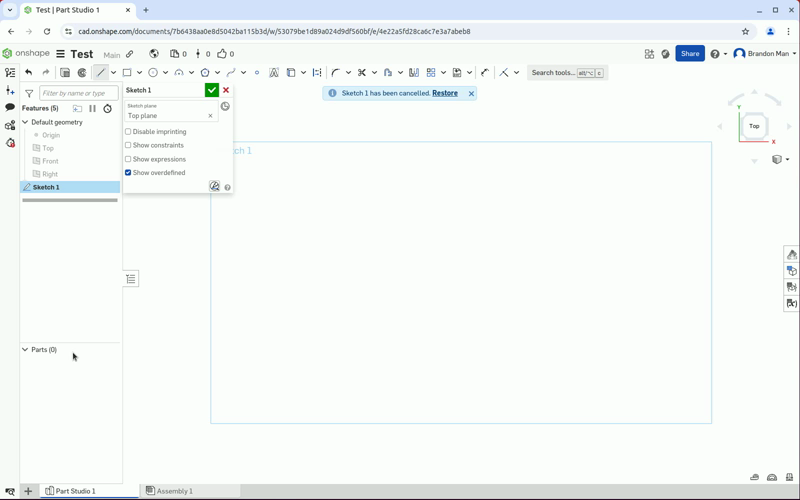
mouse_move(348, 345)
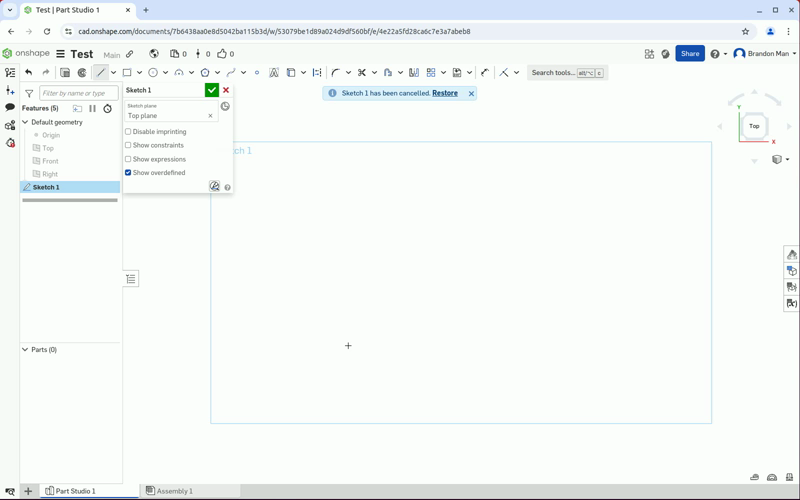
click(348, 345)
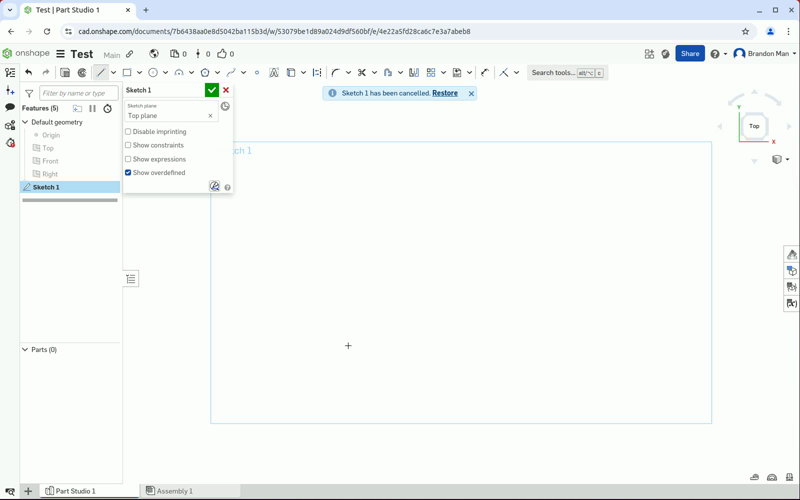
key_up(shift)
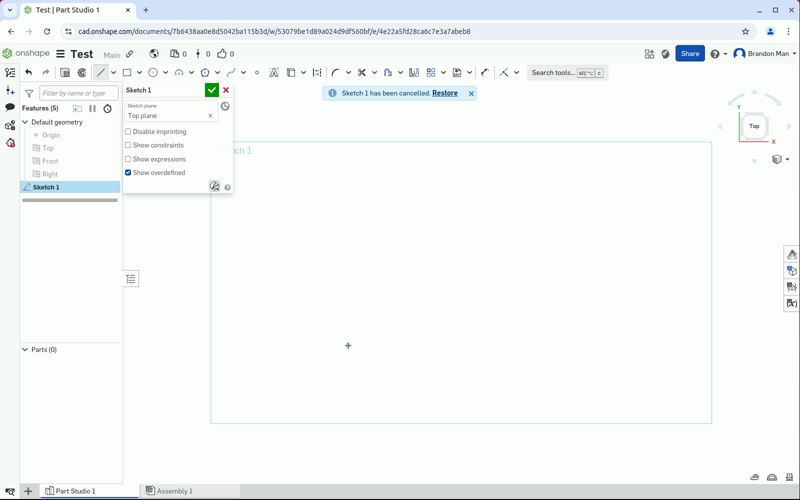
key_down(shift)
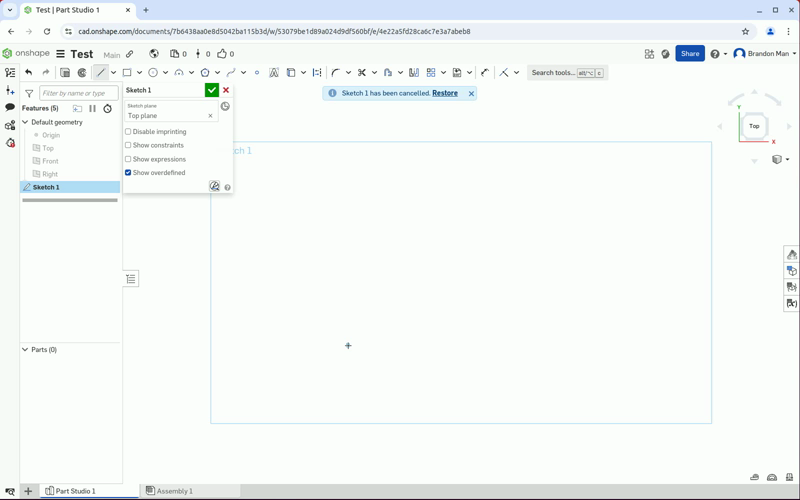
mouse_move(460, 345)
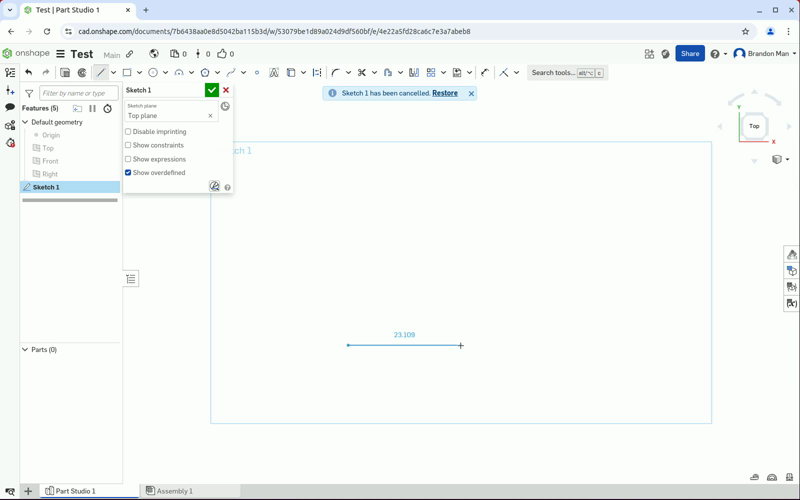
click(460, 345)
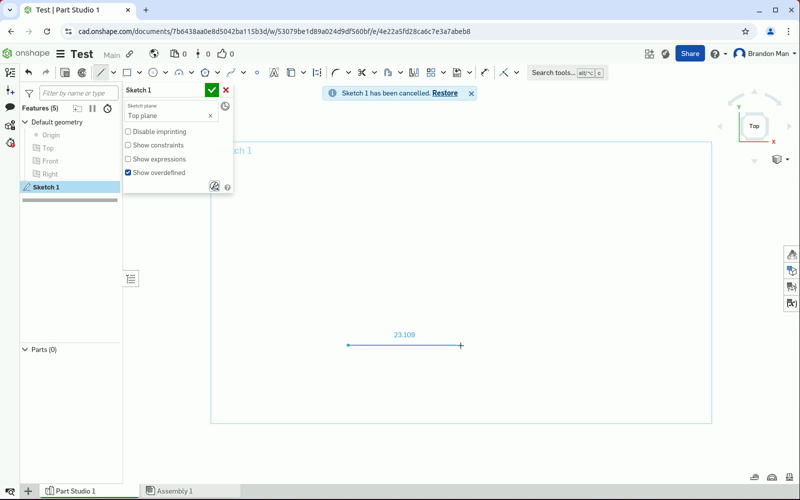
key_up(shift)
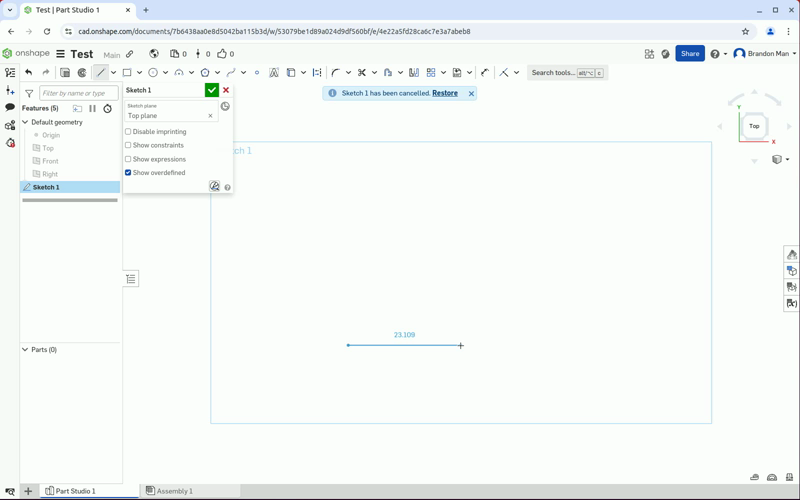
key_down(shift)
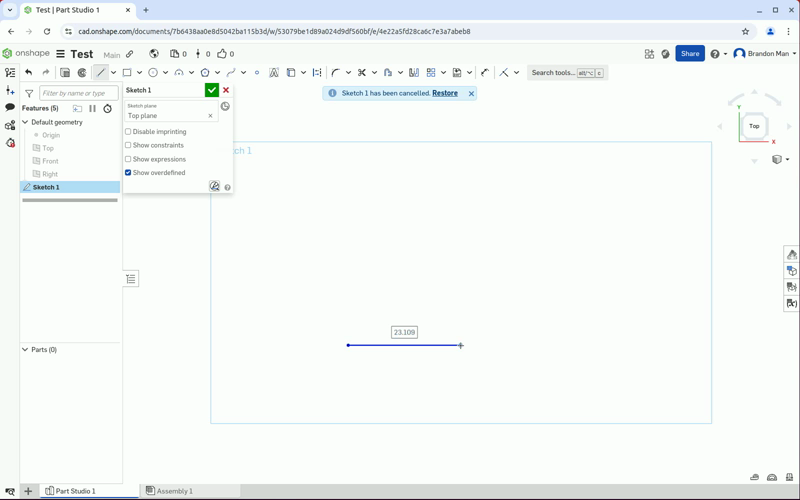
mouse_move(490, 345)
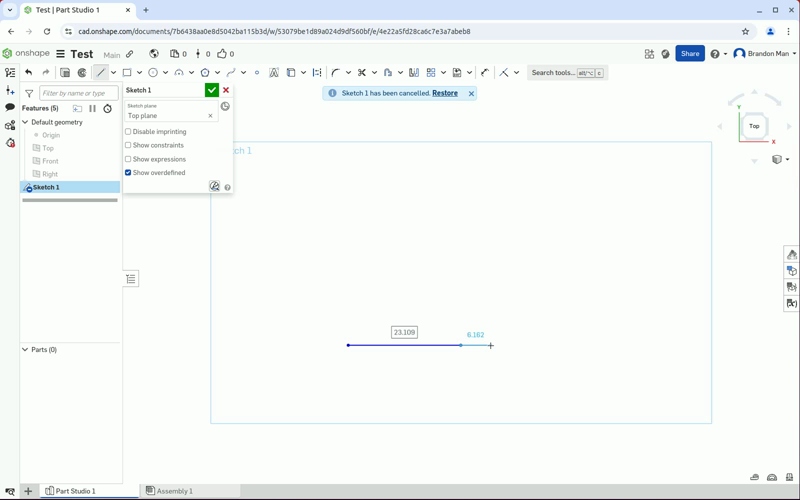
mouse_move(460, 287)
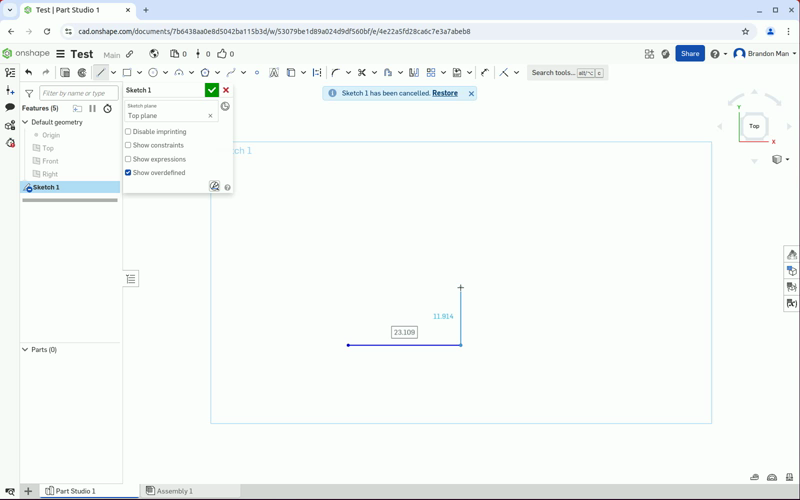
click(460, 287)
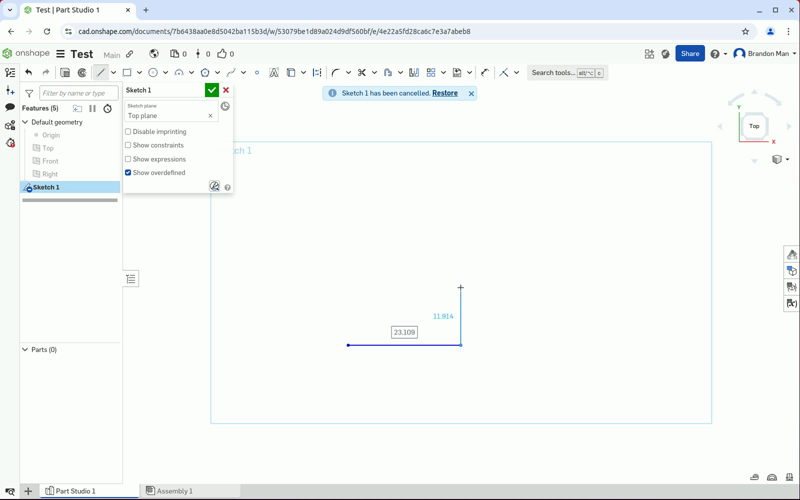
key_up(shift)
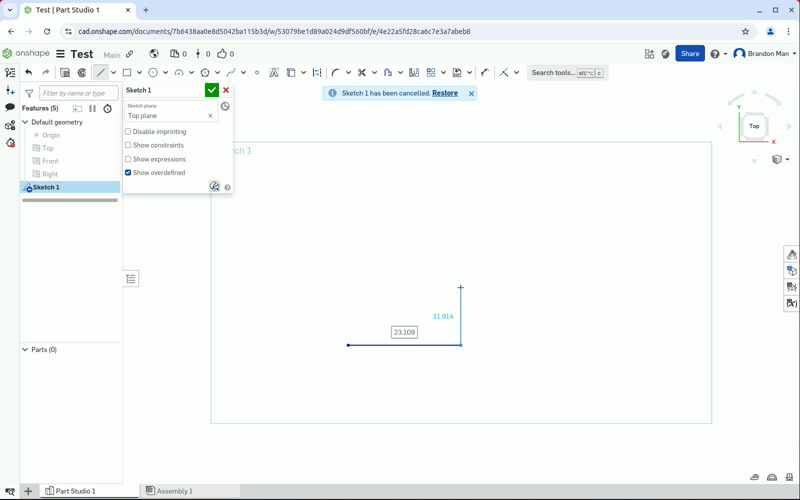
key_down(shift)
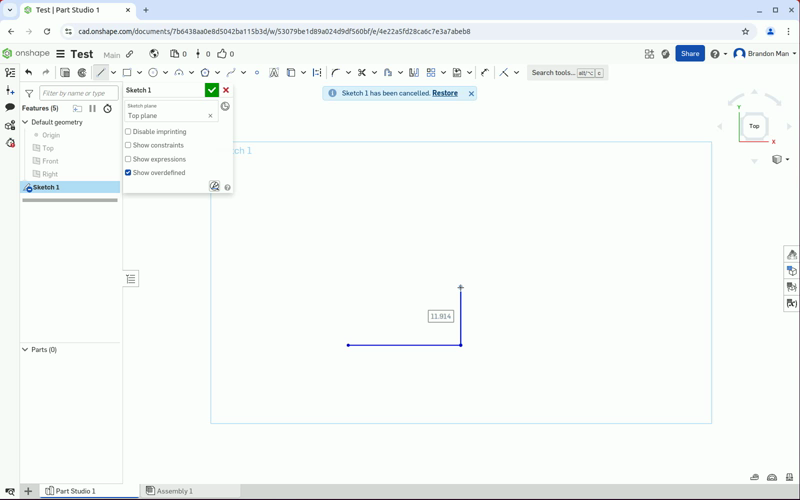
mouse_move(348, 287)
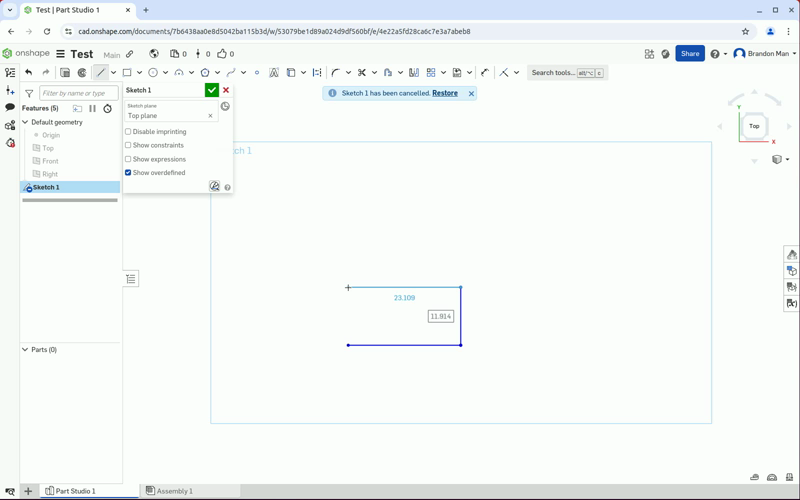
click(348, 287)
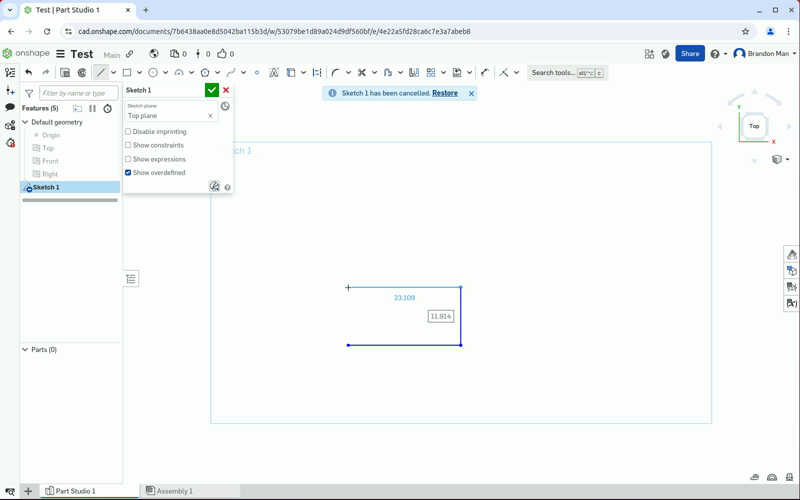
key_up(shift)
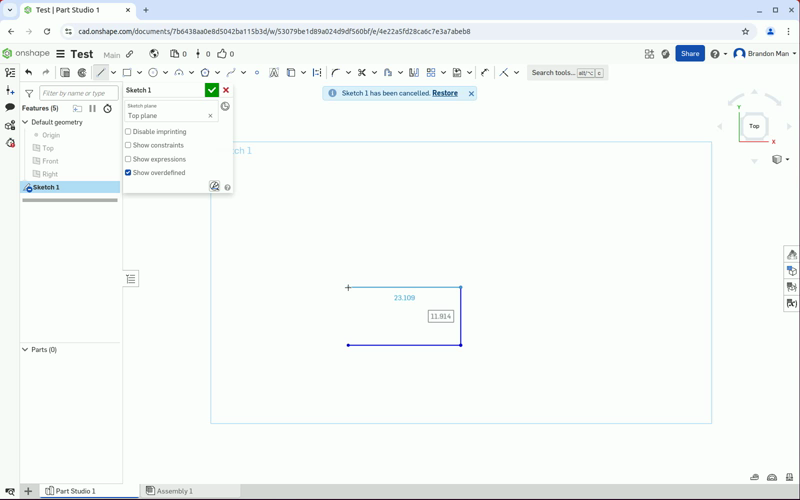
mouse_move(378, 287)
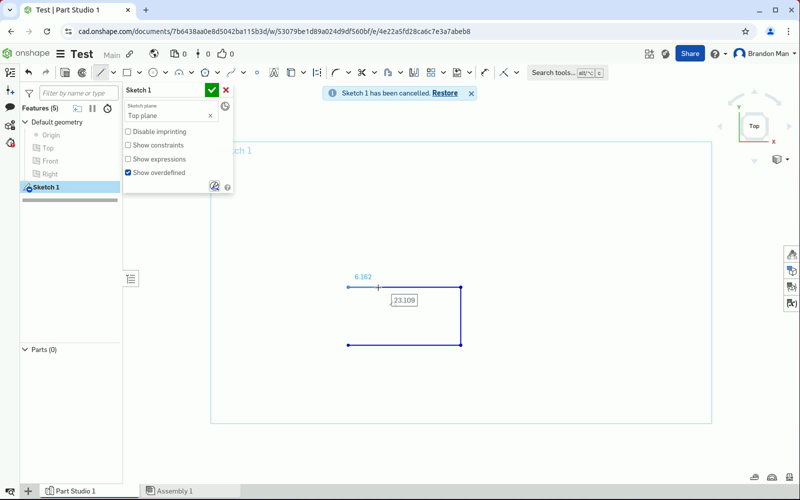
key_down(shift)
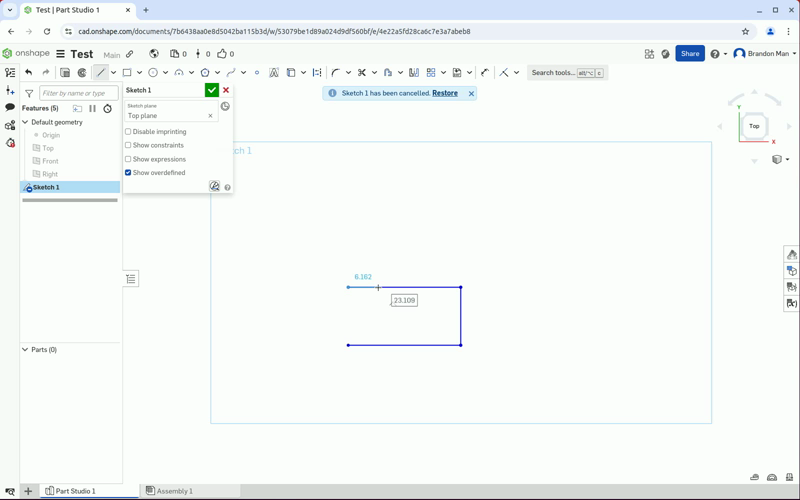
mouse_move(348, 345)
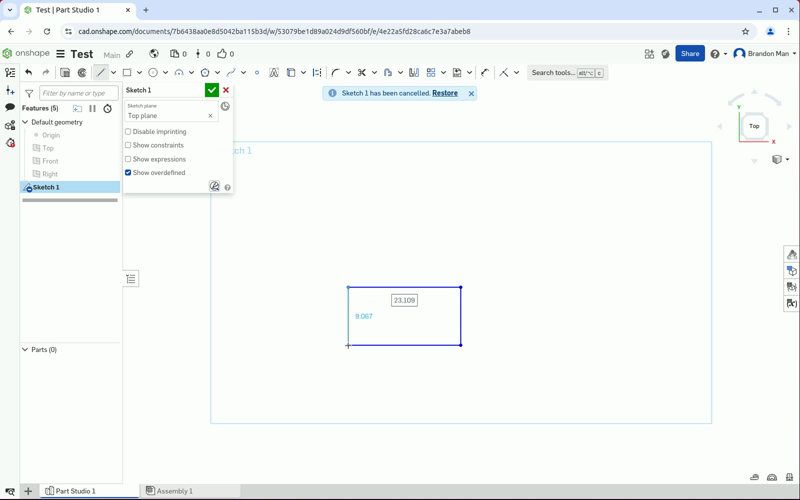
key_up(shift)
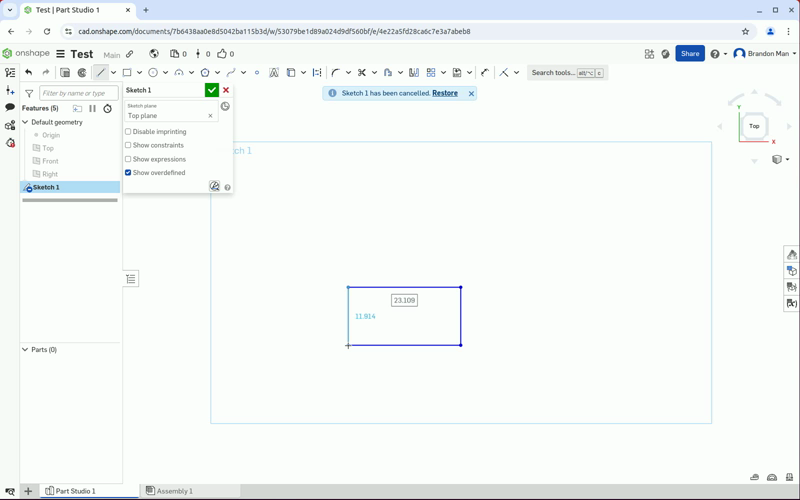
click(348, 345)
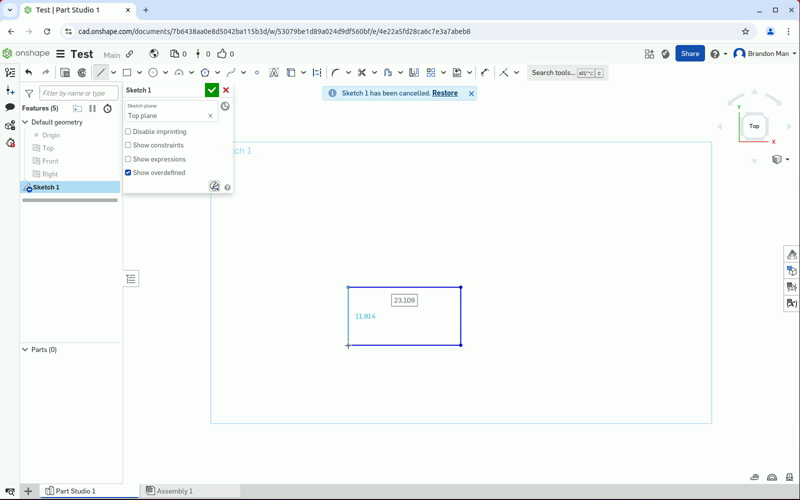
key(esc)
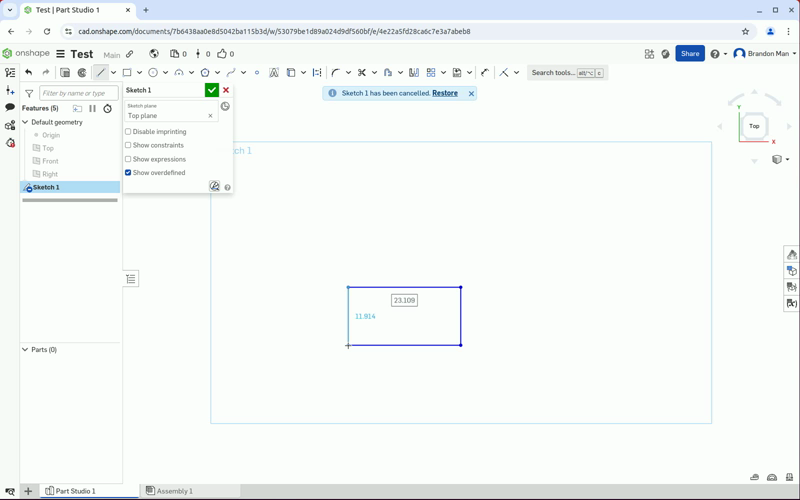
key(l)
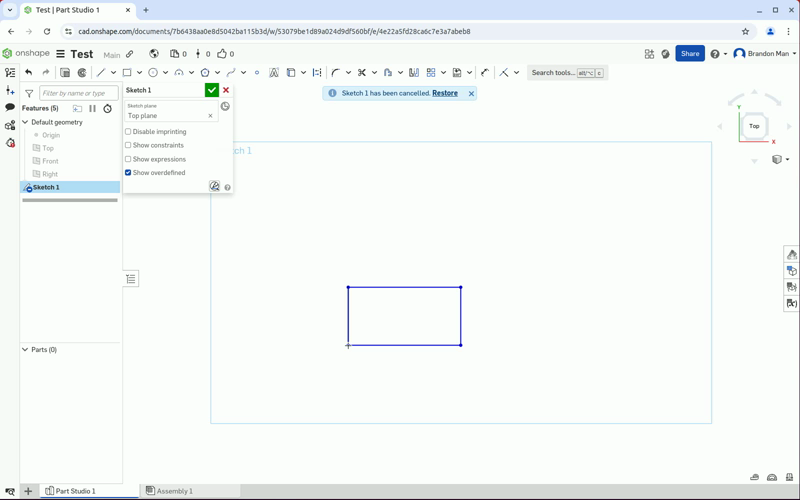
key_down(shift)
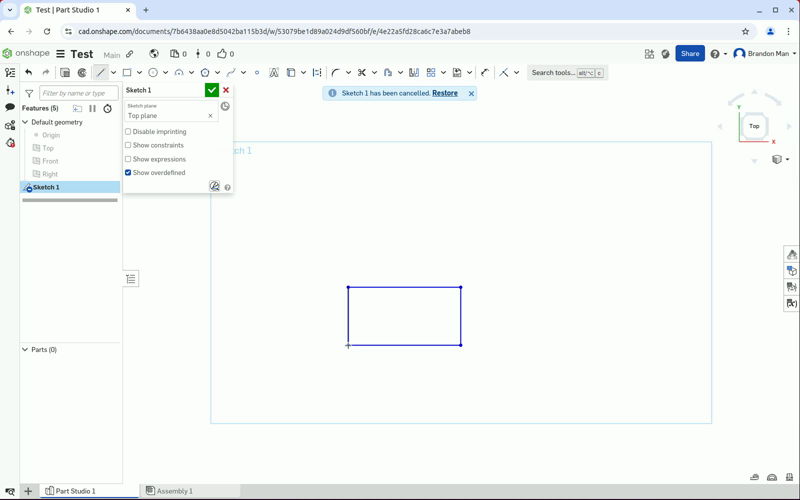
mouse_move(349, 343)
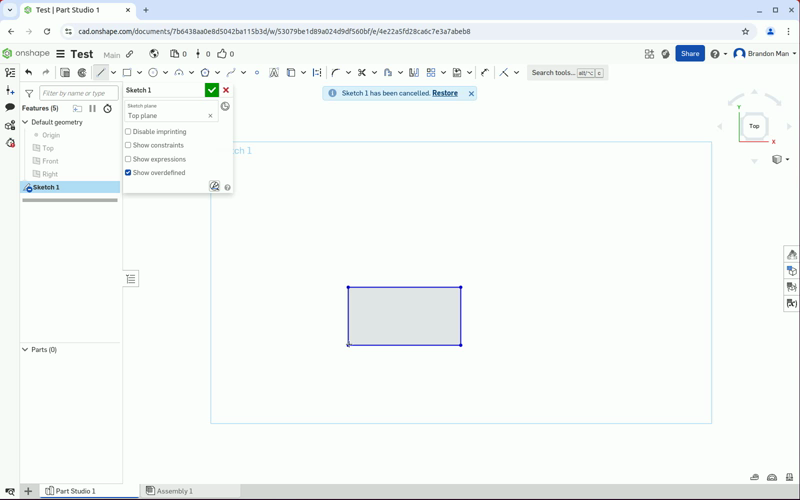
scroll(6)
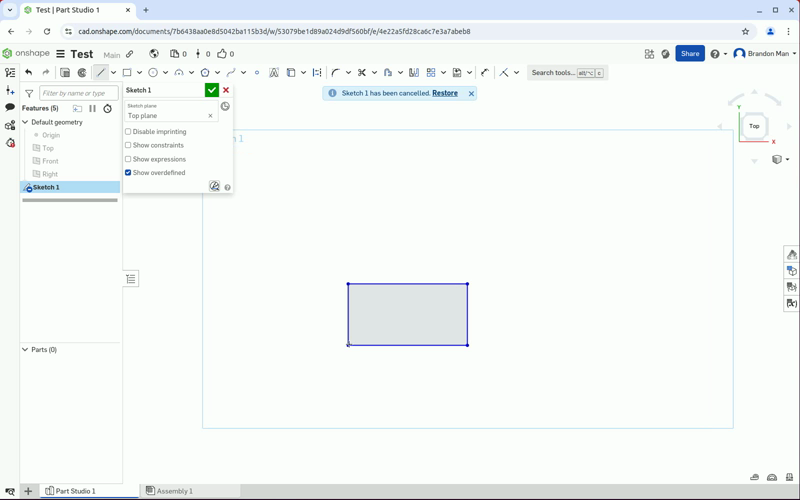
scroll(6)
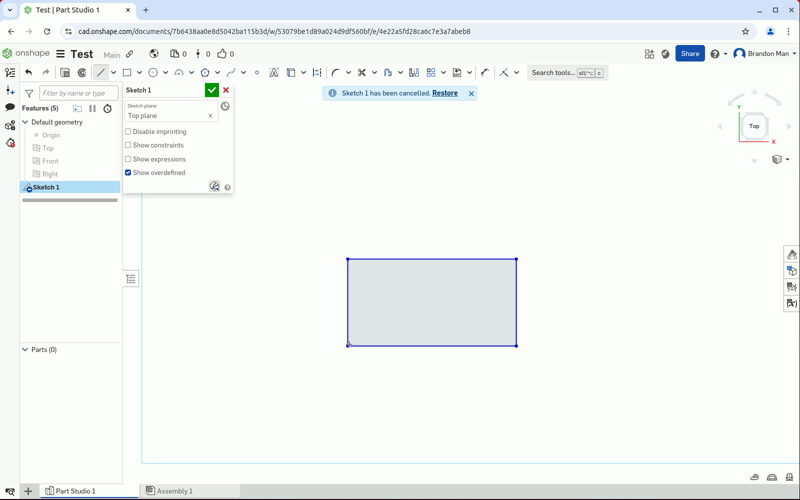
scroll(6)
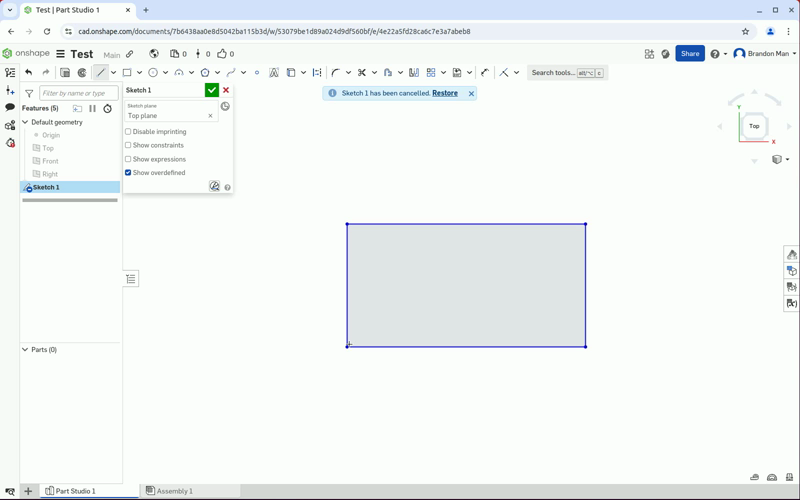
scroll(6)
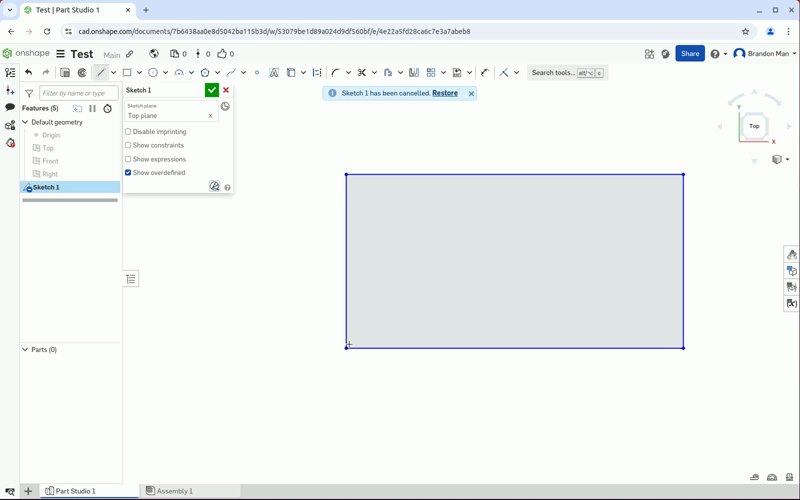
scroll(6)
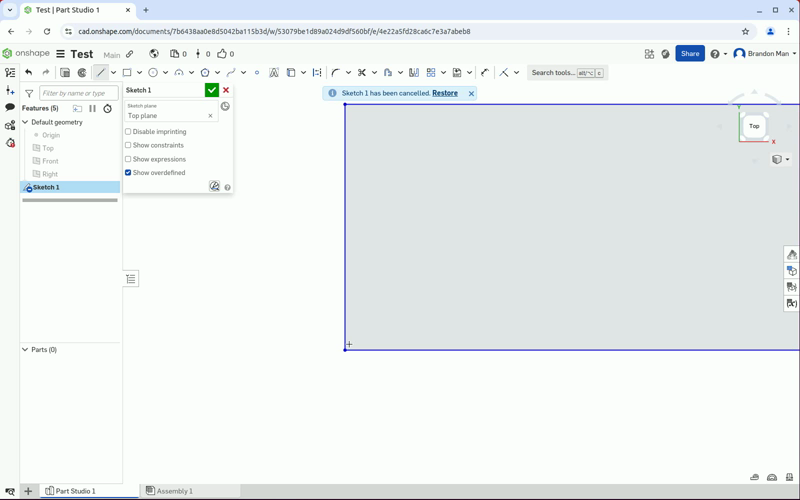
scroll(6)
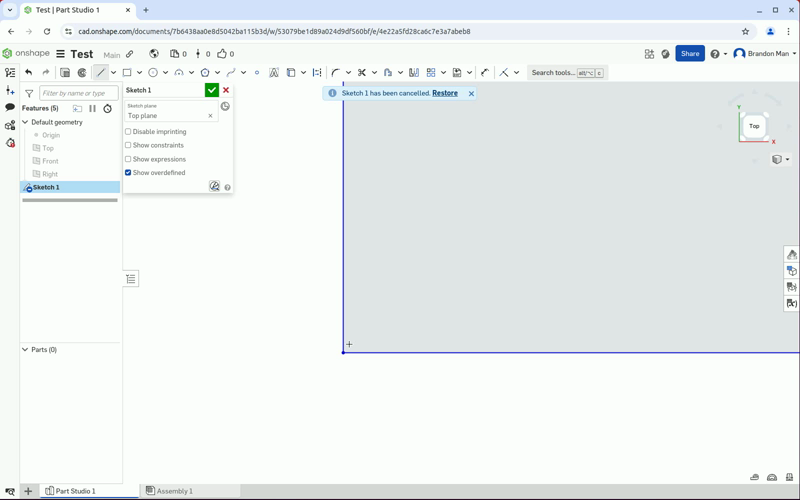
scroll(6)
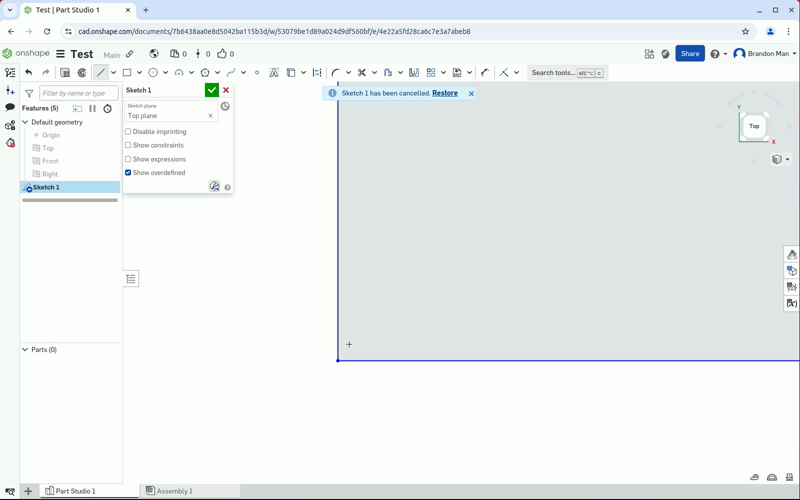
click(349, 343)
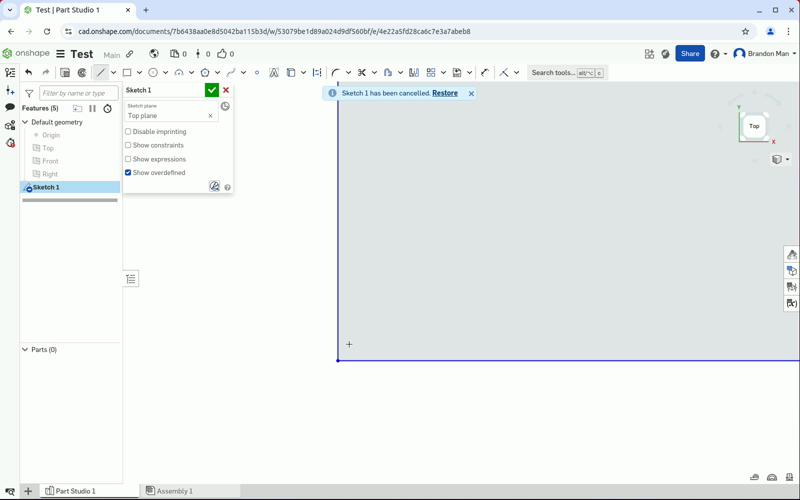
scroll(-6)
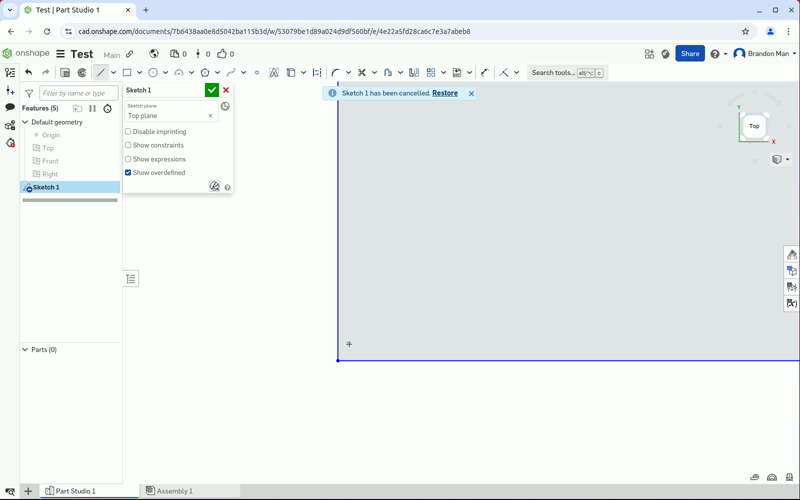
scroll(-6)
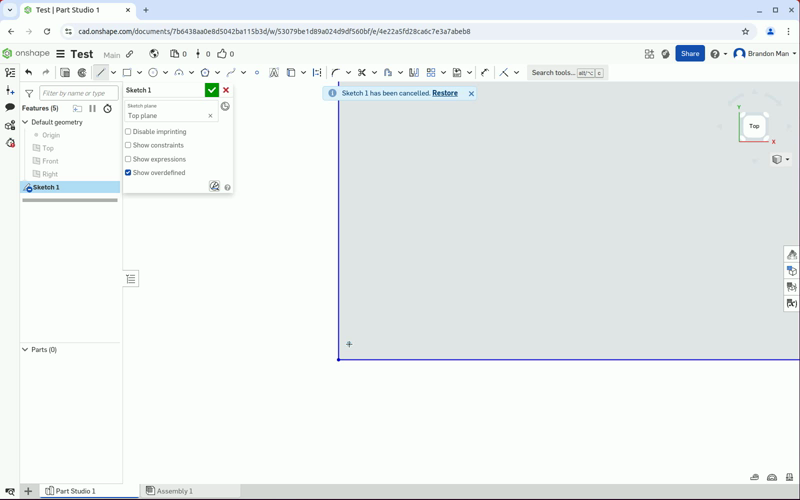
scroll(-6)
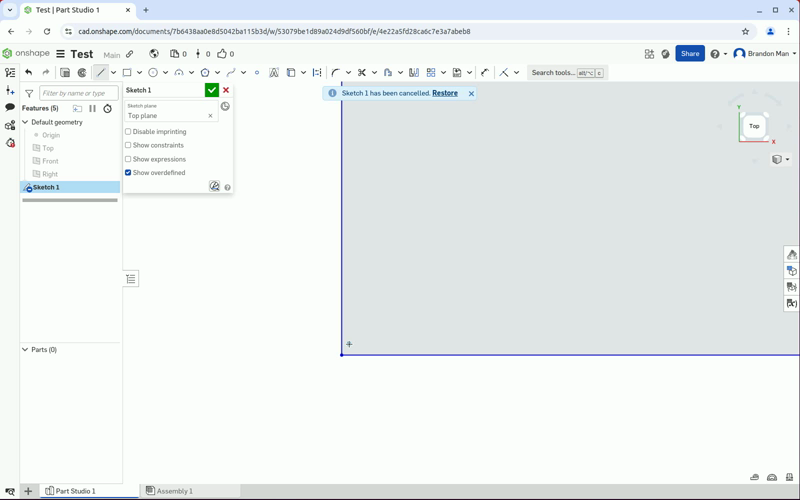
scroll(-6)
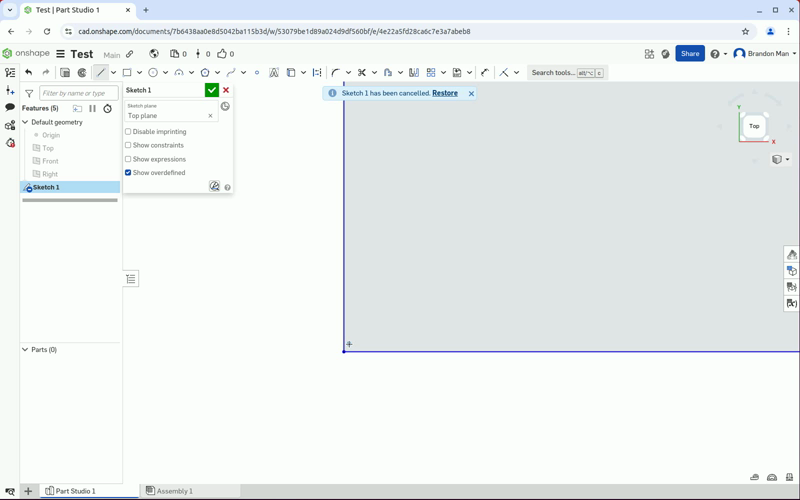
scroll(-6)
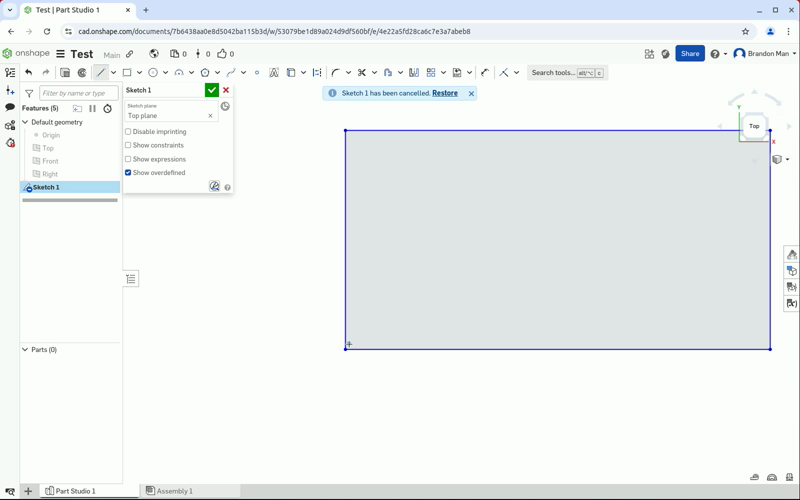
scroll(-6)
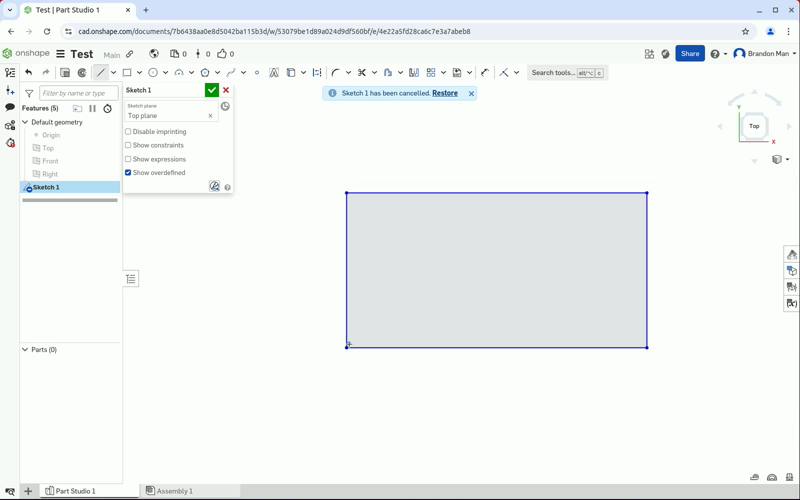
scroll(-6)
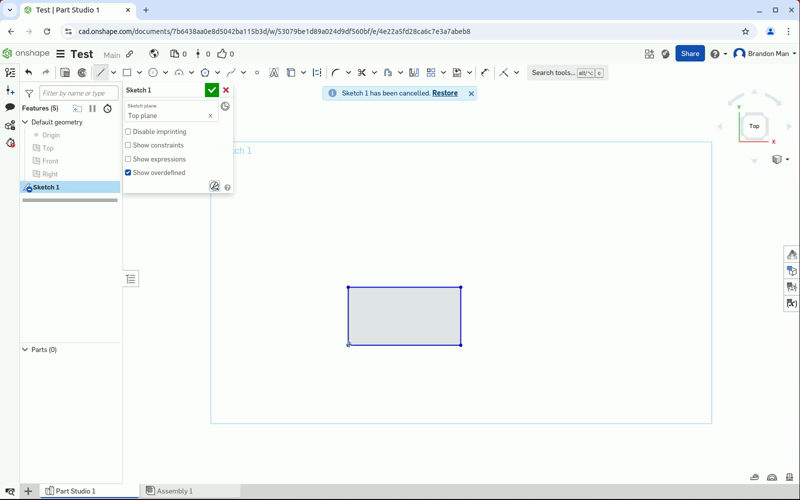
key_up(shift)
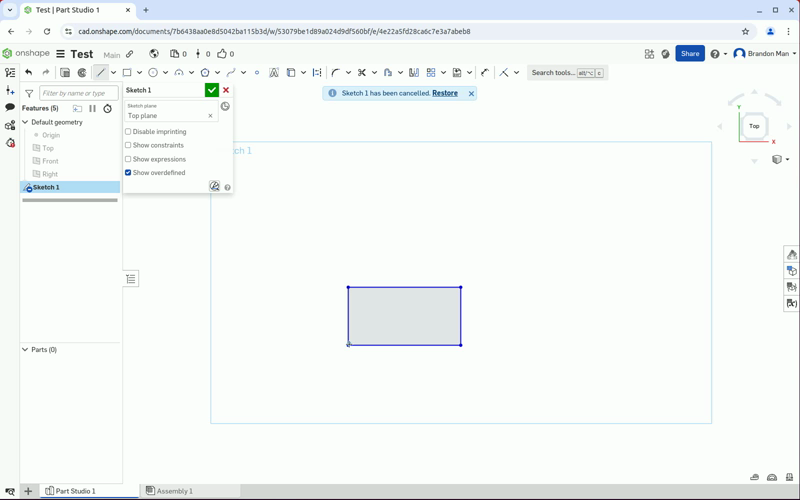
key_down(shift)
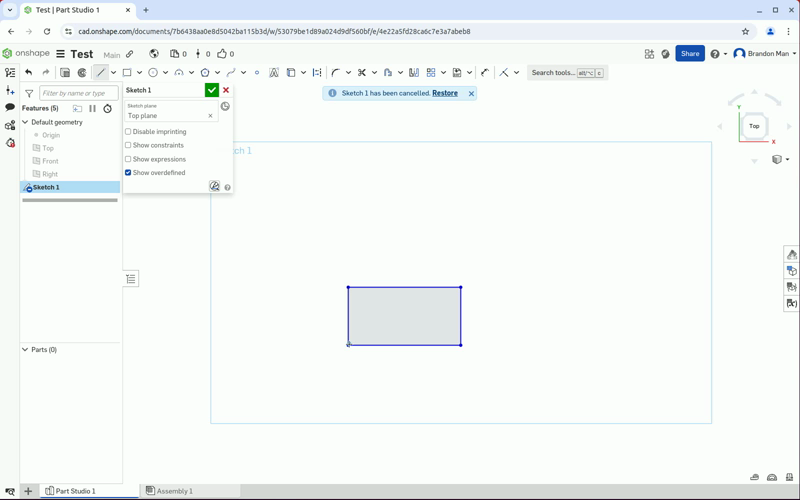
mouse_move(379, 343)
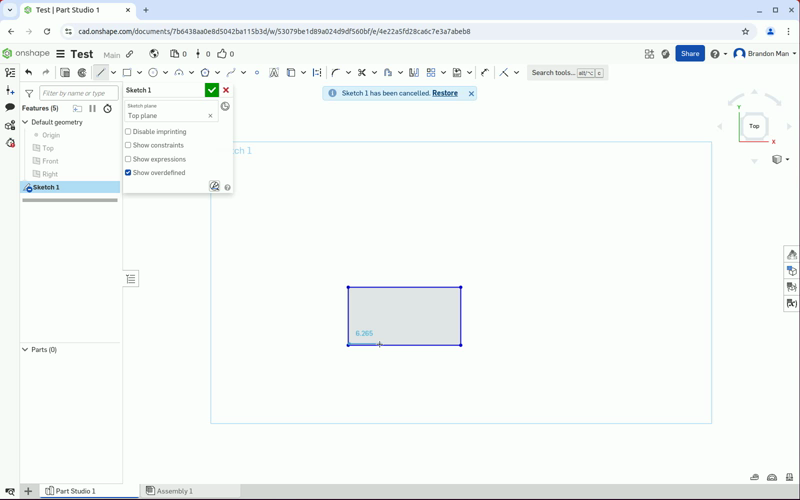
mouse_move(404, 343)
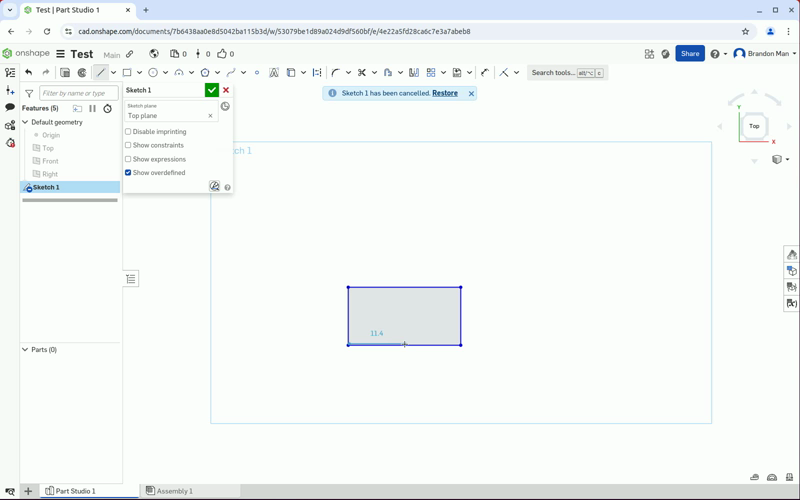
click(404, 343)
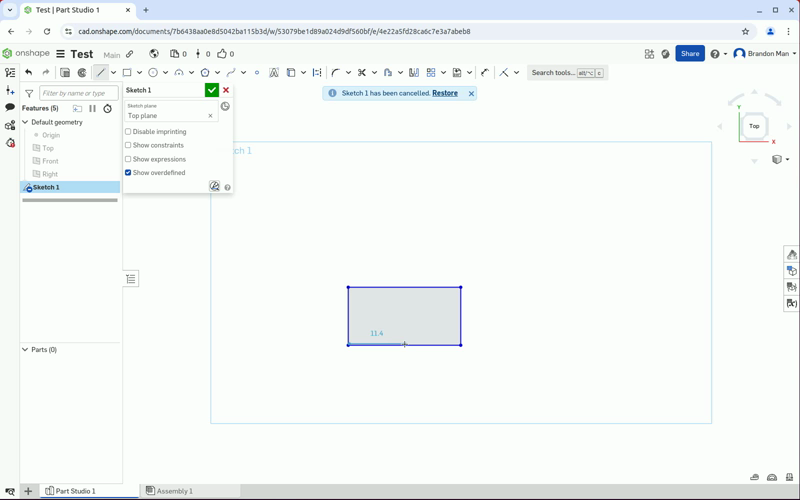
key_up(shift)
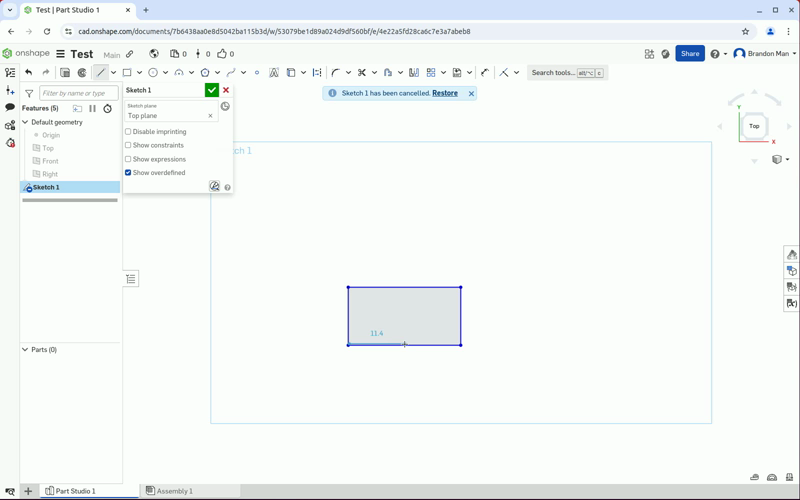
key_down(shift)
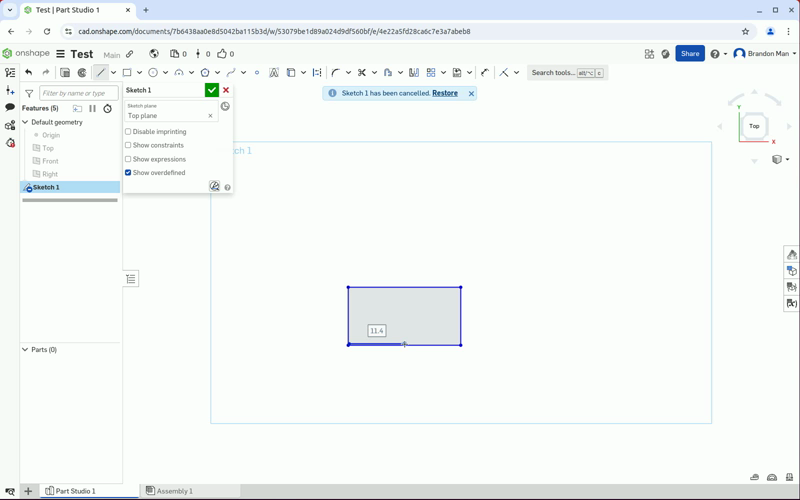
mouse_move(434, 343)
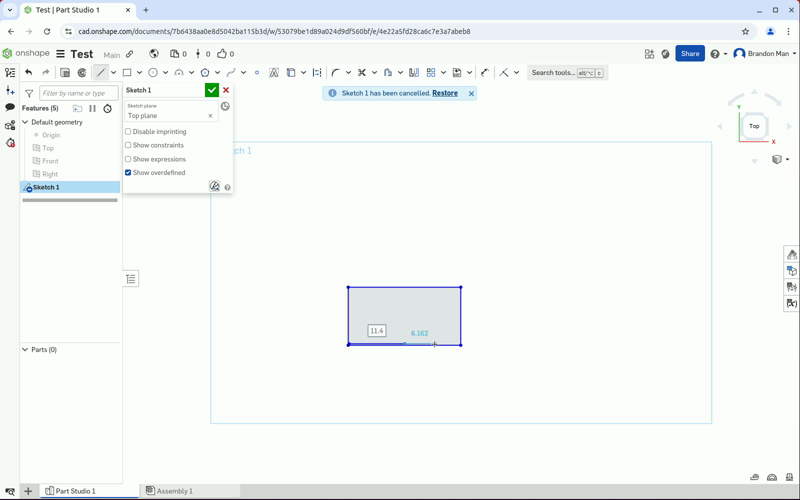
mouse_move(459, 343)
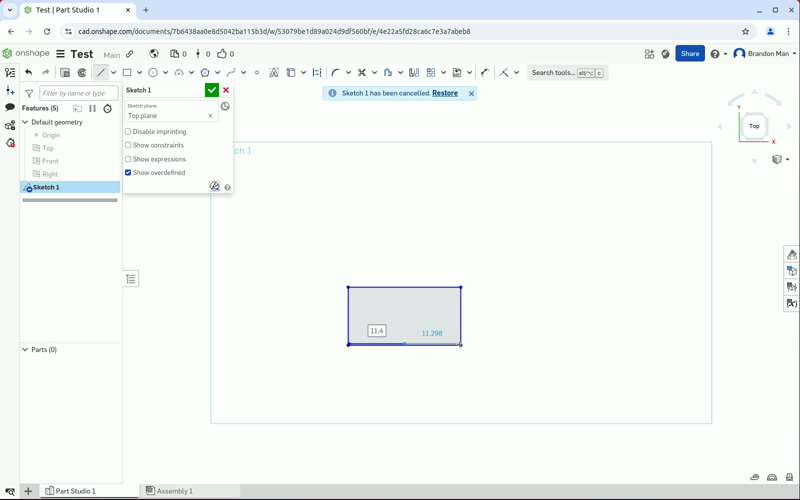
scroll(6)
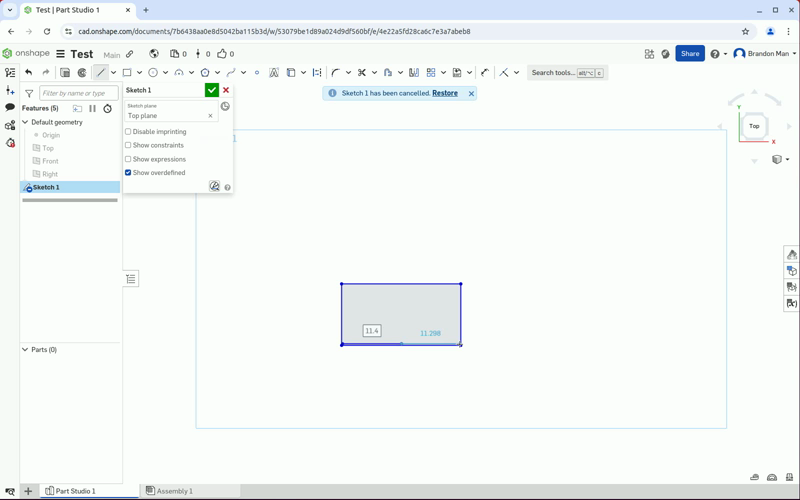
scroll(6)
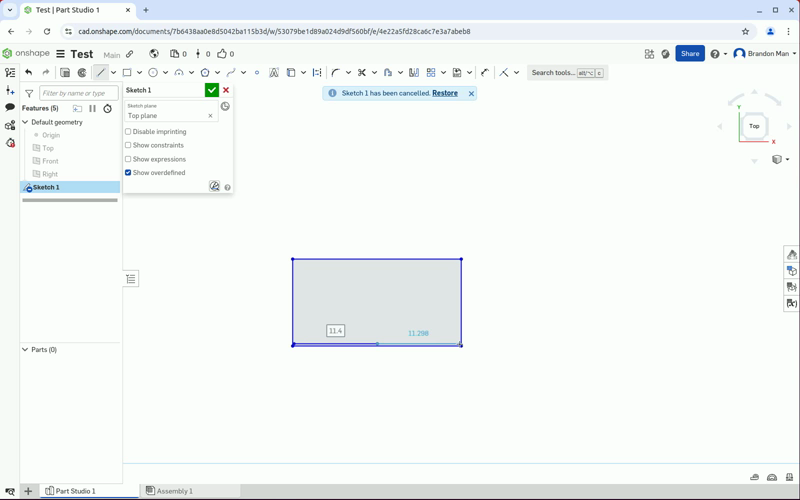
scroll(6)
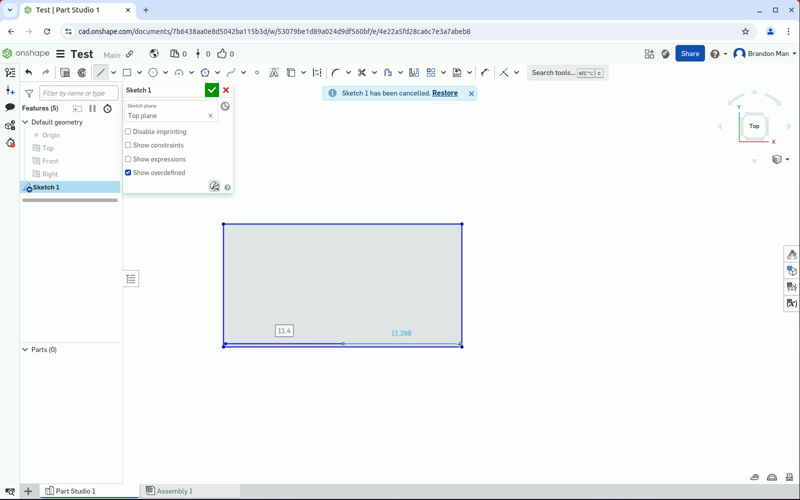
scroll(6)
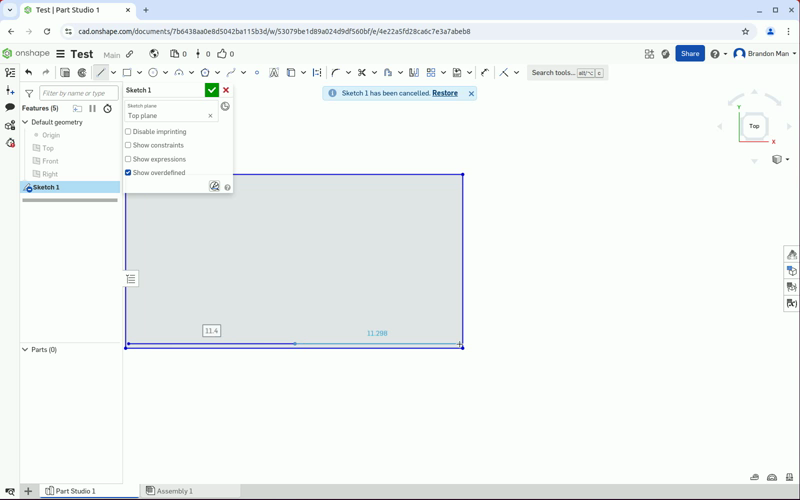
scroll(6)
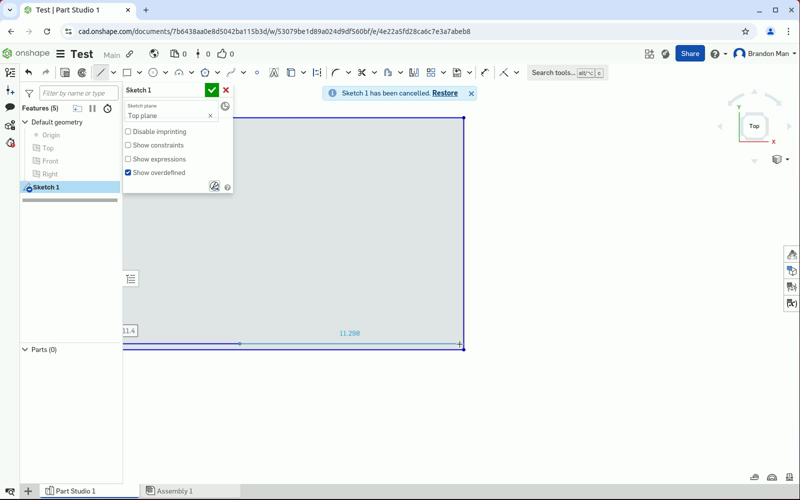
scroll(6)
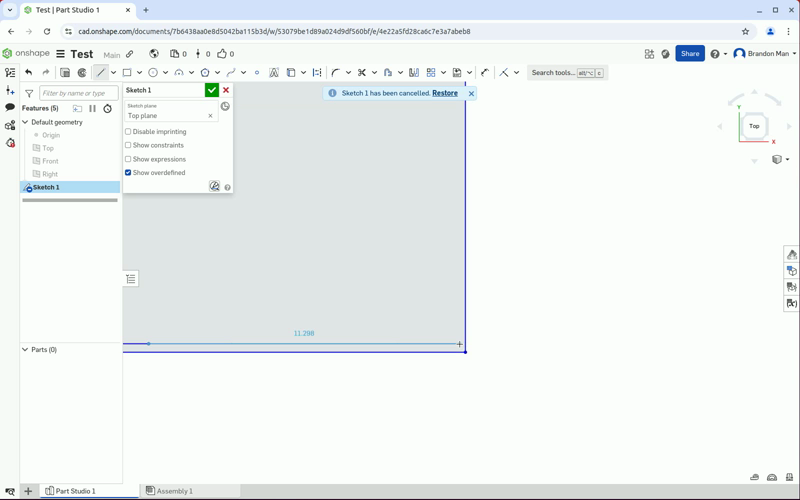
scroll(6)
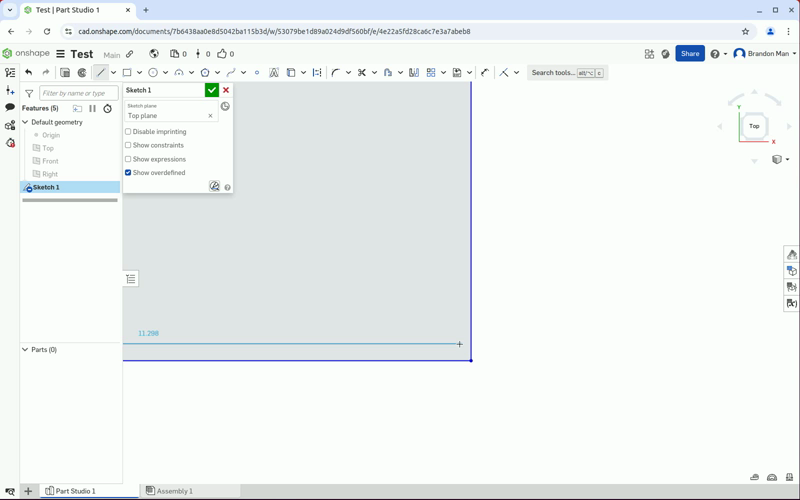
click(459, 343)
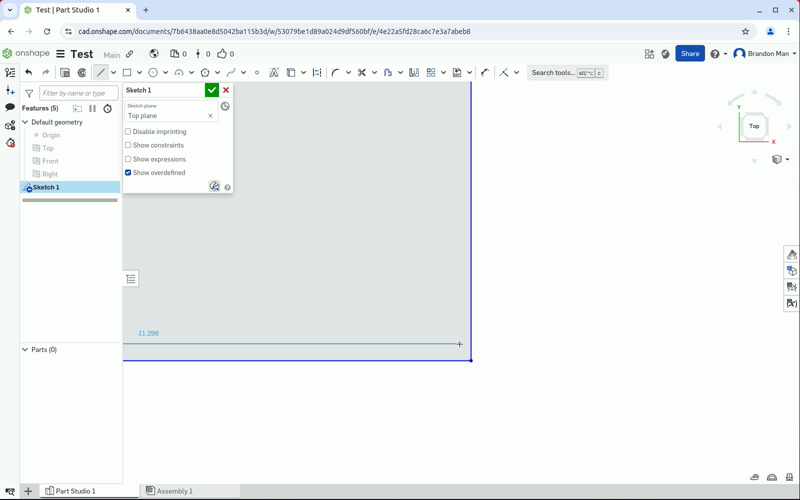
scroll(-6)
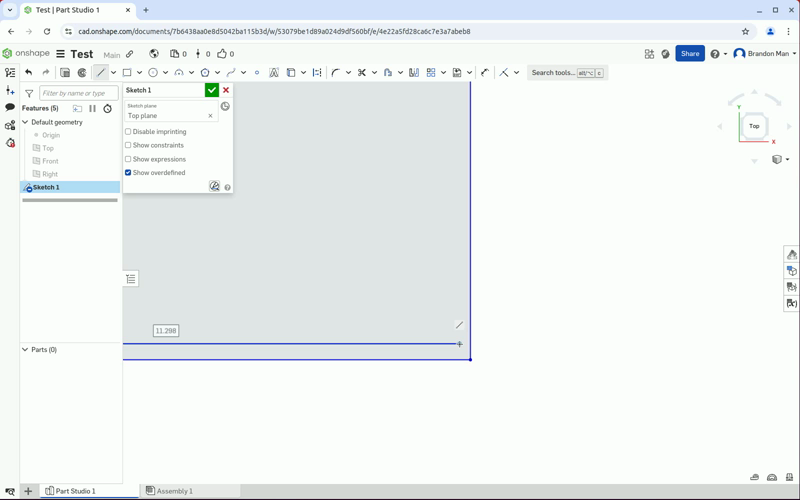
scroll(-6)
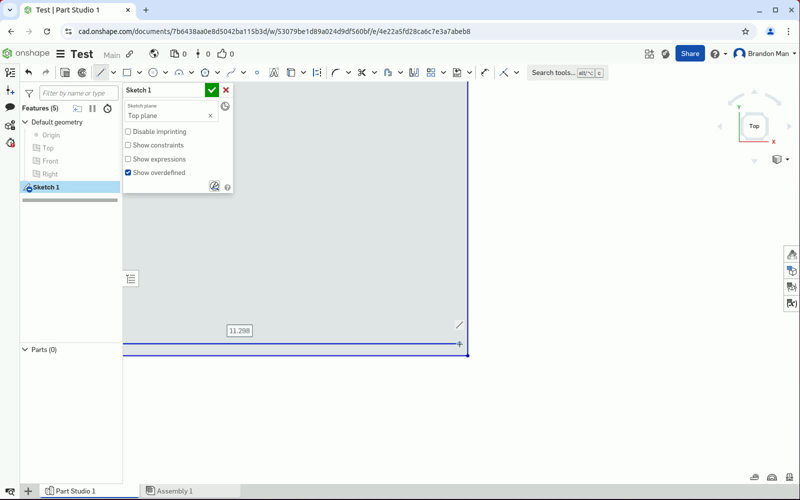
scroll(-6)
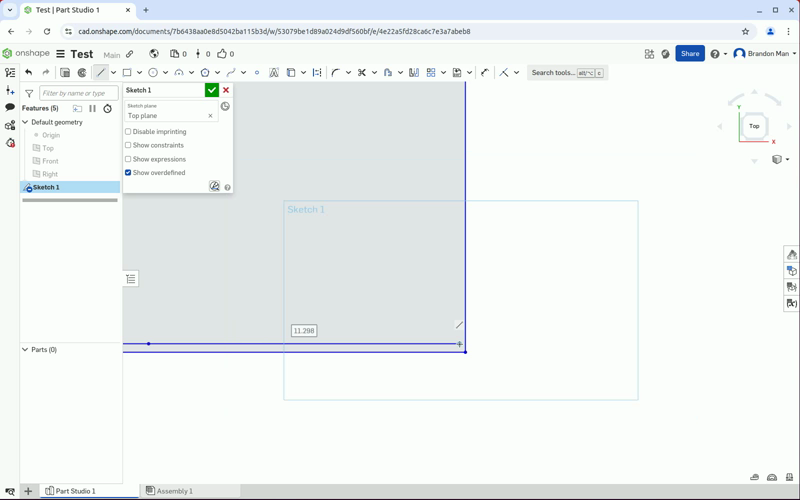
scroll(-6)
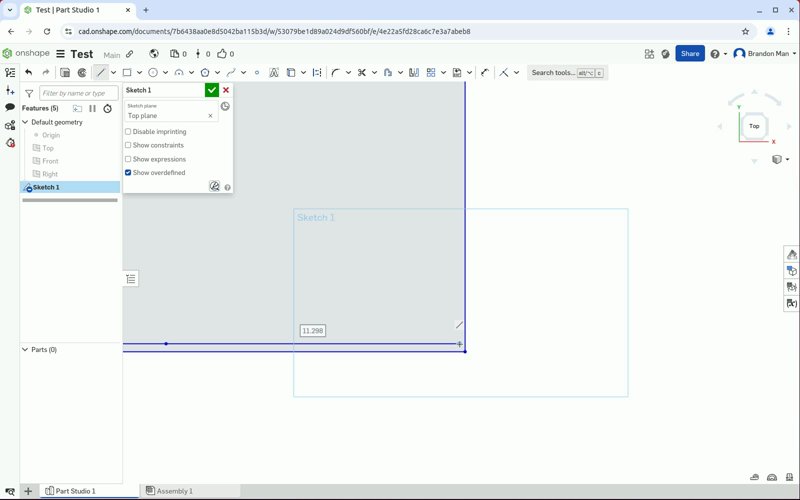
scroll(-6)
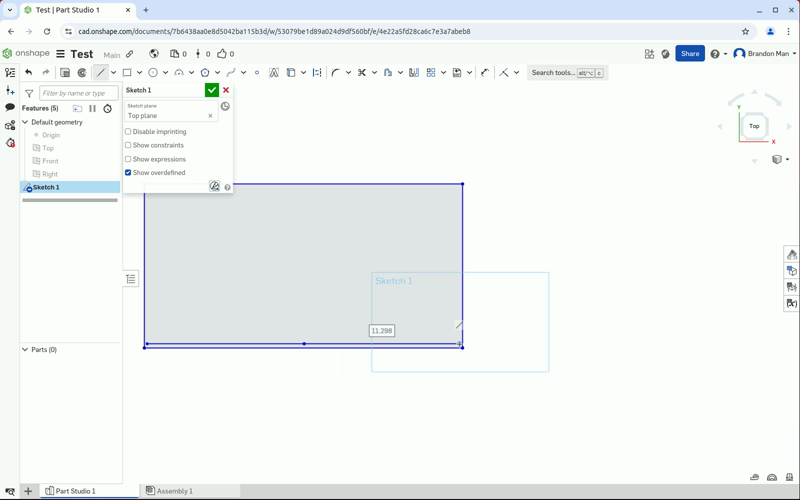
scroll(-6)
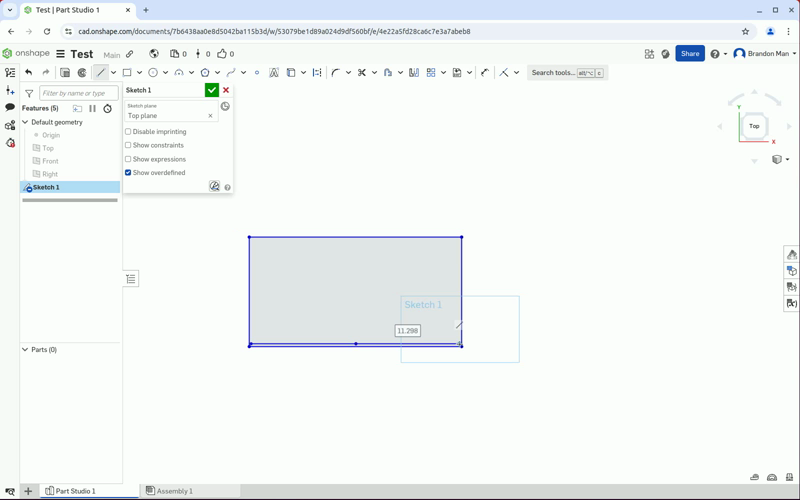
scroll(-6)
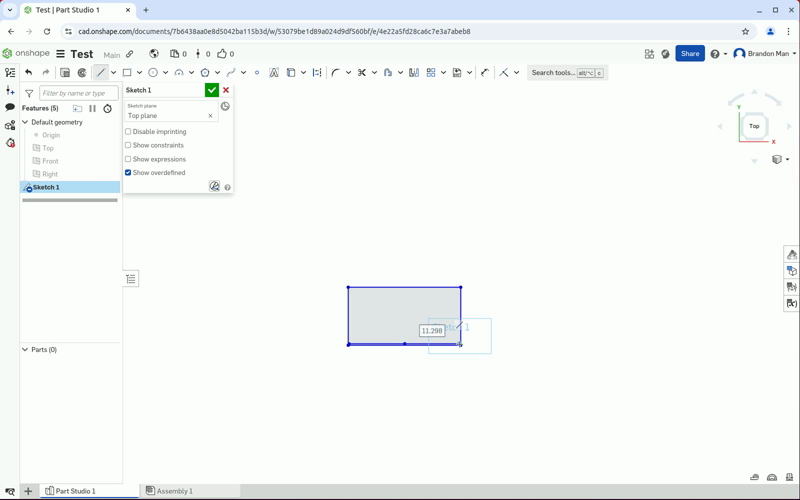
key_up(shift)
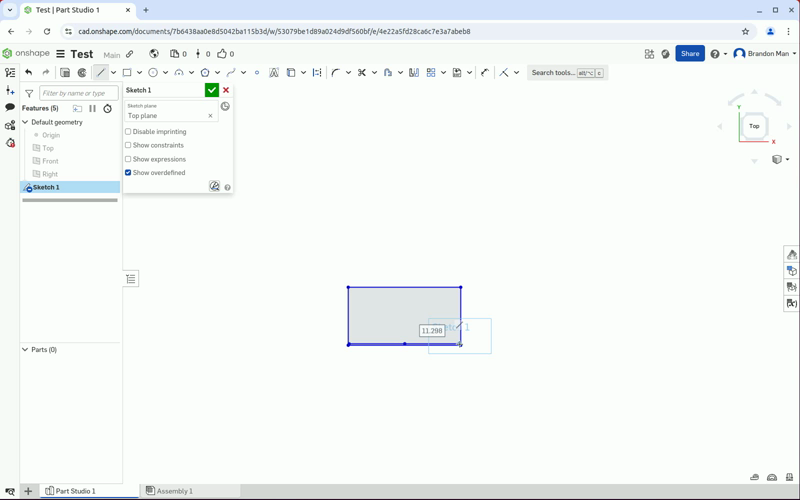
key_down(shift)
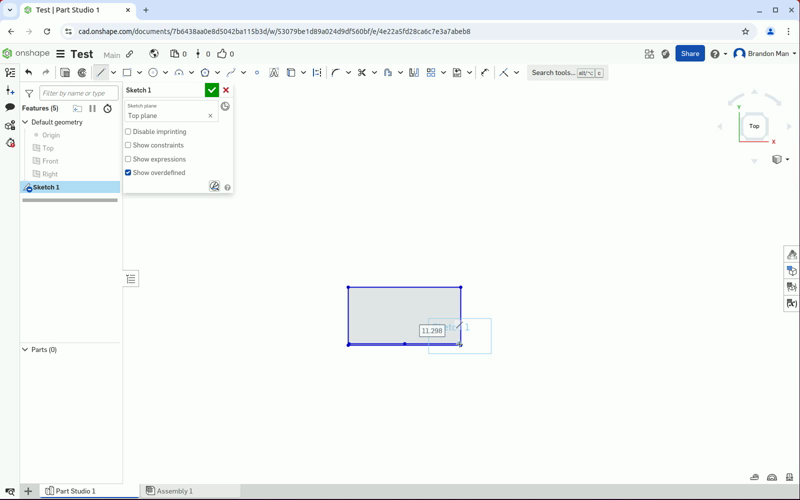
mouse_move(489, 343)
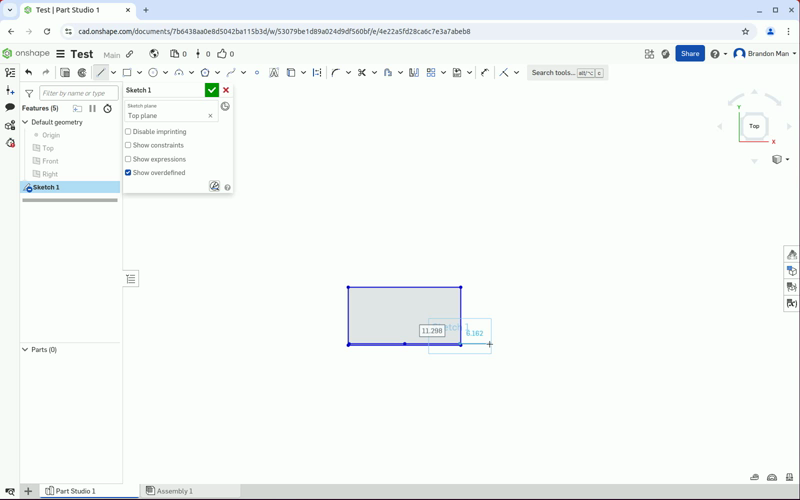
mouse_move(459, 316)
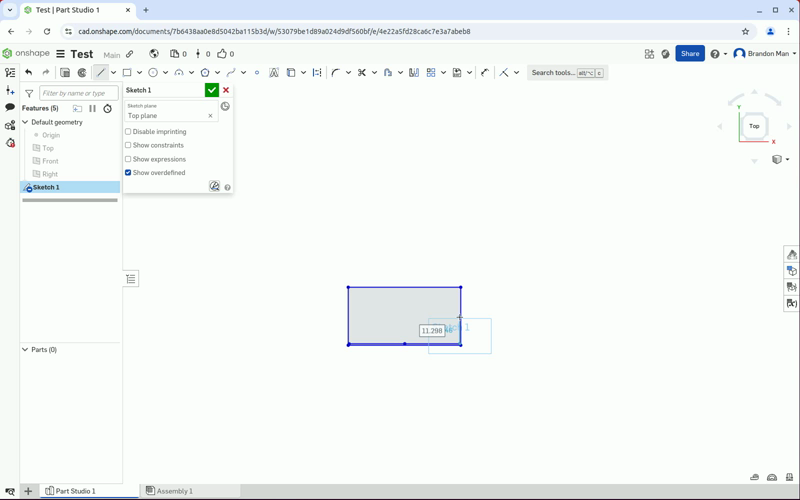
click(459, 316)
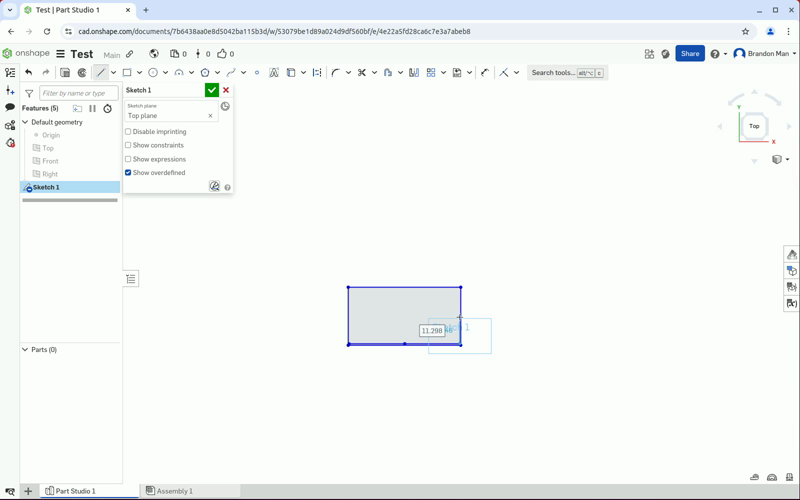
key_up(shift)
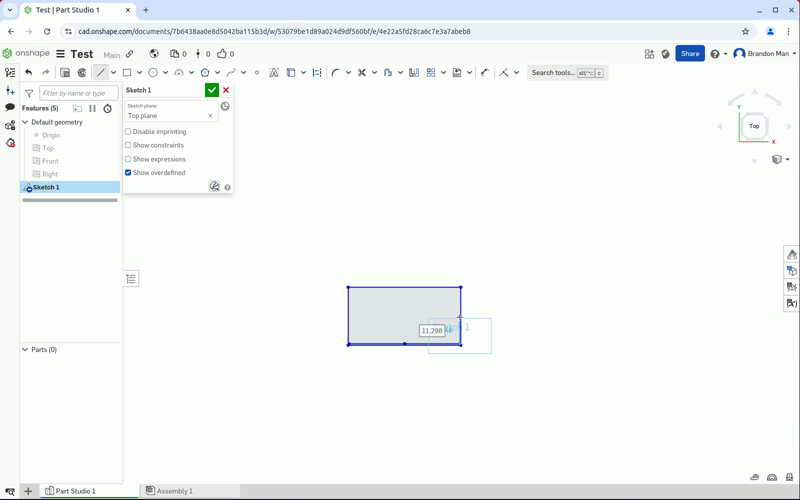
key_down(shift)
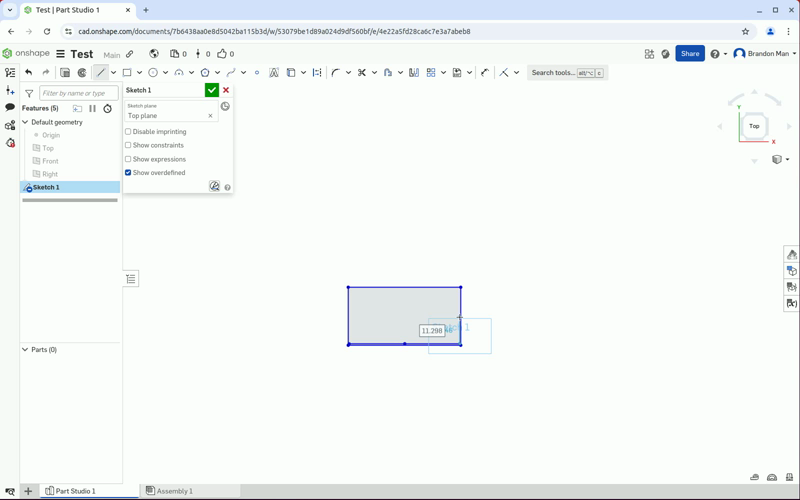
mouse_move(489, 316)
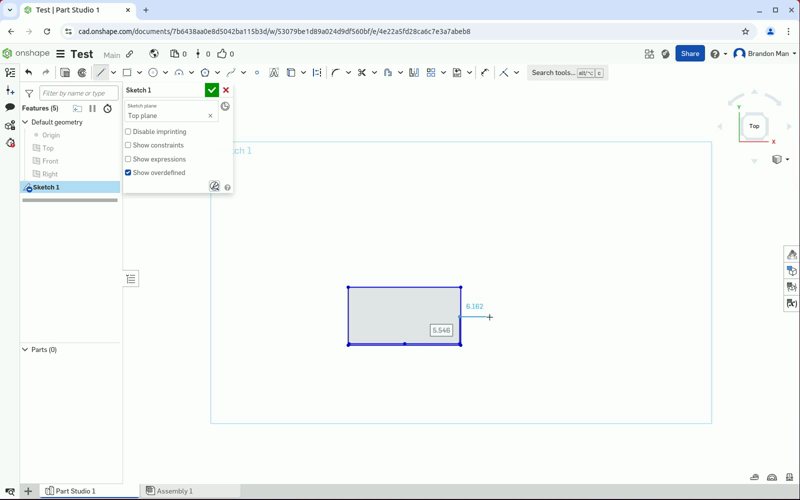
mouse_move(459, 288)
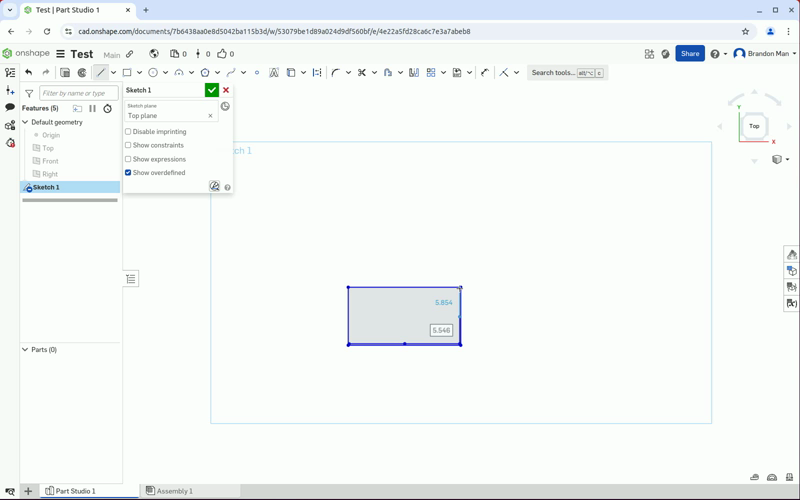
scroll(6)
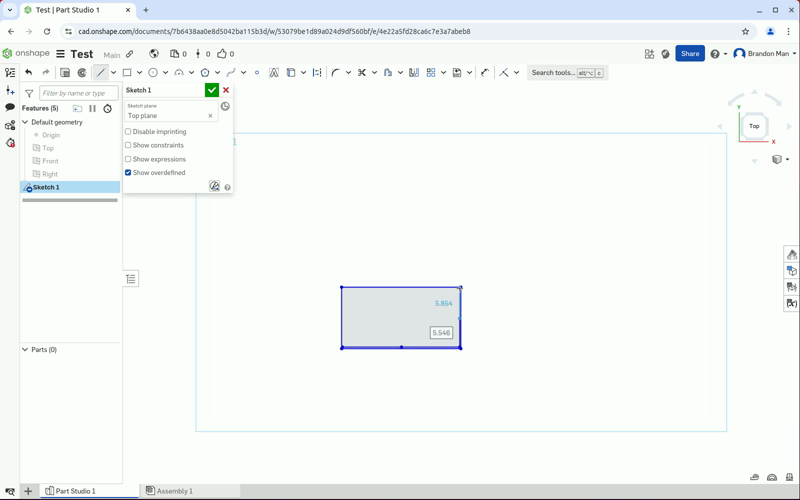
scroll(6)
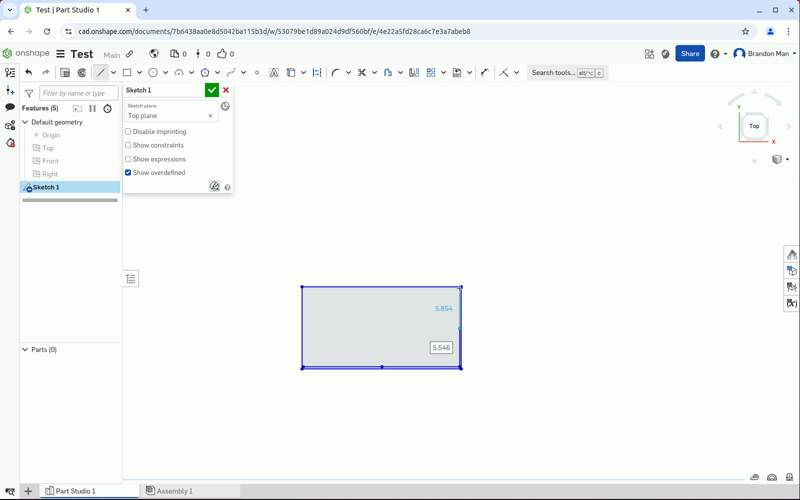
scroll(6)
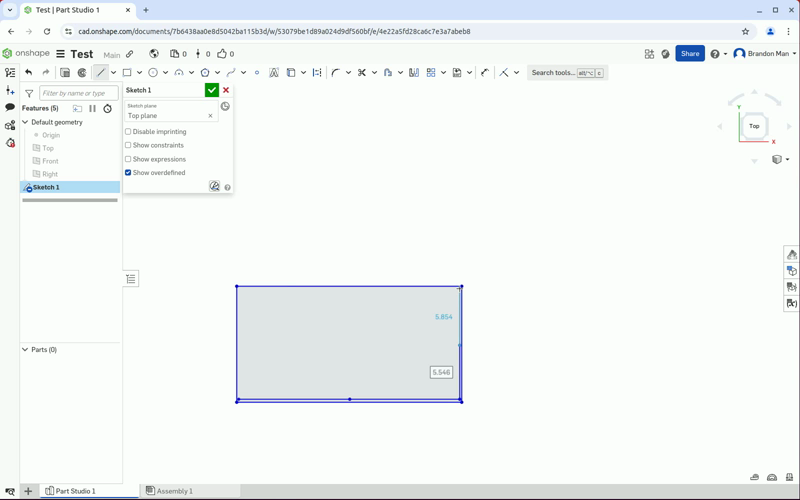
scroll(6)
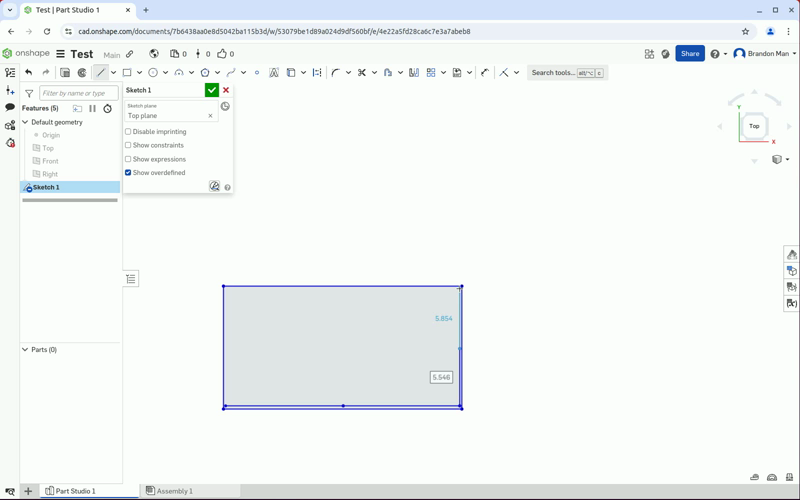
scroll(6)
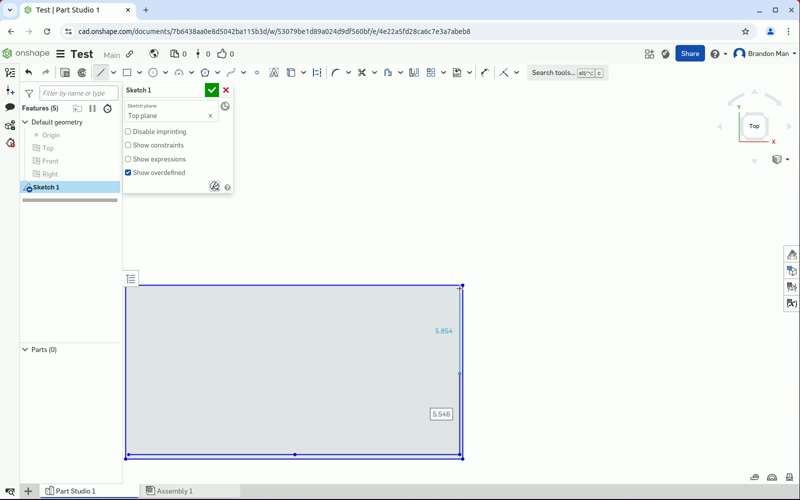
scroll(6)
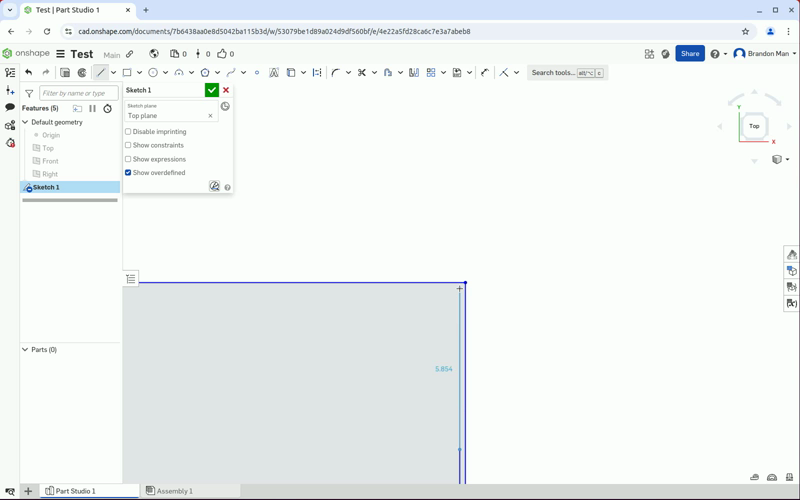
scroll(6)
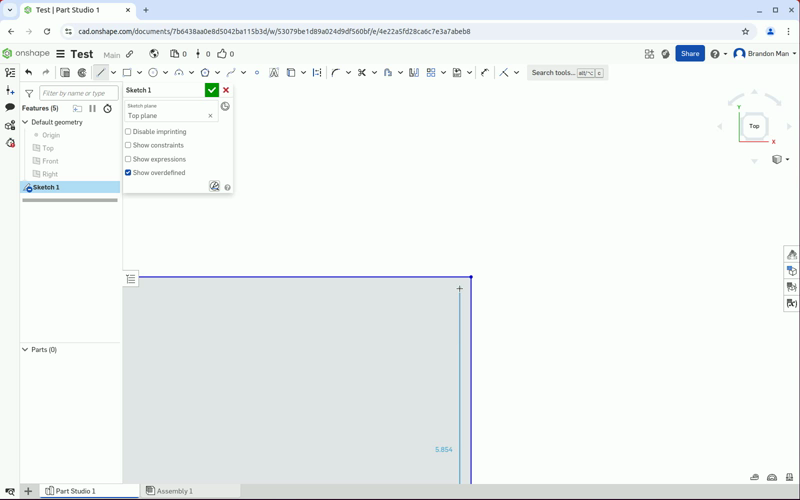
click(459, 288)
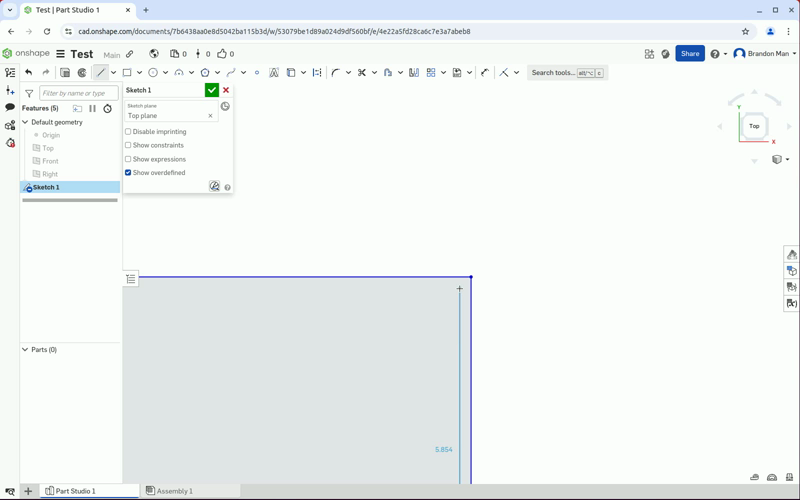
scroll(-6)
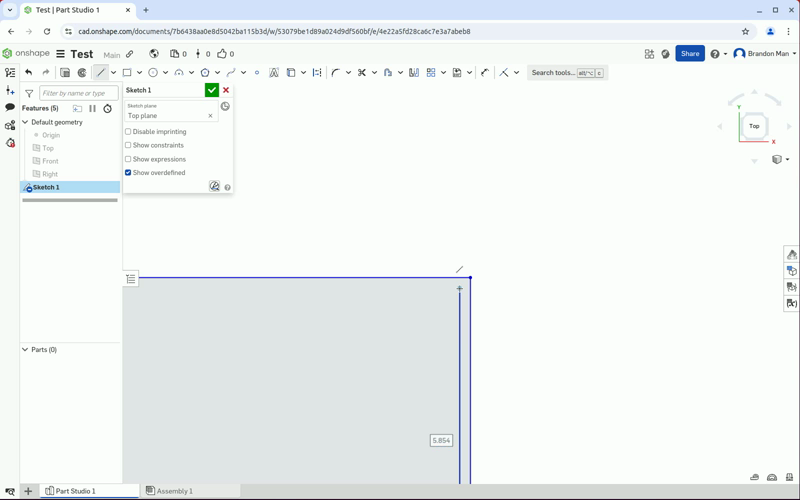
scroll(-6)
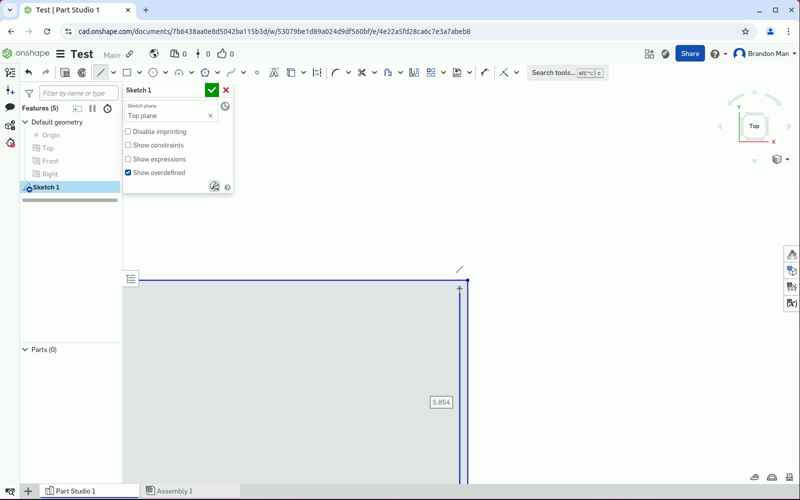
scroll(-6)
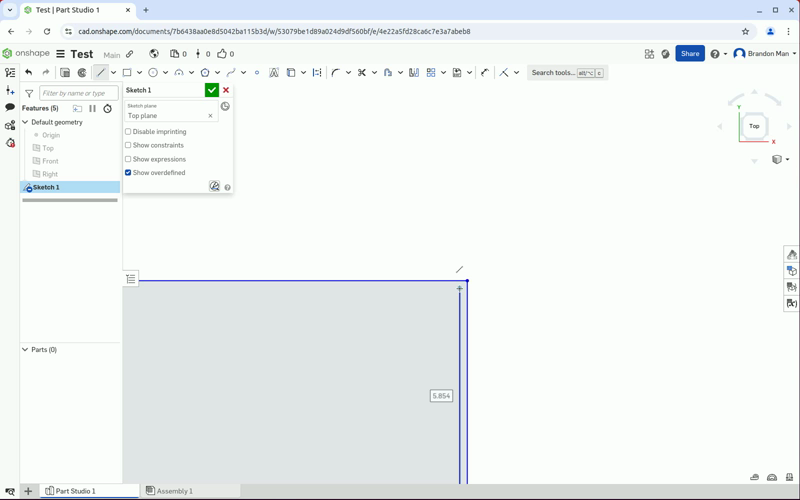
scroll(-6)
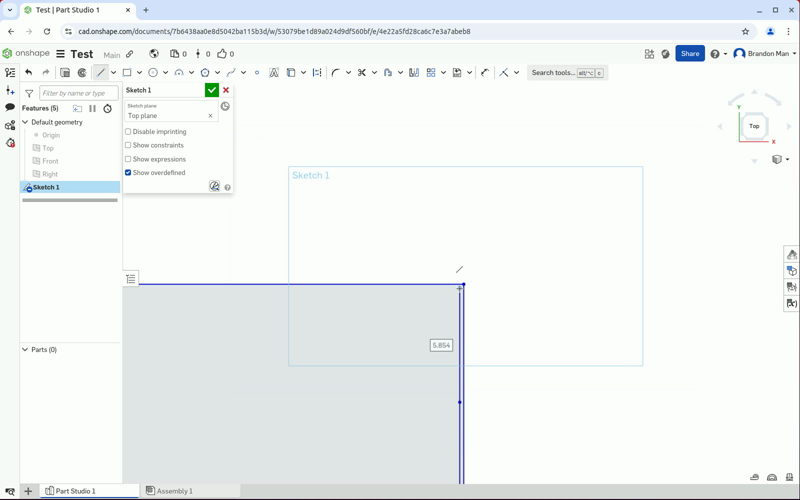
scroll(-6)
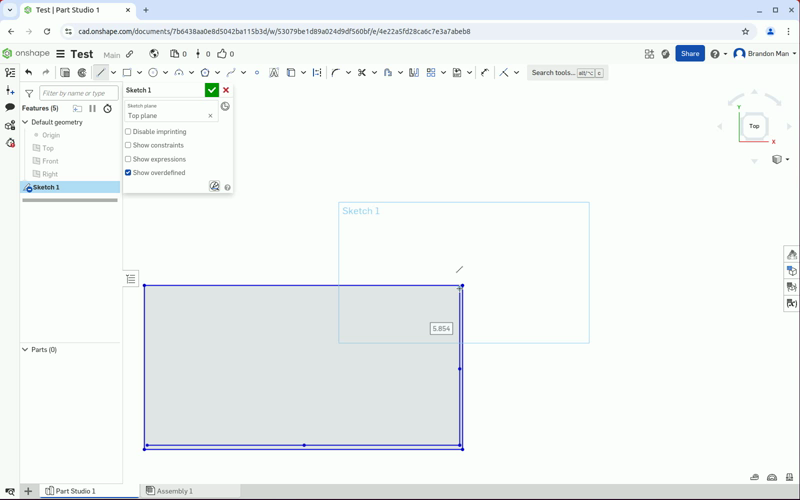
scroll(-6)
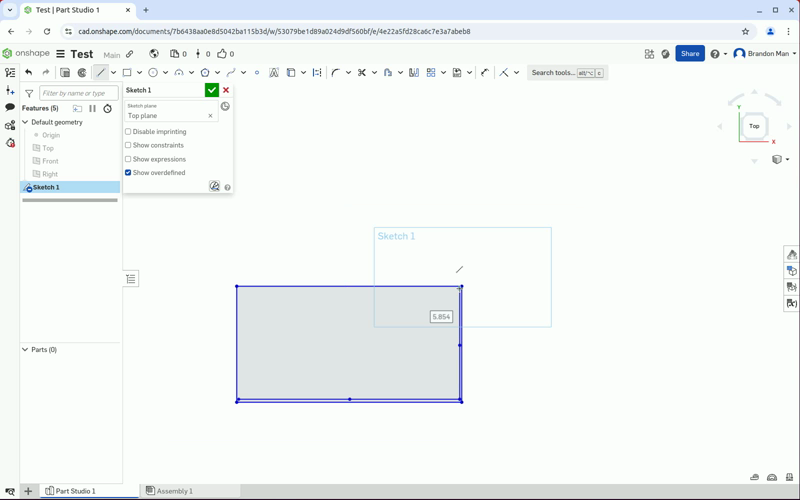
scroll(-6)
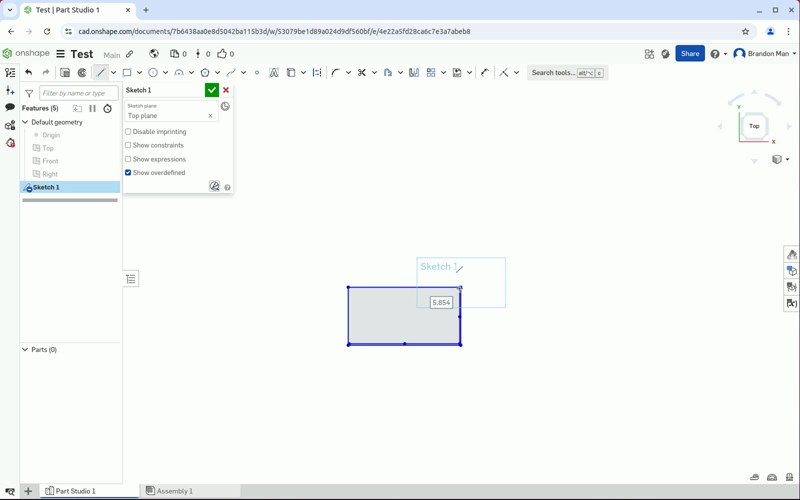
key_up(shift)
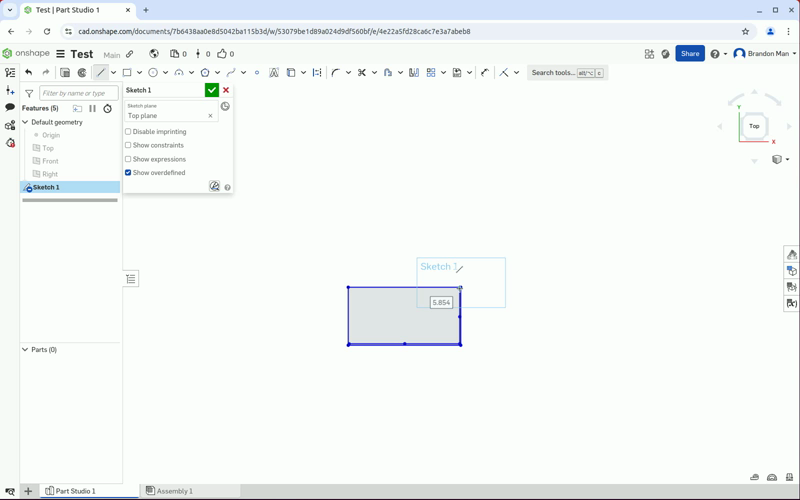
key_down(shift)
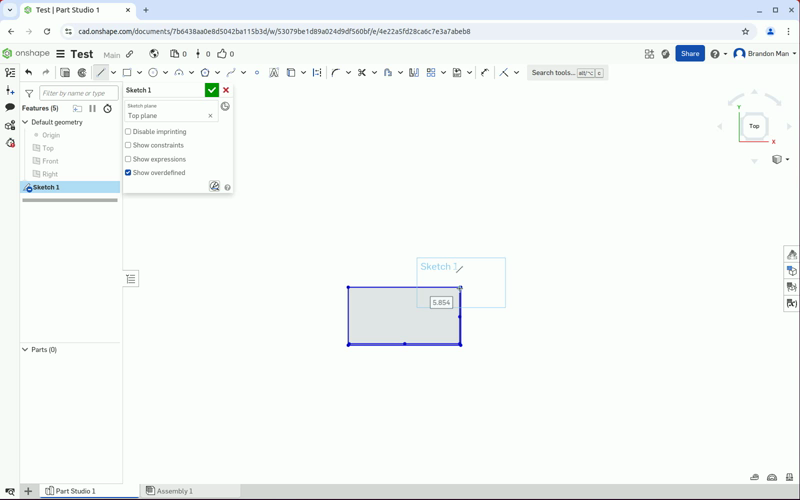
mouse_move(489, 288)
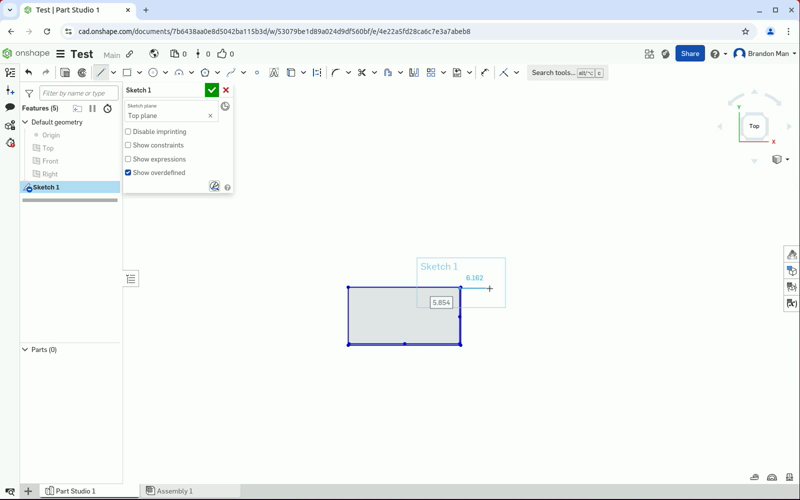
mouse_move(404, 288)
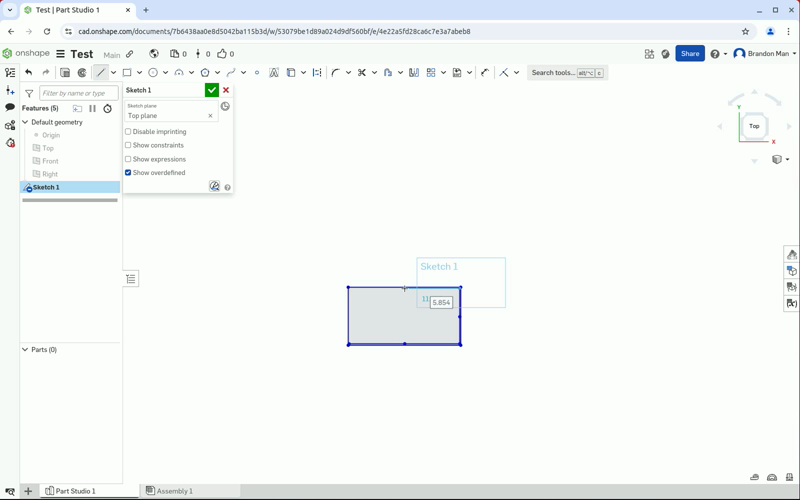
click(404, 288)
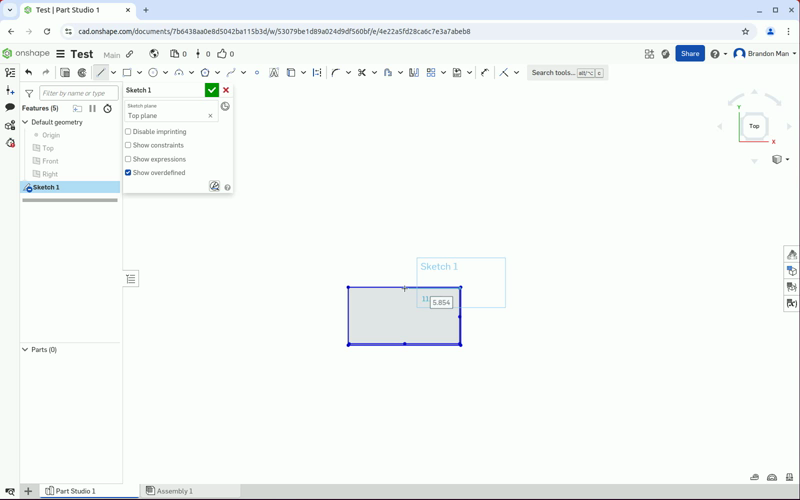
key_up(shift)
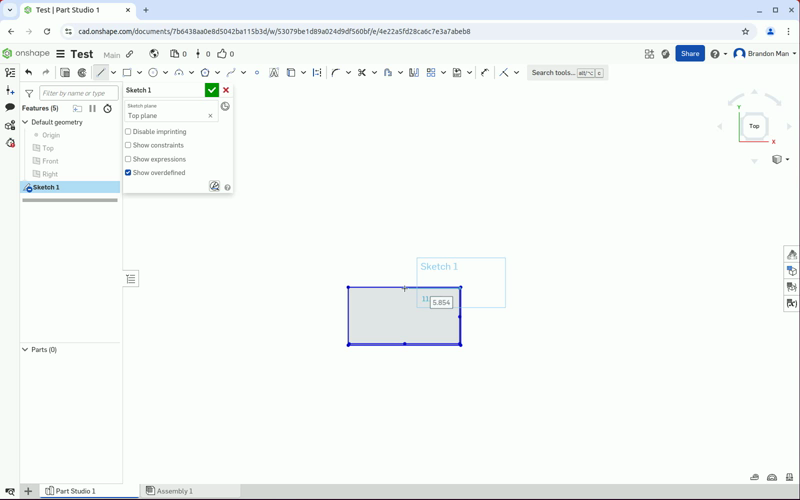
key_down(shift)
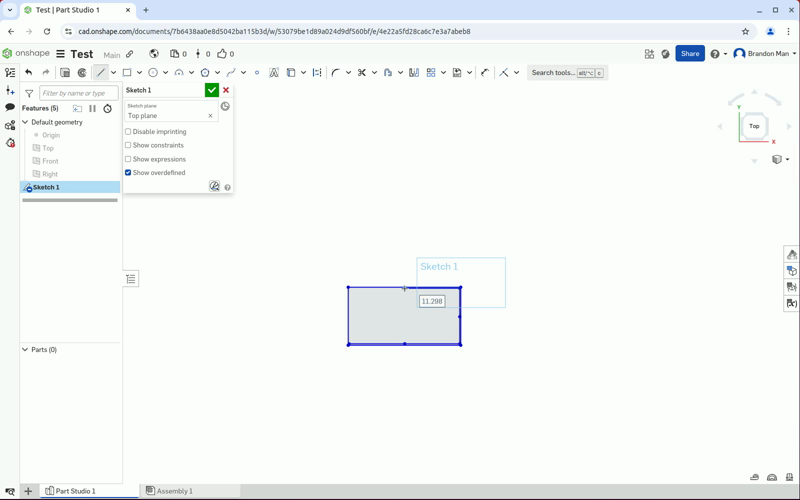
mouse_move(434, 288)
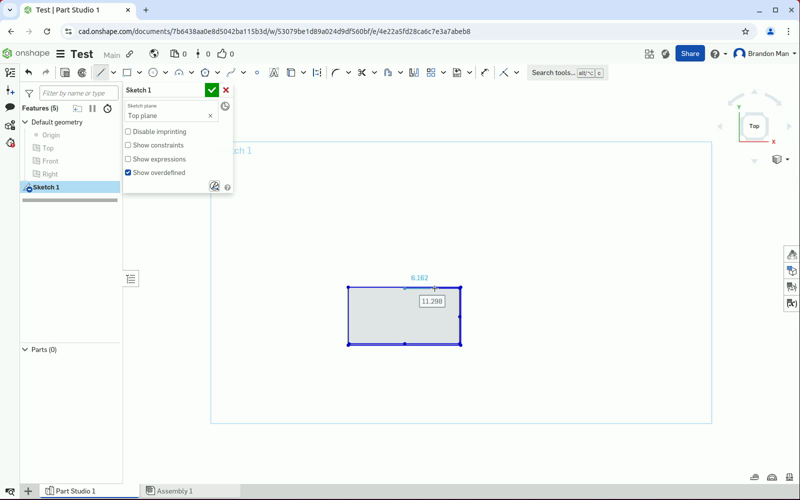
mouse_move(349, 288)
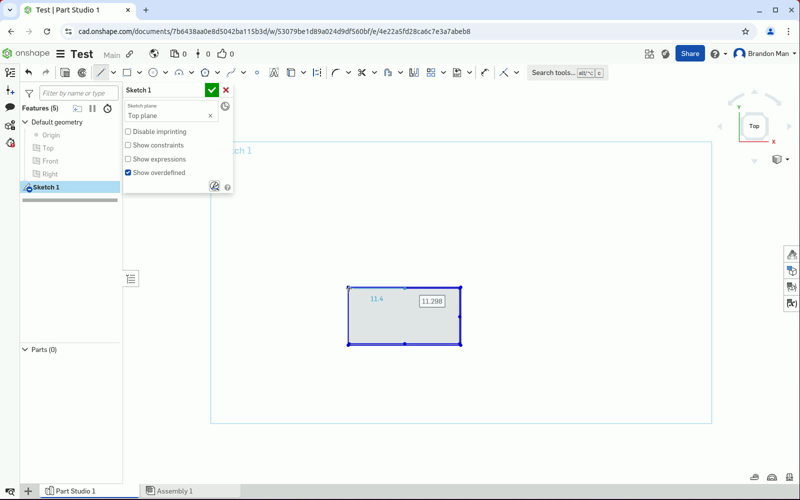
scroll(6)
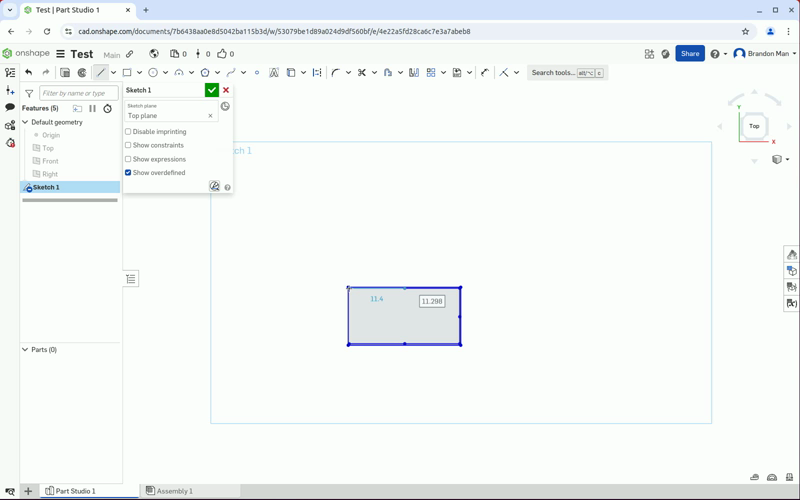
scroll(6)
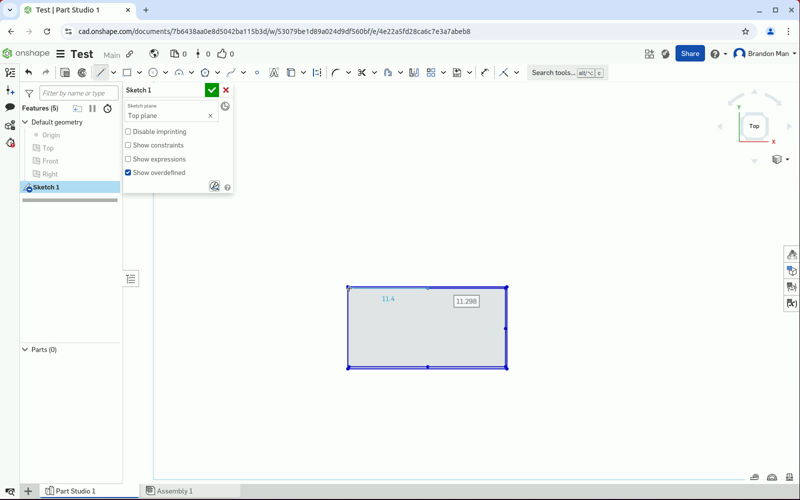
scroll(6)
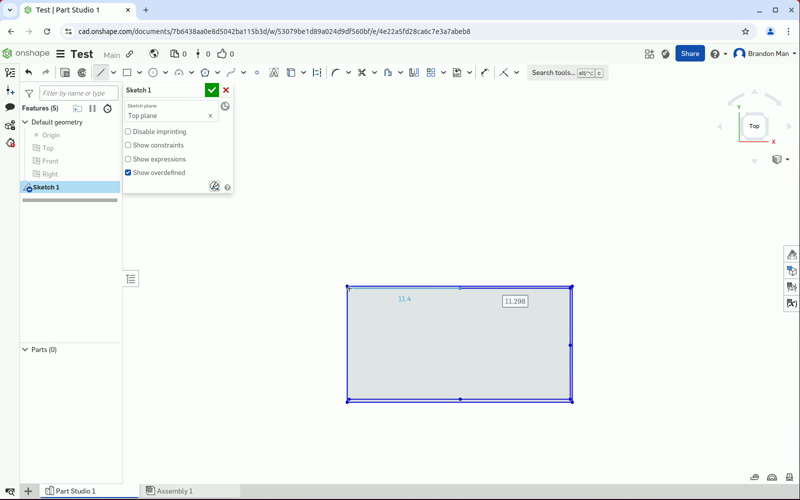
scroll(6)
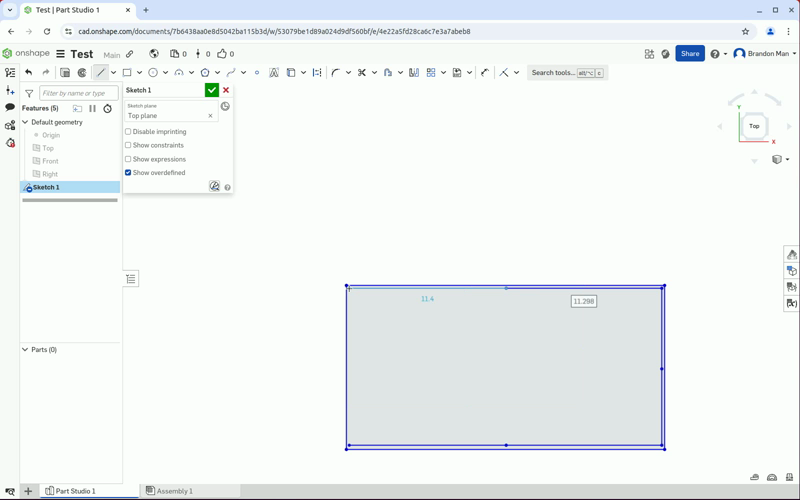
scroll(6)
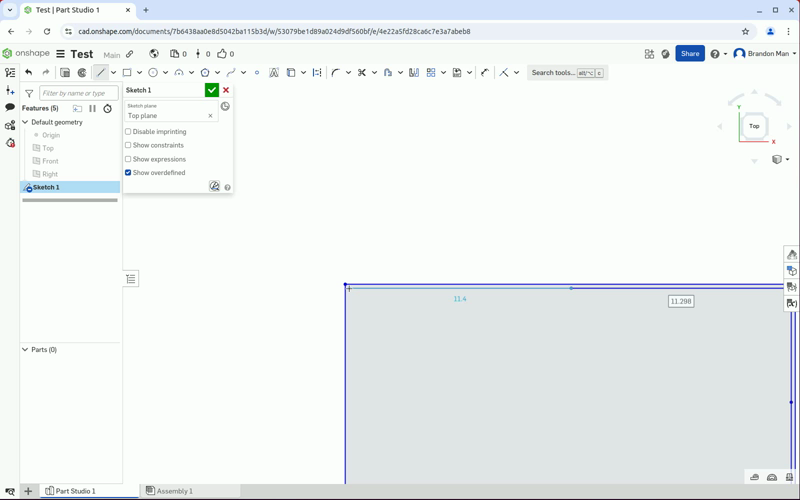
scroll(6)
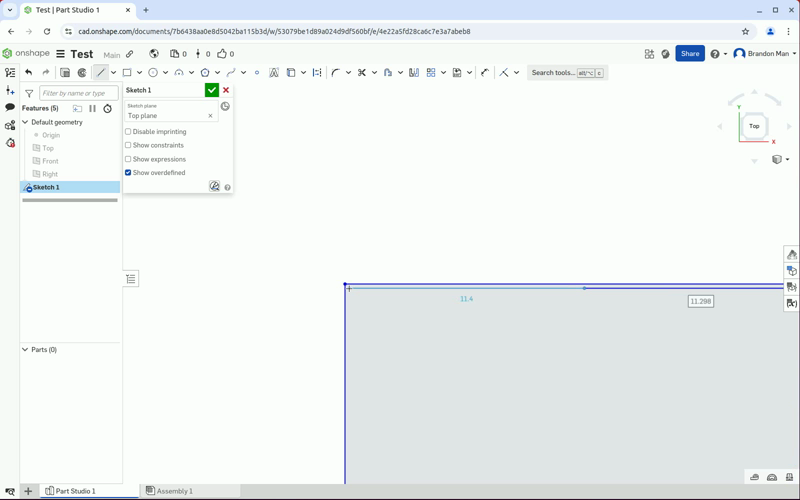
scroll(6)
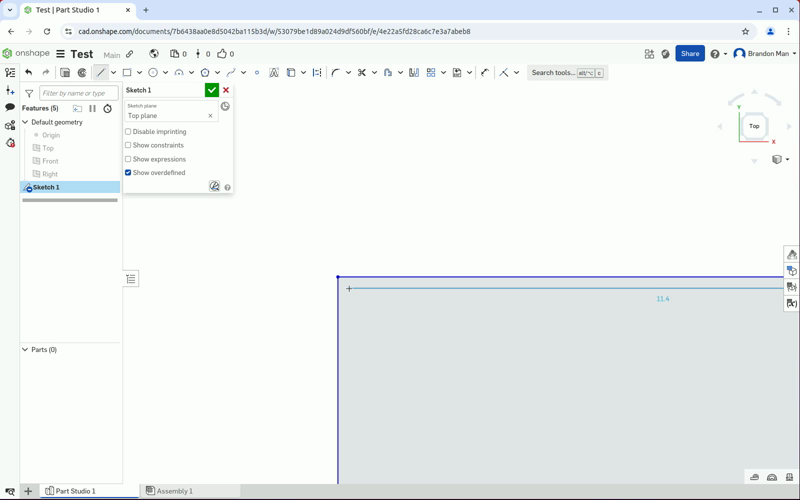
click(349, 288)
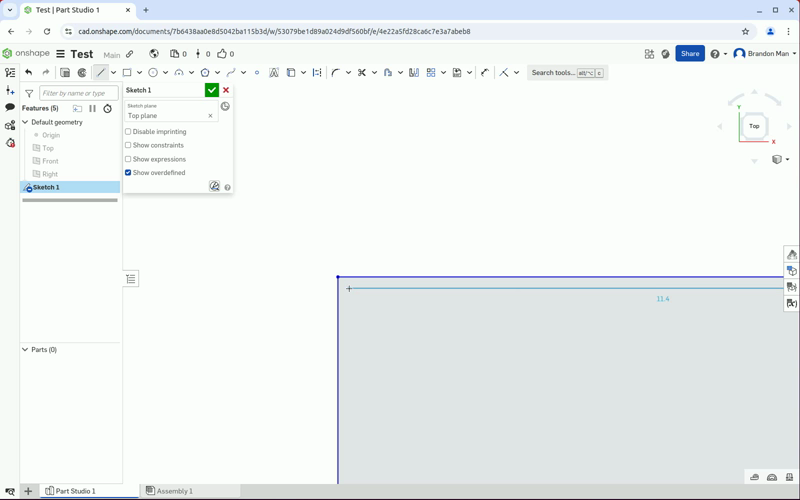
scroll(-6)
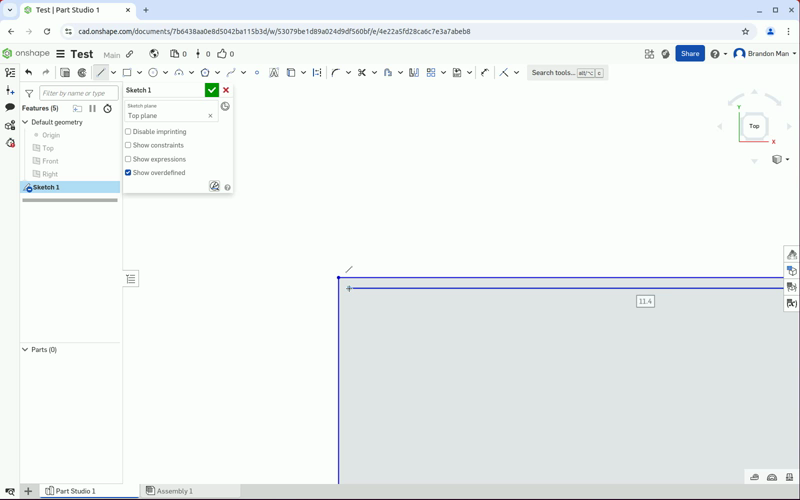
scroll(-6)
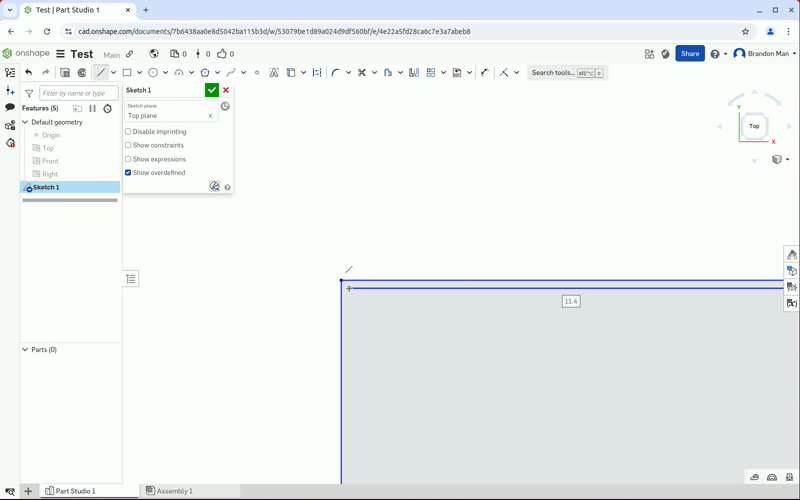
scroll(-6)
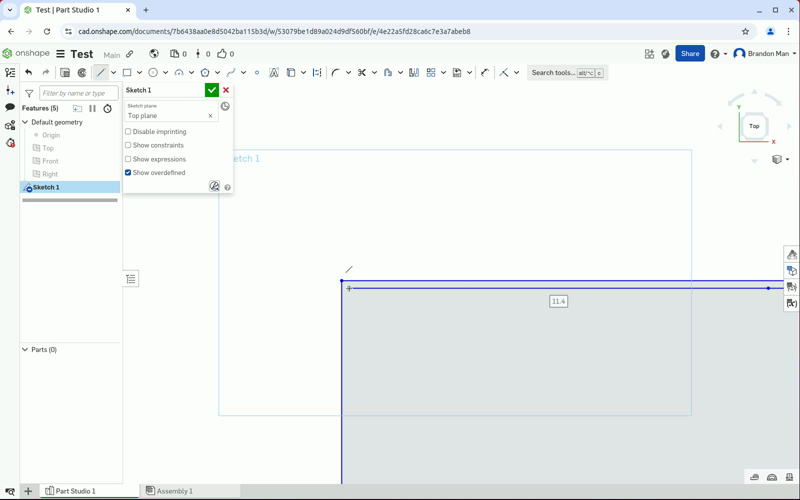
scroll(-6)
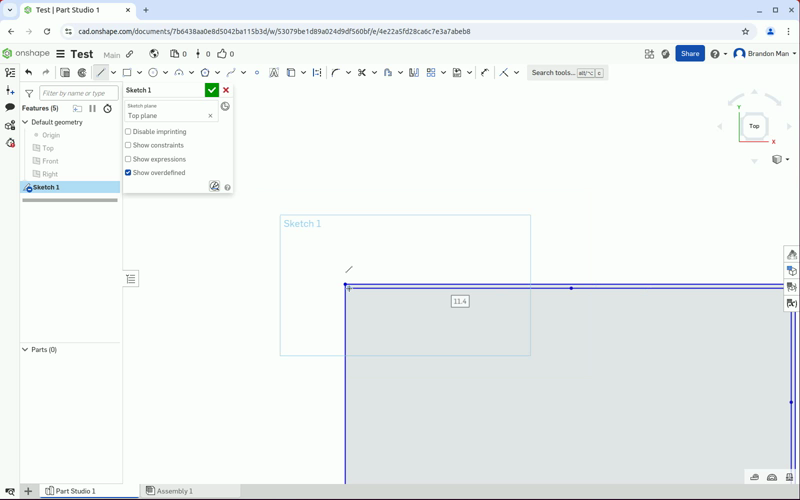
scroll(-6)
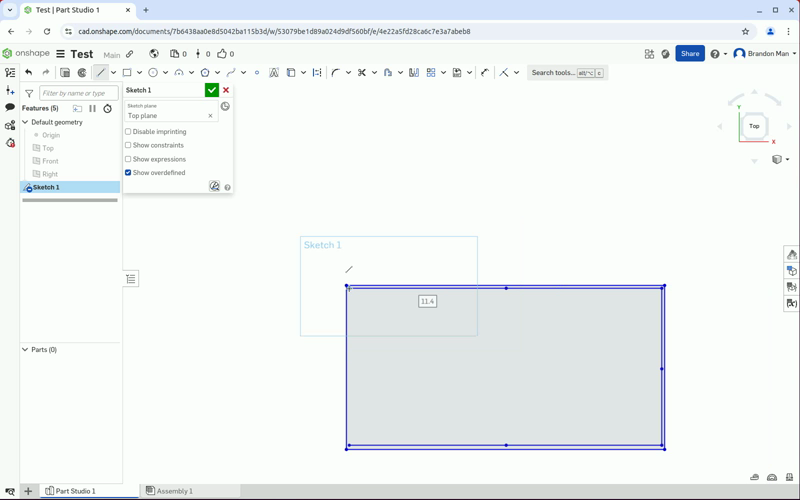
scroll(-6)
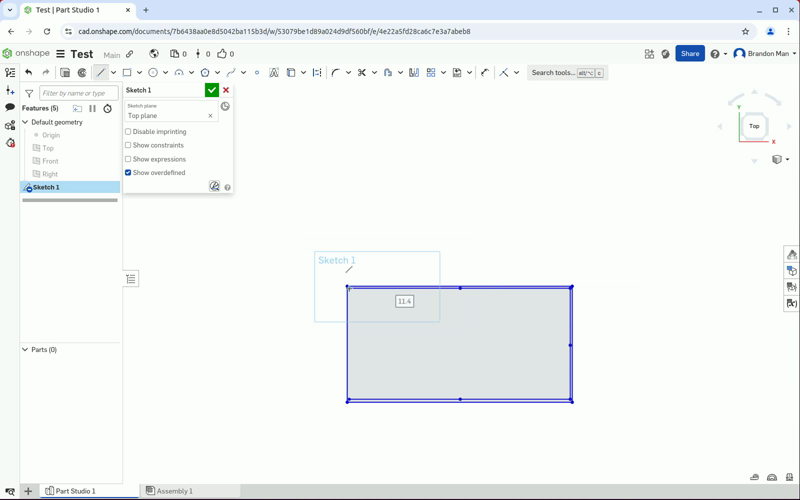
scroll(-6)
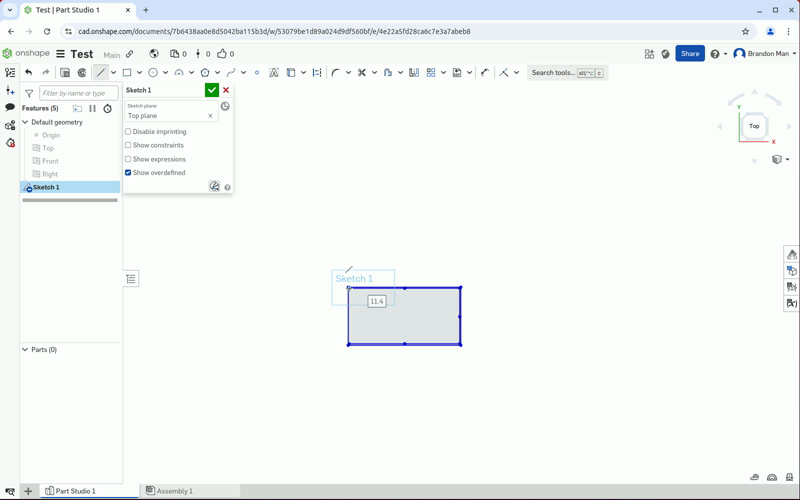
key_up(shift)
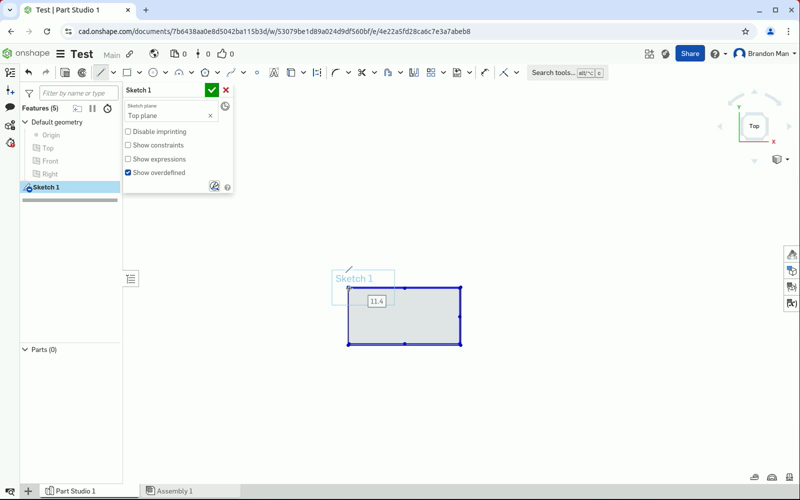
key_down(shift)
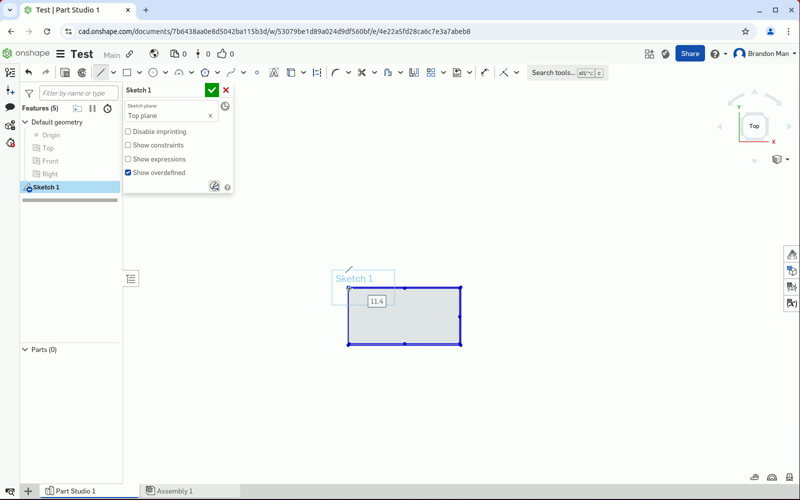
mouse_move(379, 288)
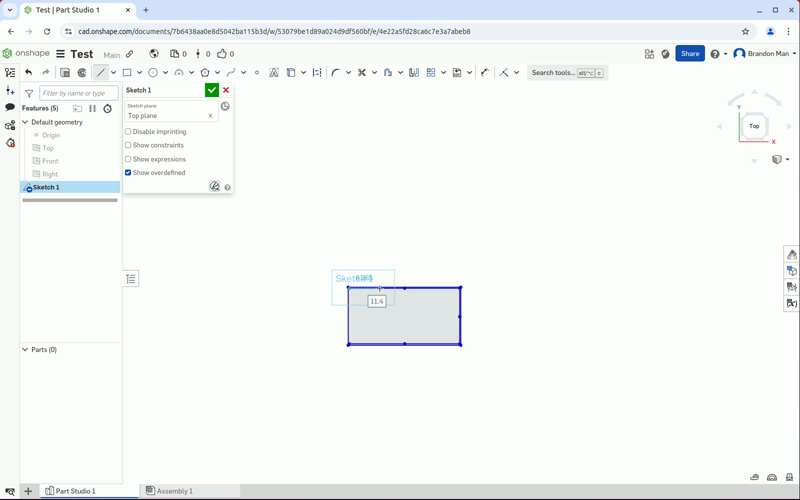
mouse_move(349, 316)
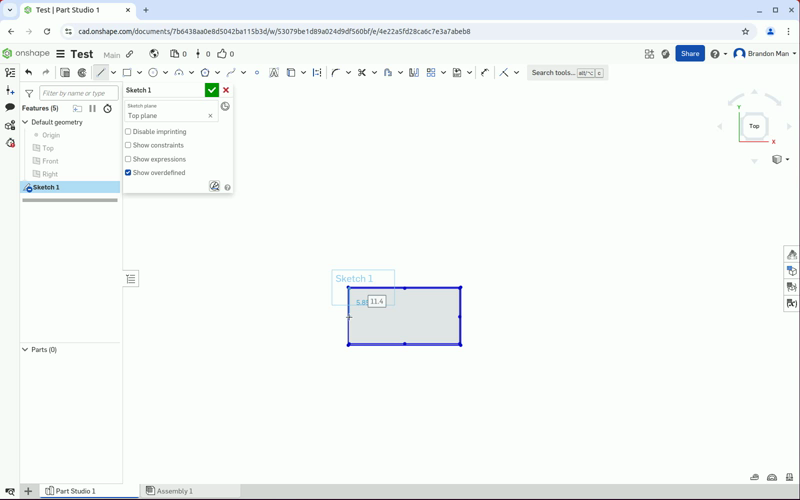
click(349, 316)
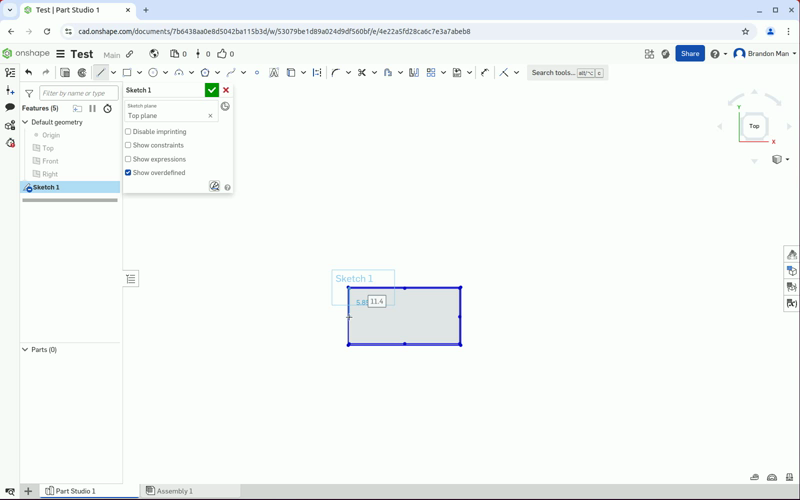
key_up(shift)
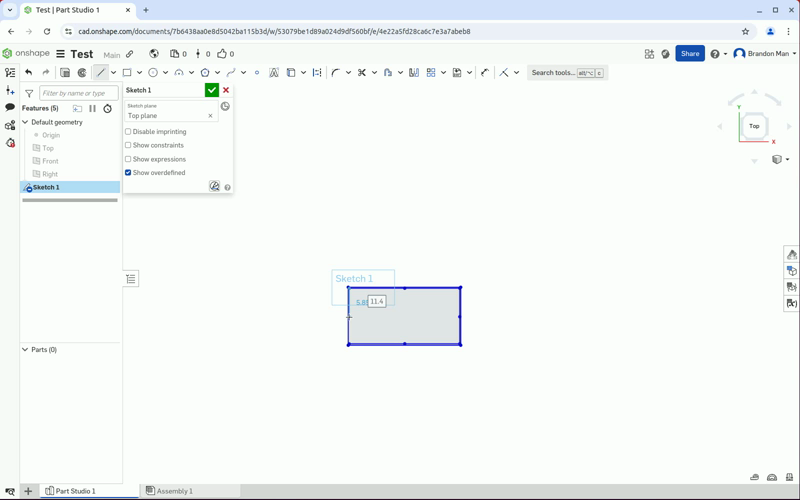
mouse_move(379, 316)
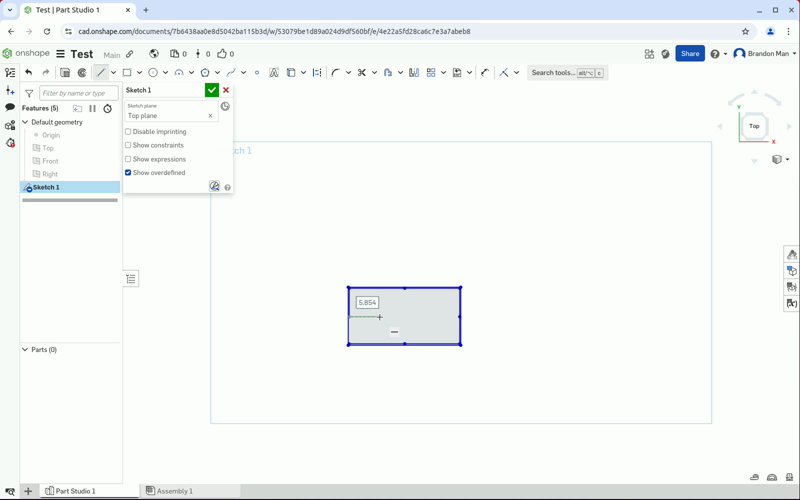
key_down(shift)
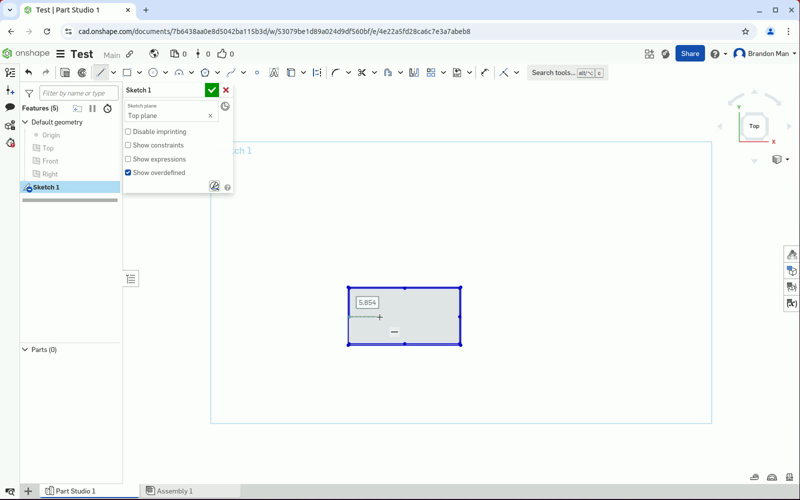
mouse_move(349, 343)
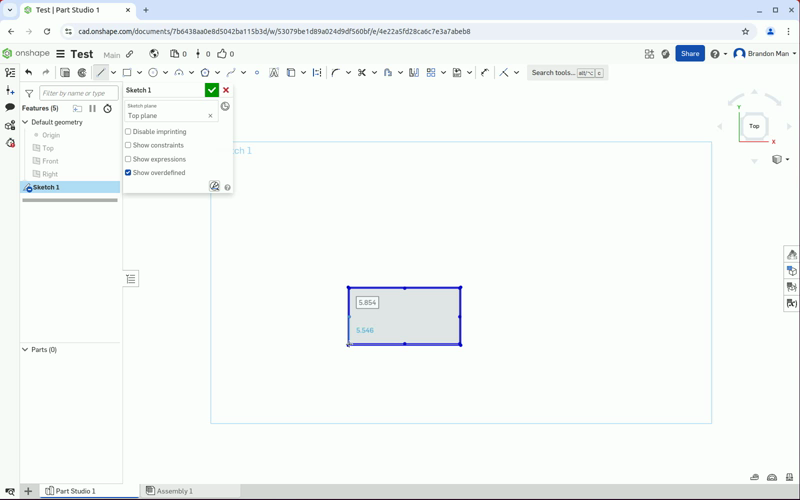
scroll(6)
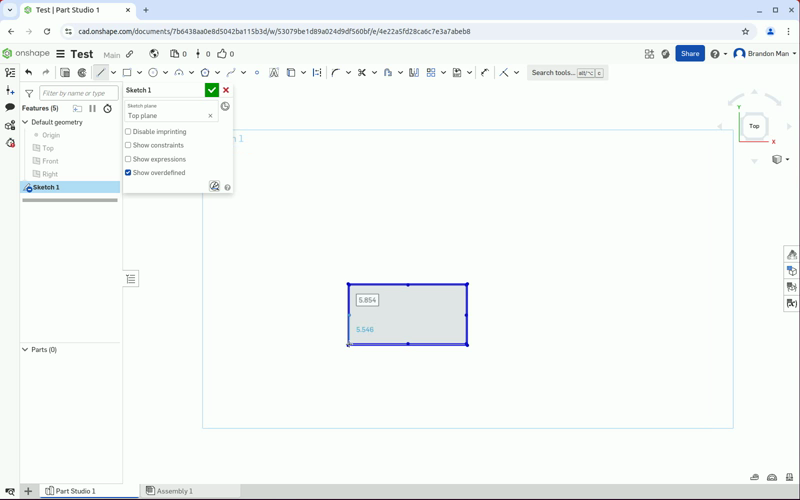
scroll(6)
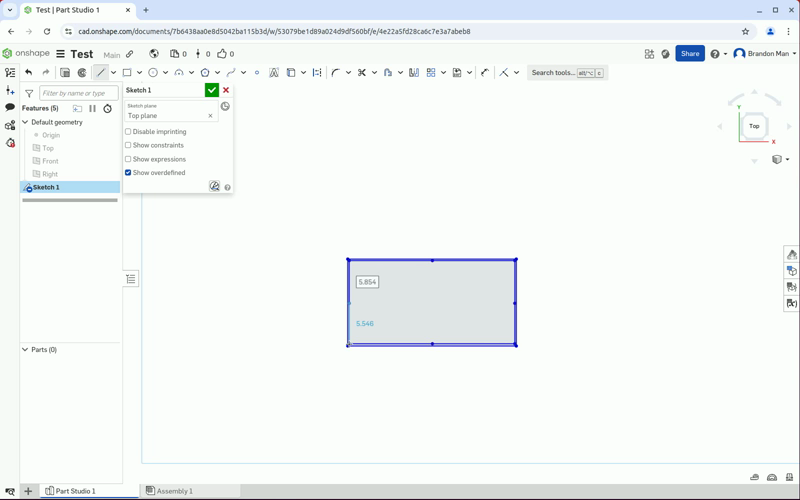
scroll(6)
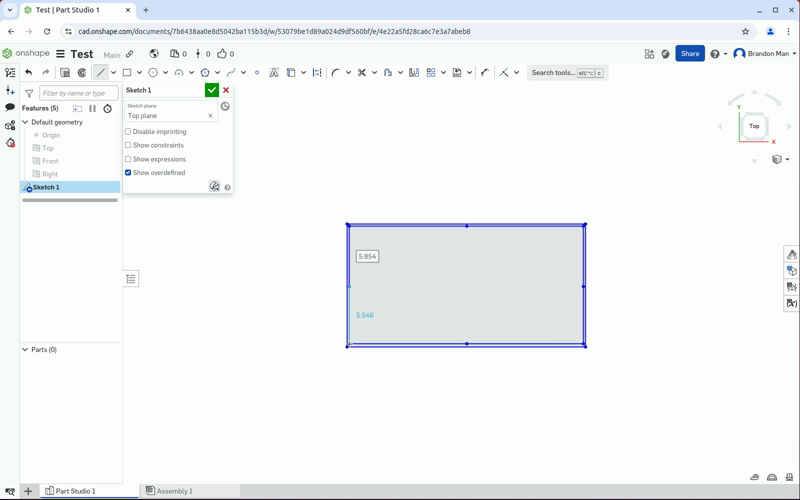
scroll(6)
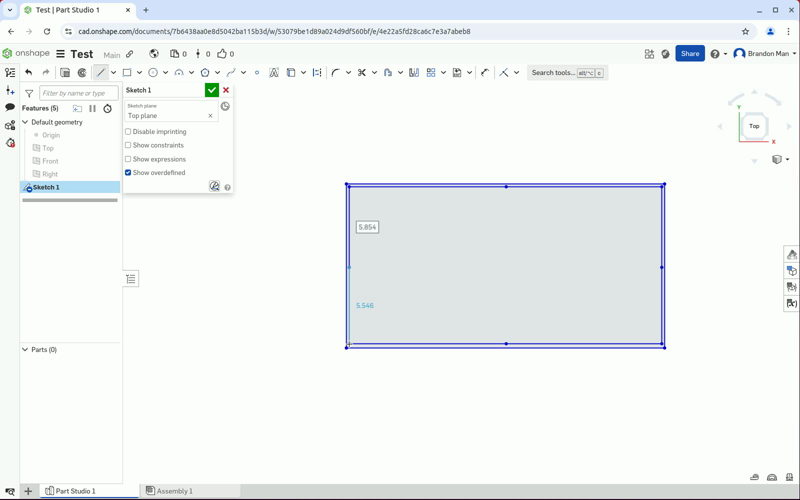
scroll(6)
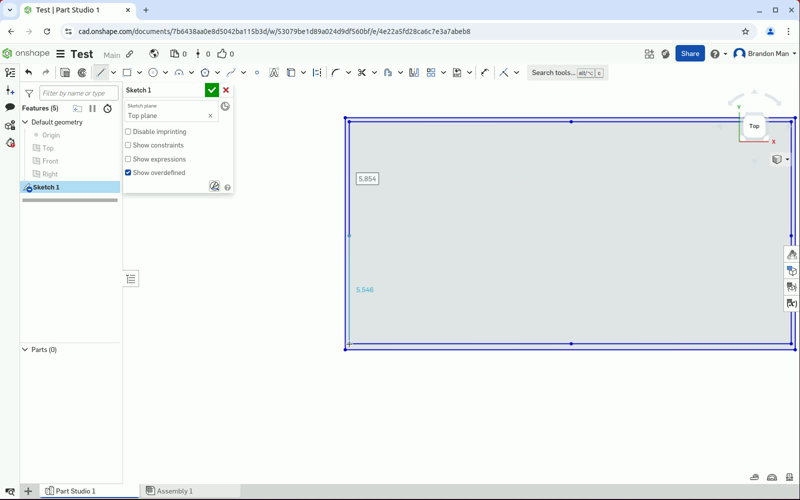
scroll(6)
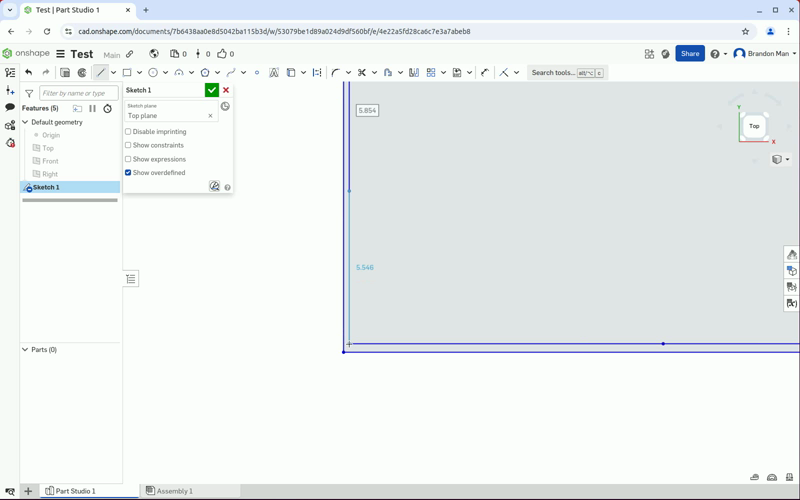
scroll(6)
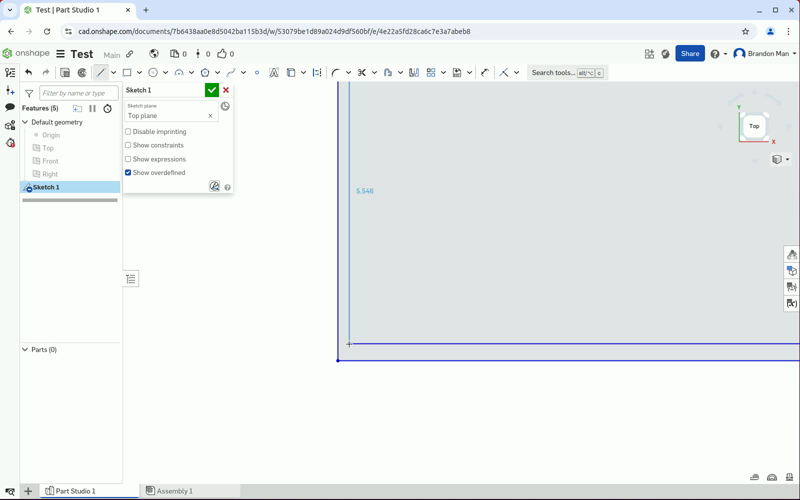
key_up(shift)
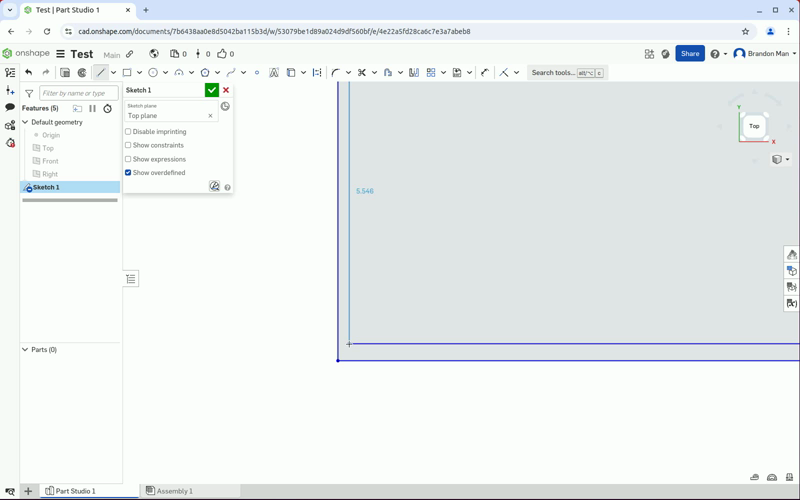
click(349, 343)
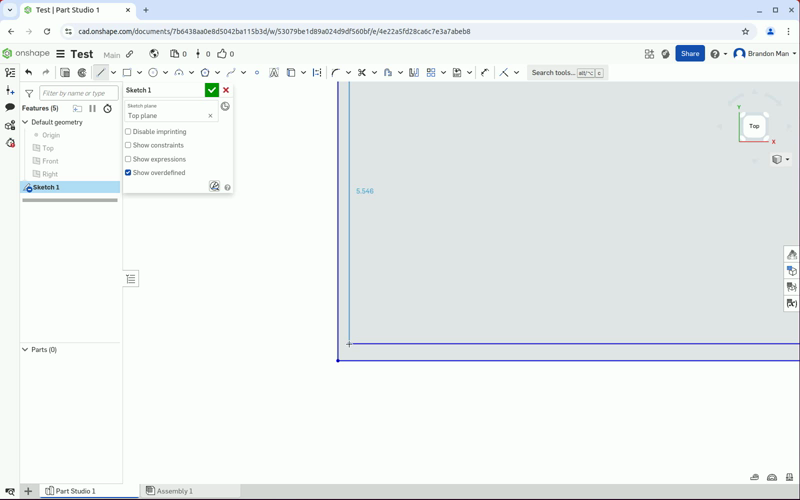
scroll(-6)
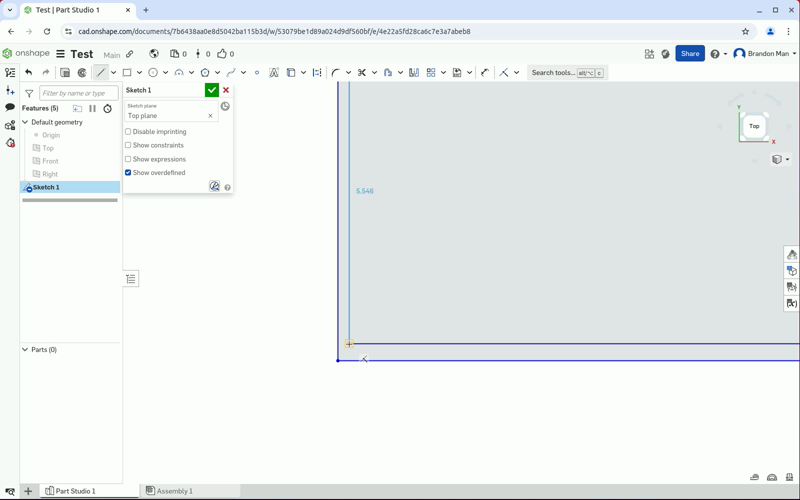
scroll(-6)
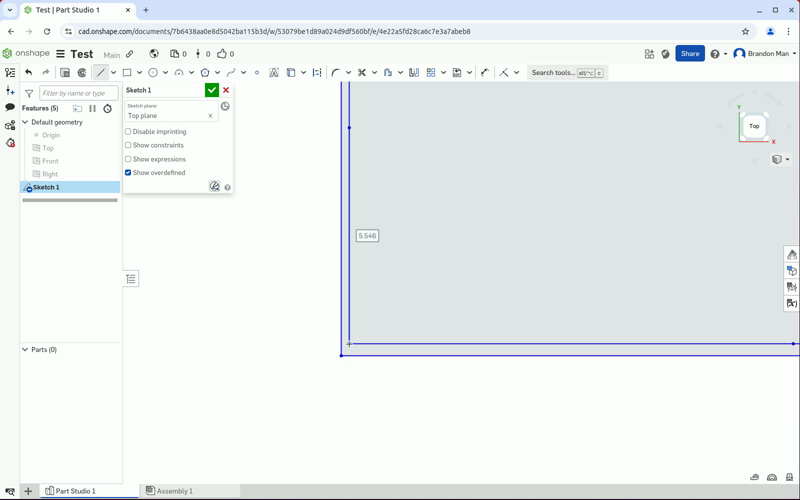
scroll(-6)
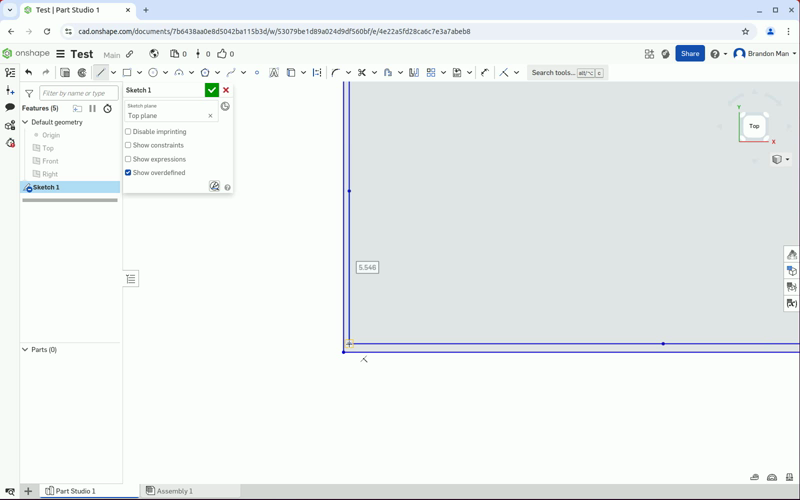
scroll(-6)
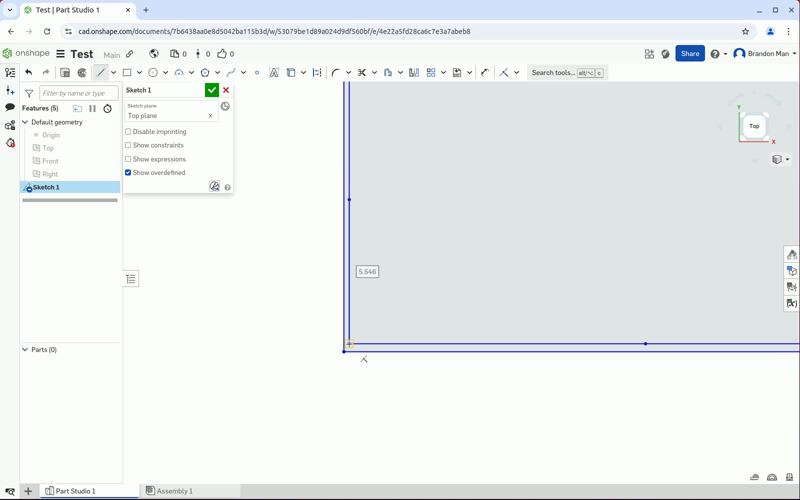
scroll(-6)
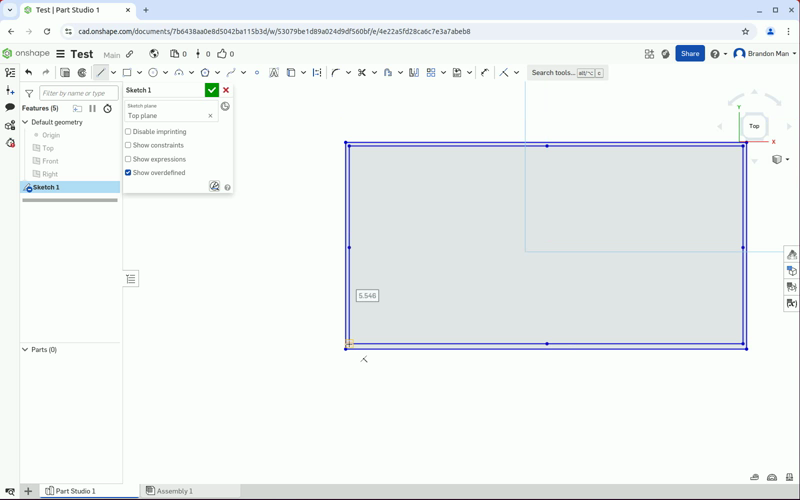
scroll(-6)
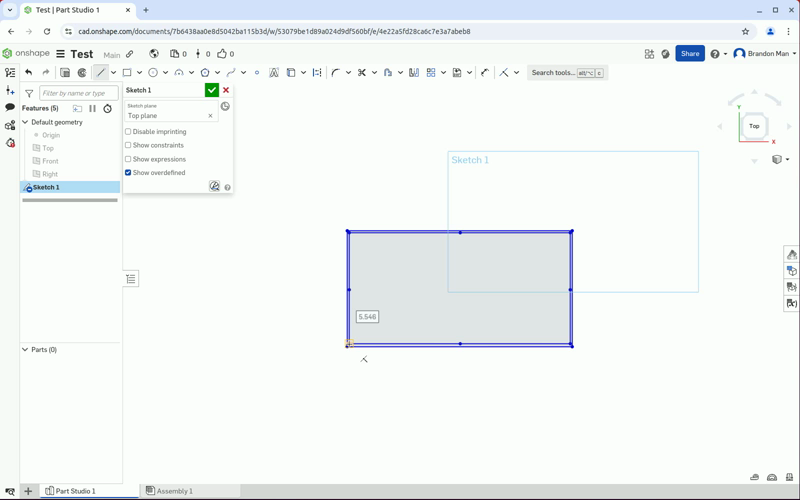
scroll(-6)
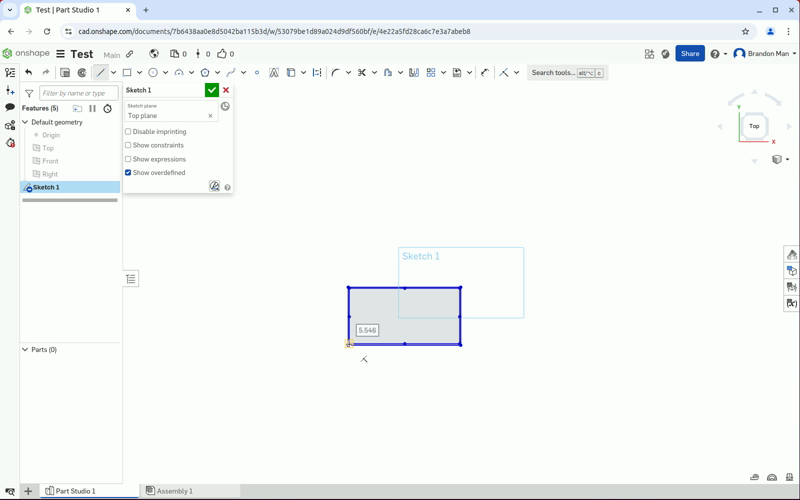
key(esc)
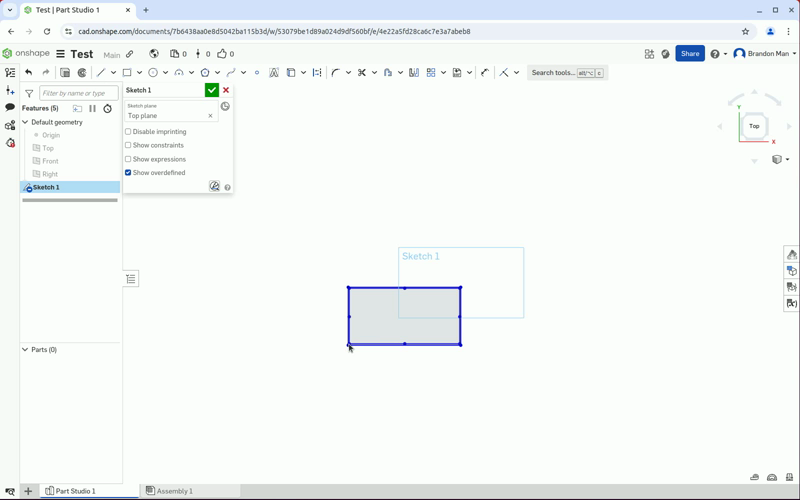
mouse_move(363, 287)
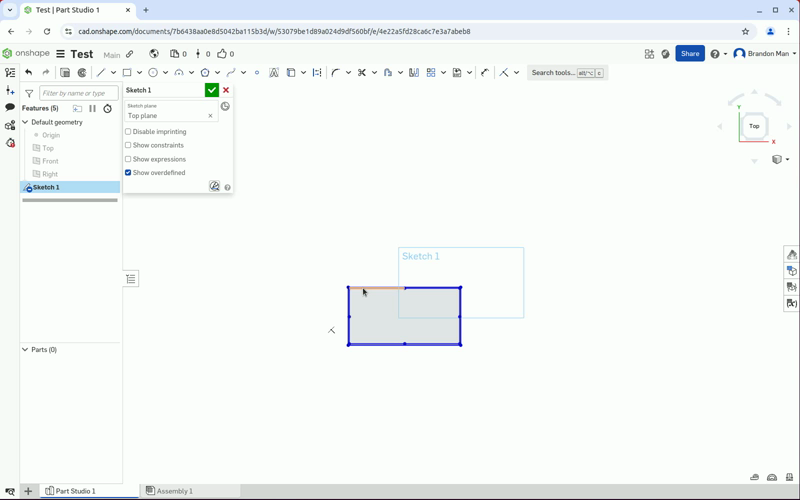
scroll(6)
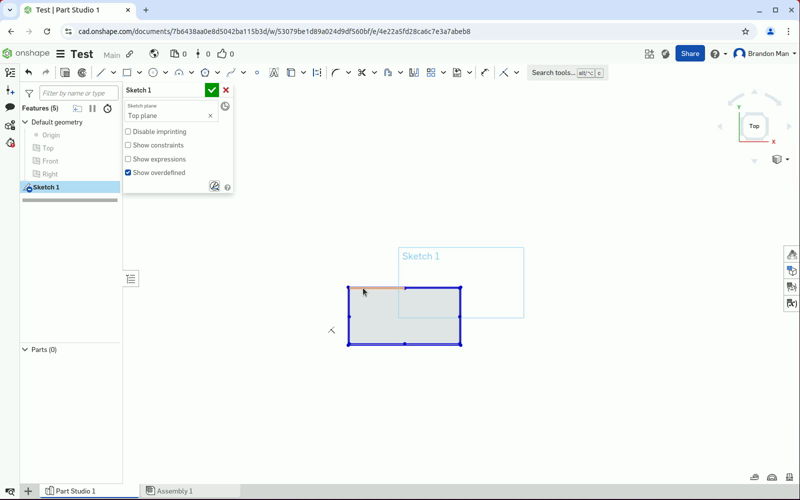
scroll(6)
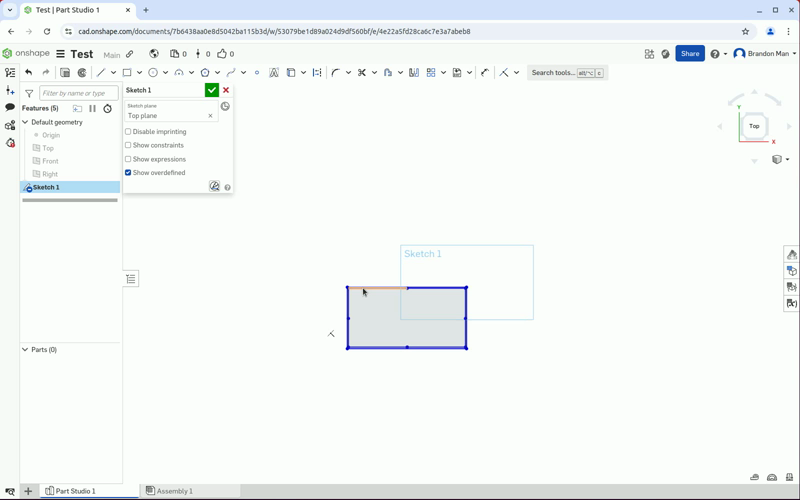
scroll(6)
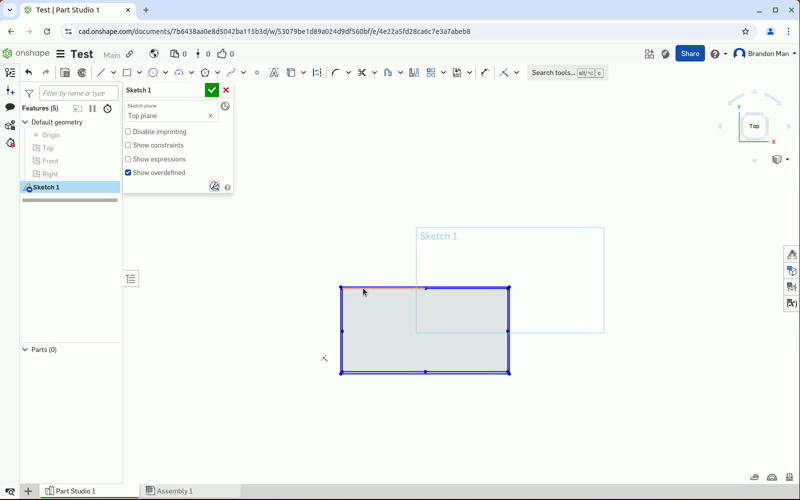
scroll(6)
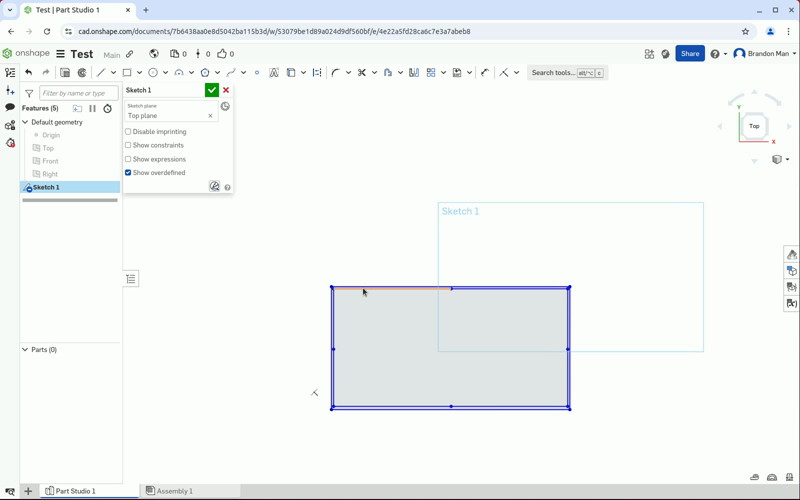
scroll(6)
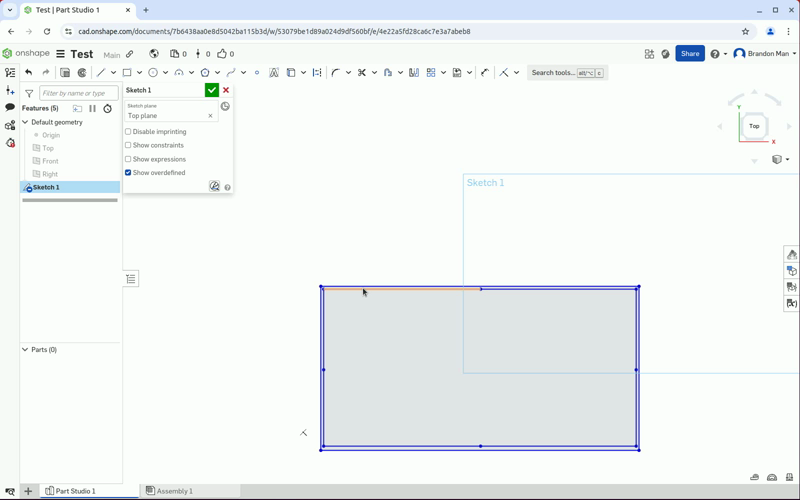
scroll(6)
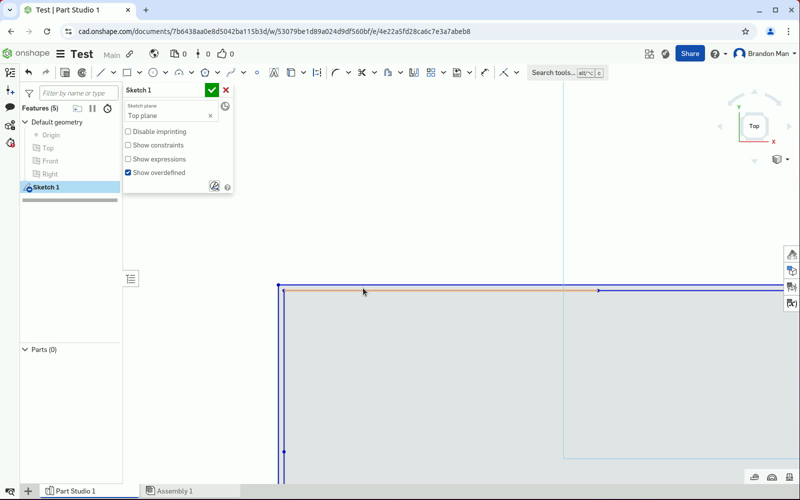
scroll(6)
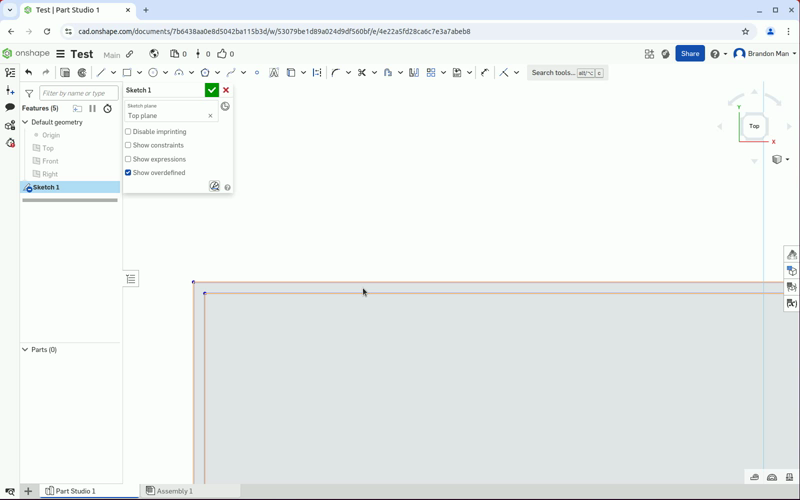
click(363, 287)
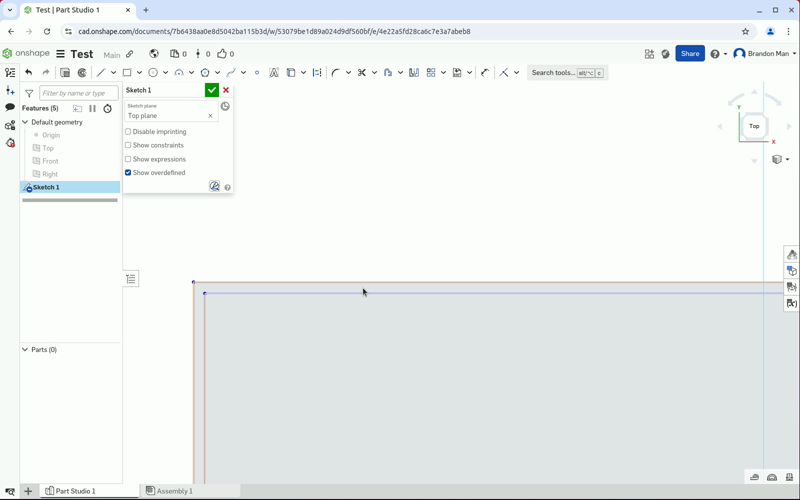
scroll(-6)
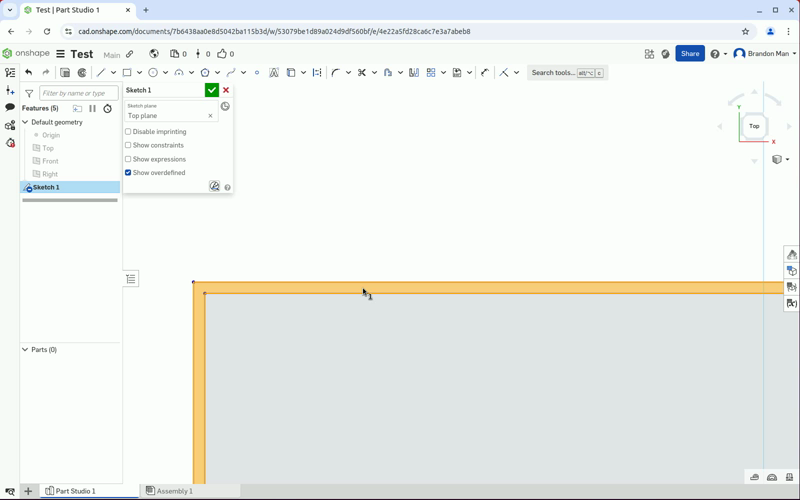
scroll(-6)
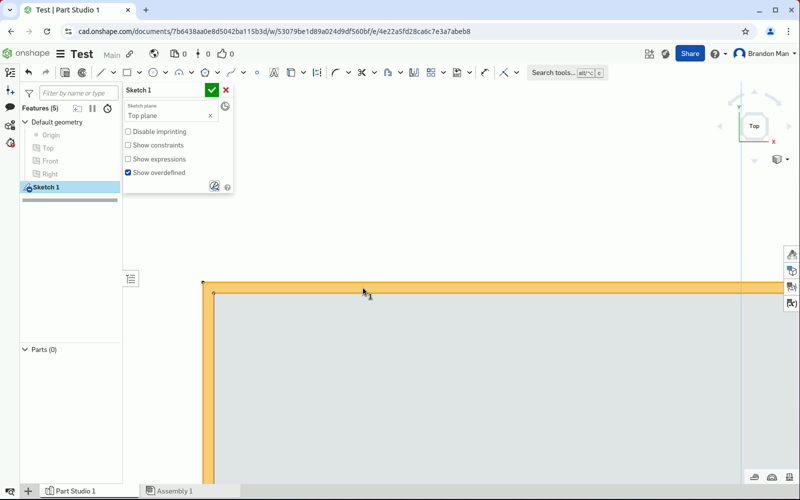
scroll(-6)
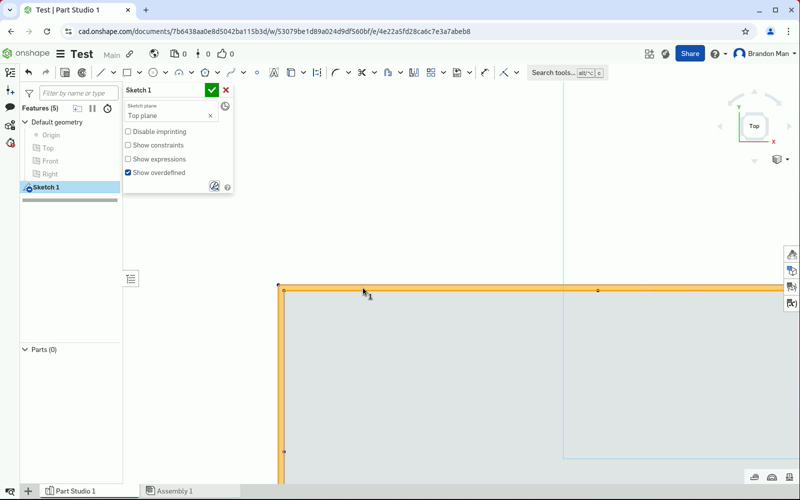
scroll(-6)
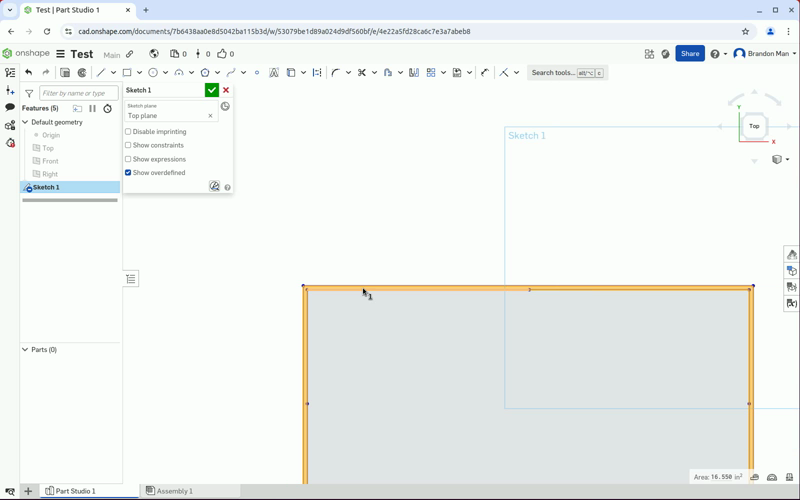
scroll(-6)
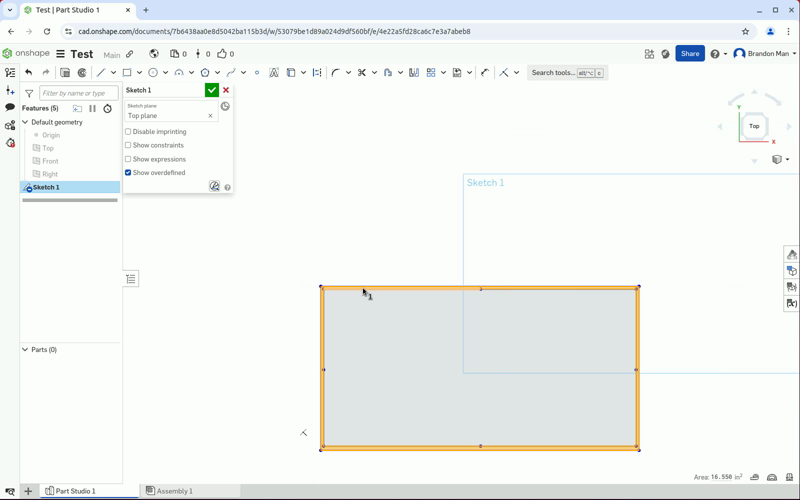
scroll(-6)
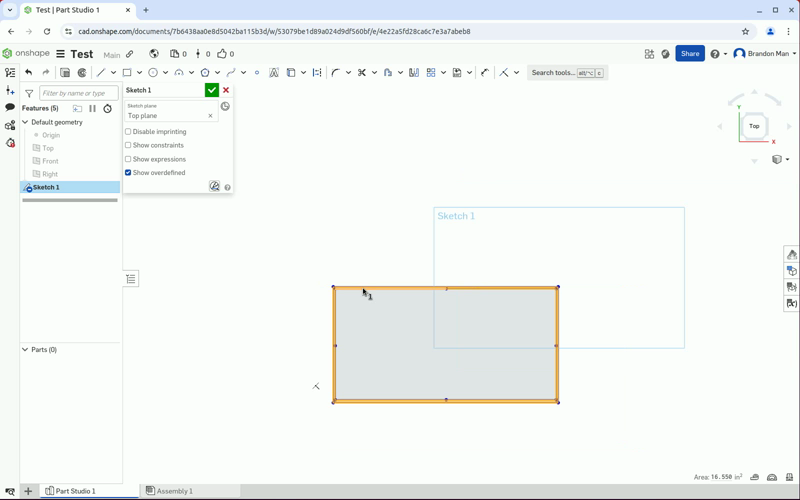
scroll(-6)
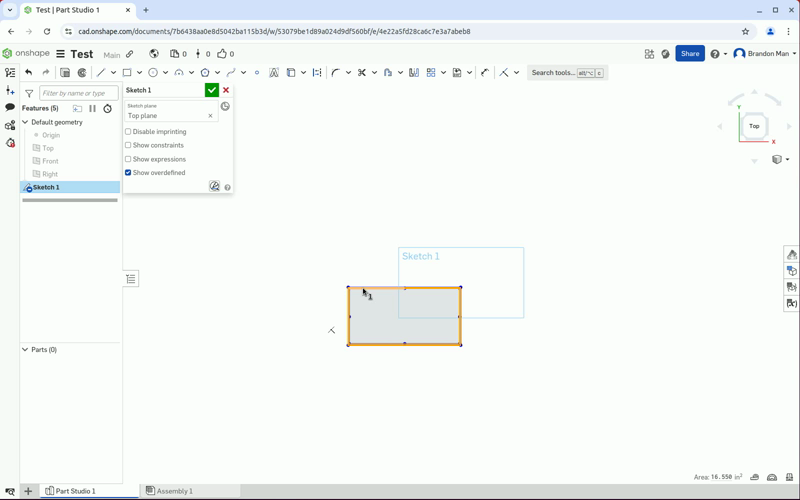
mouse_move(73, 352)
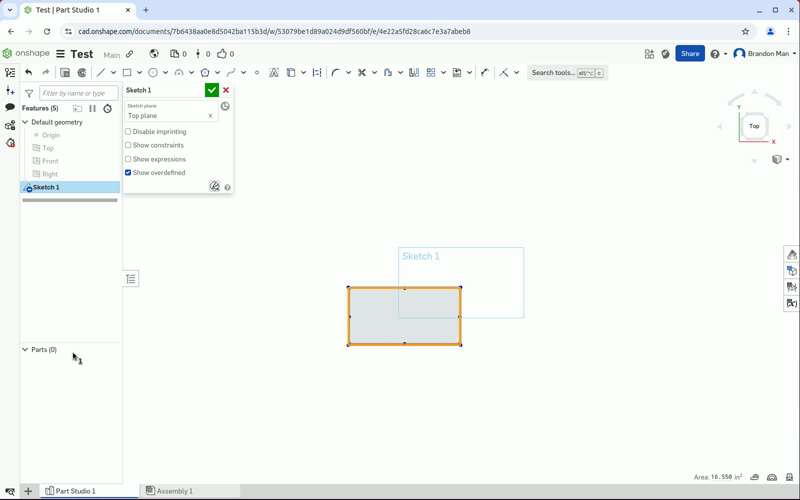
key(shift+y)
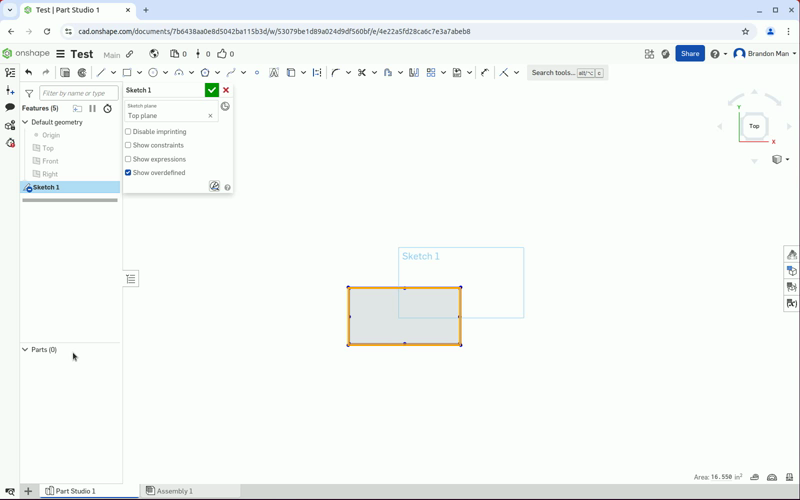
key(shift+e)
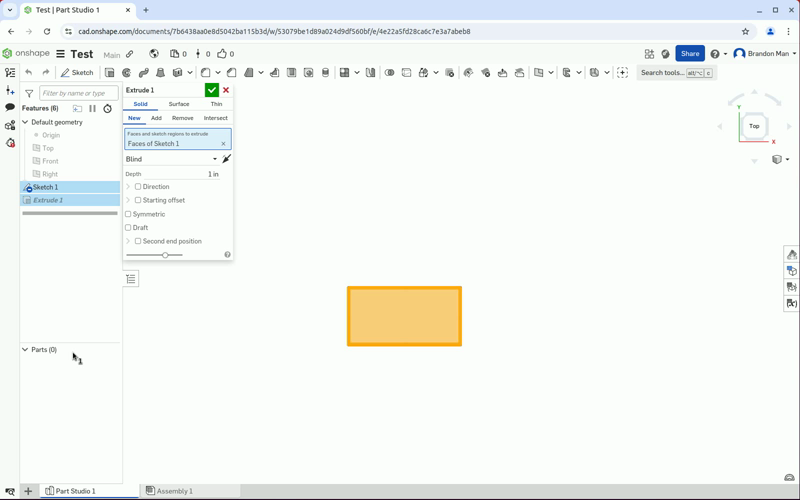
mouse_move(143, 106)
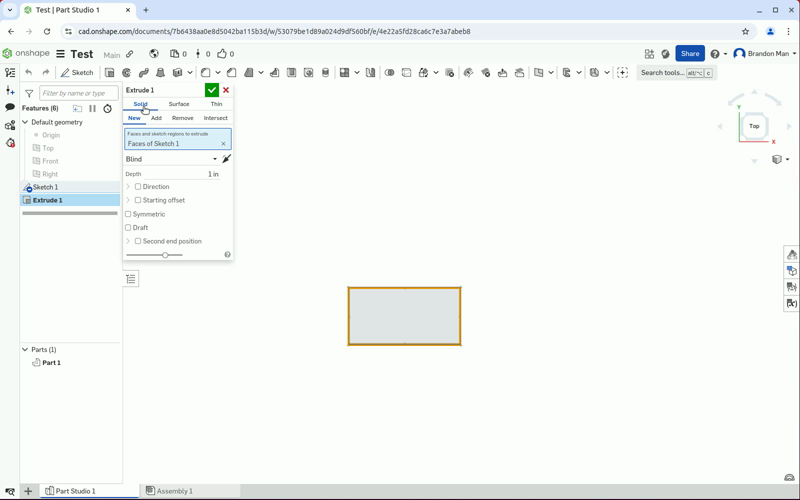
click(143, 106)
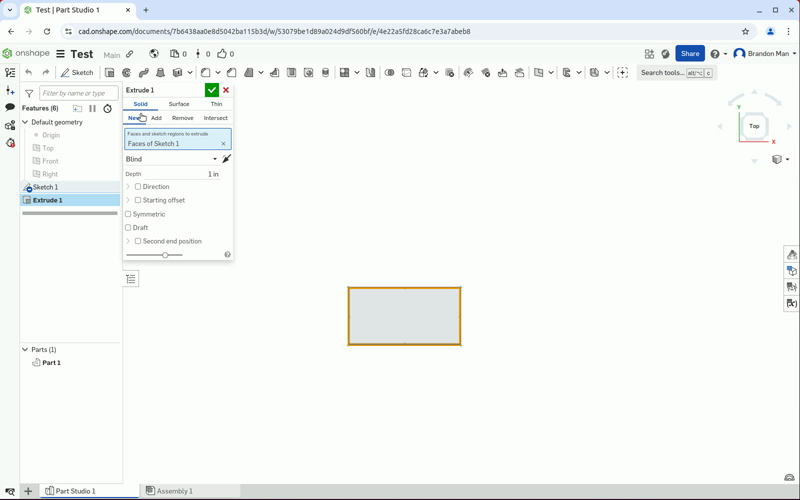
mouse_move(137, 120)
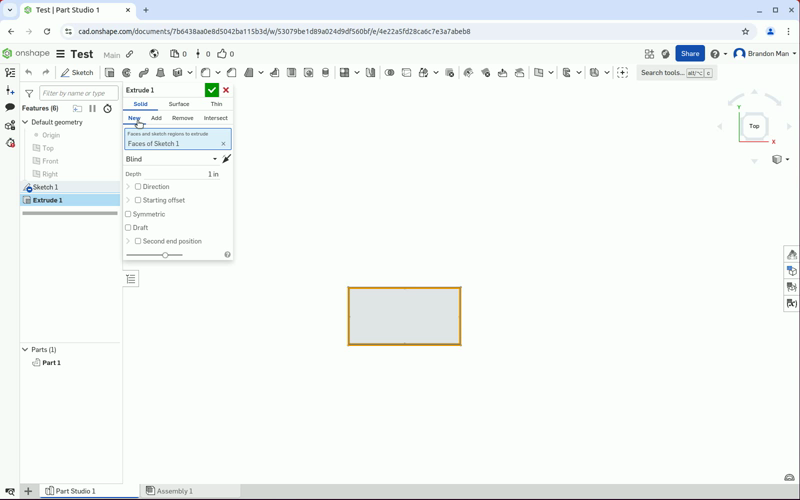
click(137, 120)
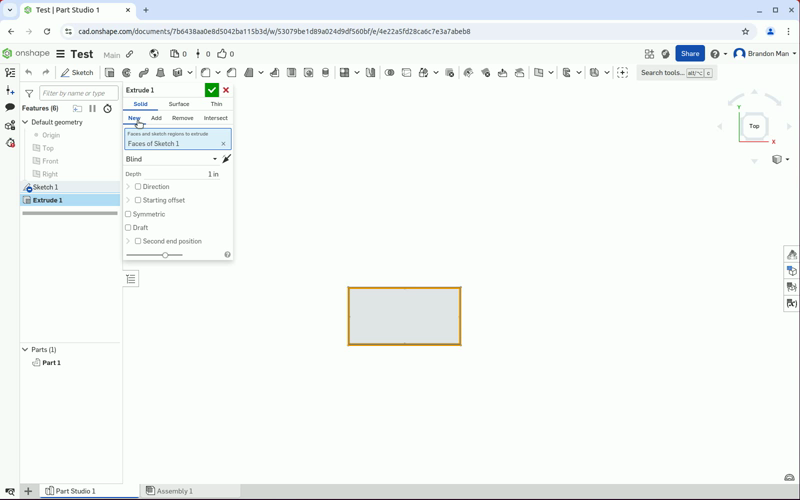
key(tab, 4)
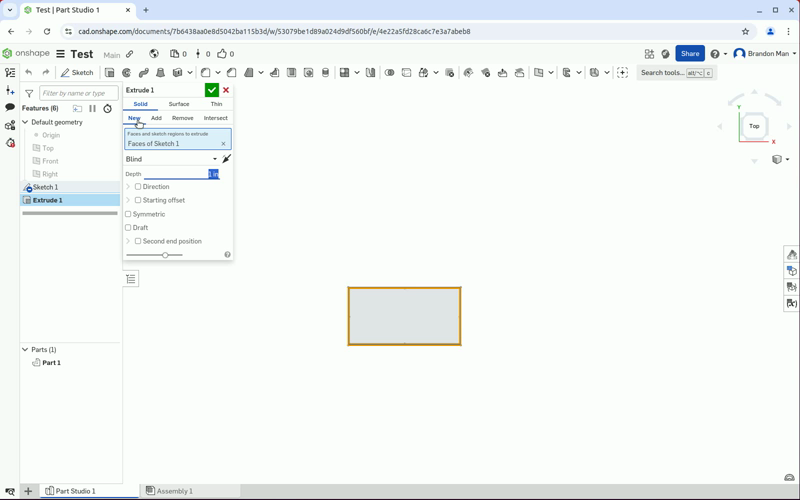
text(11.795)
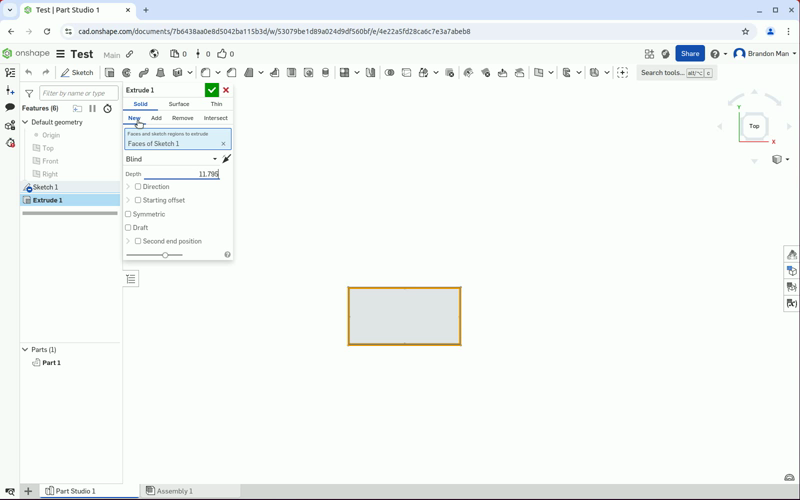
key(enter)
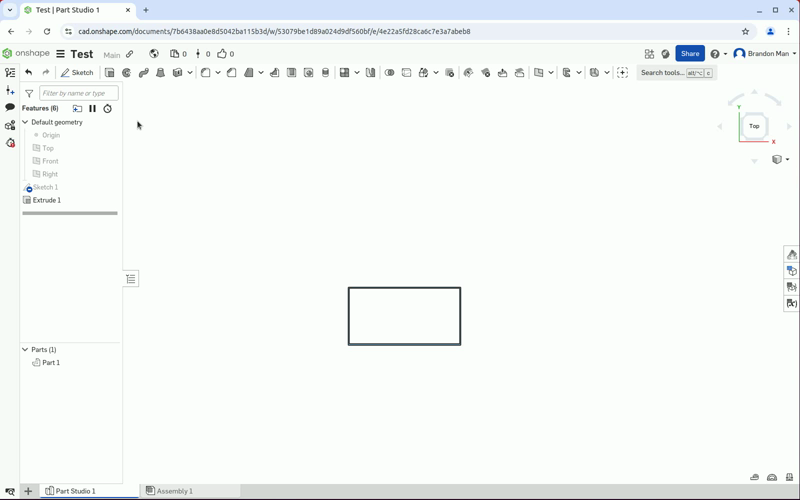
key(shift+h)
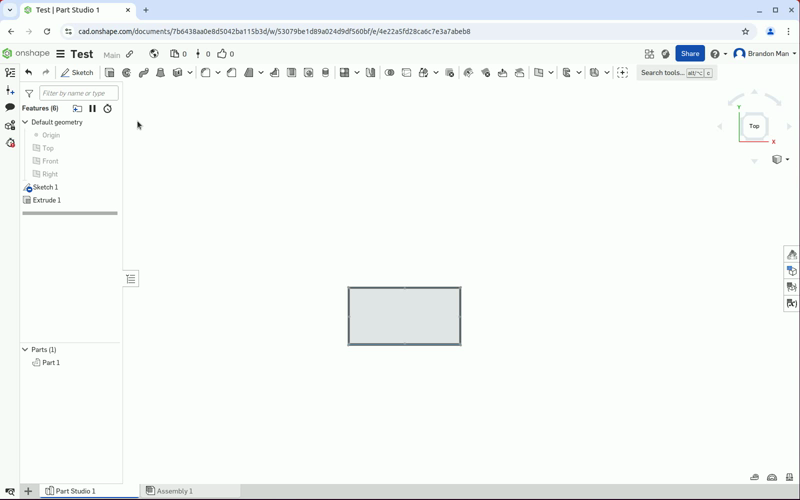
key(shift+h)
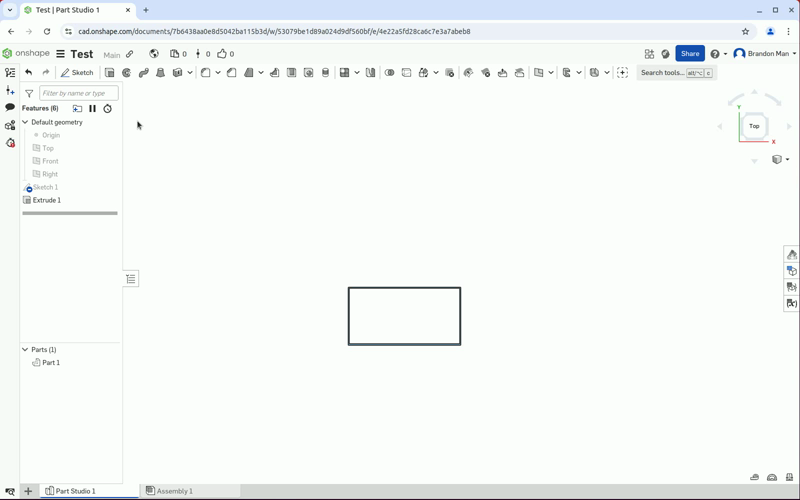
mouse_move(73, 189)
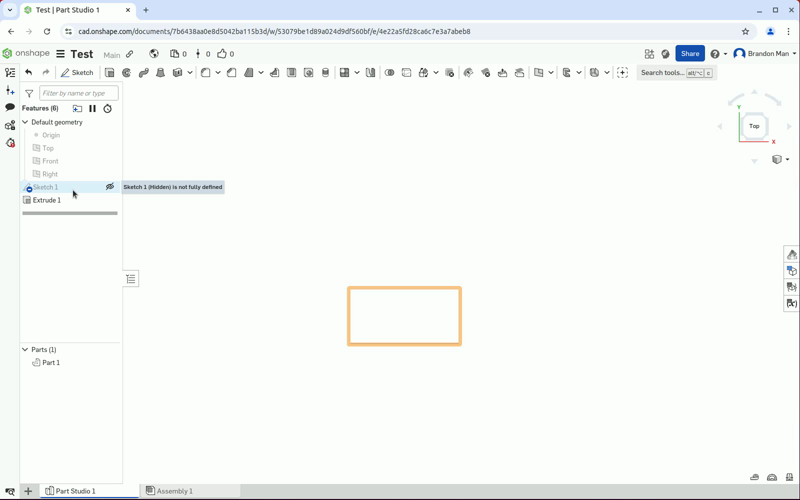
click(73, 189)
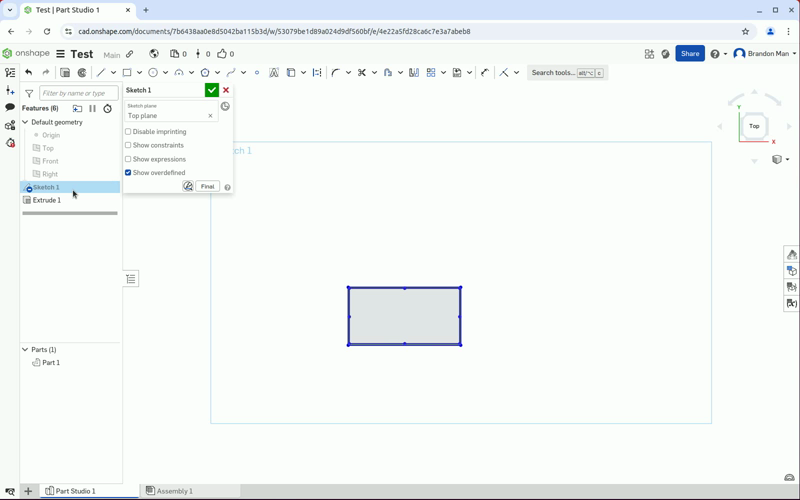
mouse_move(229, 92)
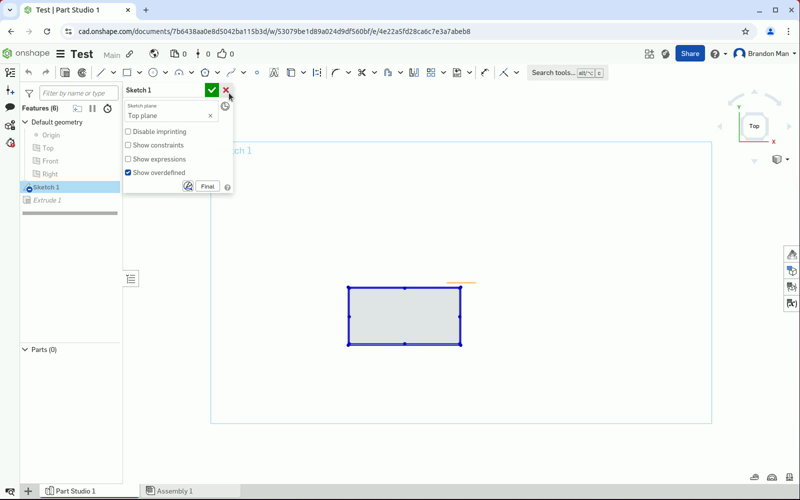
click(229, 92)
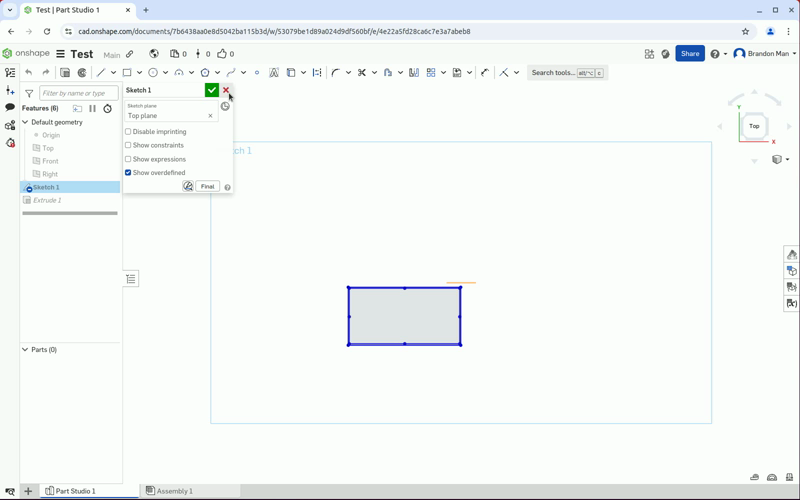
key(shift+s)
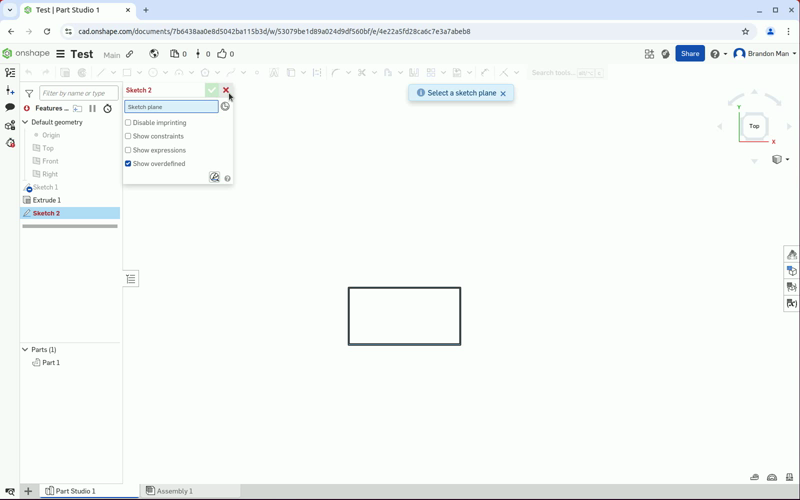
mouse_move(73, 150)
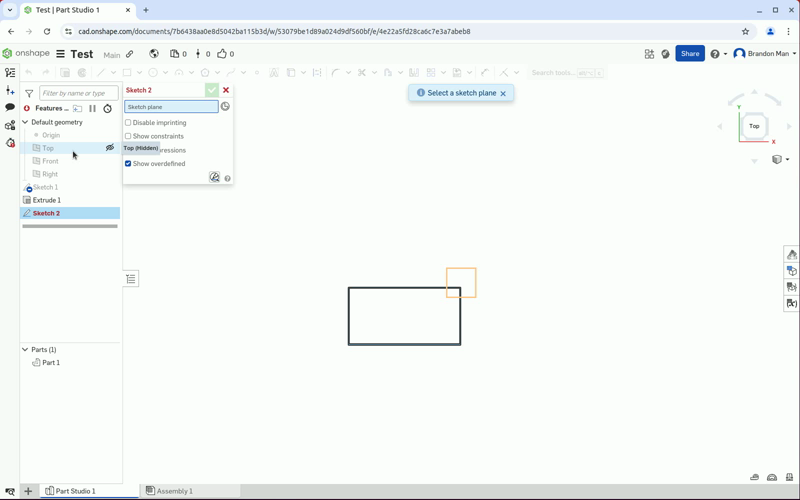
click(73, 150)
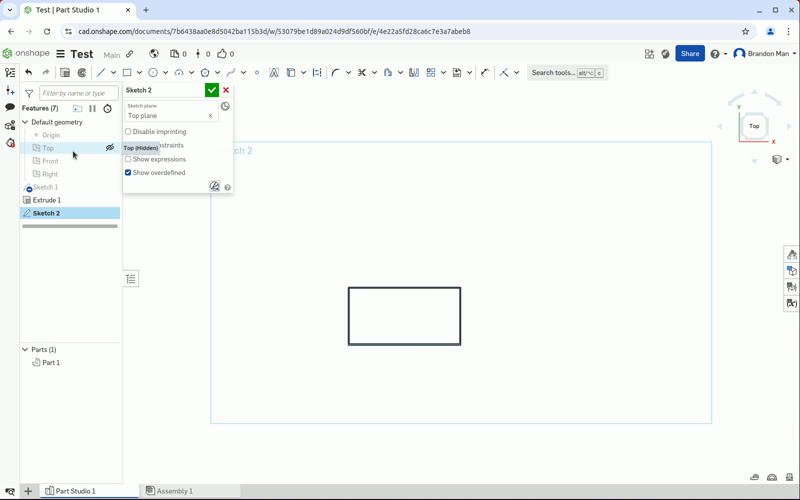
mouse_move(73, 352)
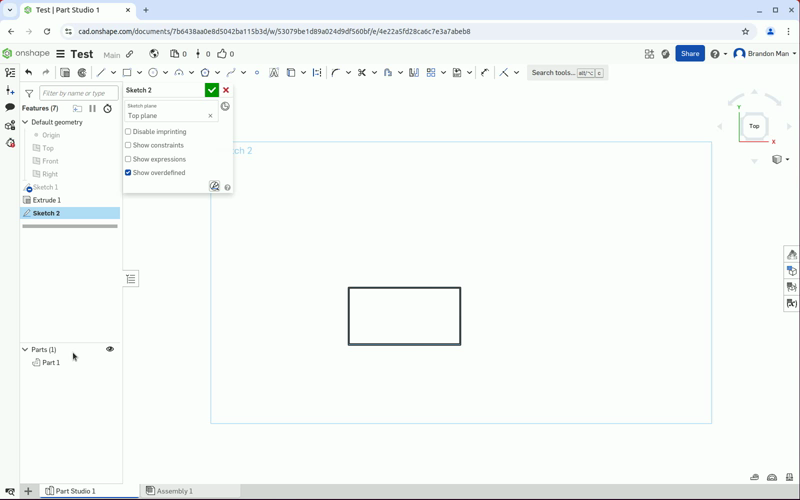
key(y)
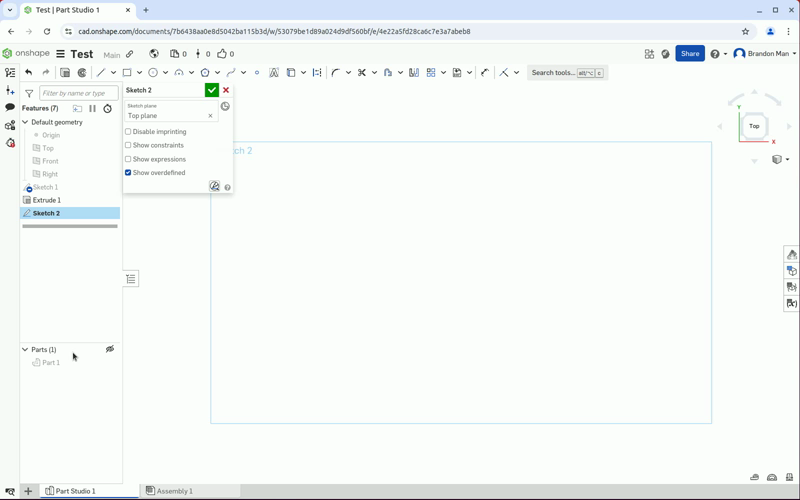
key(l)
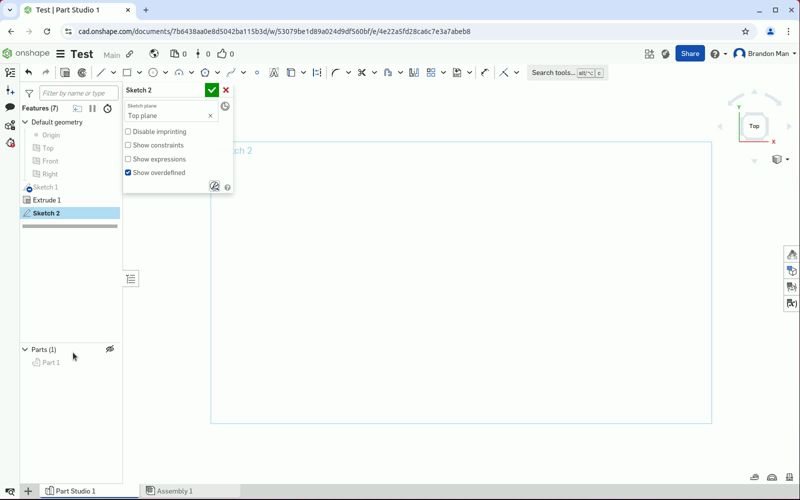
key_down(shift)
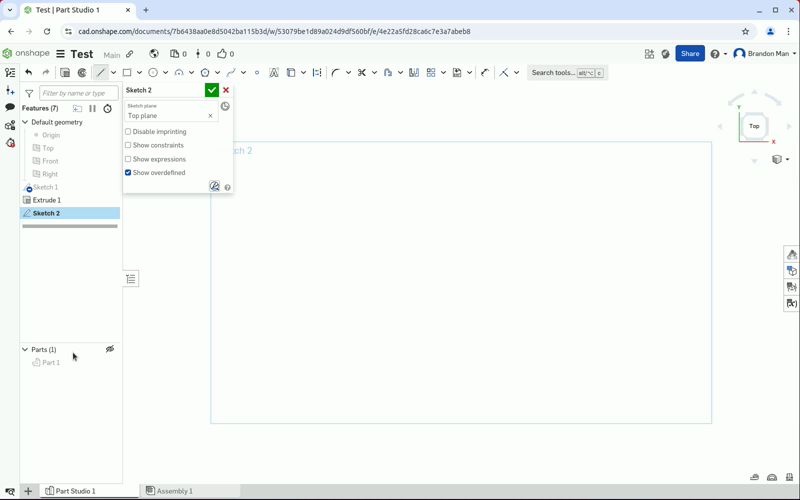
mouse_move(349, 342)
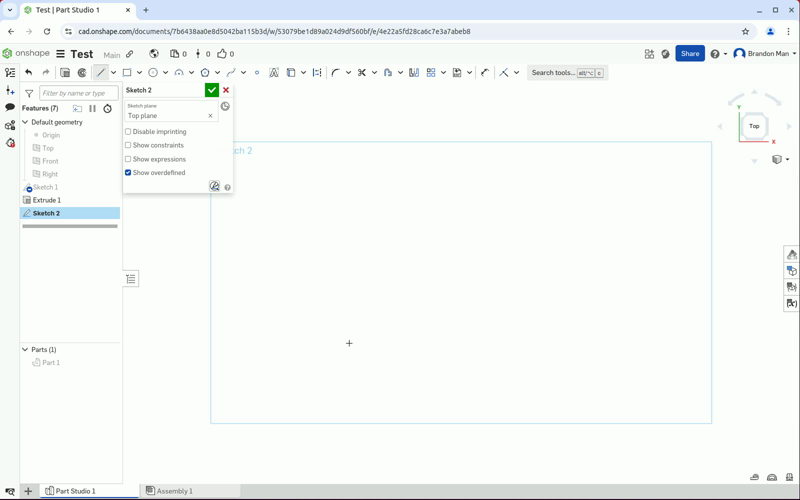
click(349, 342)
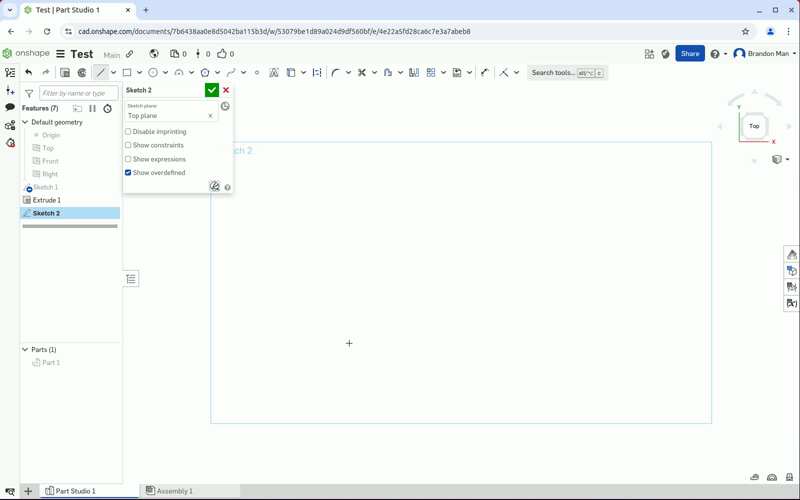
key_up(shift)
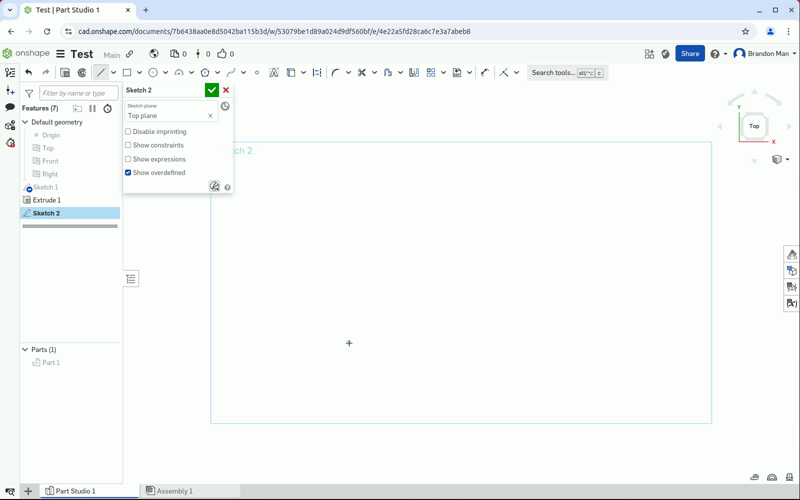
key_down(shift)
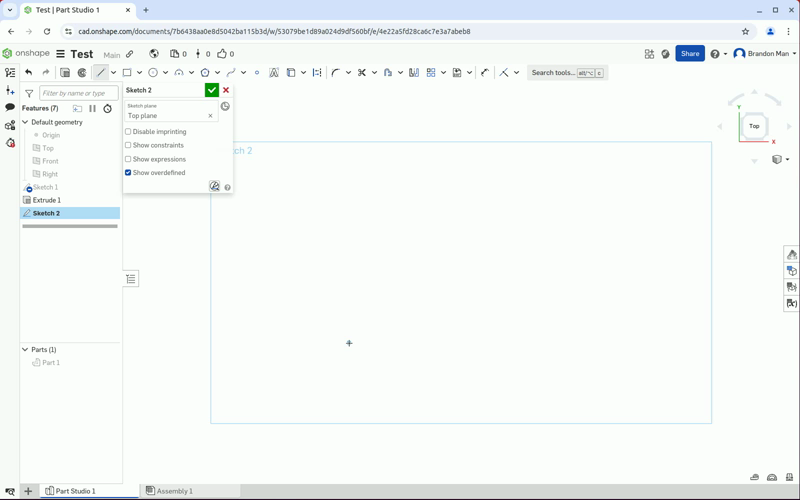
mouse_move(379, 342)
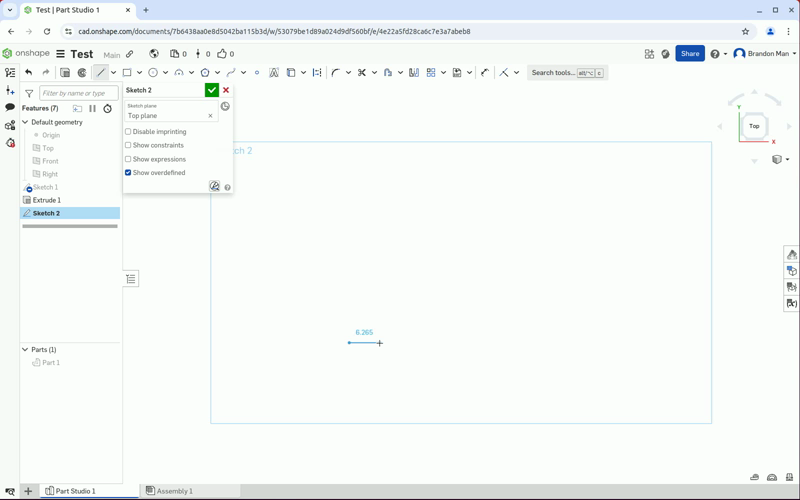
mouse_move(404, 342)
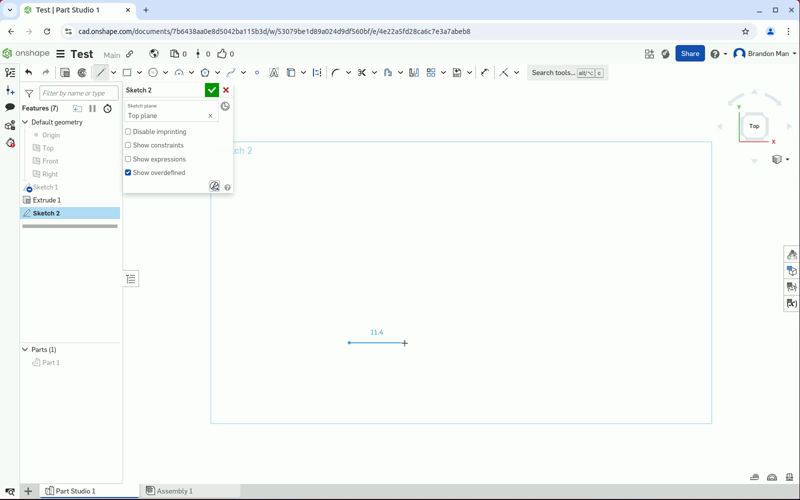
click(404, 342)
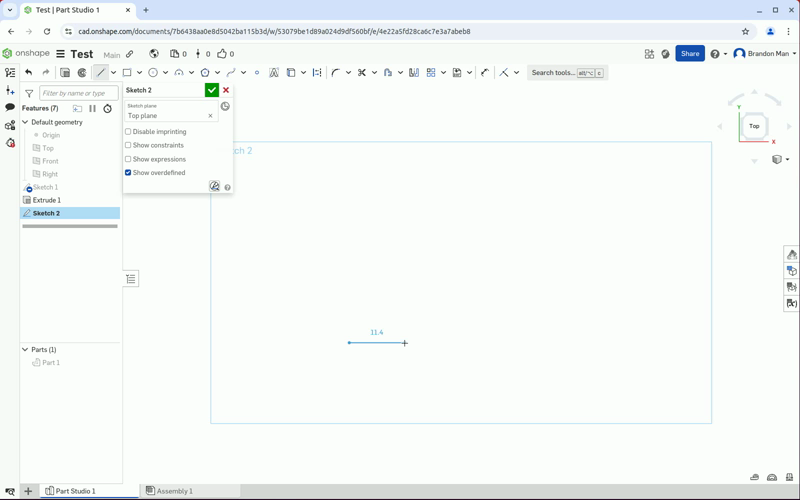
key_up(shift)
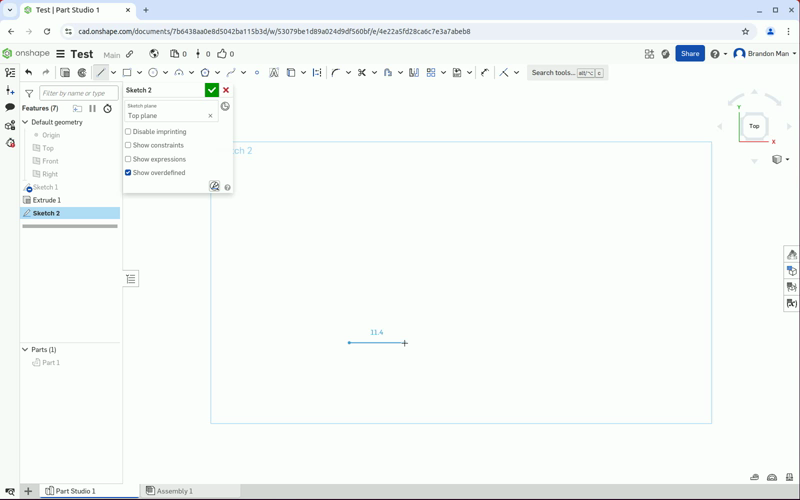
key_down(shift)
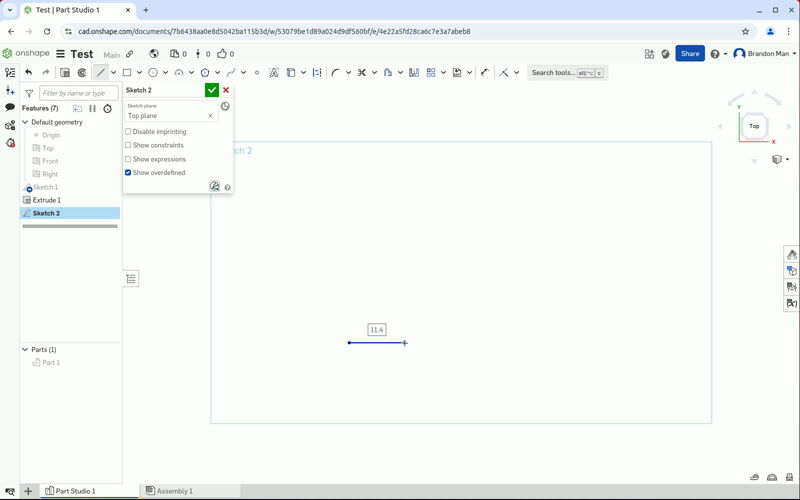
mouse_move(434, 342)
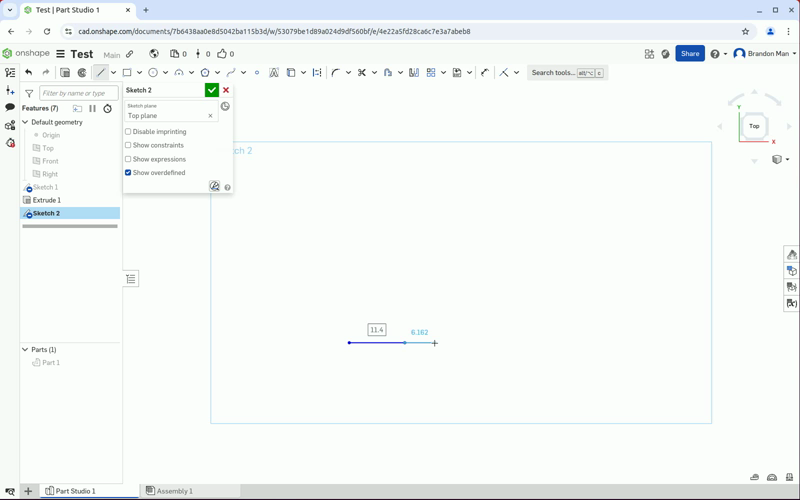
mouse_move(458, 342)
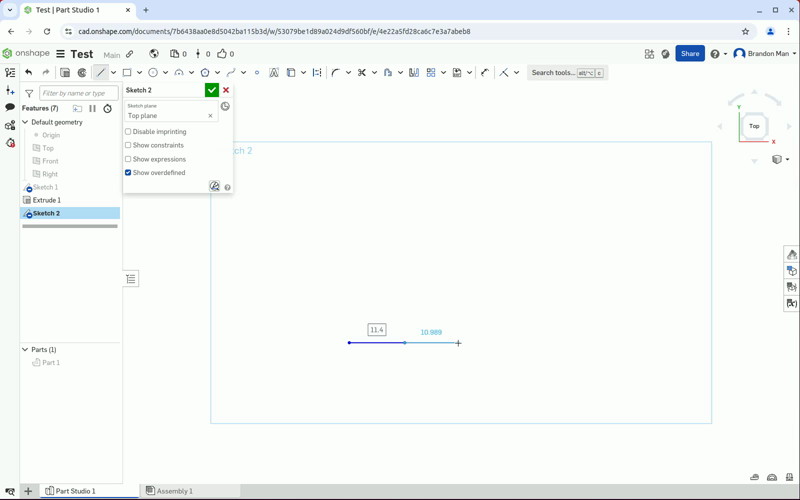
click(458, 342)
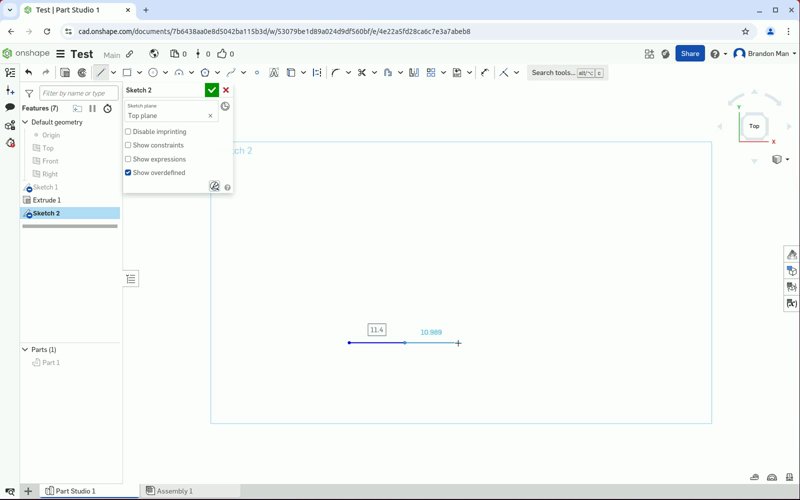
key_up(shift)
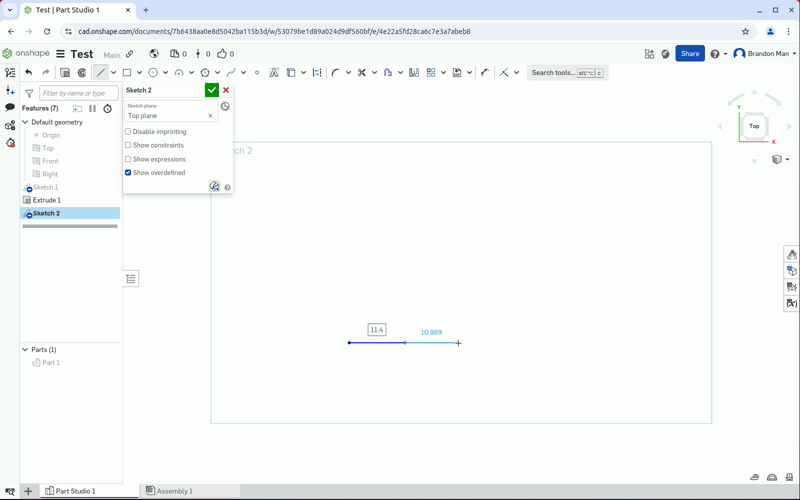
key_down(shift)
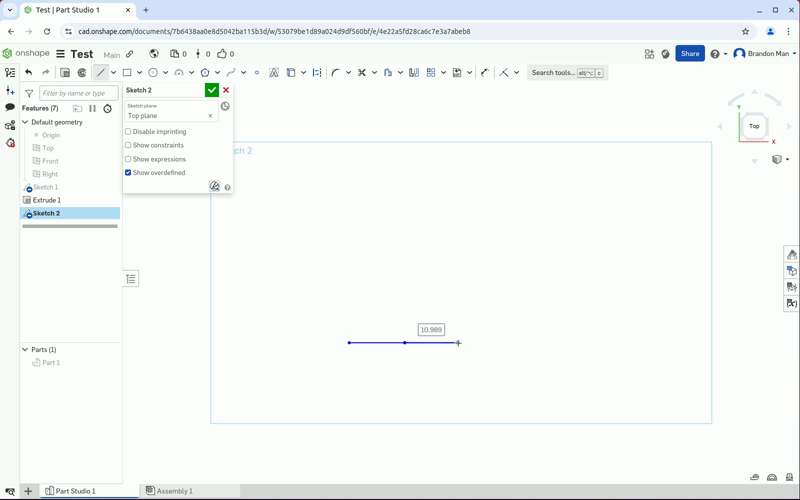
mouse_move(488, 342)
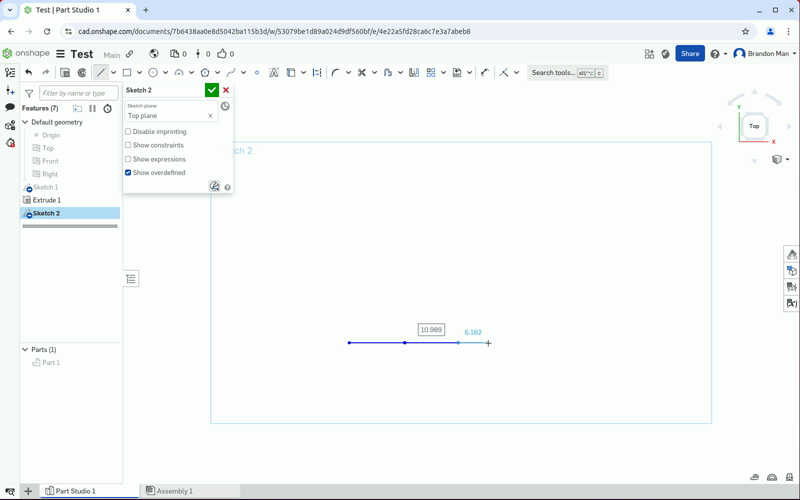
mouse_move(458, 315)
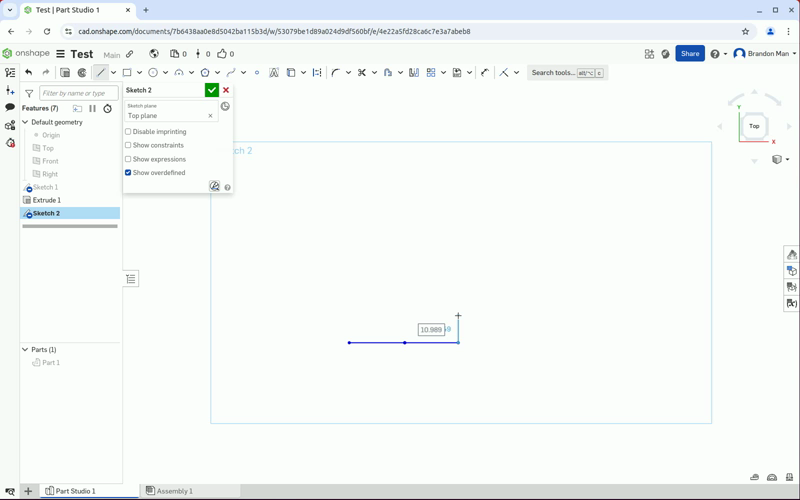
click(458, 315)
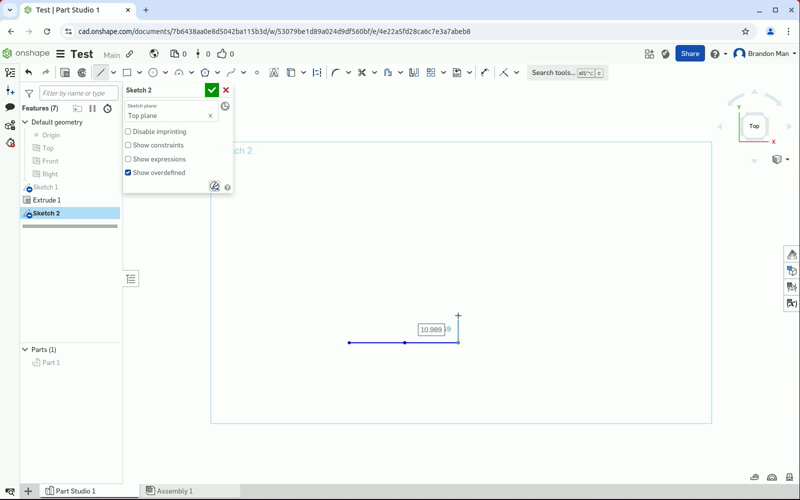
key_up(shift)
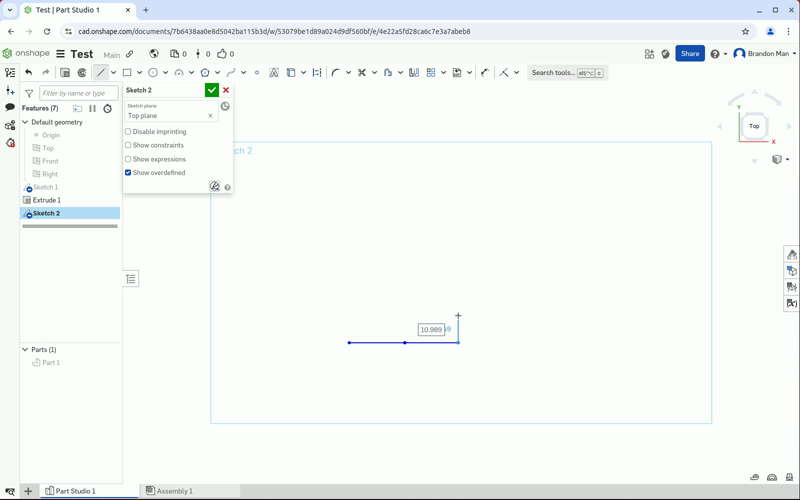
key_down(shift)
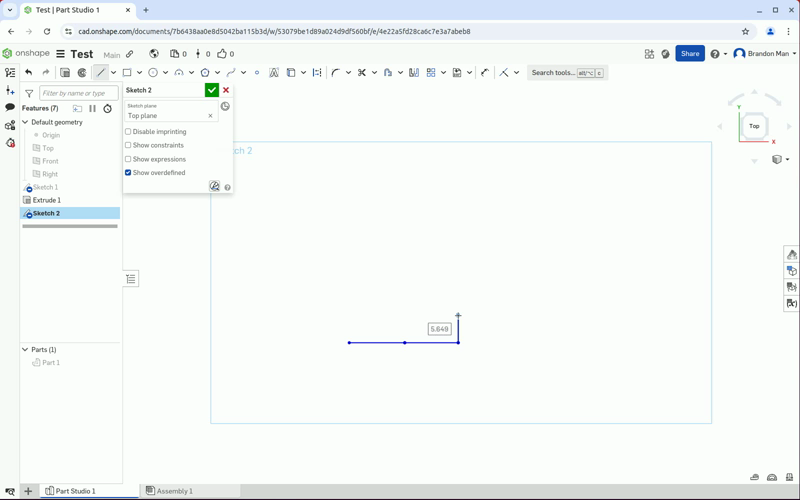
mouse_move(488, 315)
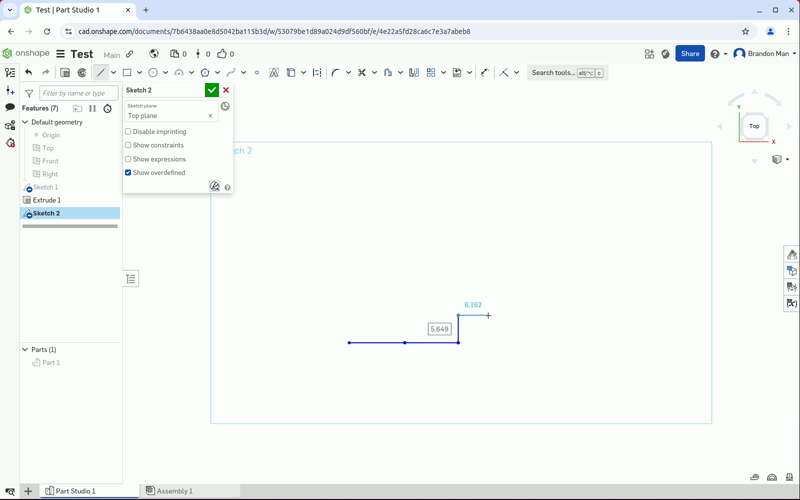
mouse_move(458, 287)
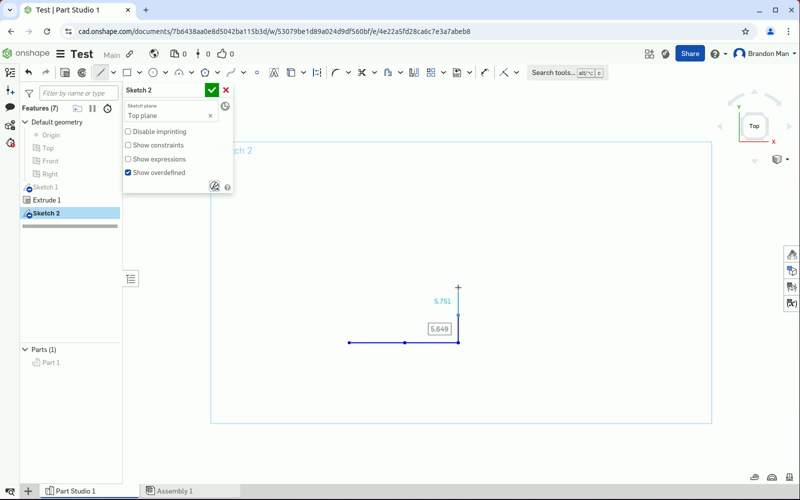
click(458, 287)
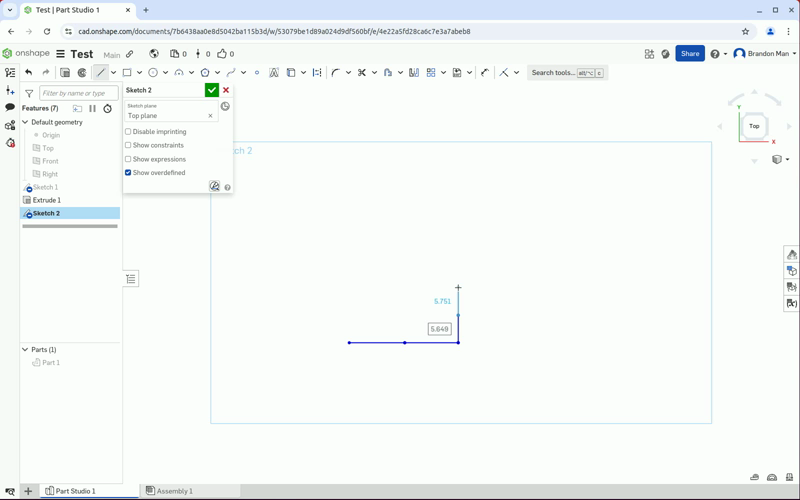
key_up(shift)
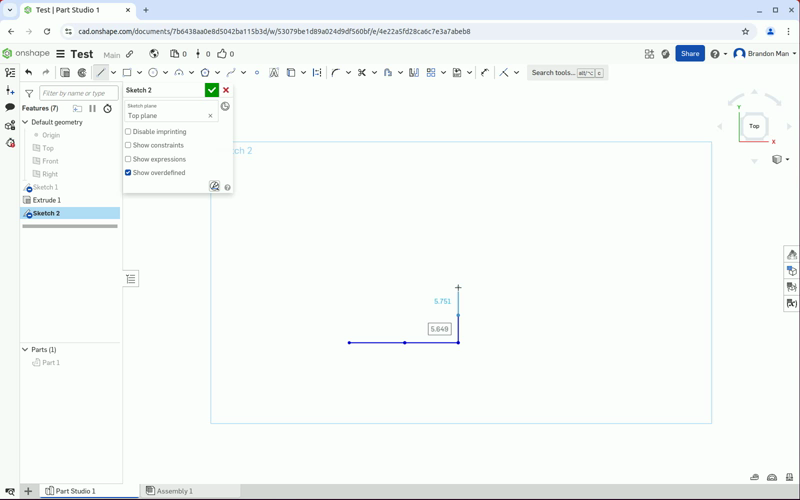
key_down(shift)
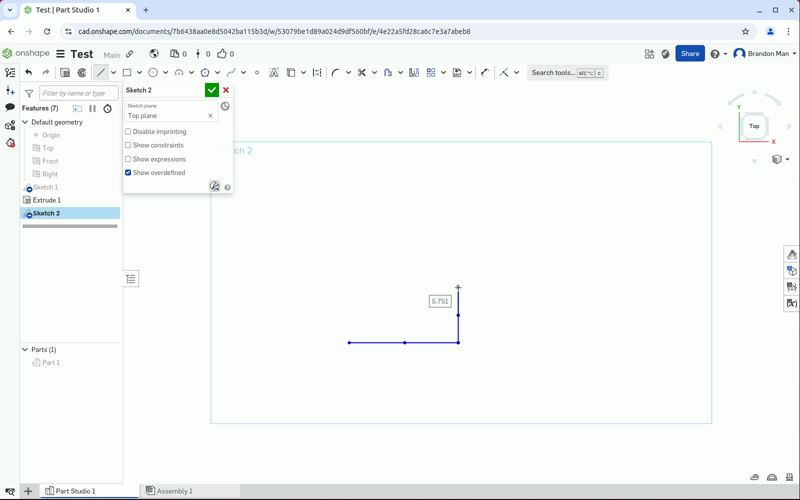
mouse_move(488, 287)
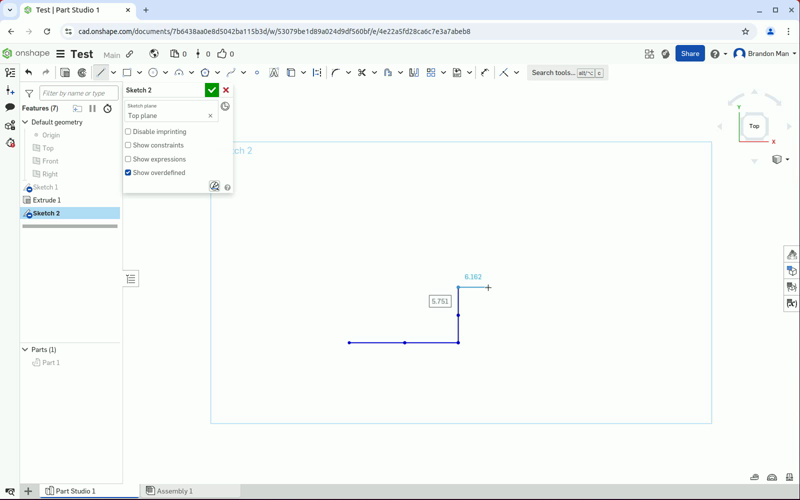
mouse_move(404, 287)
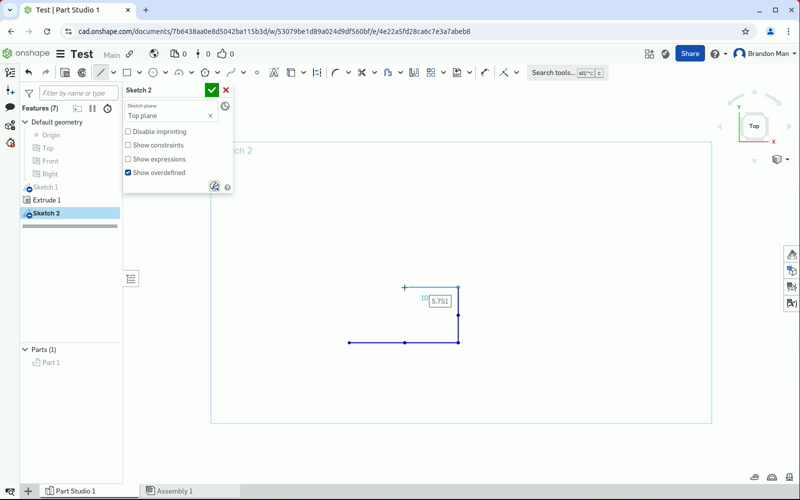
click(404, 287)
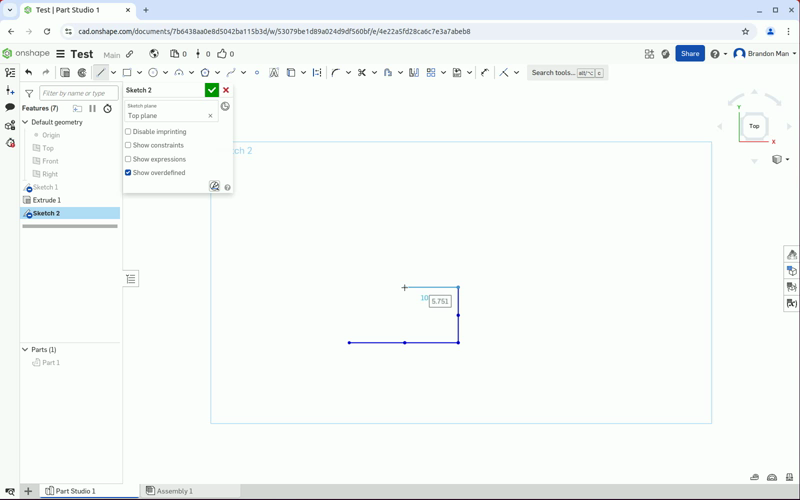
key_up(shift)
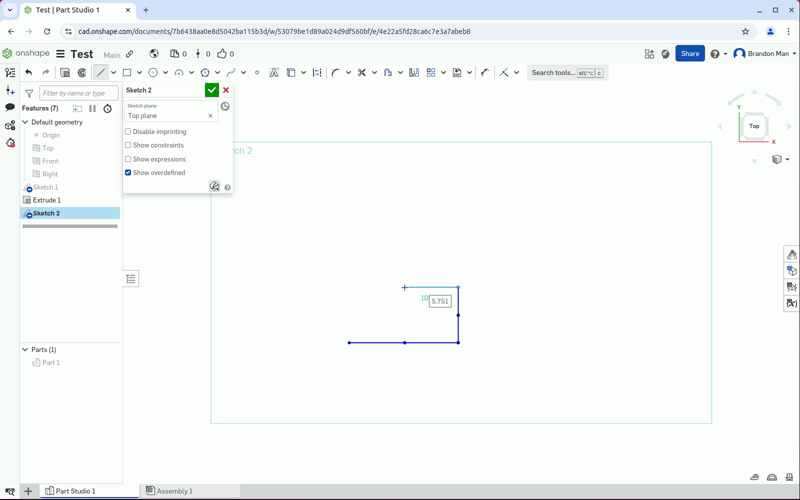
key_down(shift)
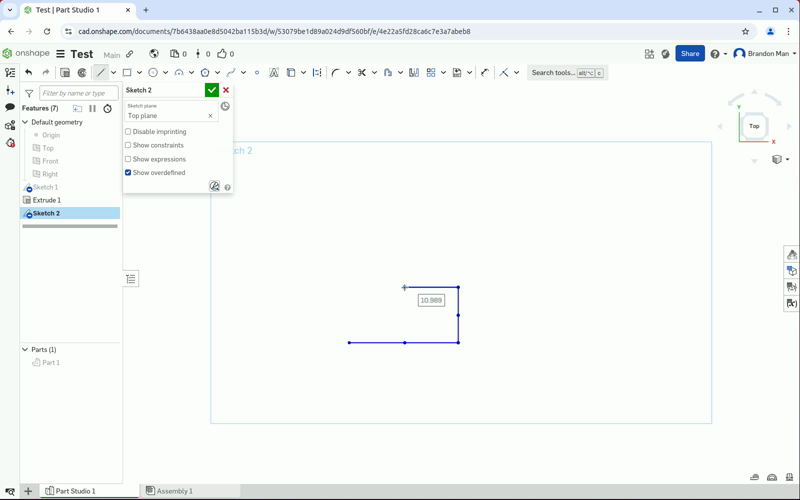
mouse_move(434, 287)
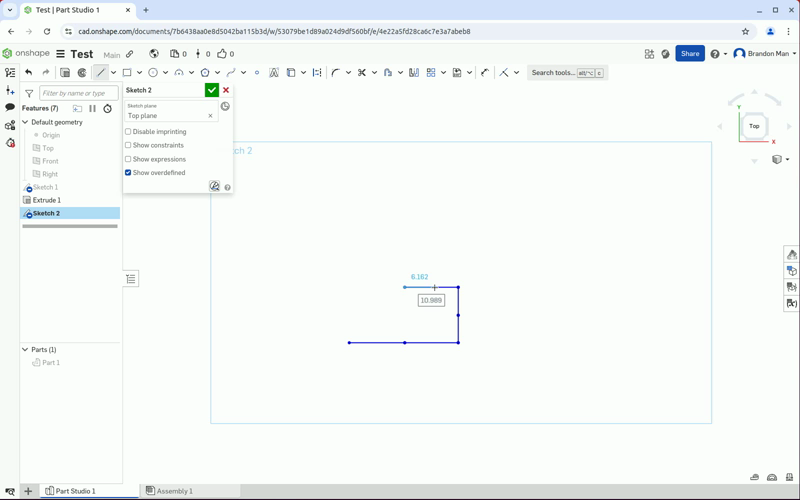
mouse_move(349, 287)
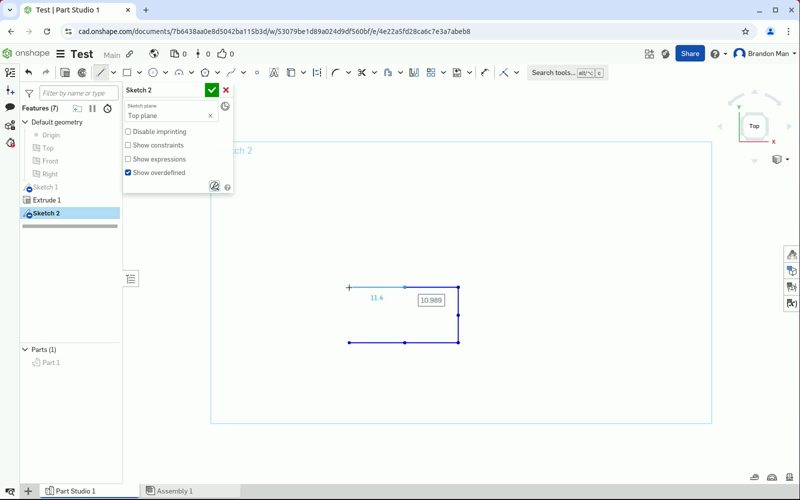
click(349, 287)
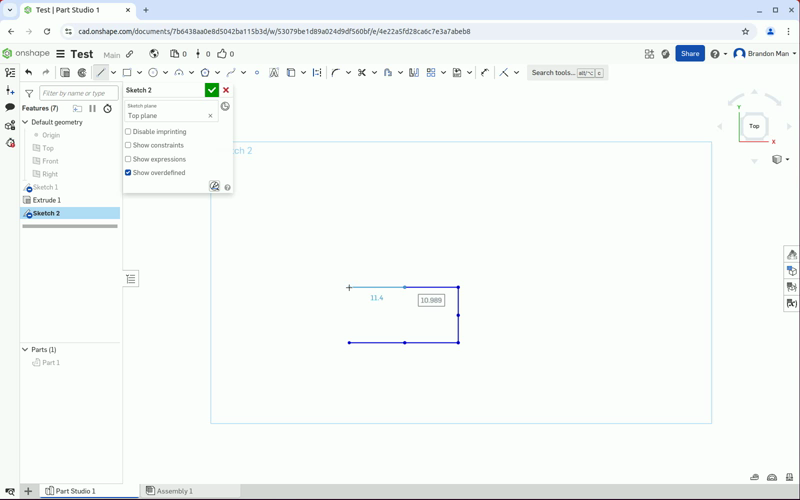
key_up(shift)
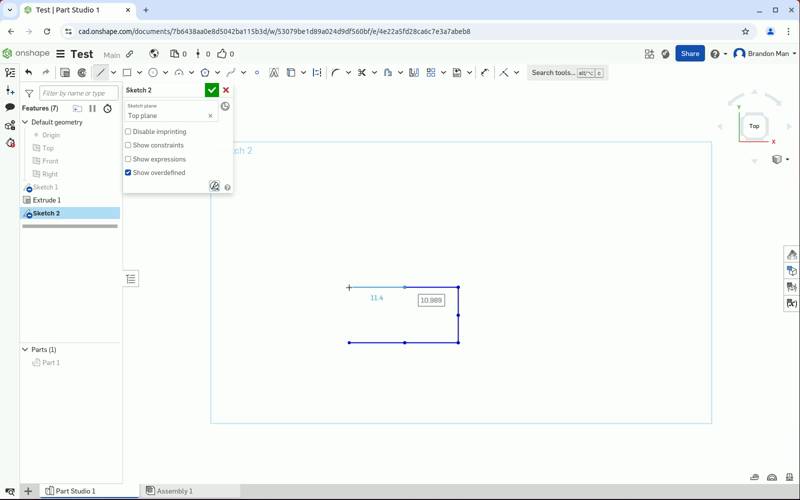
key_down(shift)
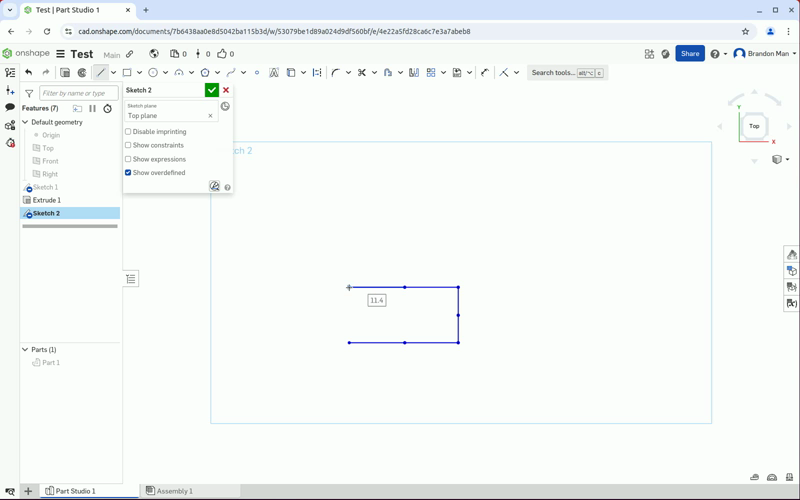
mouse_move(379, 287)
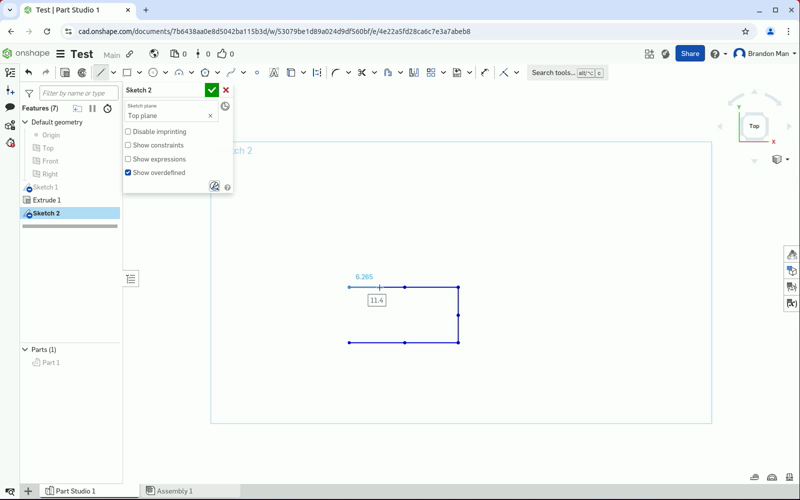
mouse_move(349, 315)
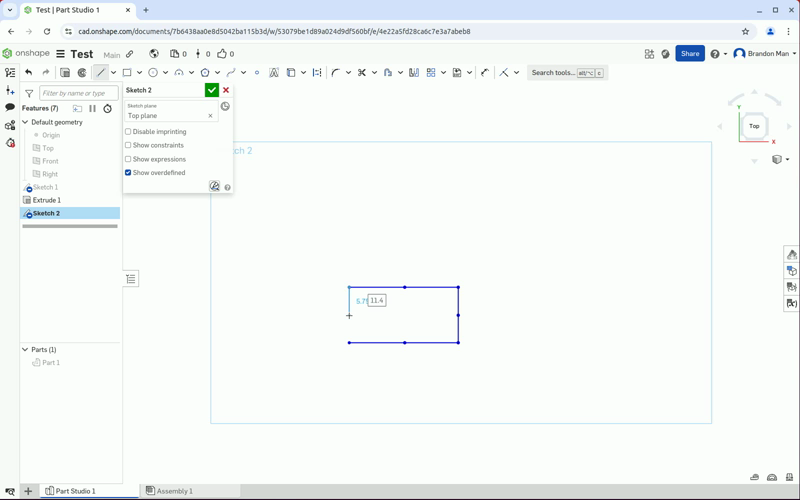
click(349, 315)
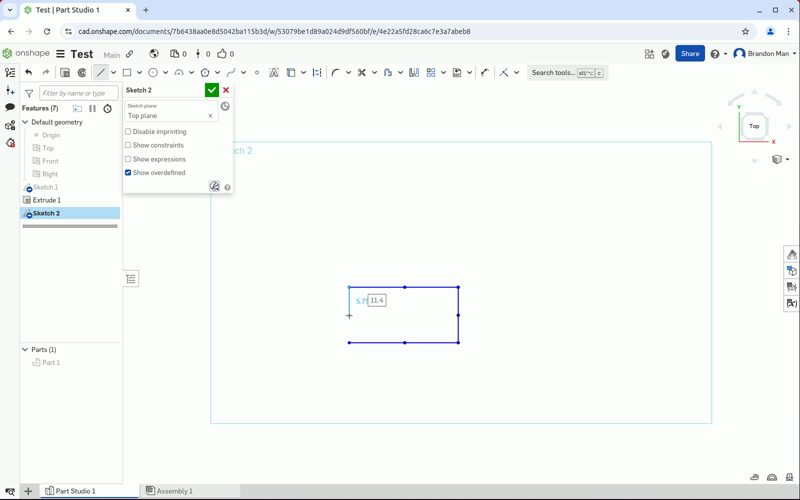
key_up(shift)
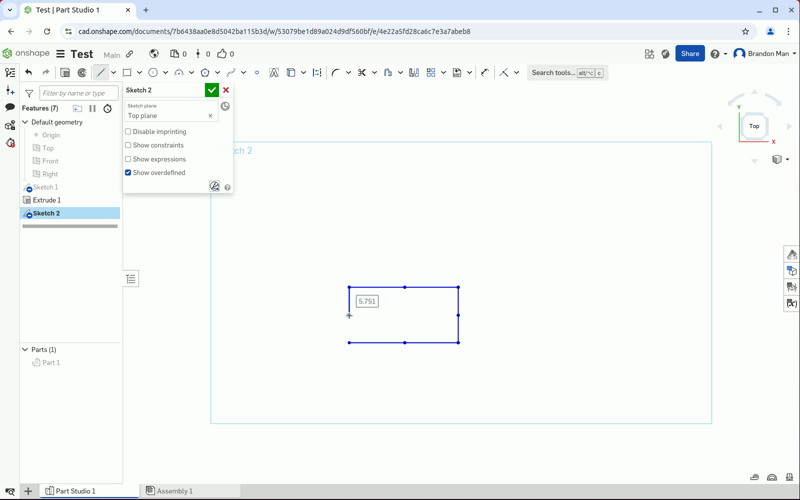
mouse_move(379, 315)
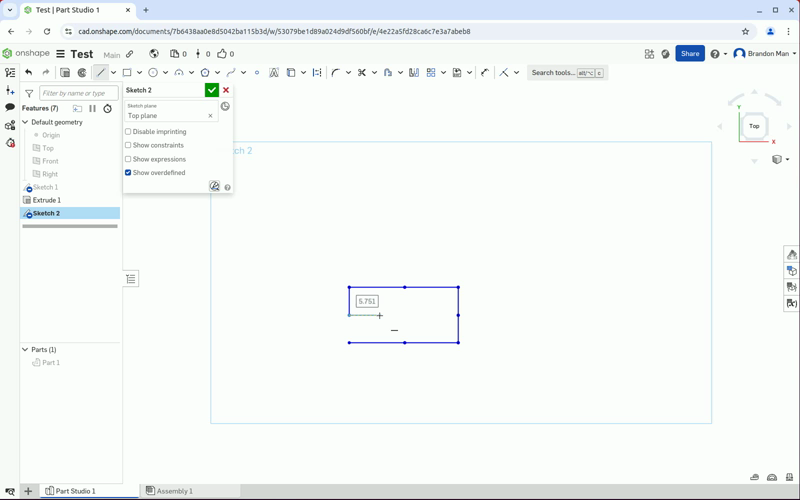
key_down(shift)
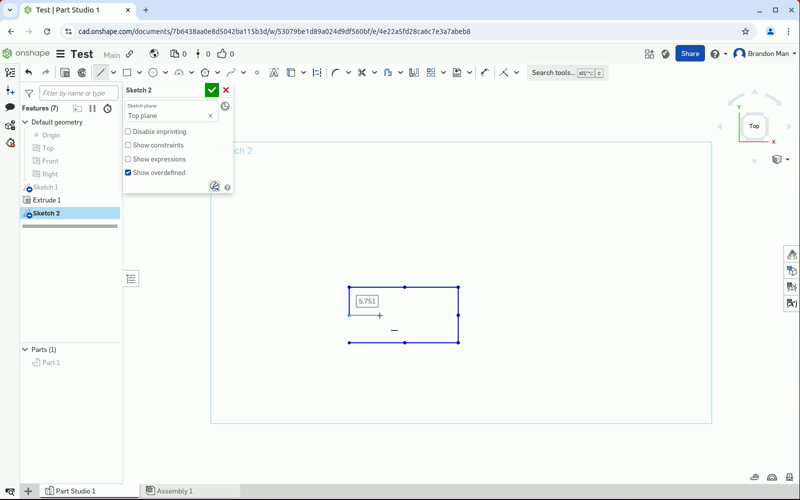
mouse_move(349, 342)
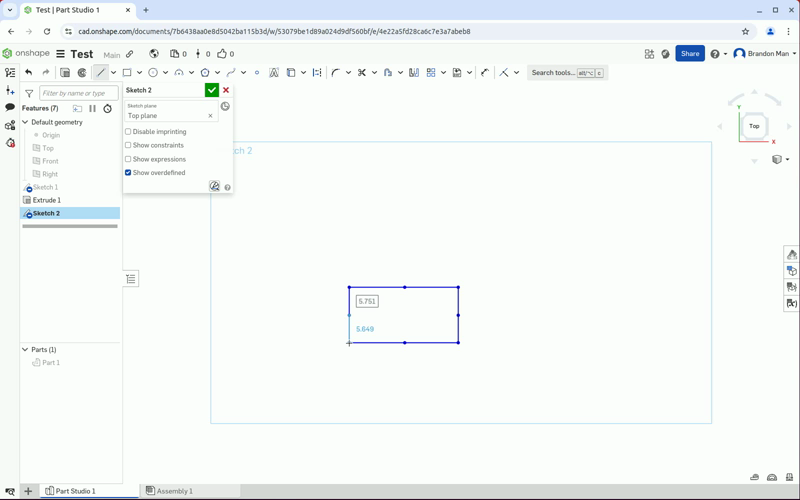
key_up(shift)
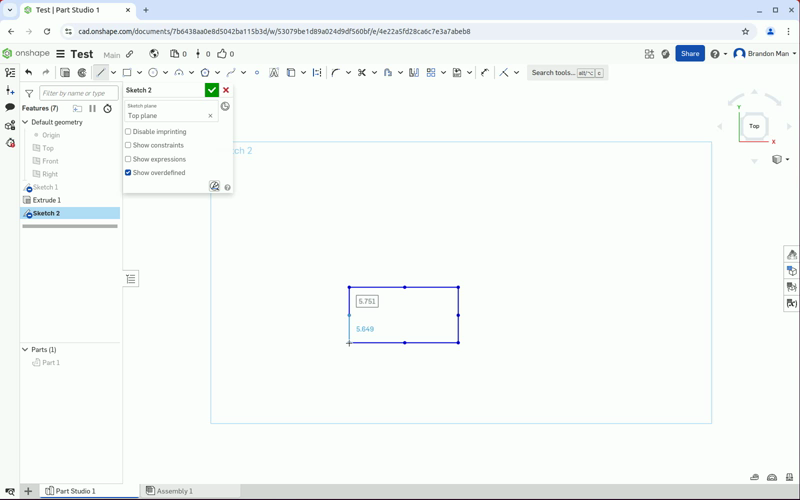
click(349, 342)
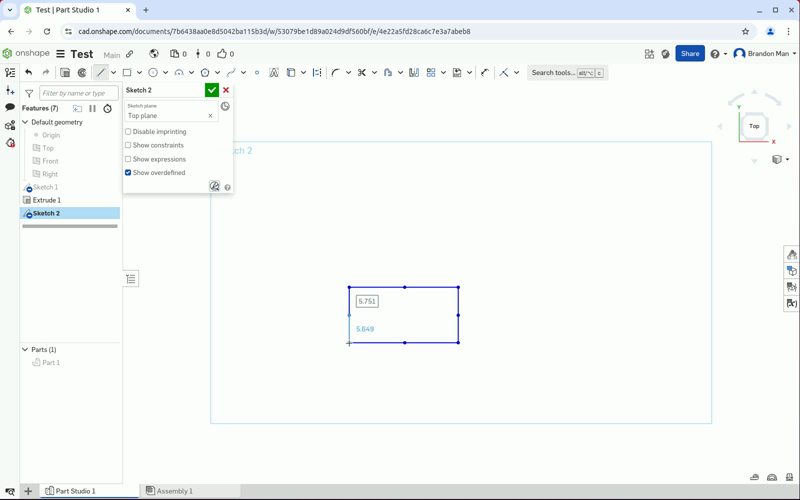
key(esc)
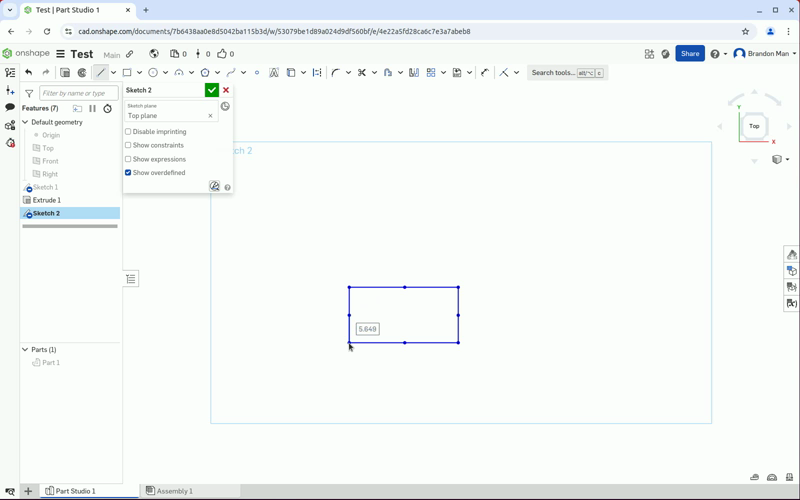
mouse_move(401, 317)
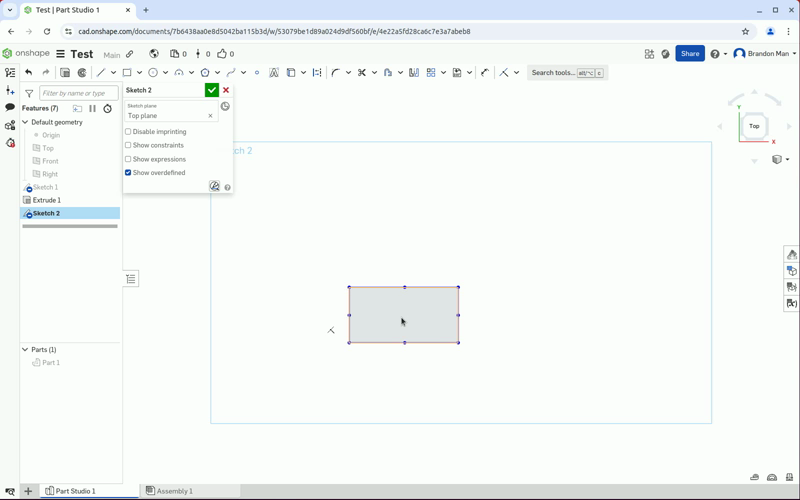
click(401, 317)
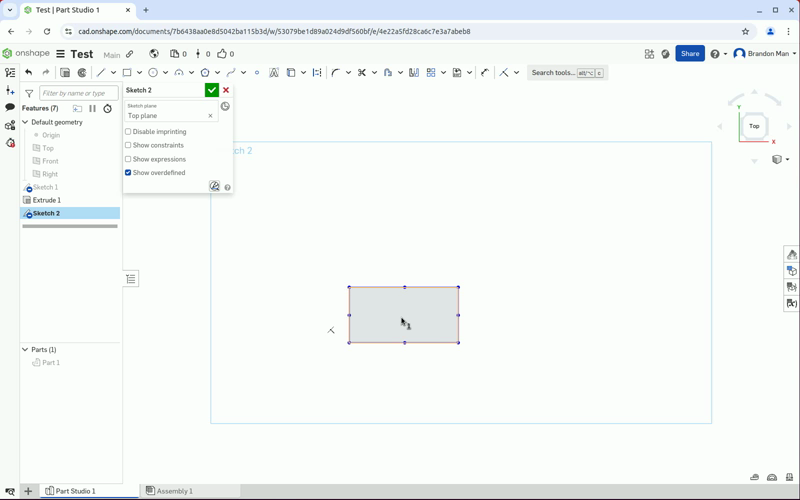
mouse_move(73, 352)
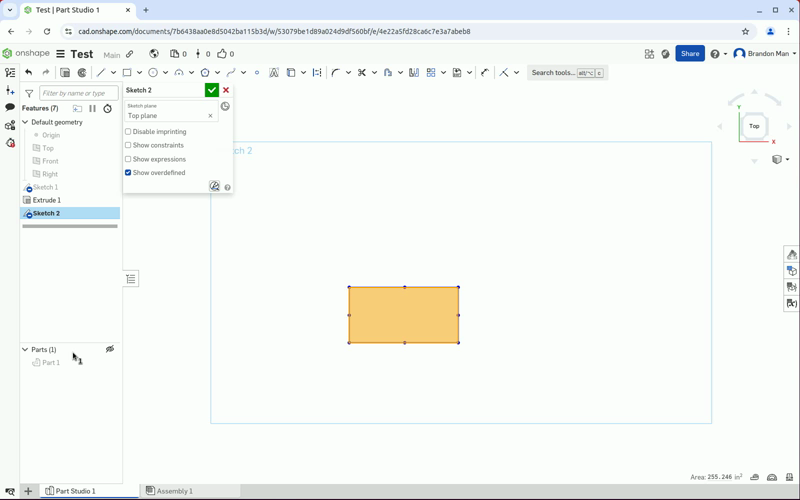
key(shift+y)
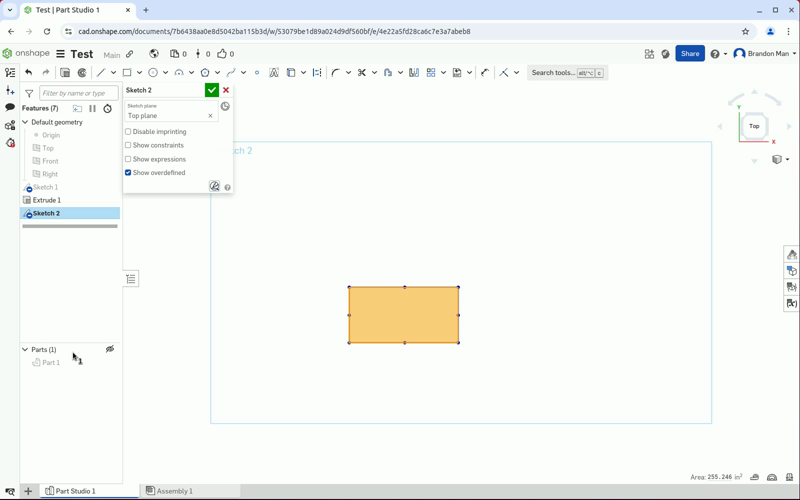
key(shift+e)
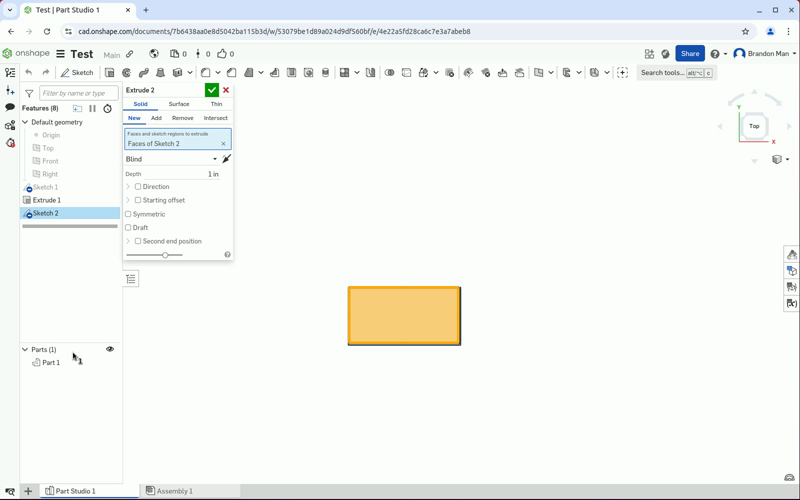
mouse_move(143, 106)
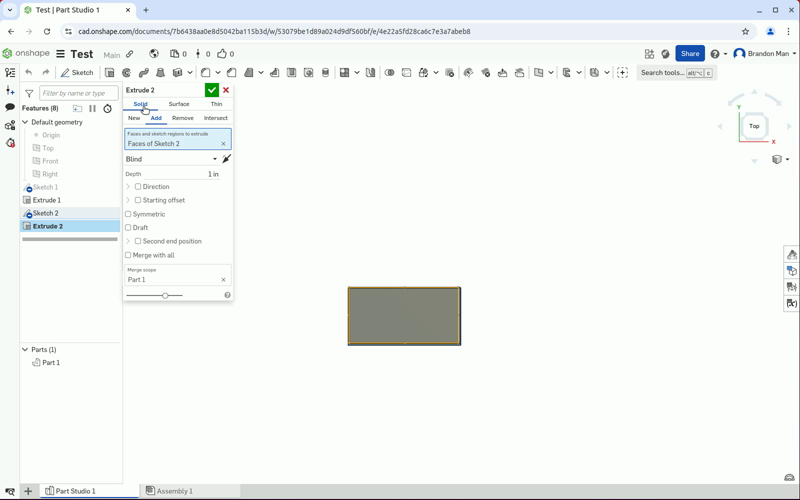
click(143, 106)
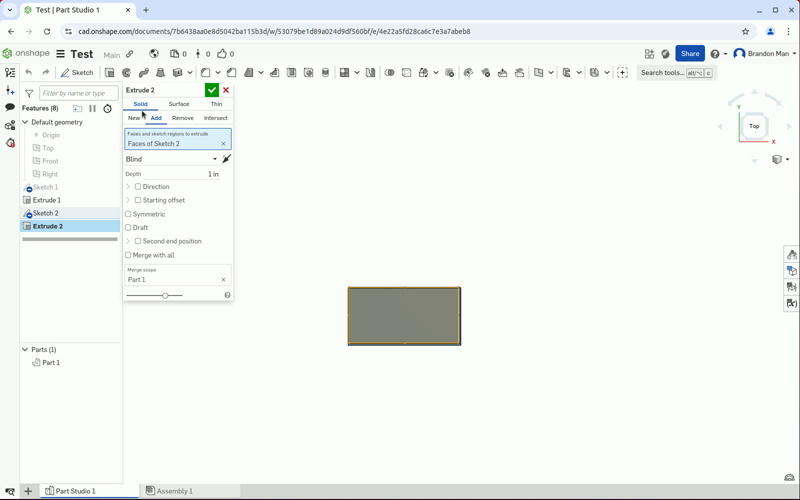
mouse_move(137, 120)
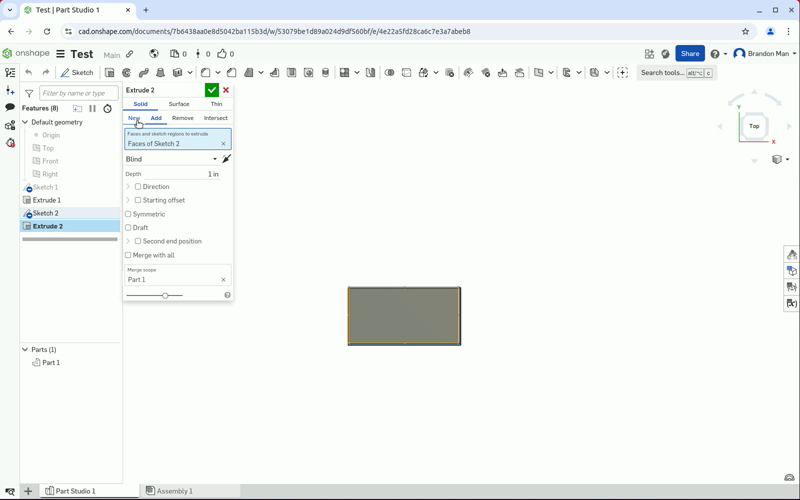
click(137, 120)
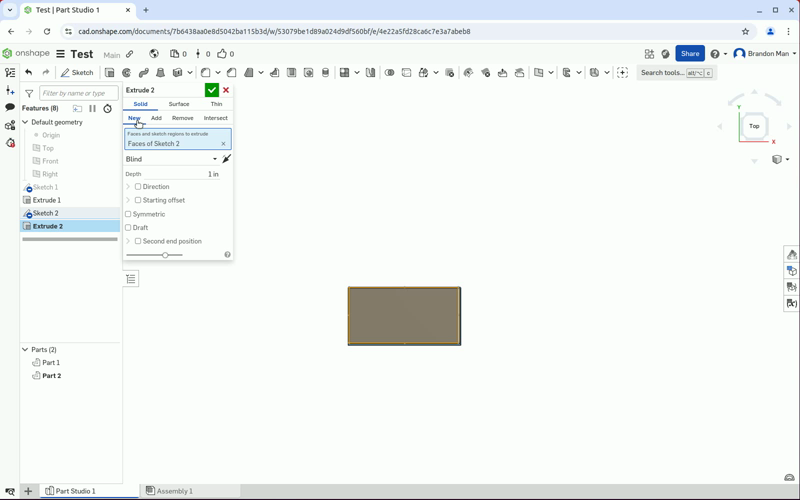
key(tab, 4)
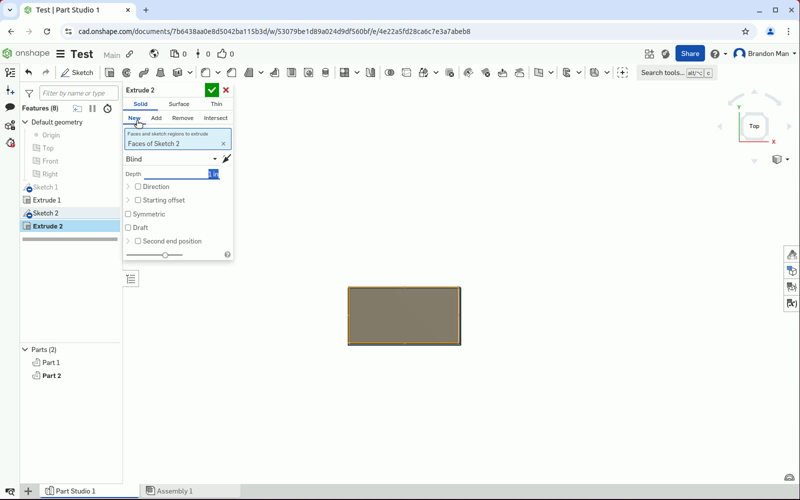
text(-0.241)
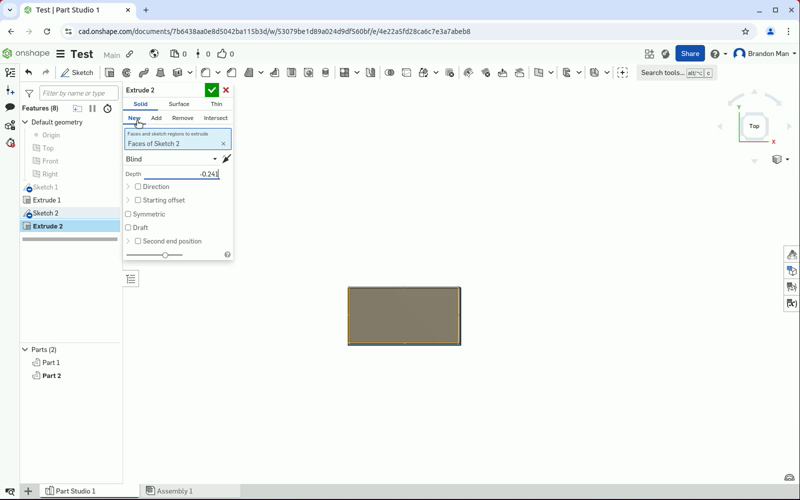
key(enter)
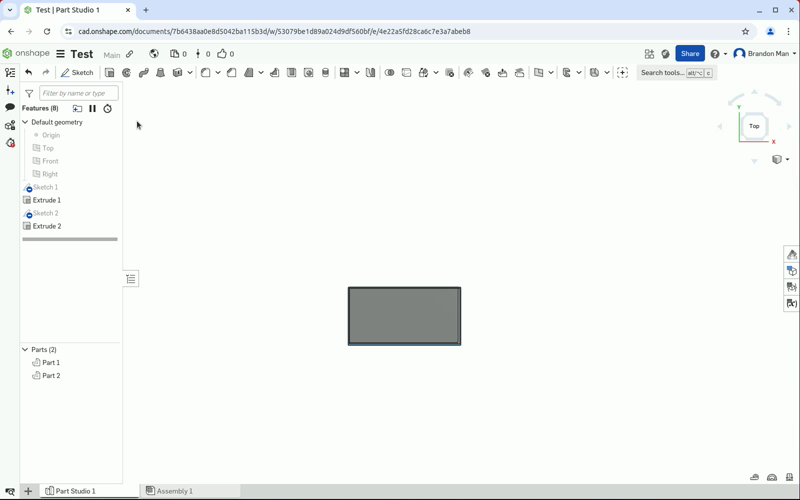
key(shift+h)
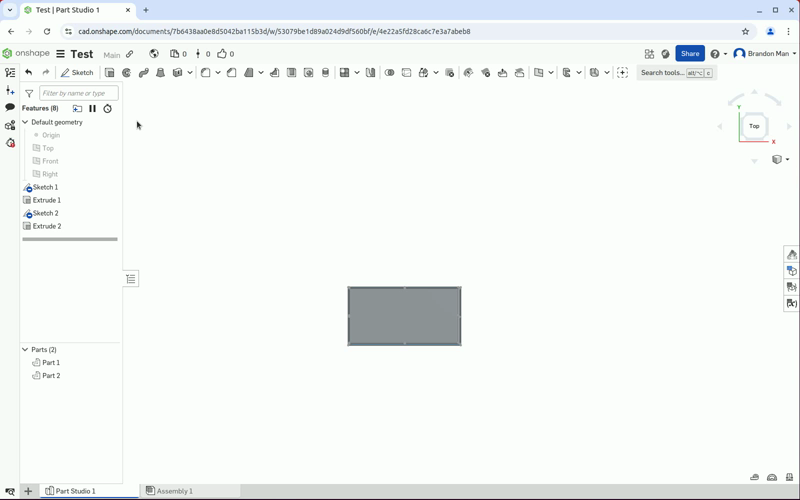
key(shift+h)
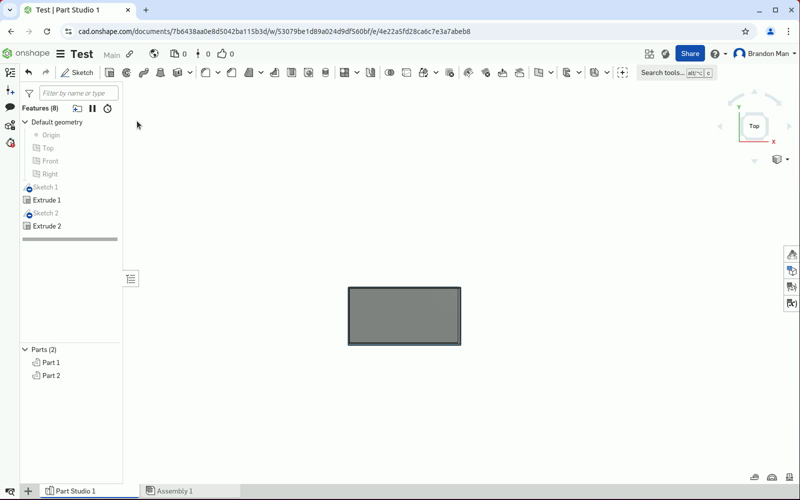
mouse_move(73, 189)
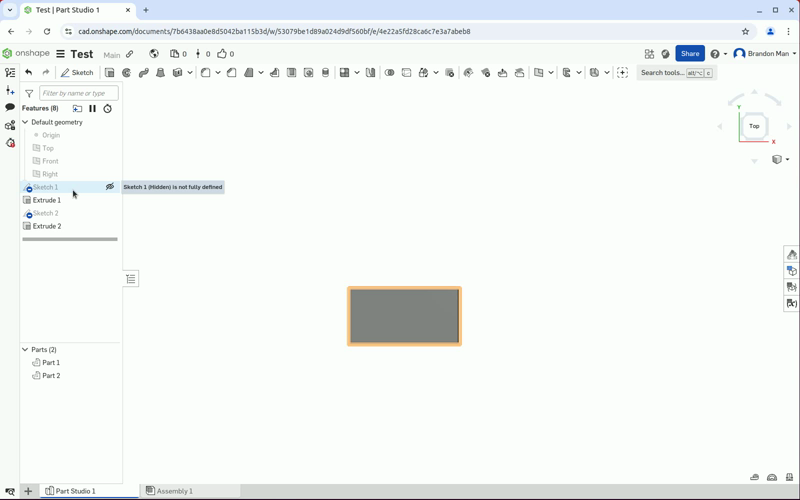
click(73, 189)
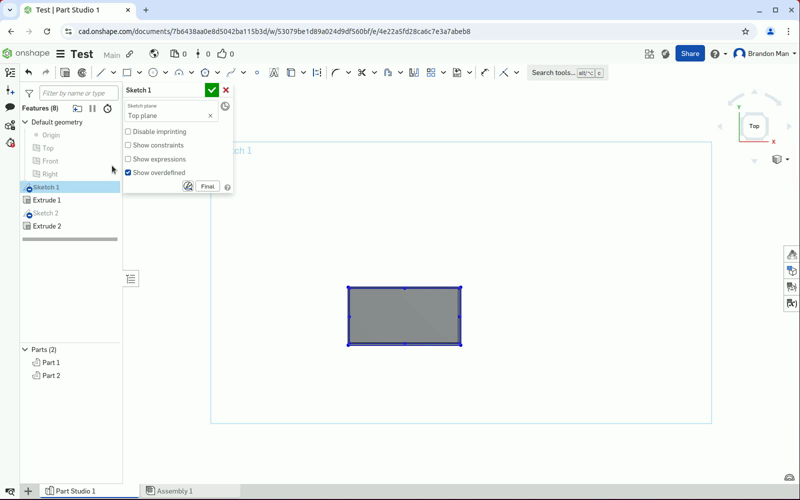
mouse_move(229, 92)
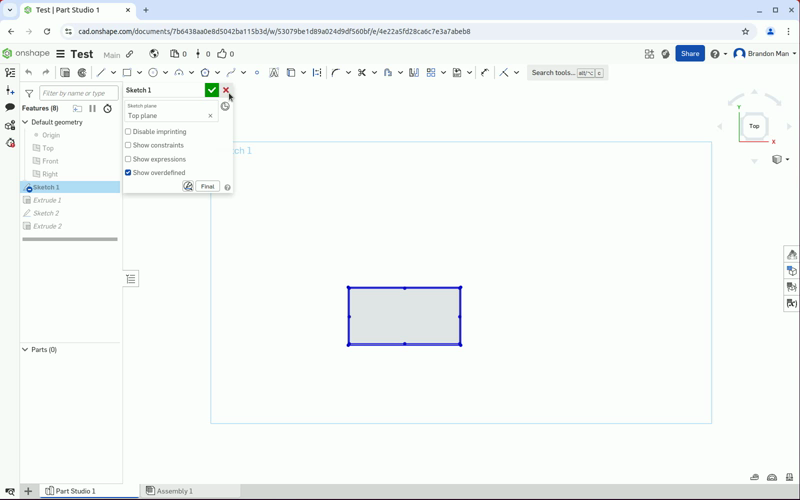
click(229, 92)
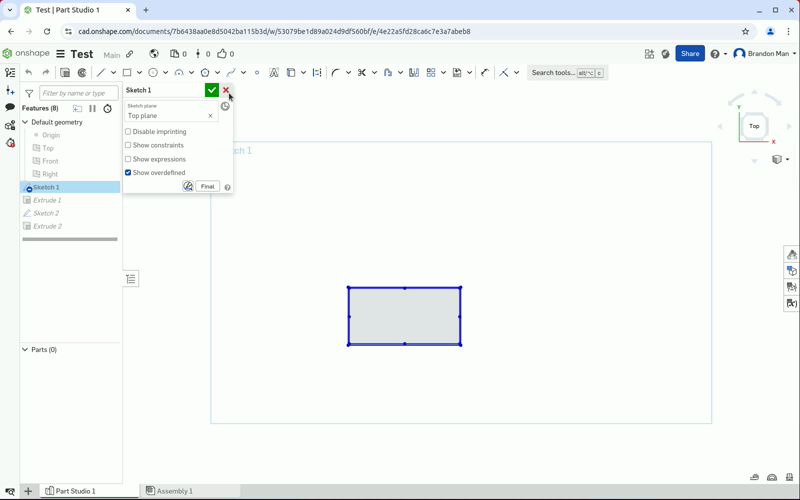
key(shift+s)
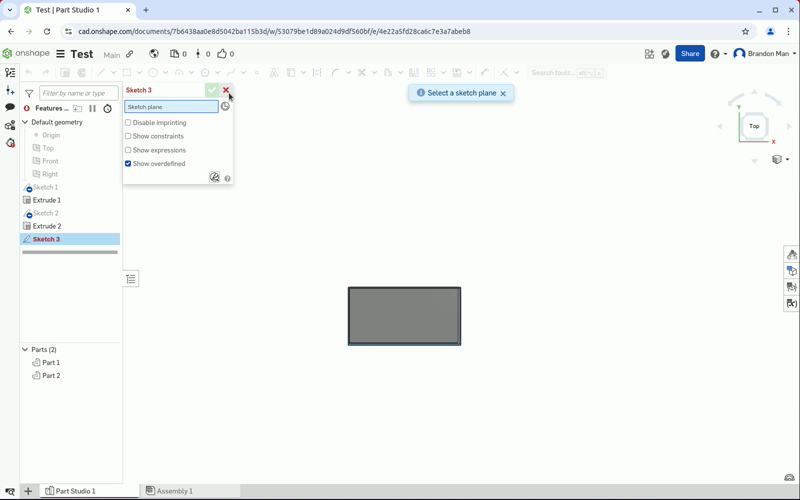
mouse_move(73, 150)
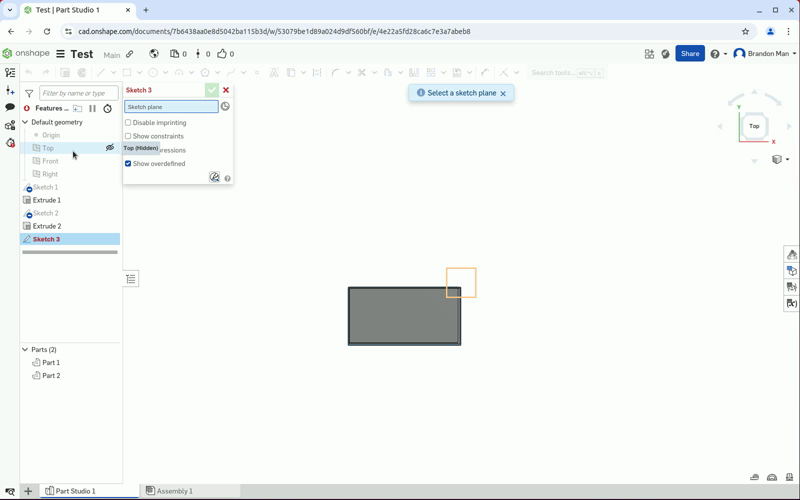
click(73, 150)
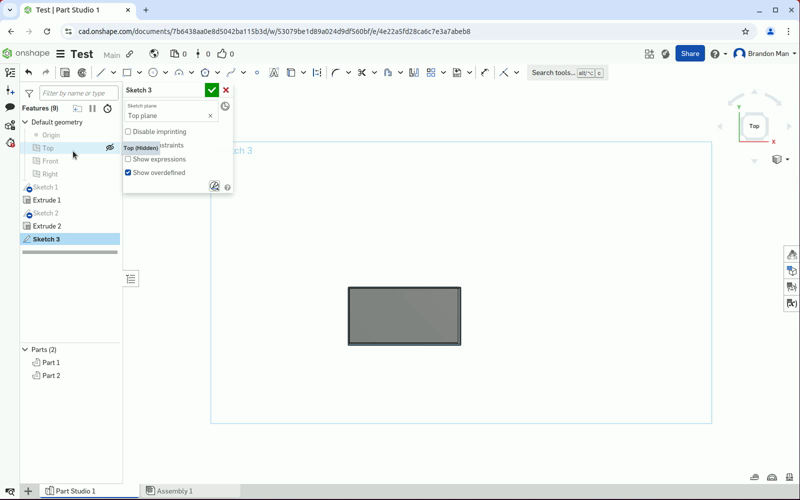
mouse_move(73, 352)
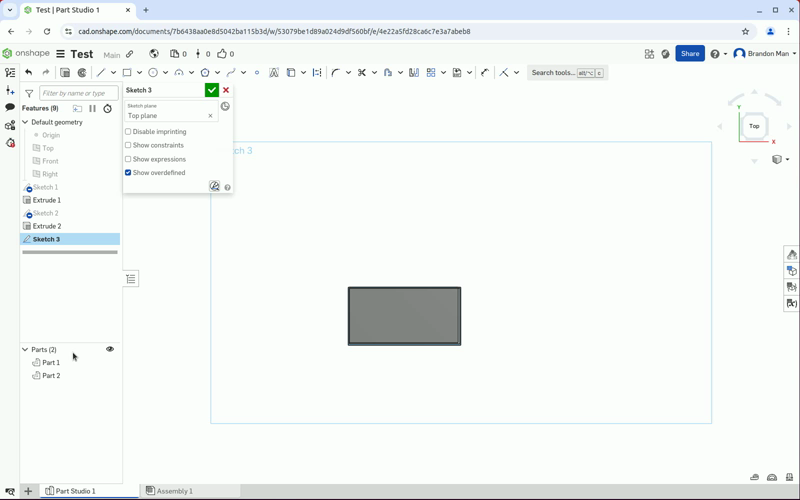
key(y)
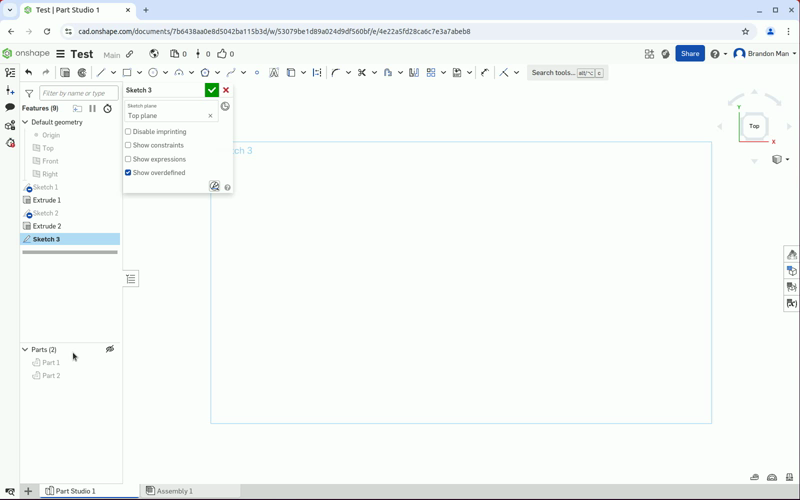
key(l)
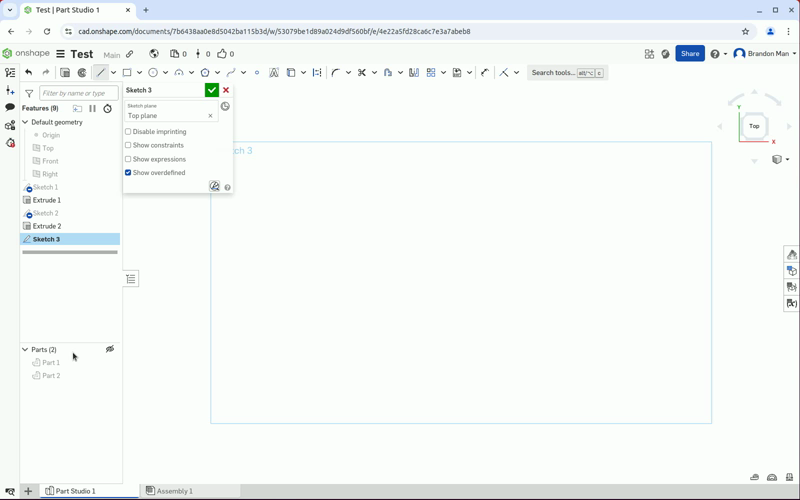
key_down(shift)
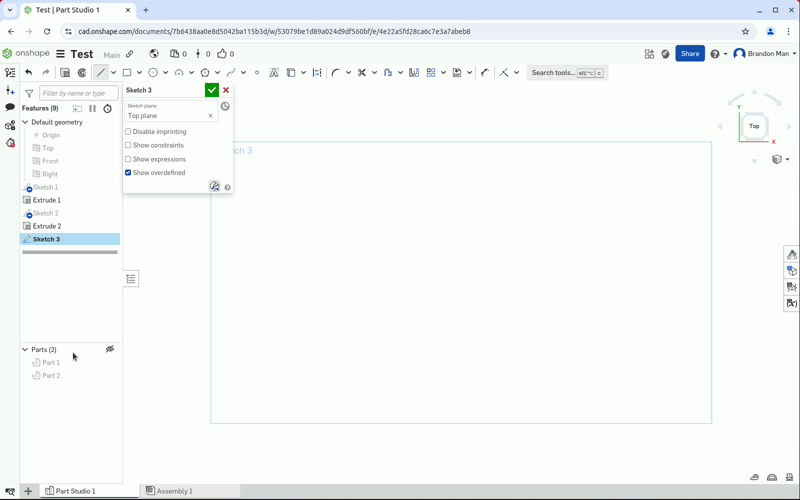
mouse_move(348, 345)
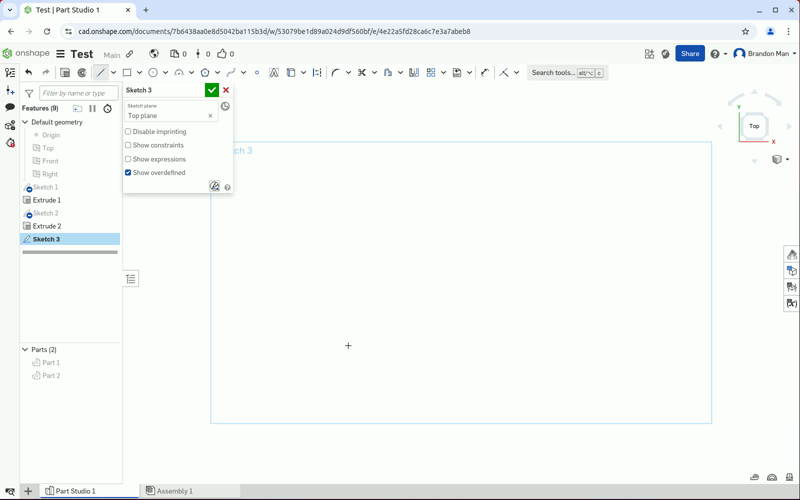
click(348, 345)
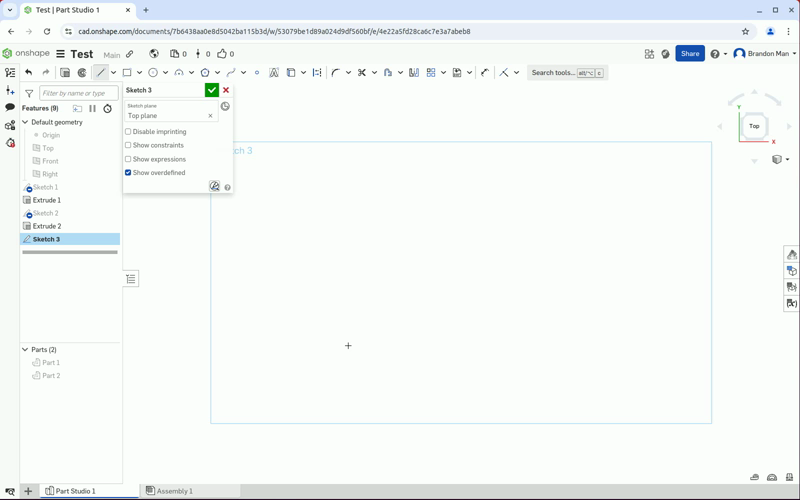
key_up(shift)
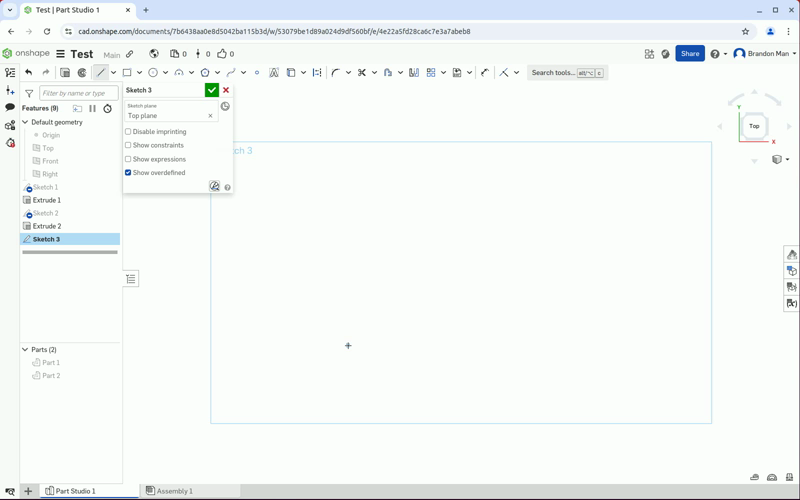
key_down(shift)
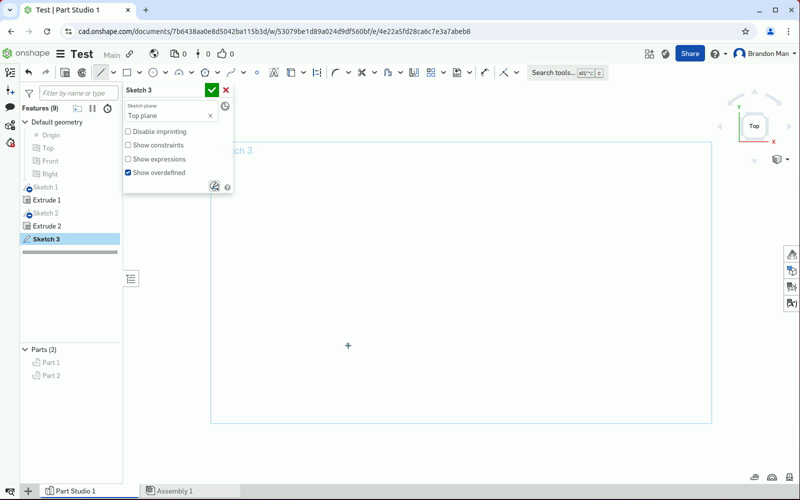
mouse_move(460, 345)
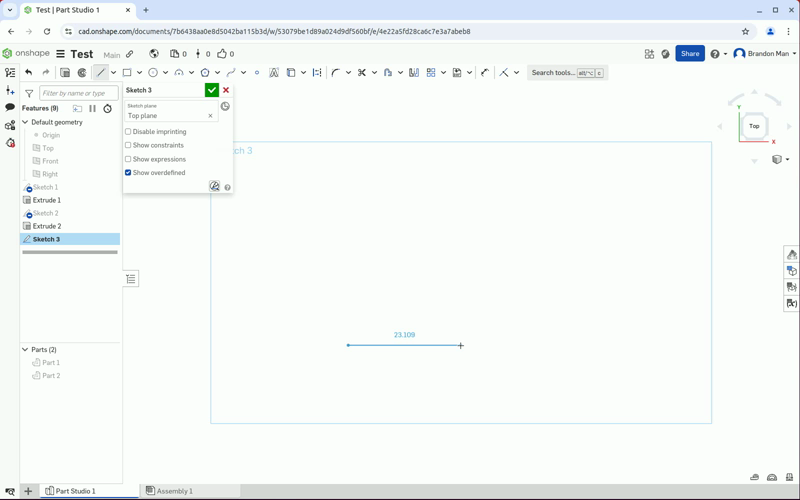
click(460, 345)
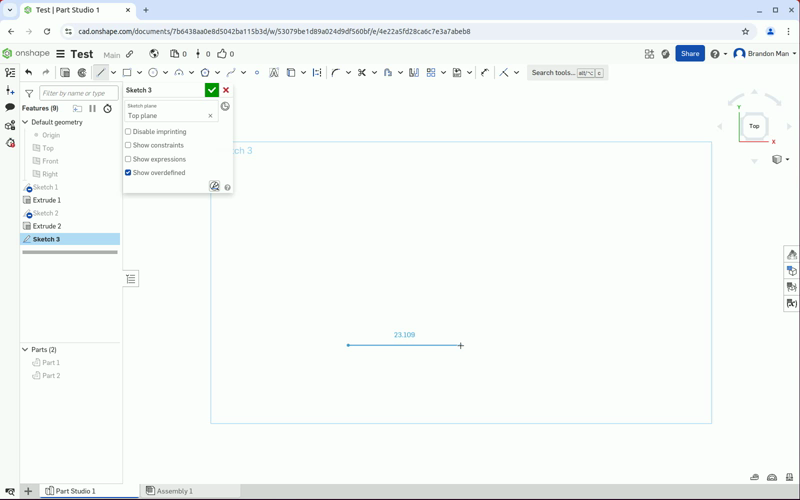
key_up(shift)
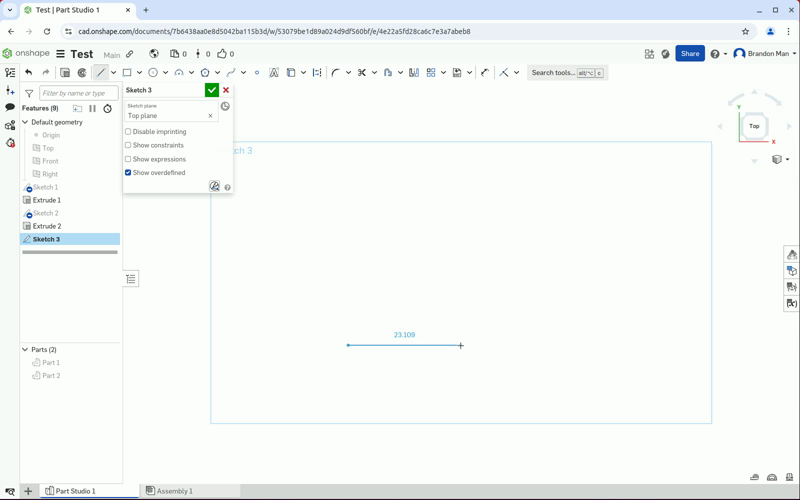
key_down(shift)
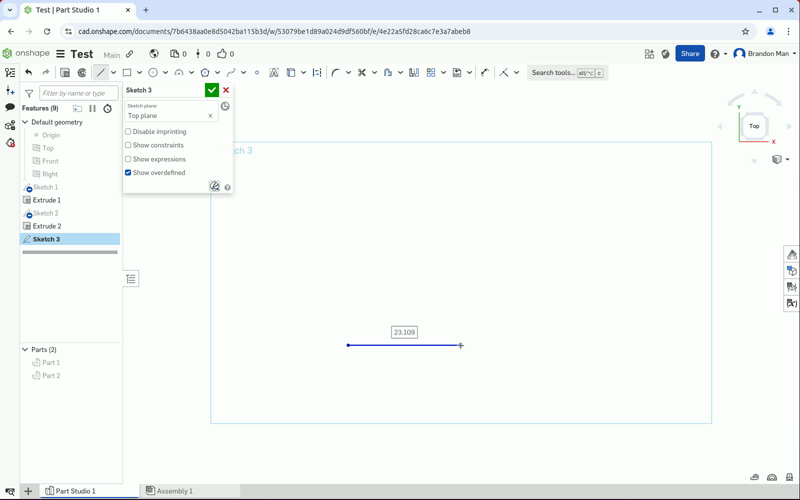
mouse_move(490, 345)
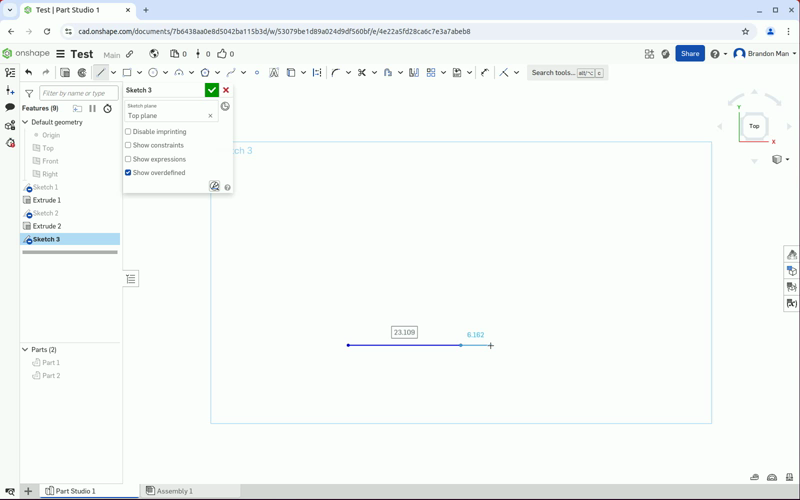
mouse_move(460, 287)
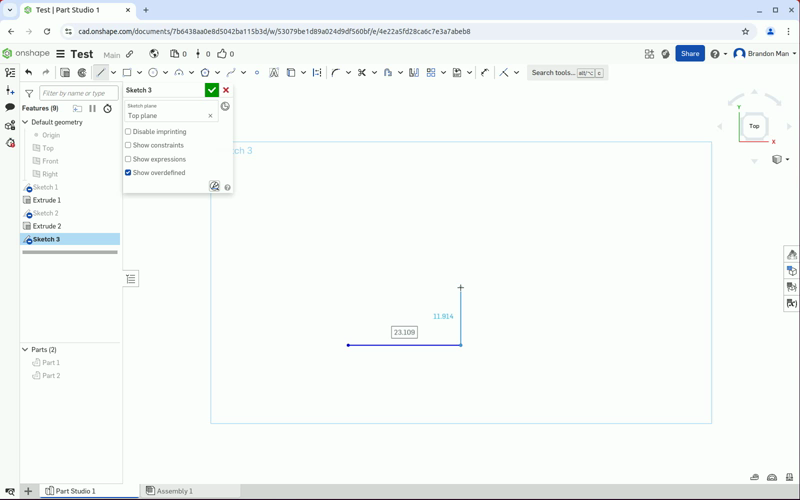
click(460, 287)
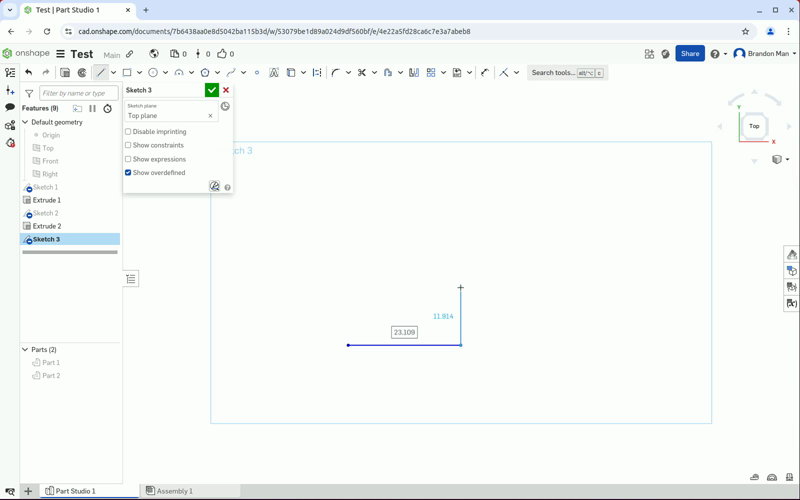
key_up(shift)
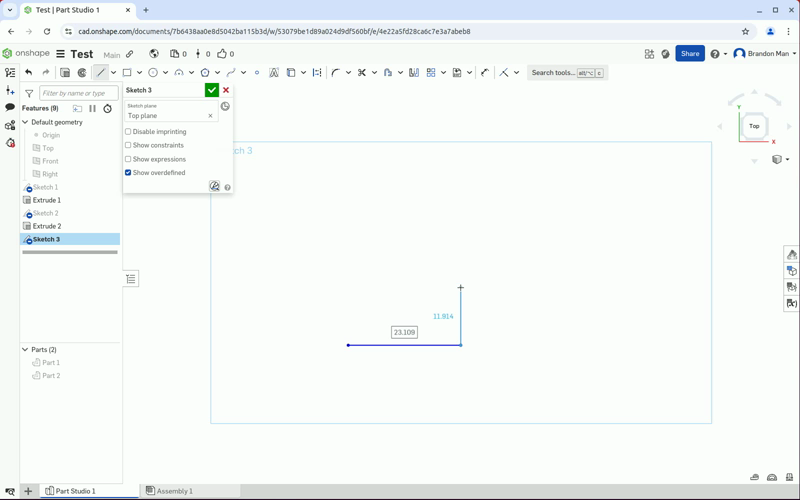
key_down(shift)
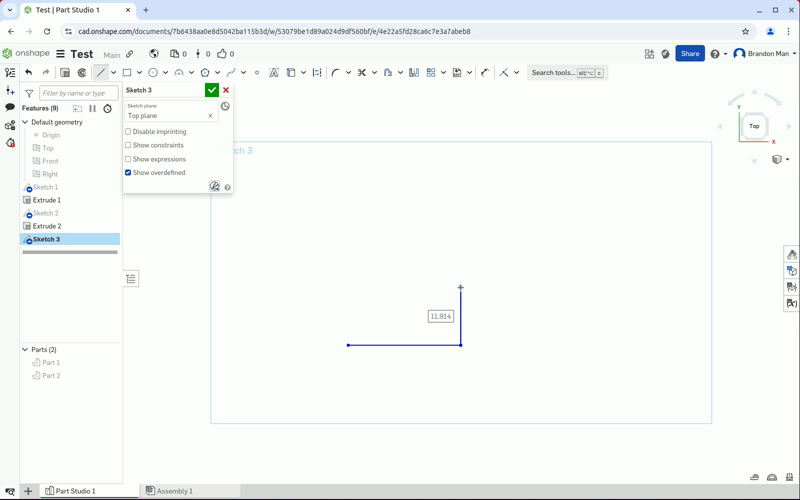
mouse_move(348, 287)
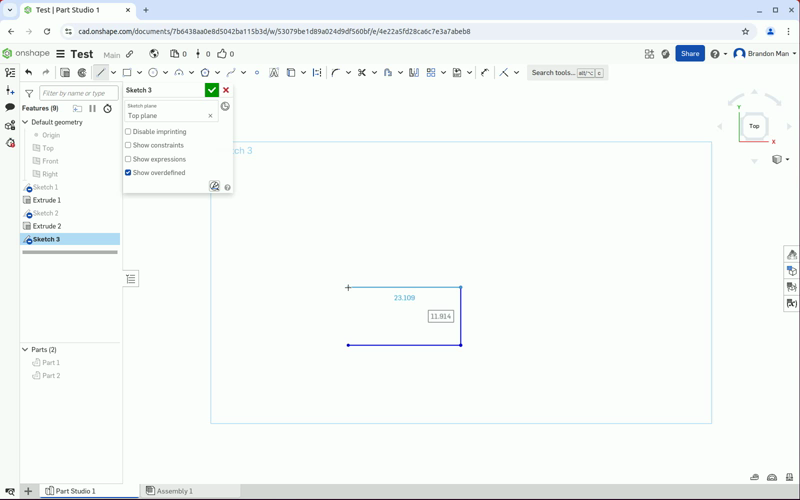
click(348, 287)
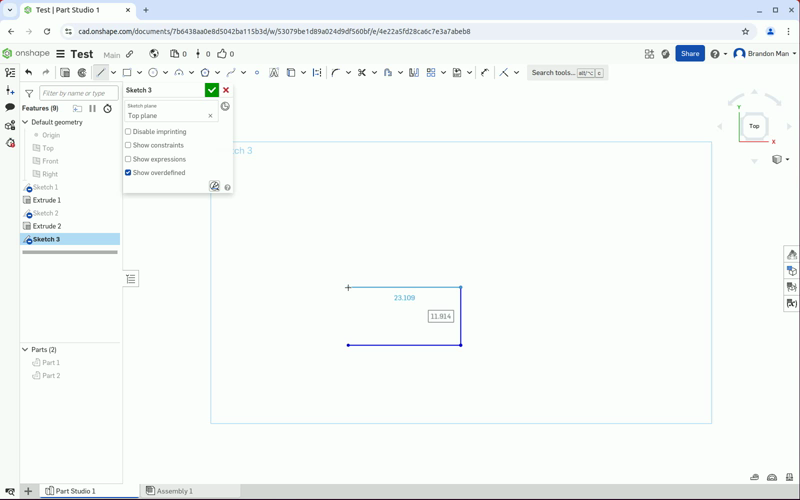
key_up(shift)
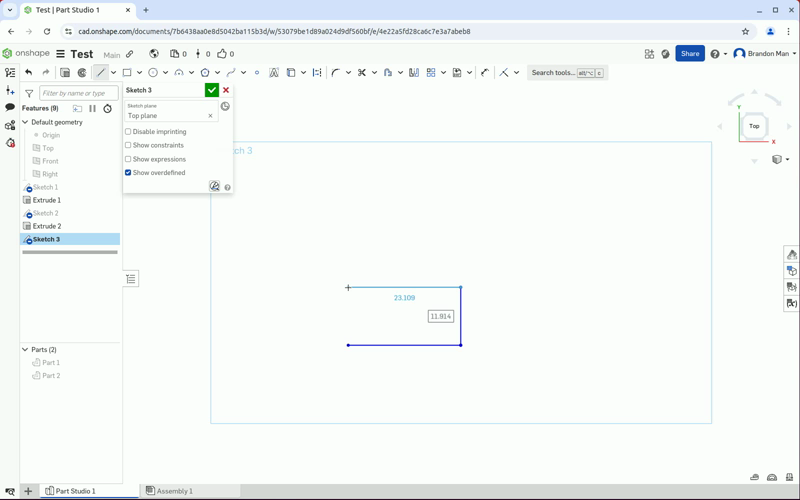
mouse_move(378, 287)
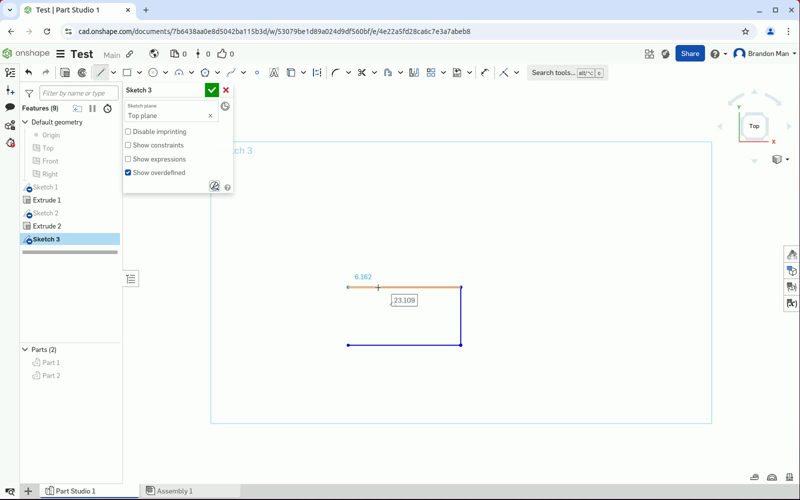
key_down(shift)
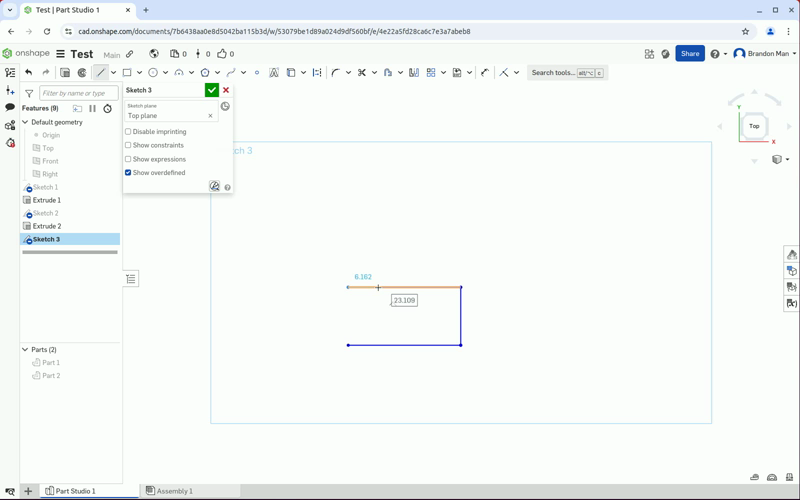
mouse_move(348, 345)
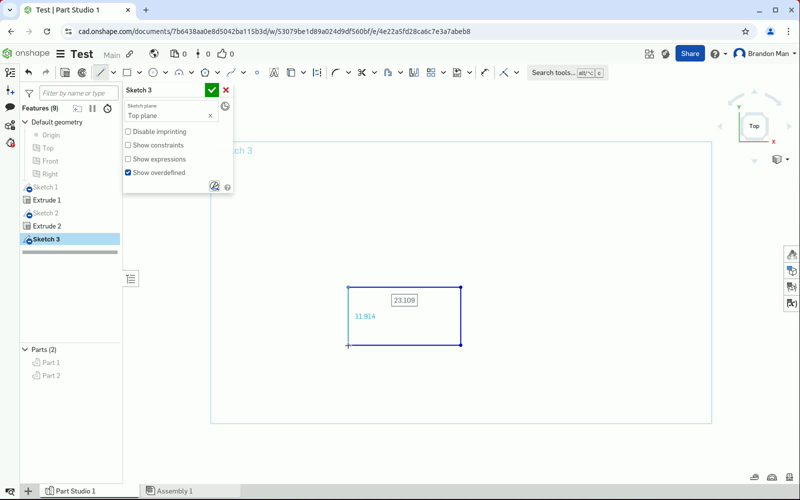
key_up(shift)
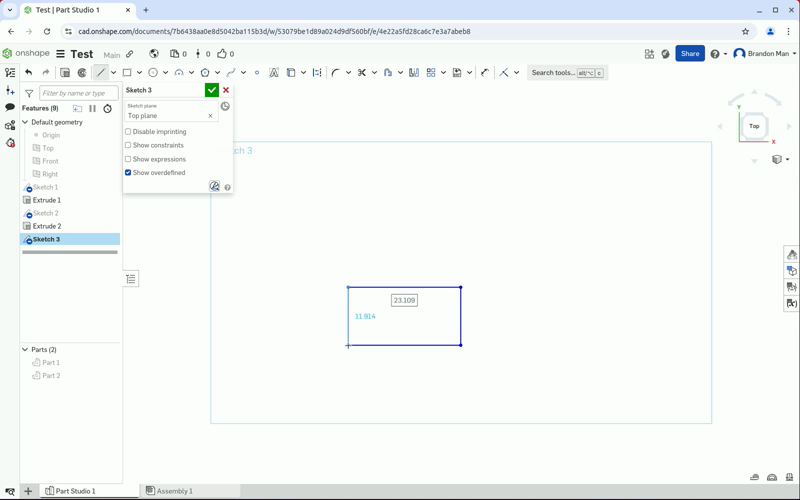
click(348, 345)
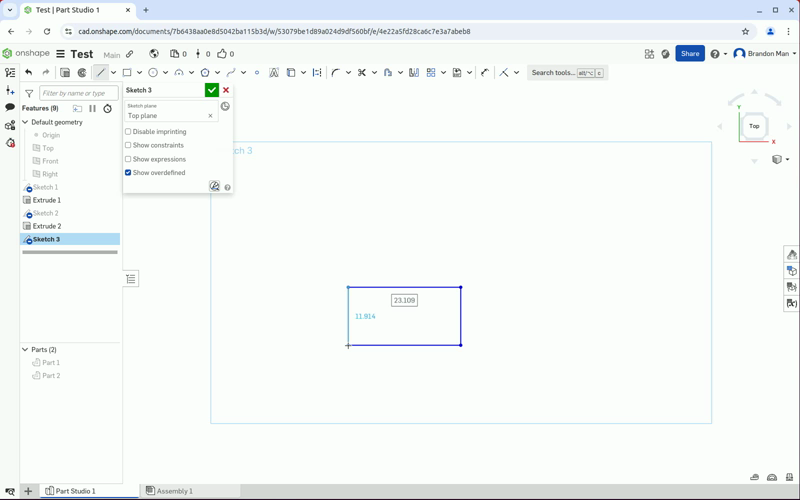
key(esc)
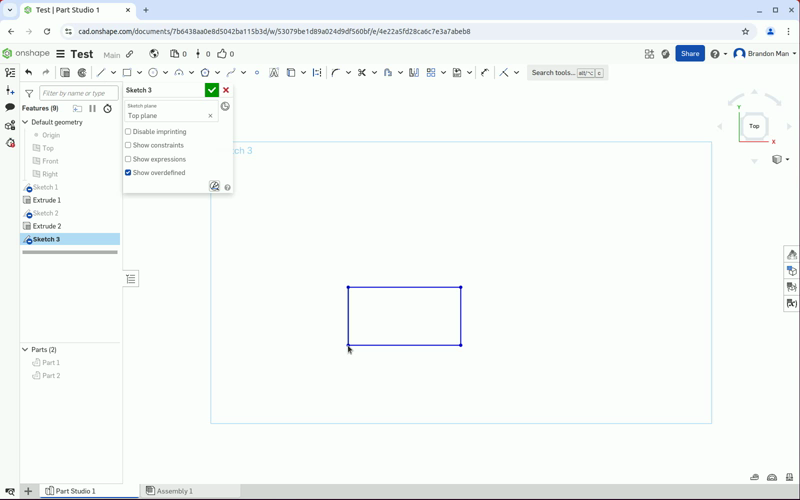
key(l)
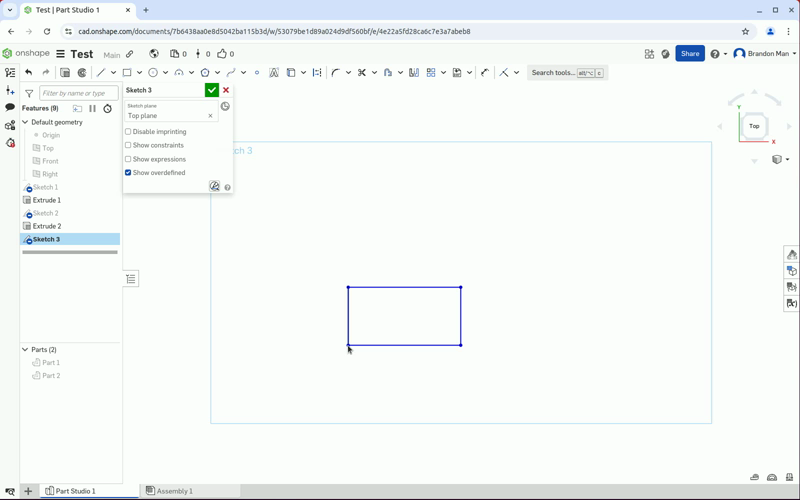
key_down(shift)
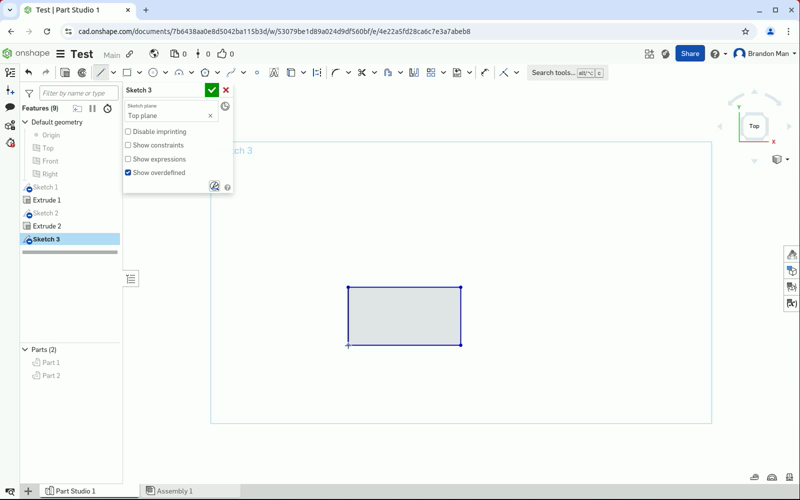
mouse_move(349, 343)
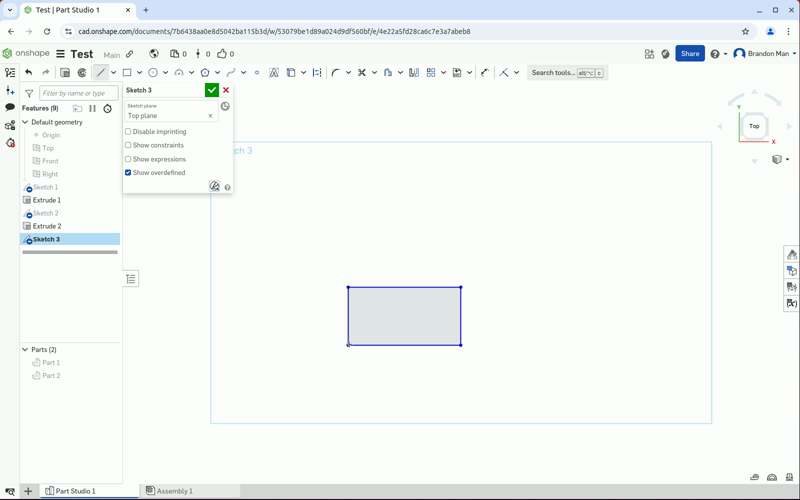
scroll(6)
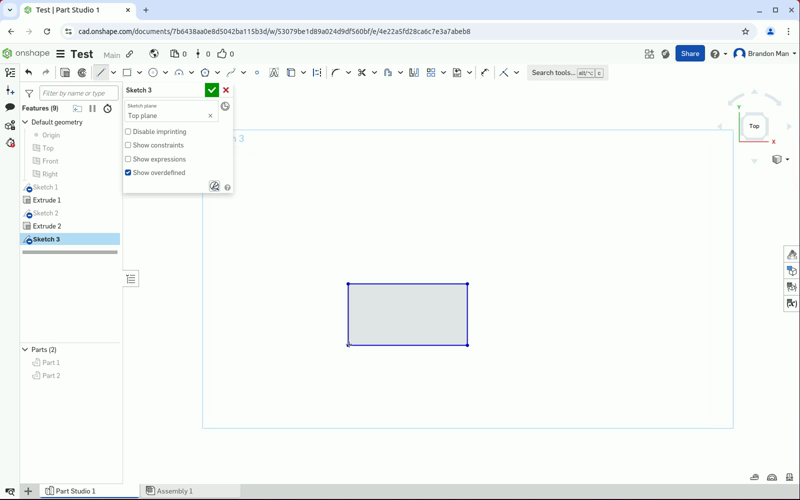
scroll(6)
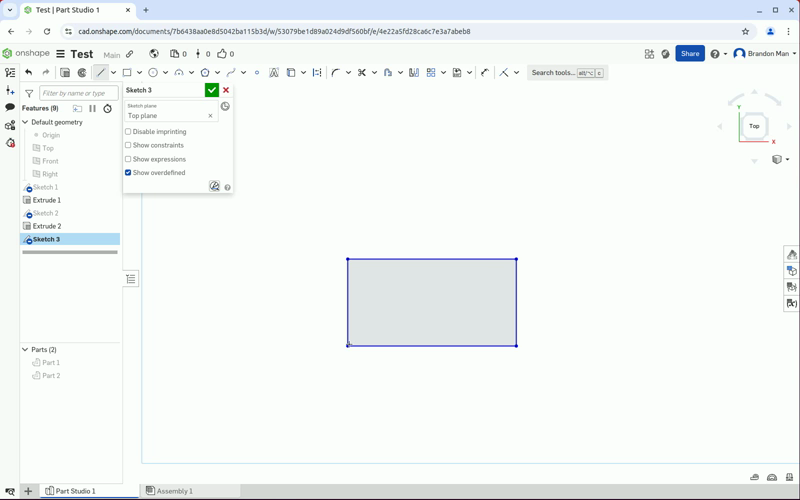
scroll(6)
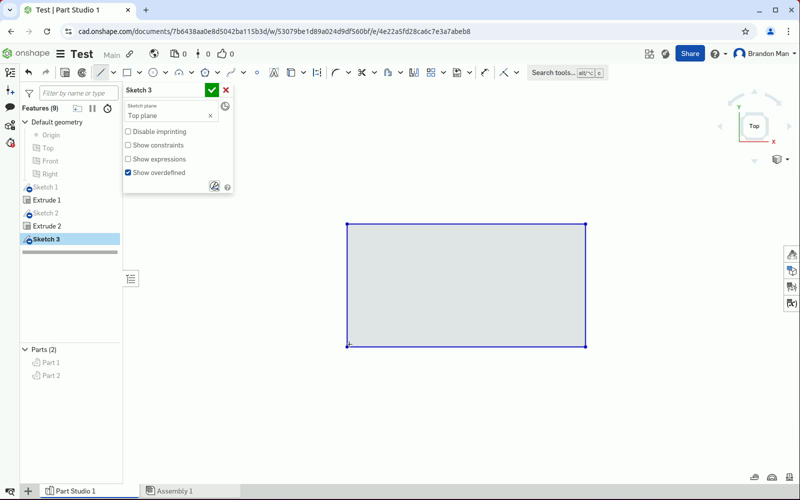
scroll(6)
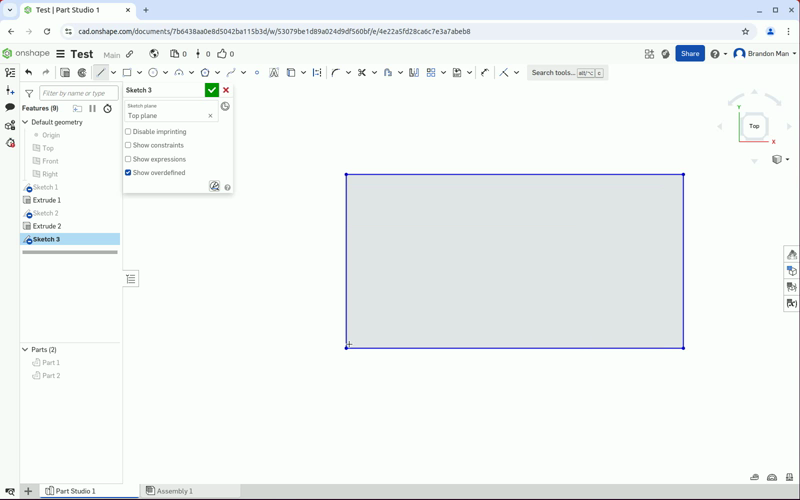
scroll(6)
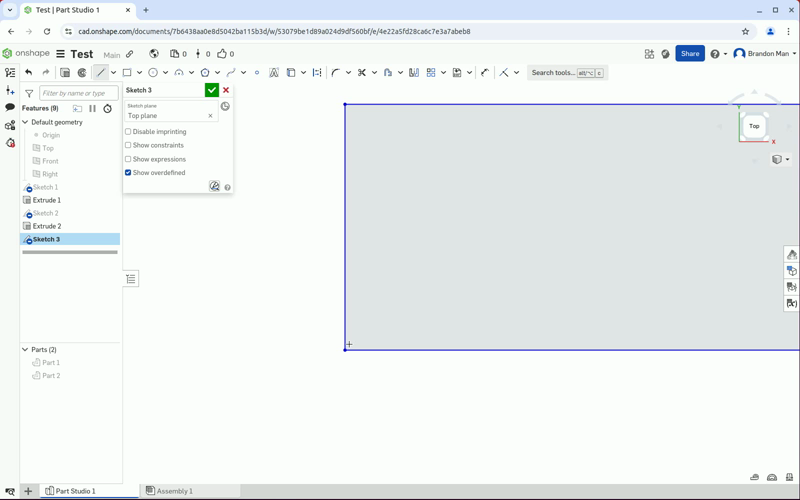
scroll(6)
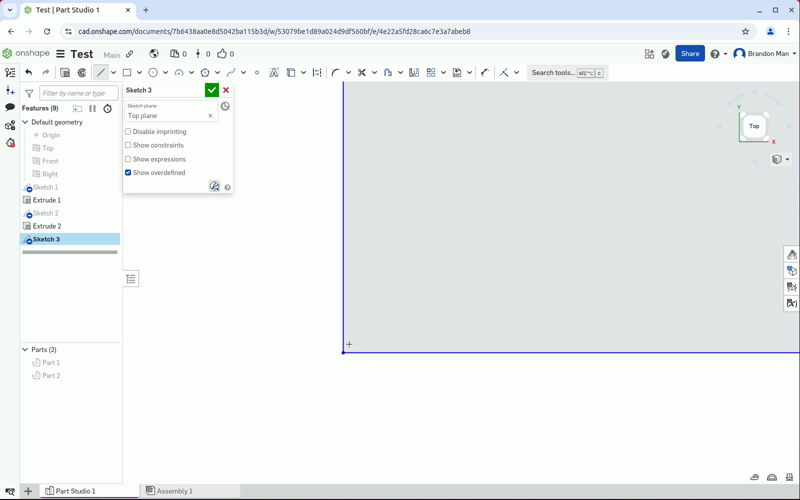
scroll(6)
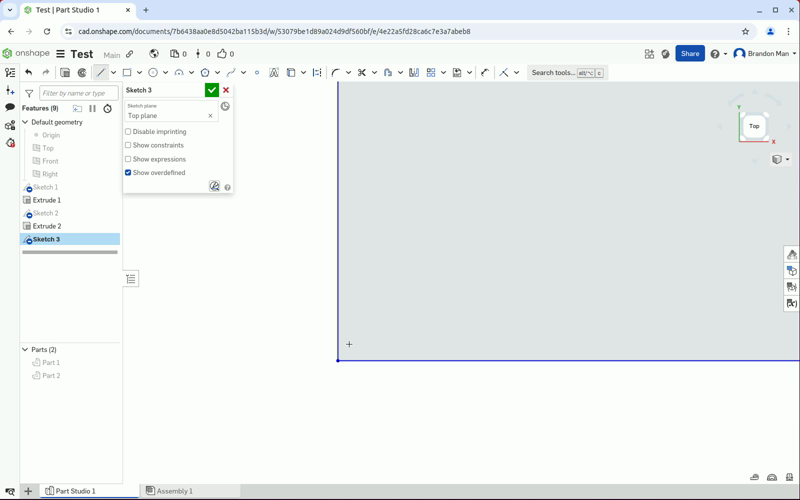
click(349, 343)
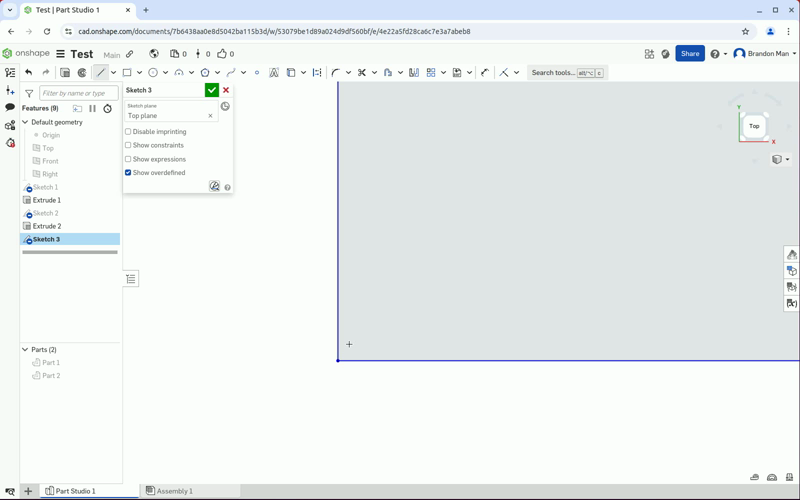
scroll(-6)
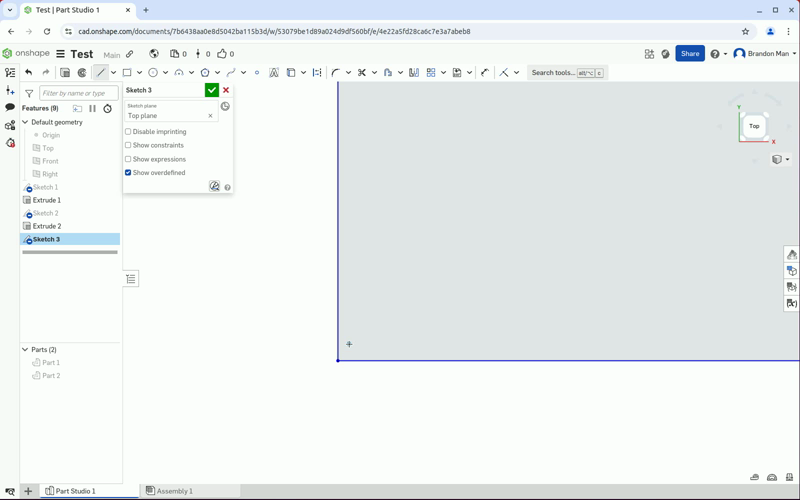
scroll(-6)
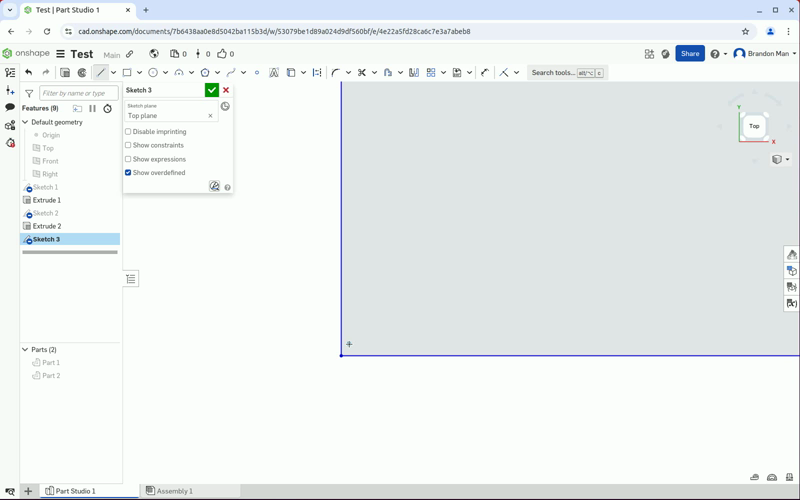
scroll(-6)
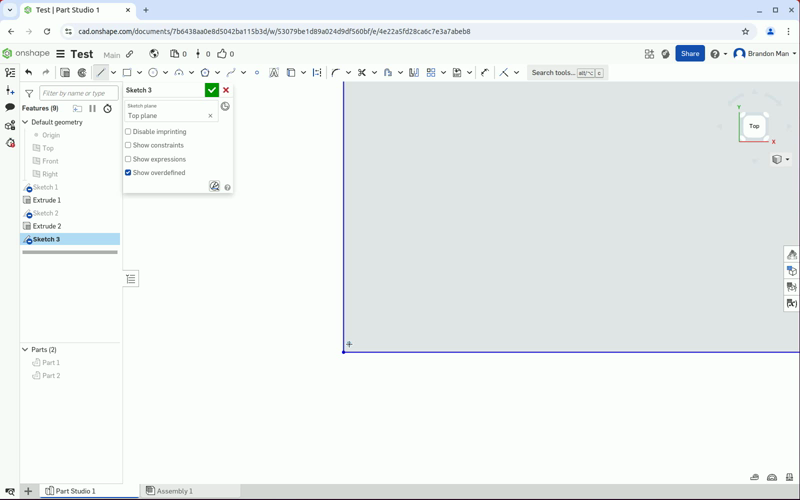
scroll(-6)
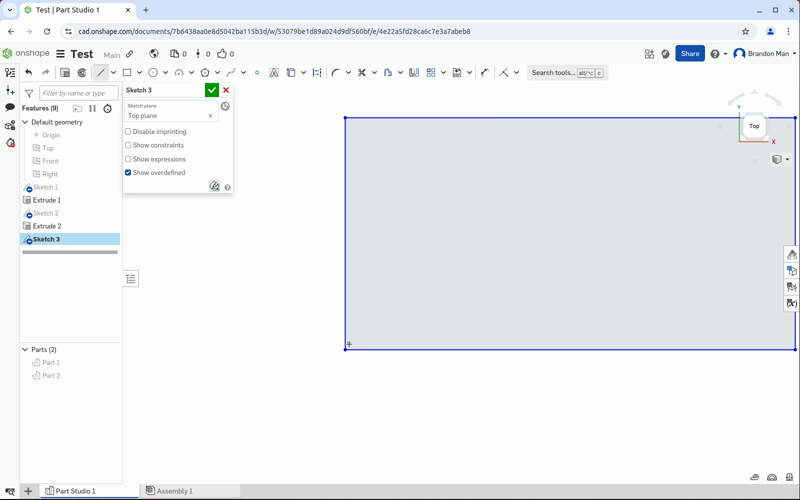
scroll(-6)
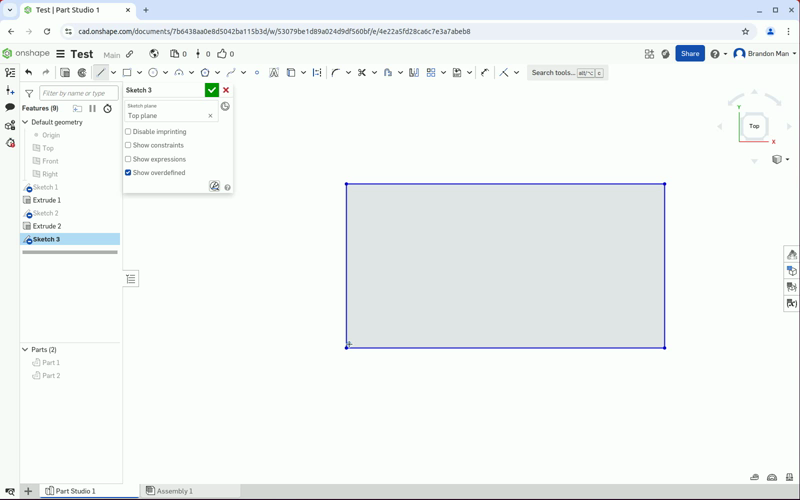
scroll(-6)
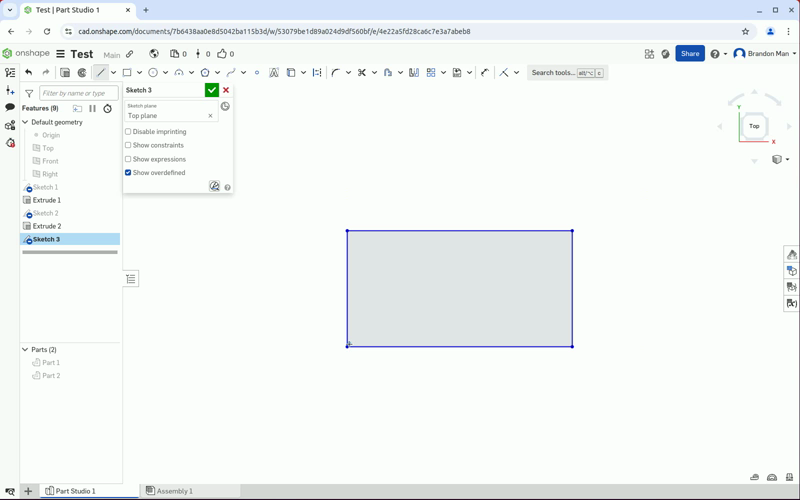
scroll(-6)
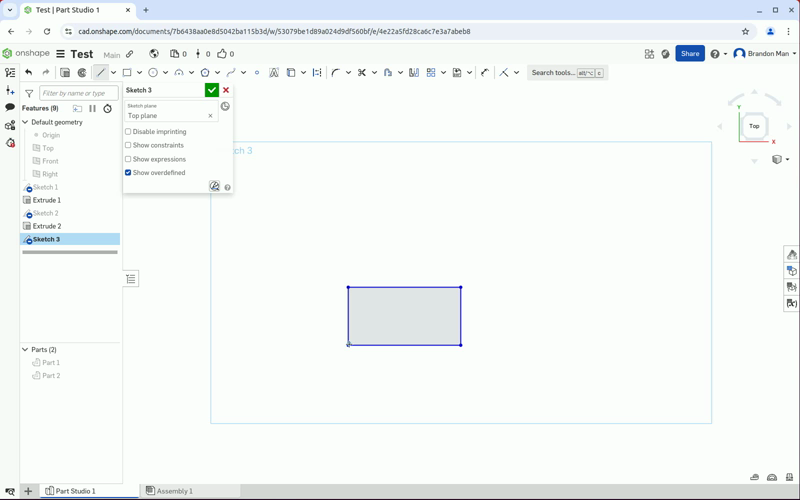
key_up(shift)
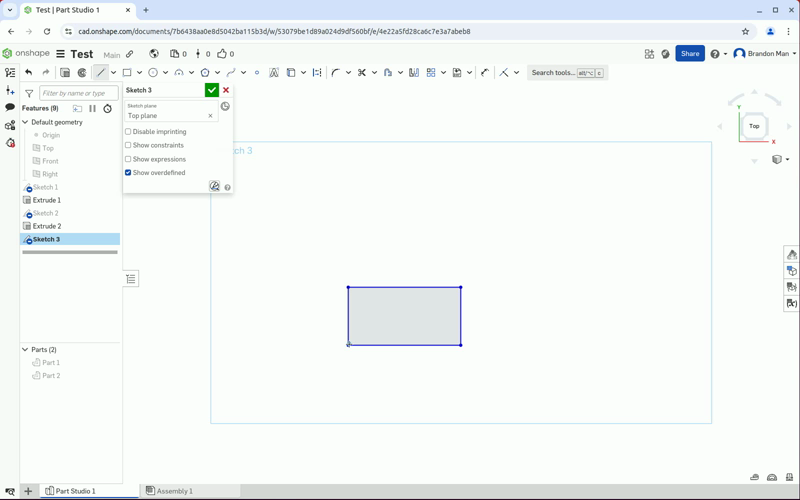
key_down(shift)
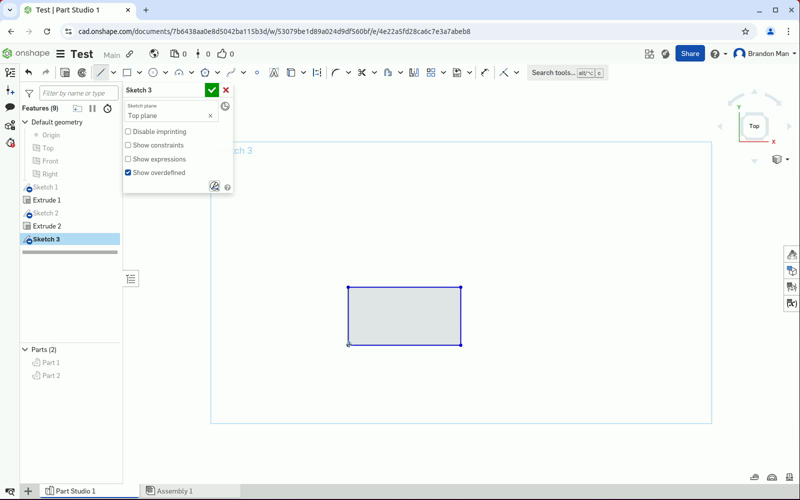
mouse_move(379, 343)
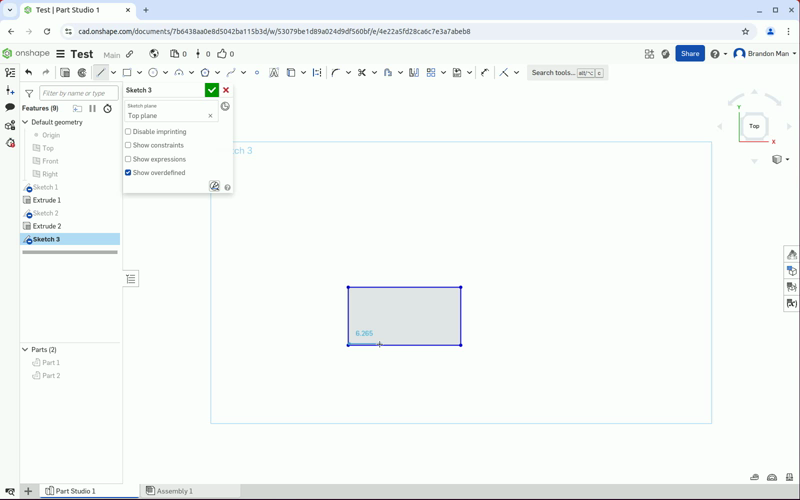
mouse_move(404, 343)
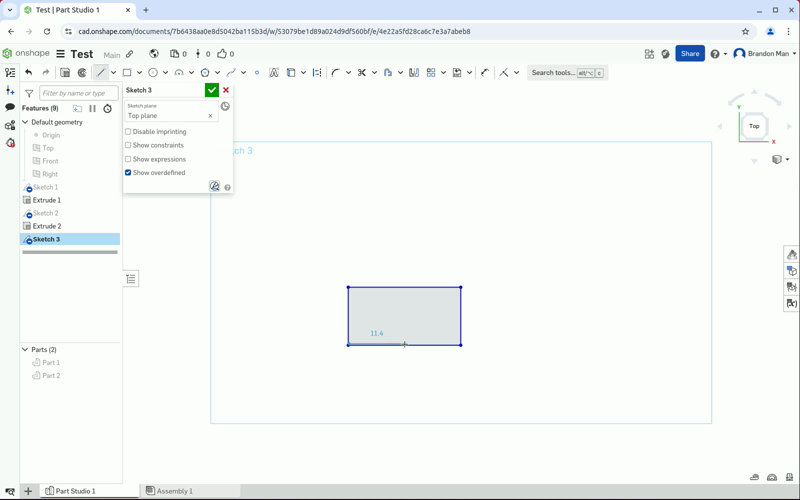
click(404, 343)
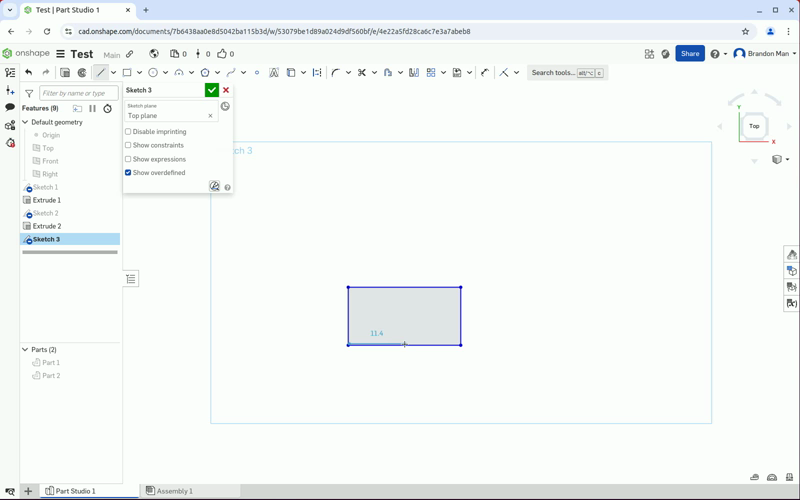
key_up(shift)
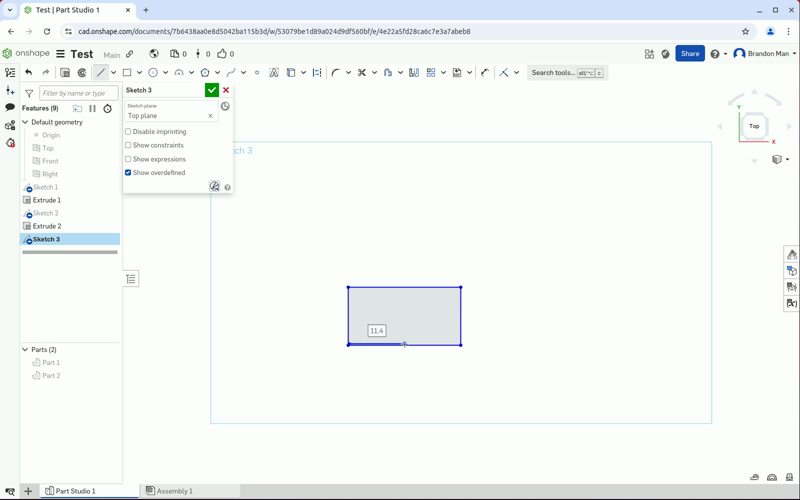
key_down(shift)
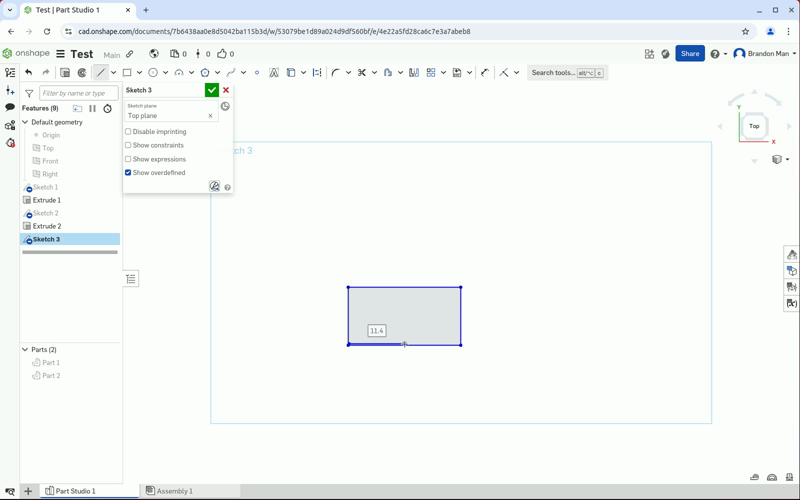
mouse_move(434, 343)
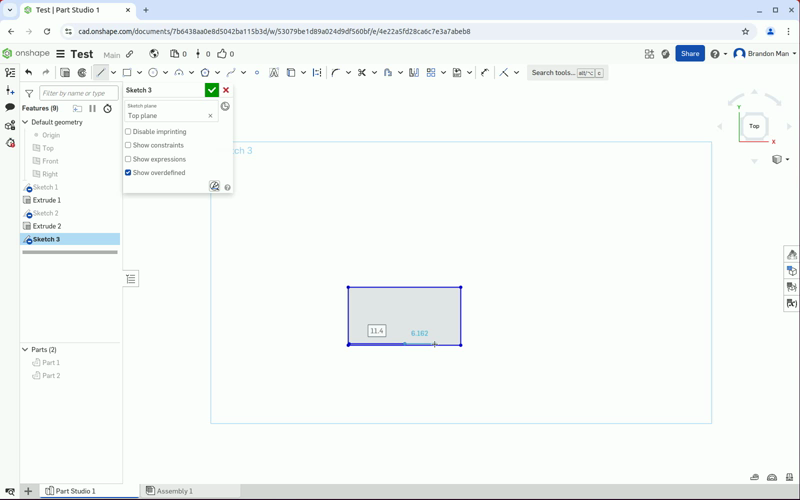
mouse_move(459, 343)
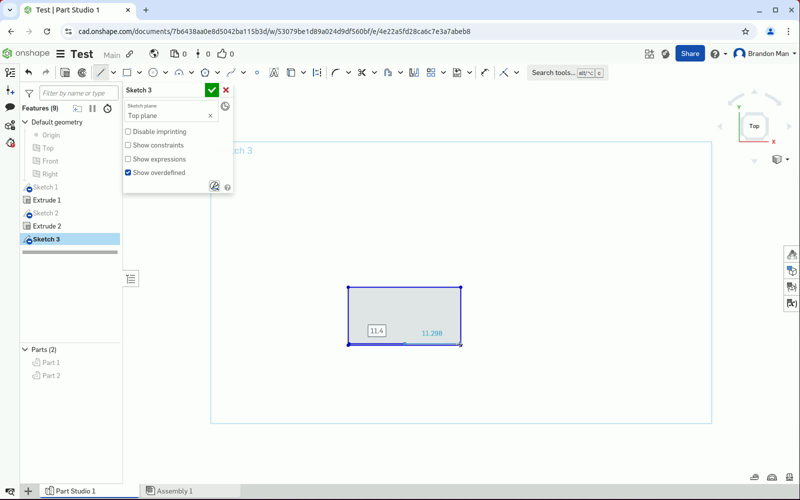
scroll(6)
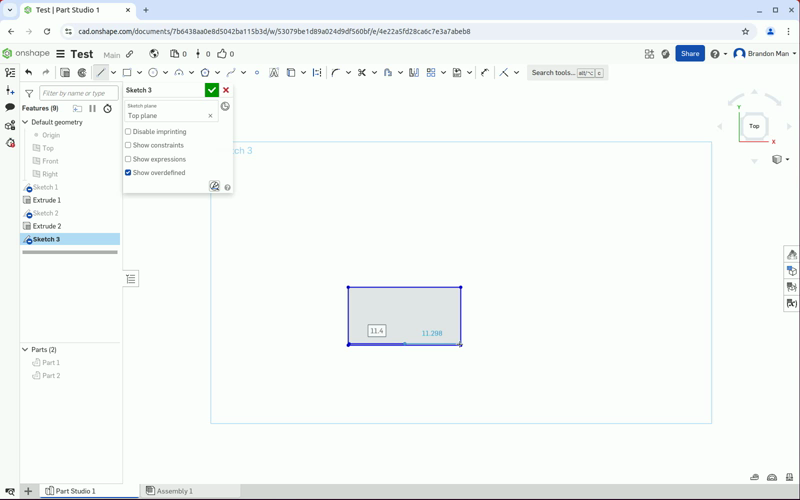
scroll(6)
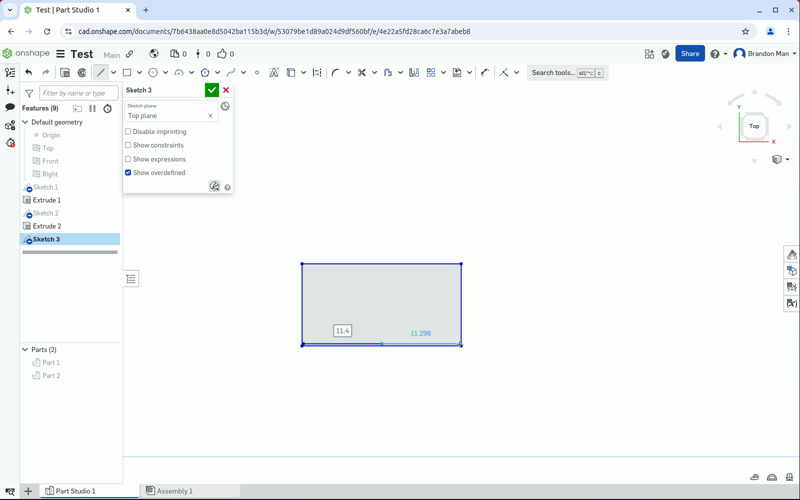
scroll(6)
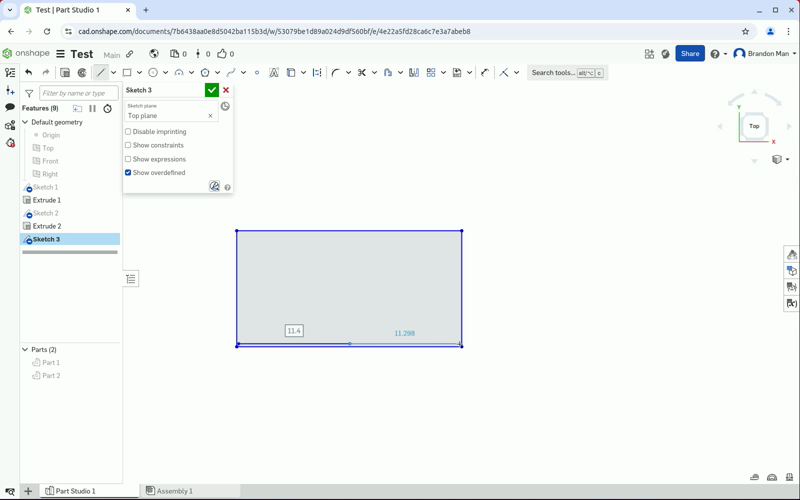
scroll(6)
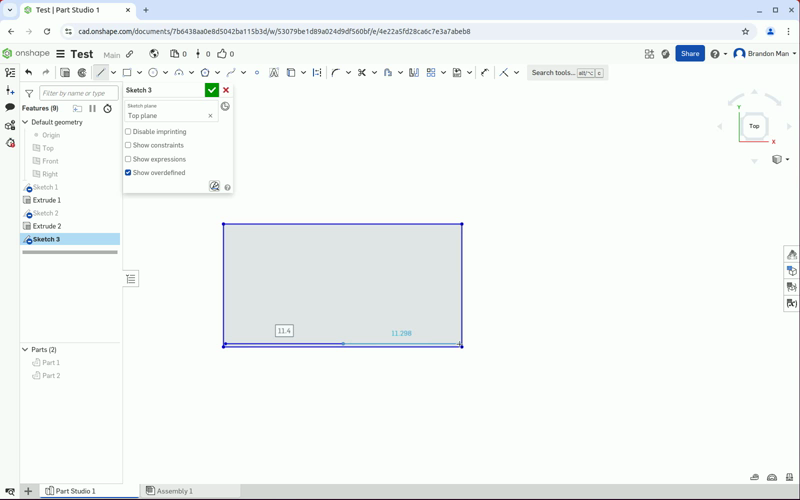
scroll(6)
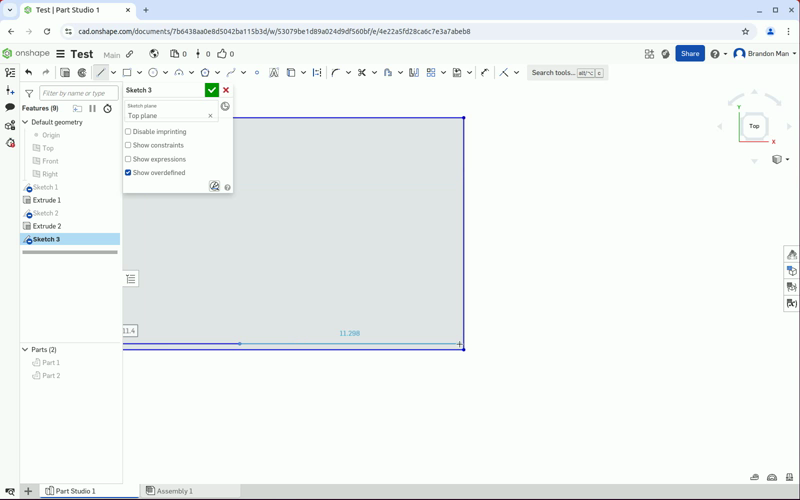
scroll(6)
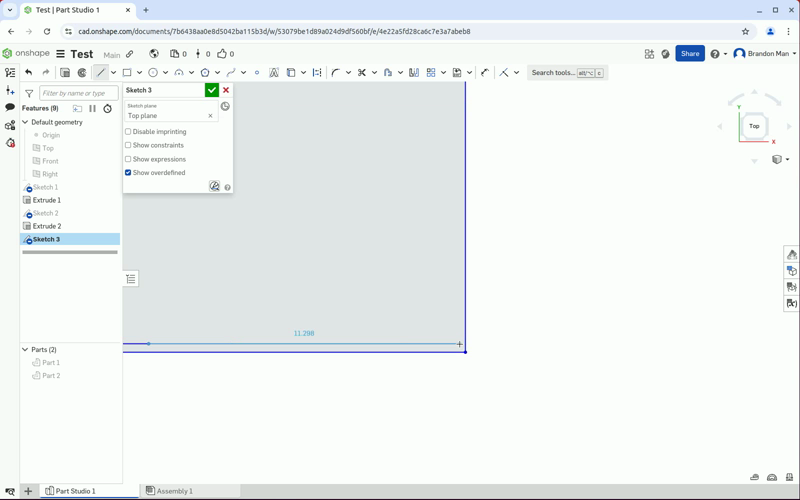
scroll(6)
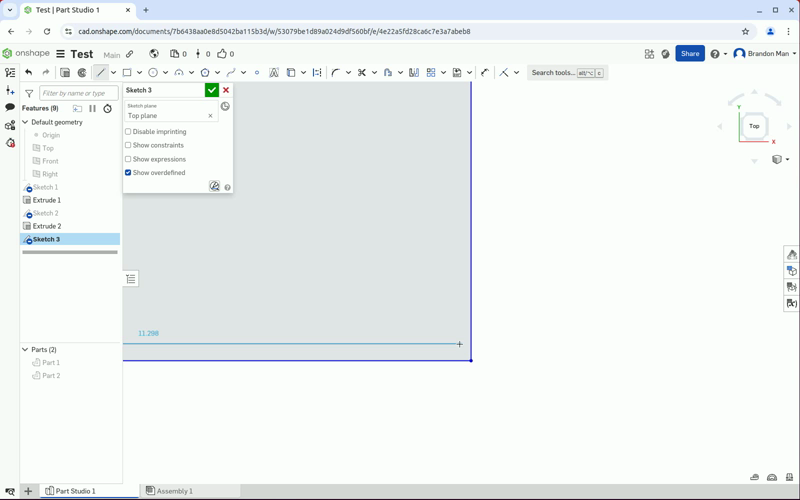
click(459, 343)
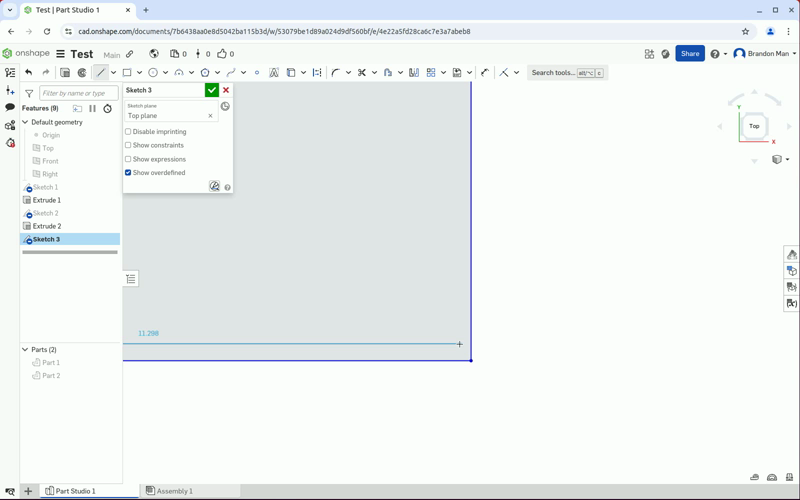
scroll(-6)
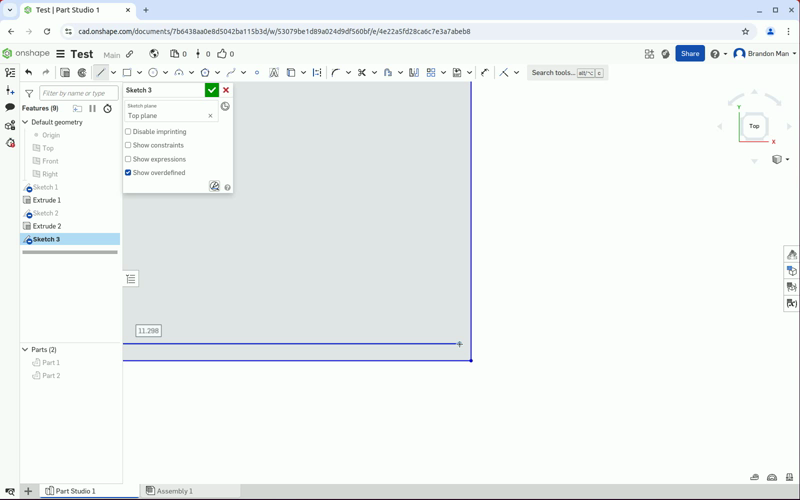
scroll(-6)
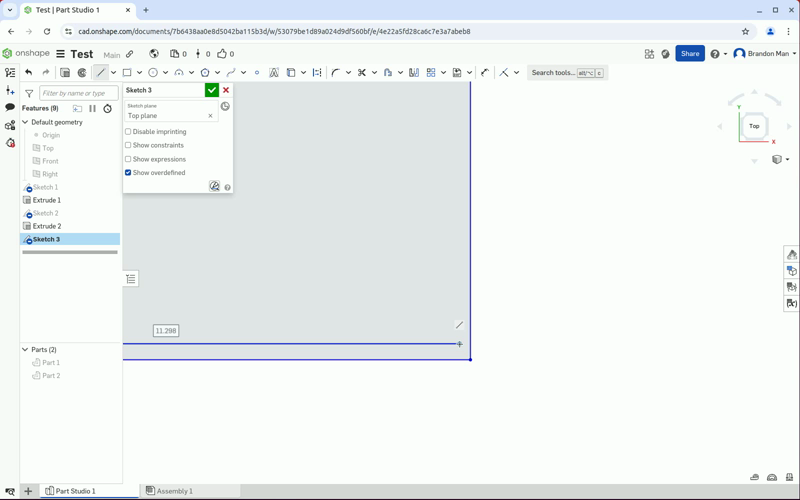
scroll(-6)
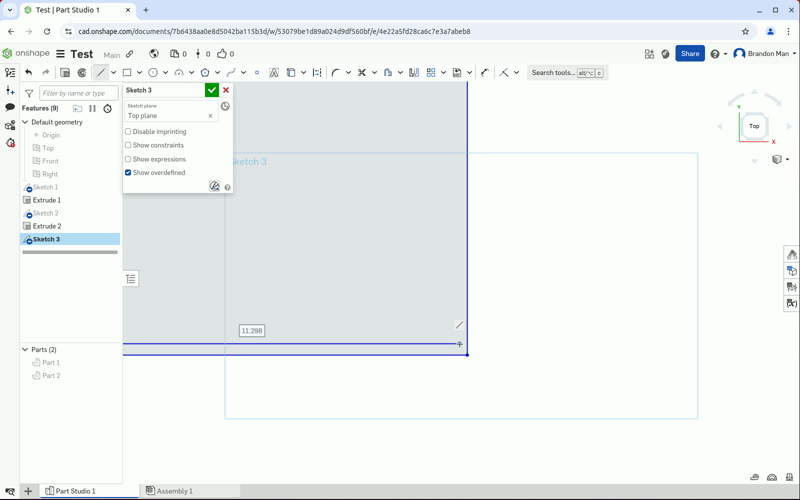
scroll(-6)
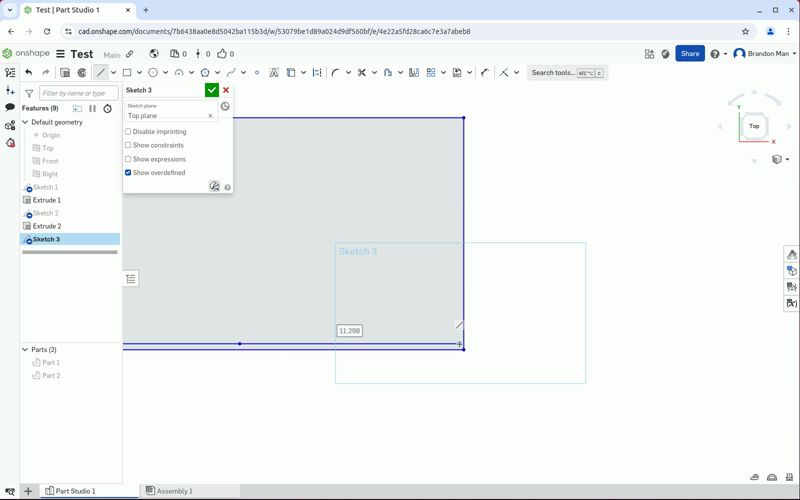
scroll(-6)
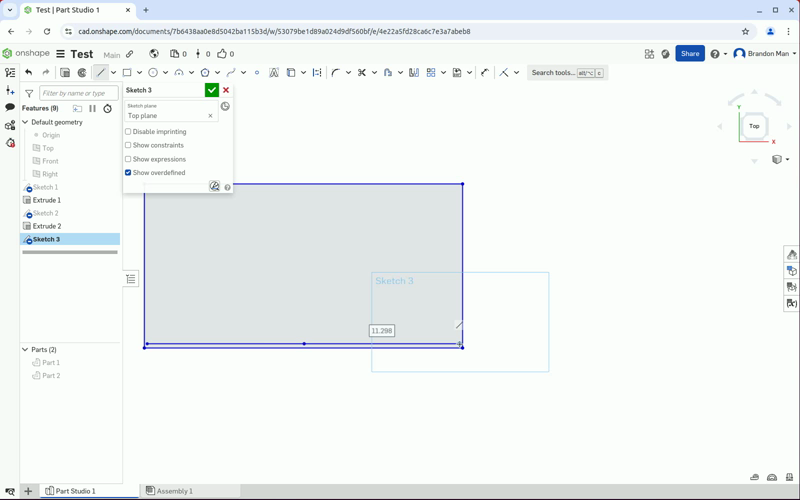
scroll(-6)
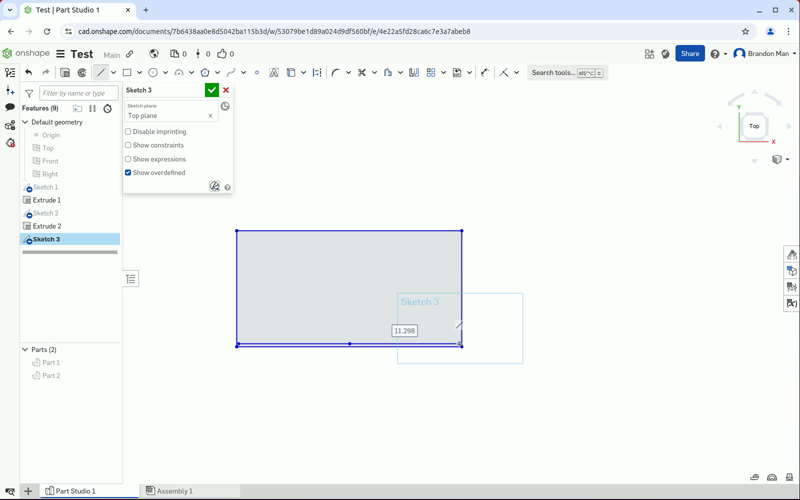
scroll(-6)
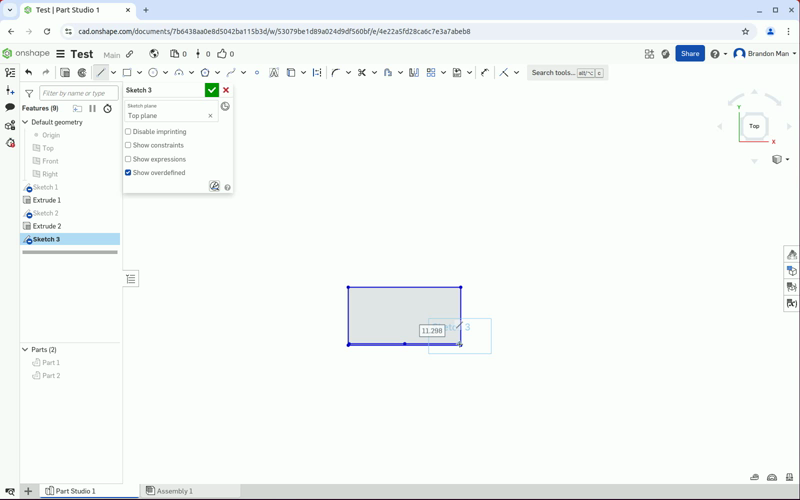
key_up(shift)
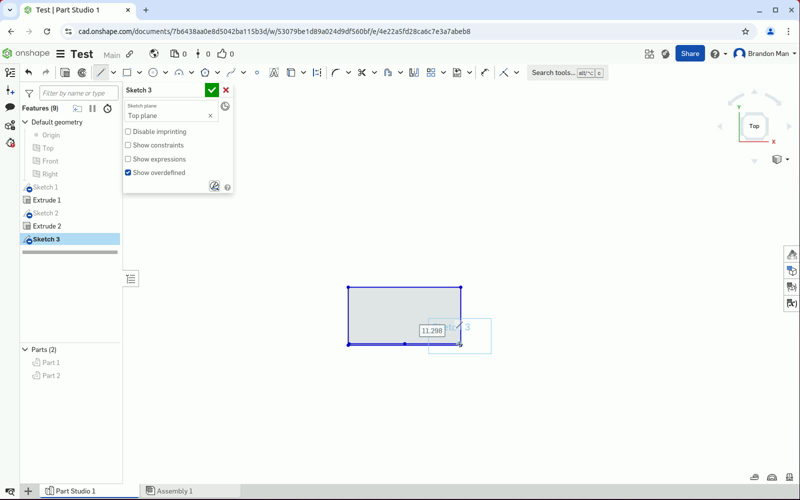
key_down(shift)
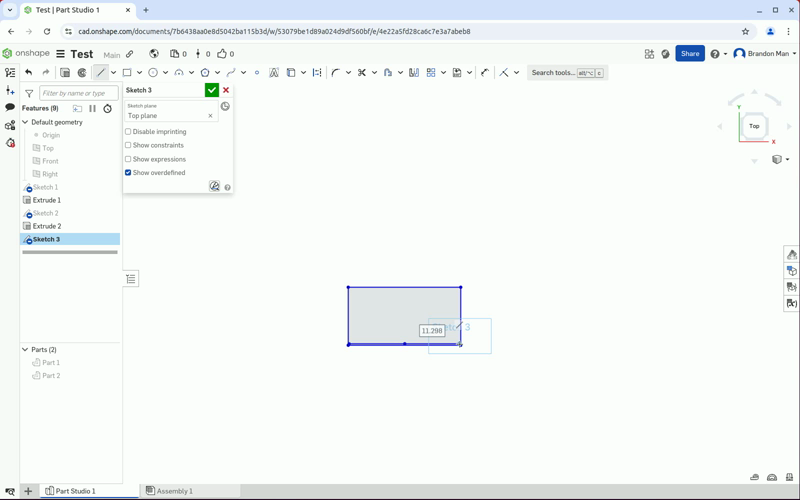
mouse_move(489, 343)
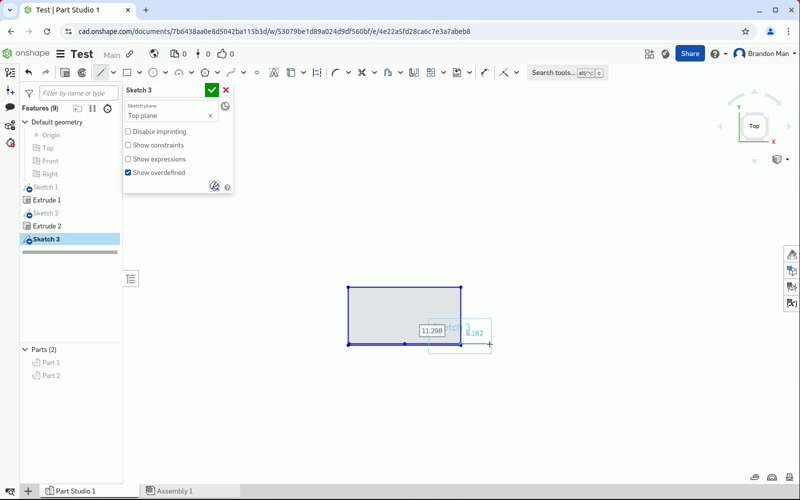
mouse_move(459, 316)
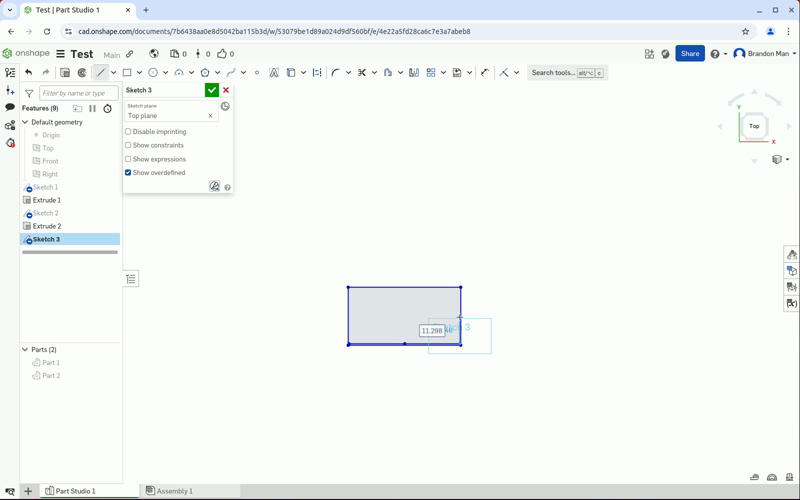
click(459, 316)
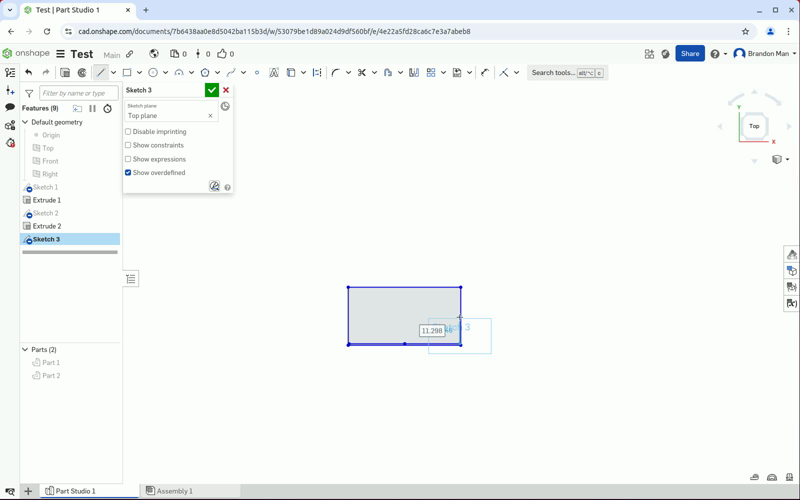
key_up(shift)
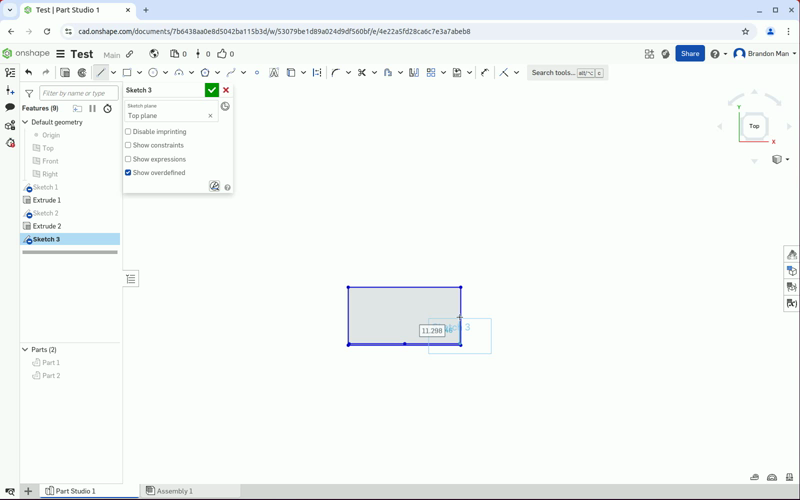
key_down(shift)
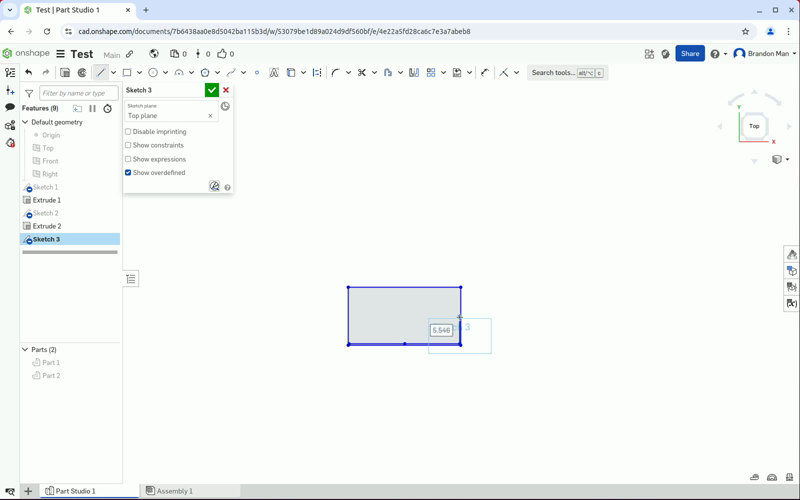
mouse_move(489, 316)
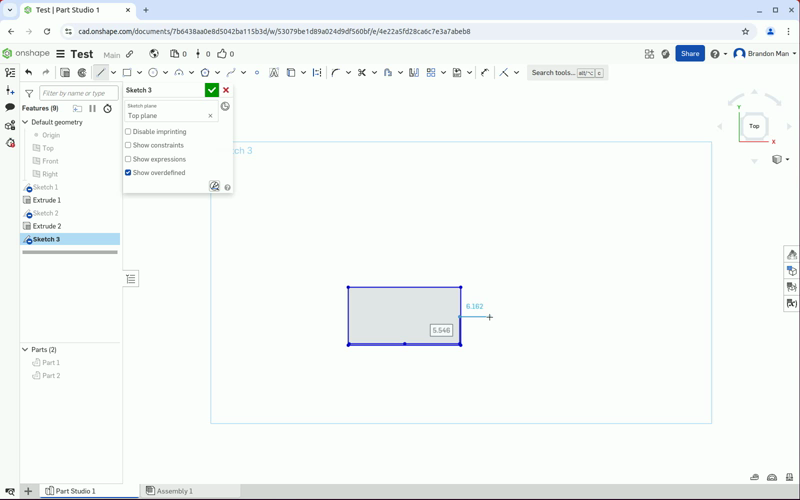
mouse_move(459, 288)
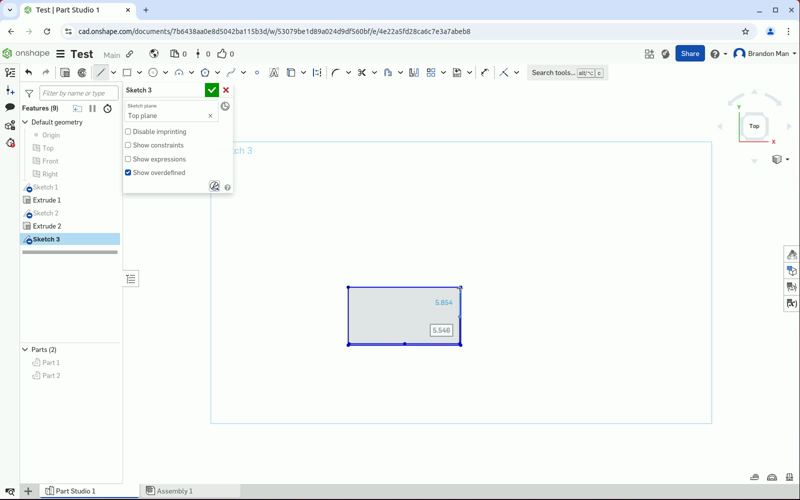
scroll(6)
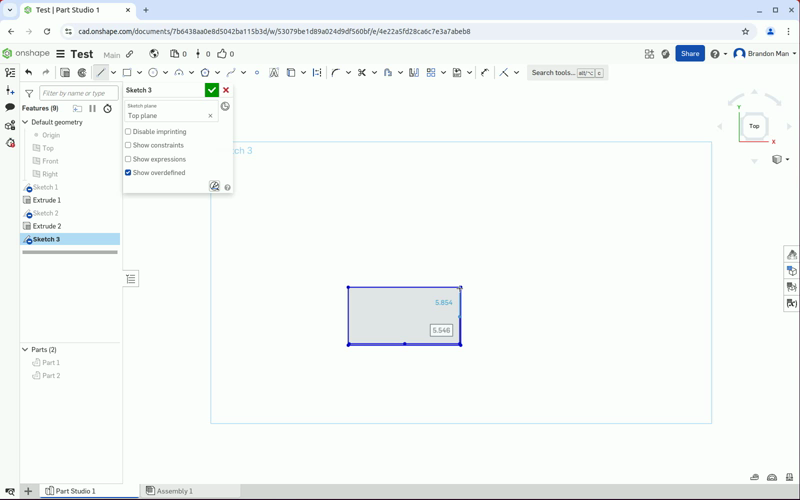
scroll(6)
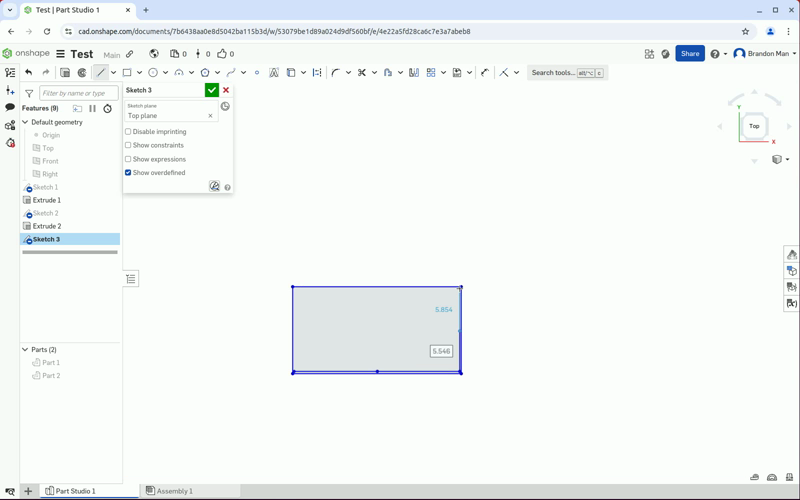
scroll(6)
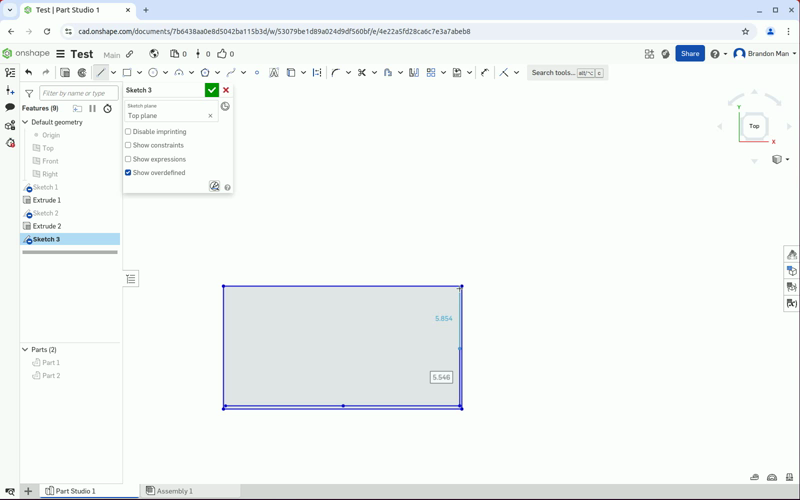
scroll(6)
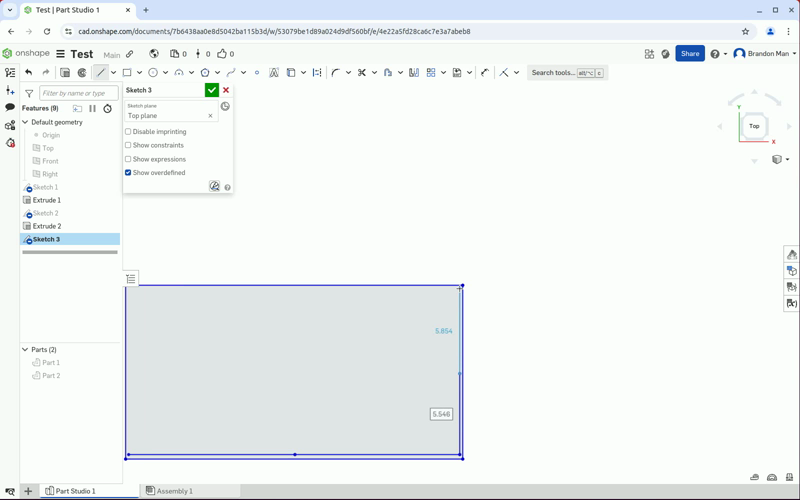
scroll(6)
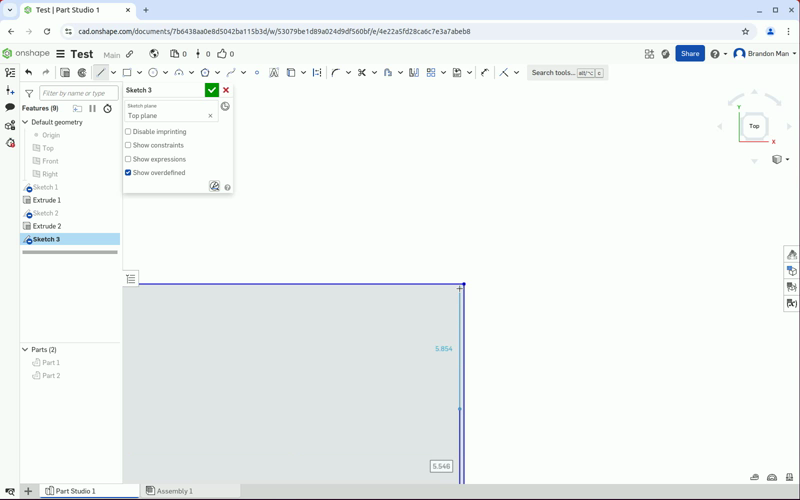
scroll(6)
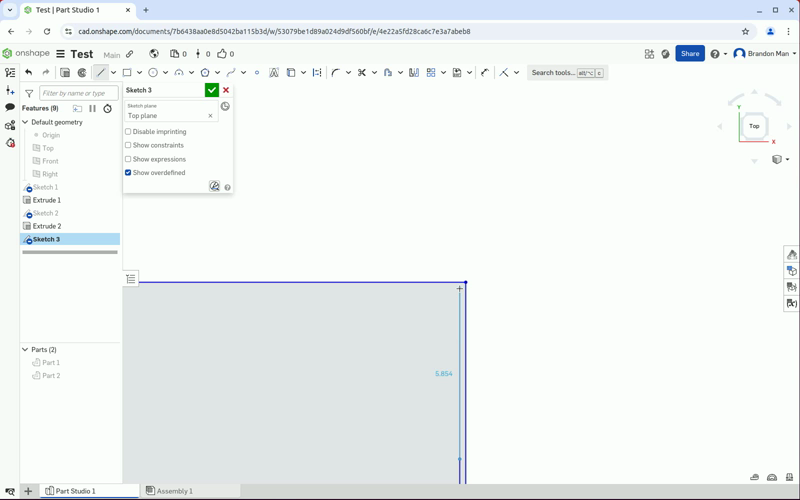
scroll(6)
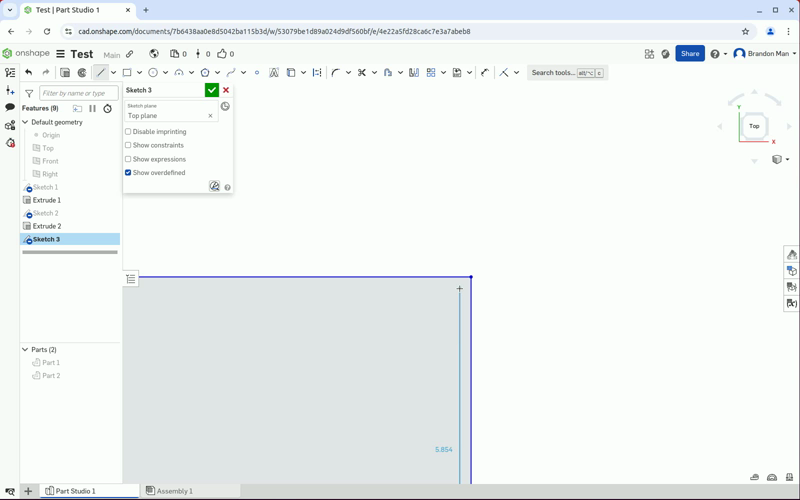
click(459, 288)
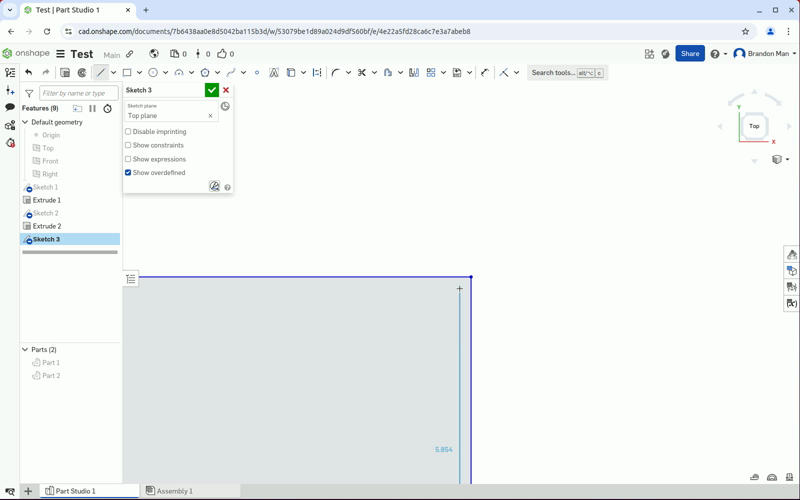
scroll(-6)
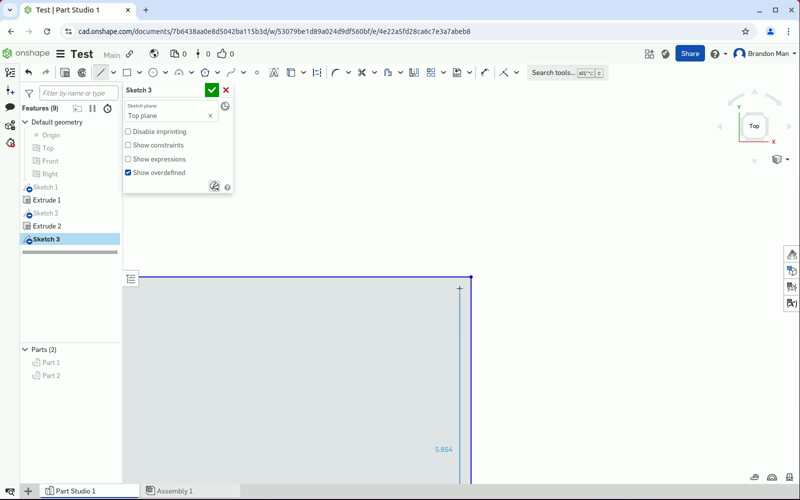
scroll(-6)
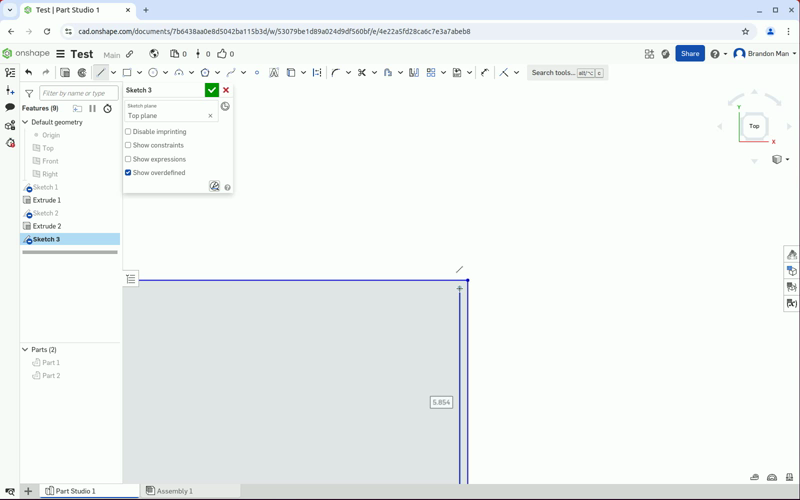
scroll(-6)
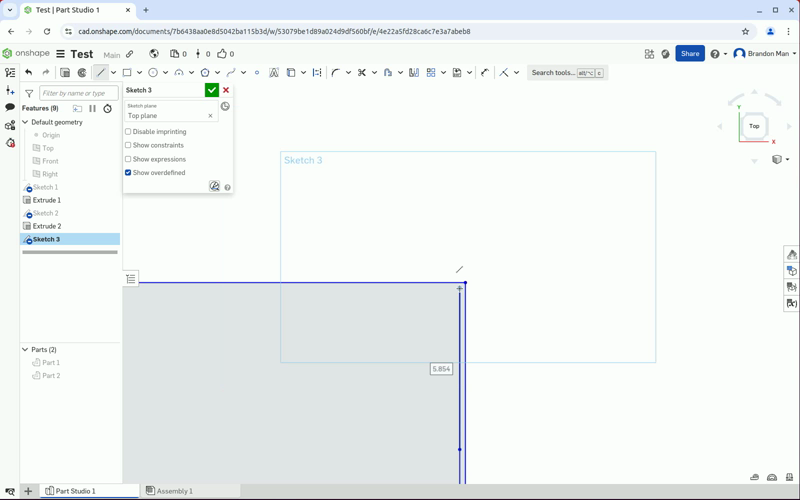
scroll(-6)
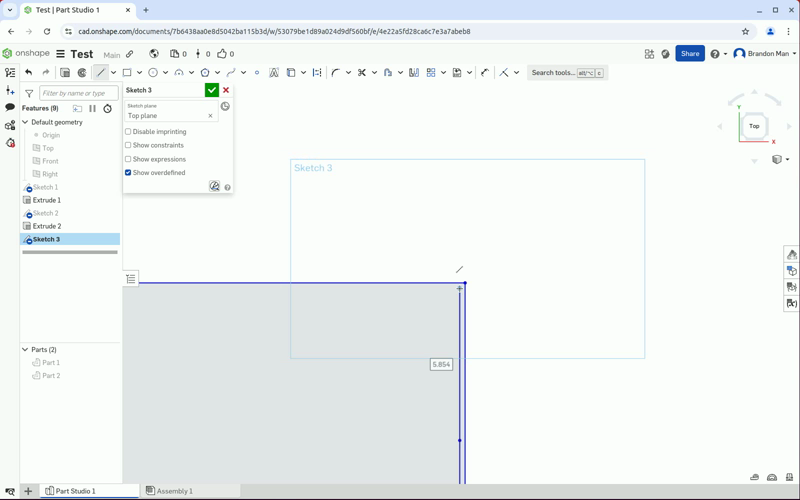
scroll(-6)
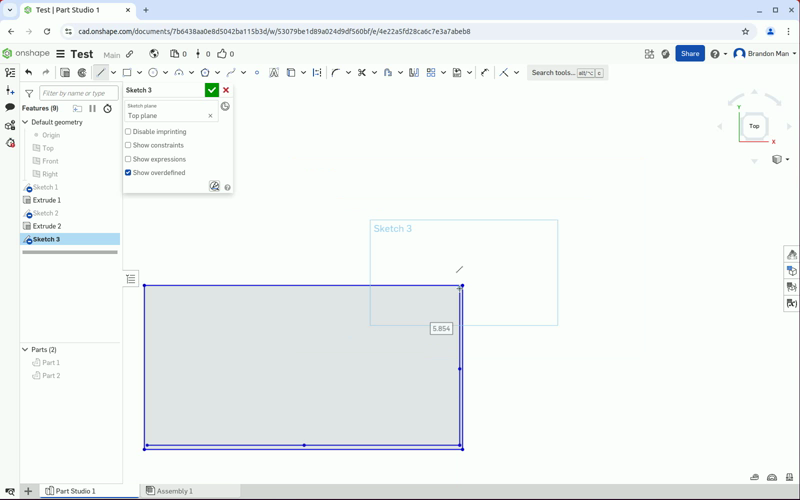
scroll(-6)
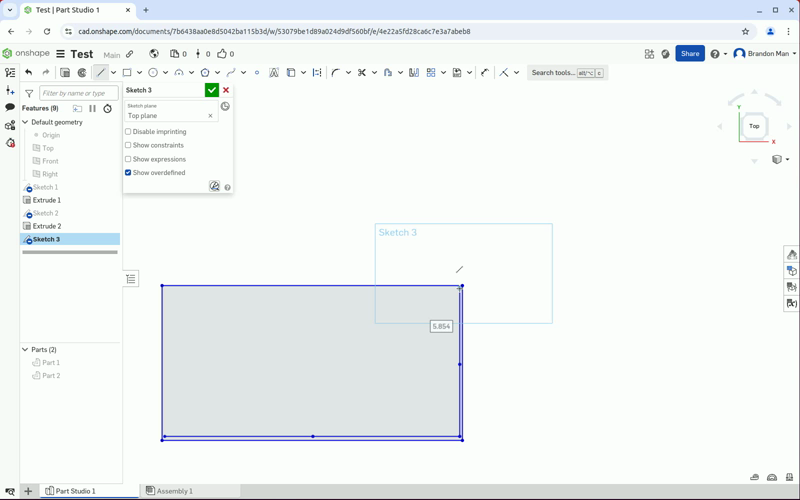
scroll(-6)
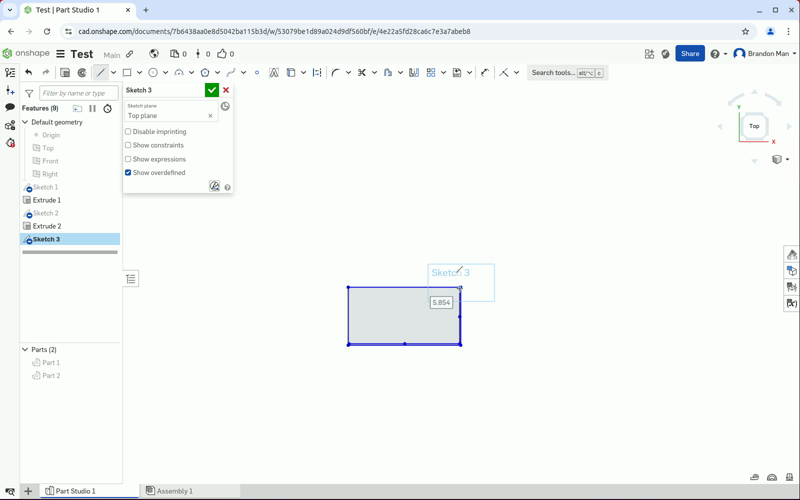
key_up(shift)
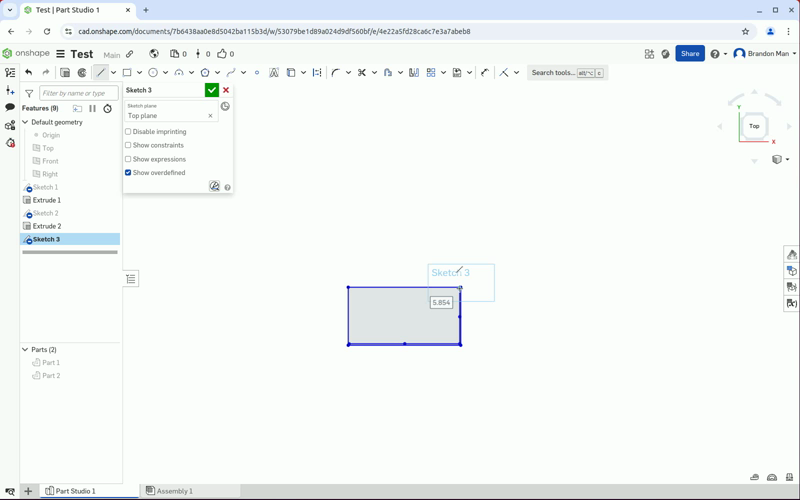
key_down(shift)
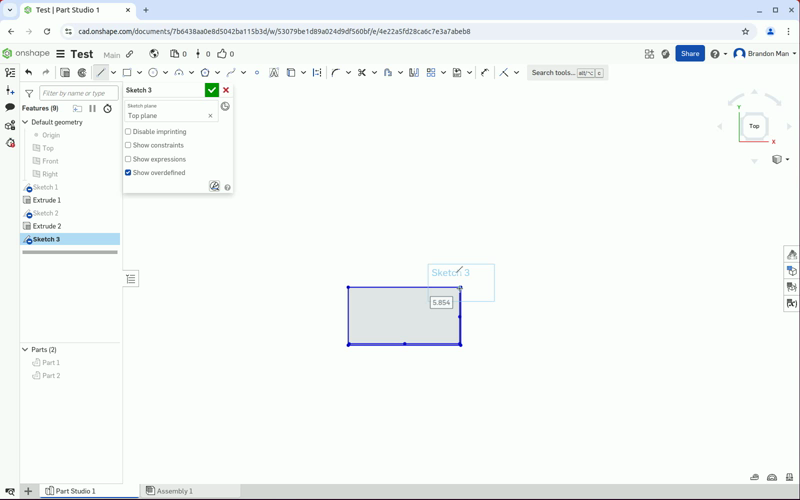
mouse_move(489, 288)
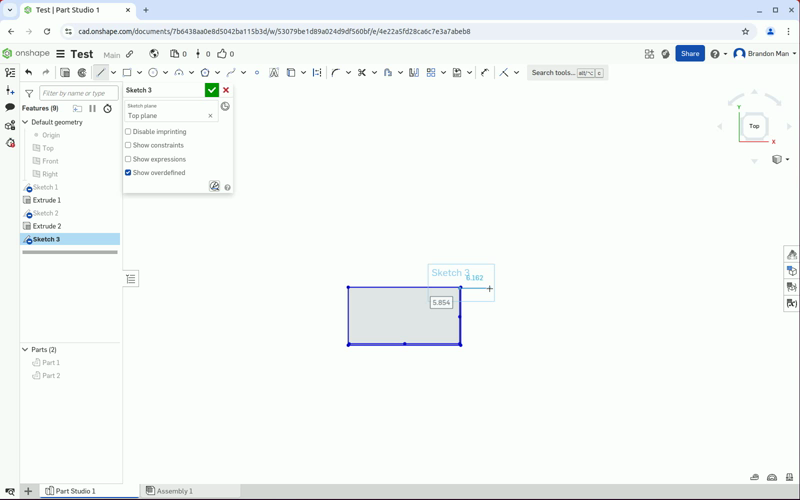
mouse_move(404, 288)
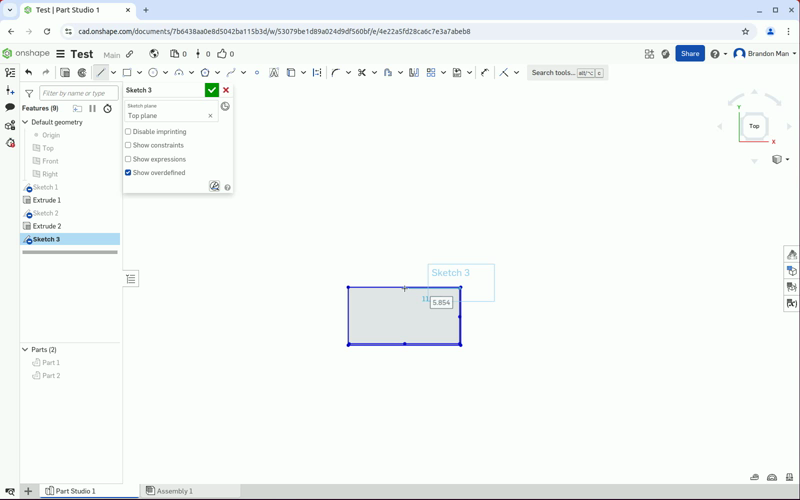
click(404, 288)
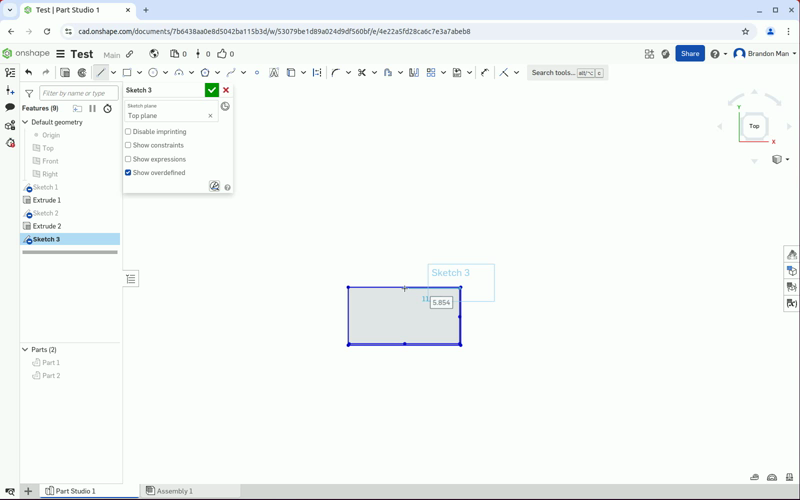
key_up(shift)
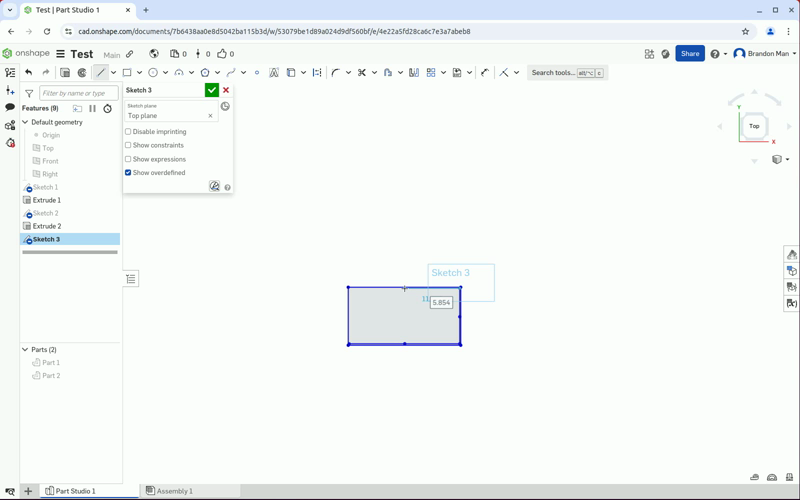
key_down(shift)
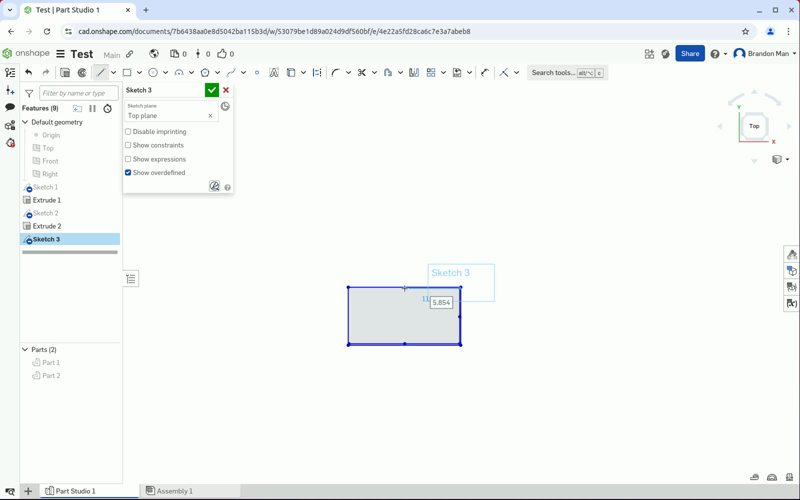
mouse_move(434, 288)
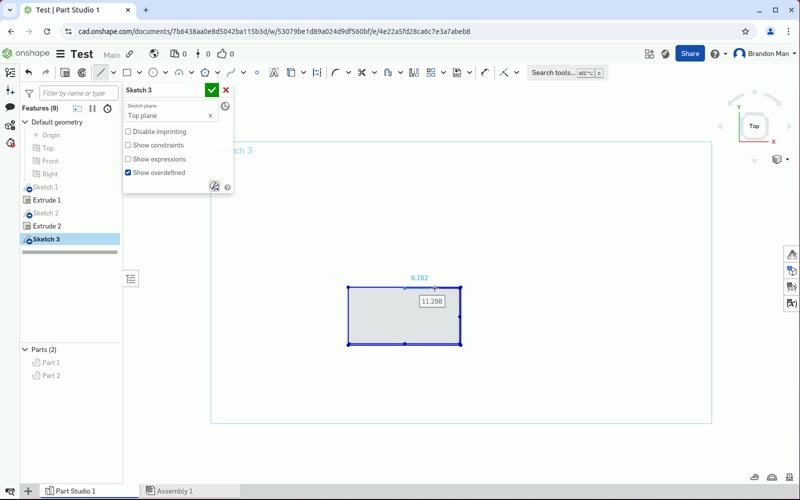
mouse_move(349, 288)
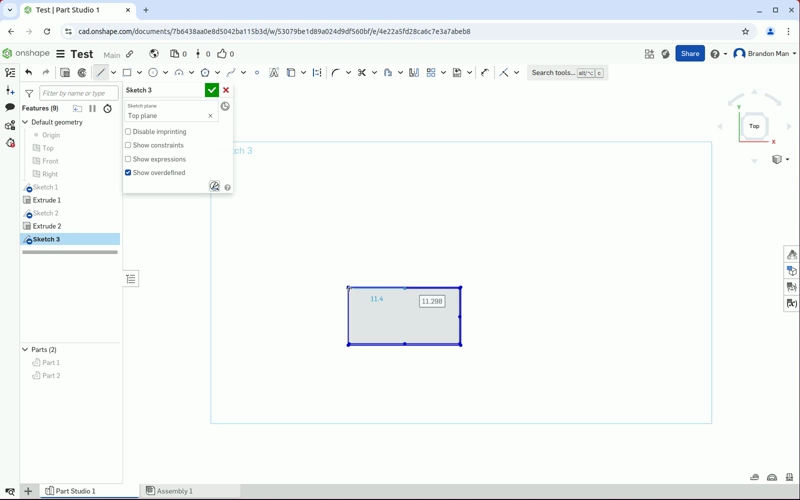
scroll(6)
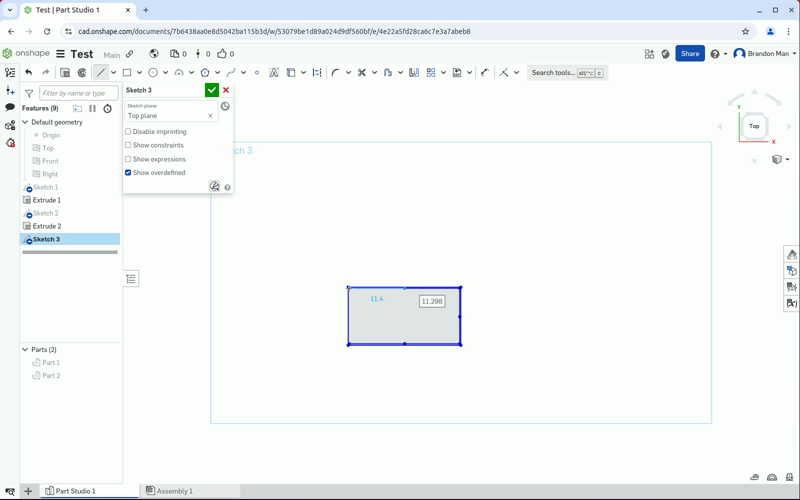
scroll(6)
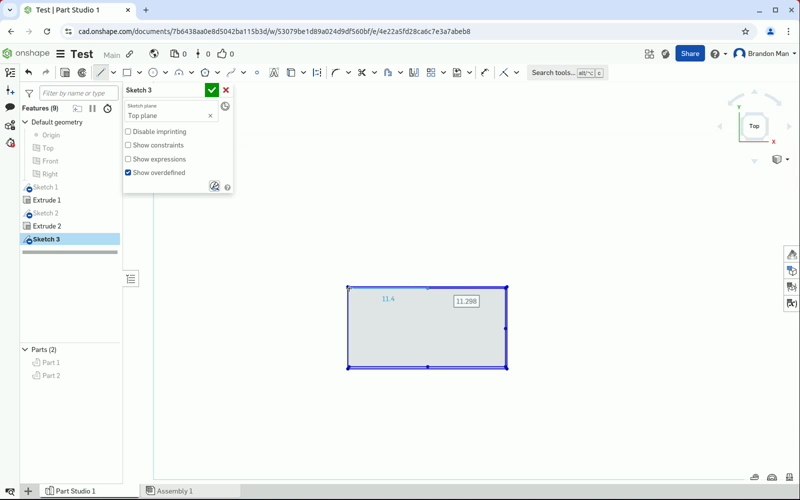
scroll(6)
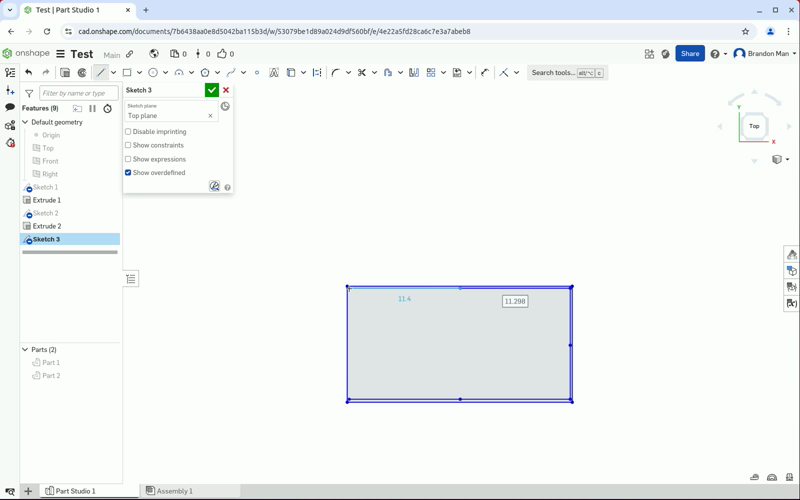
scroll(6)
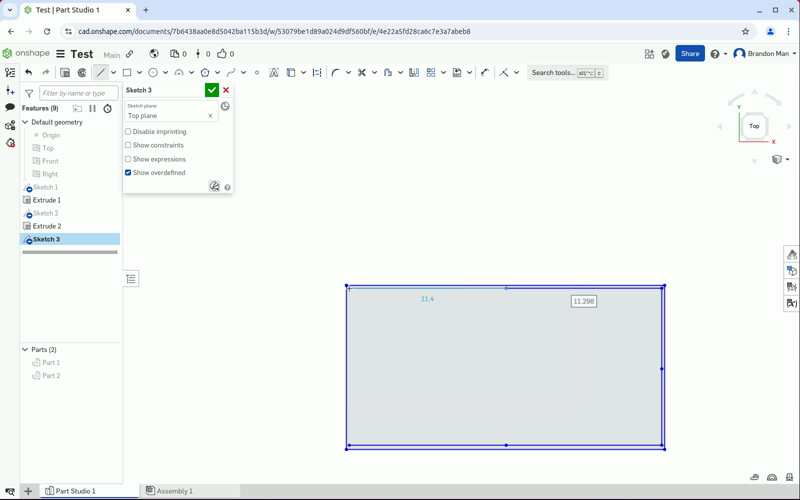
scroll(6)
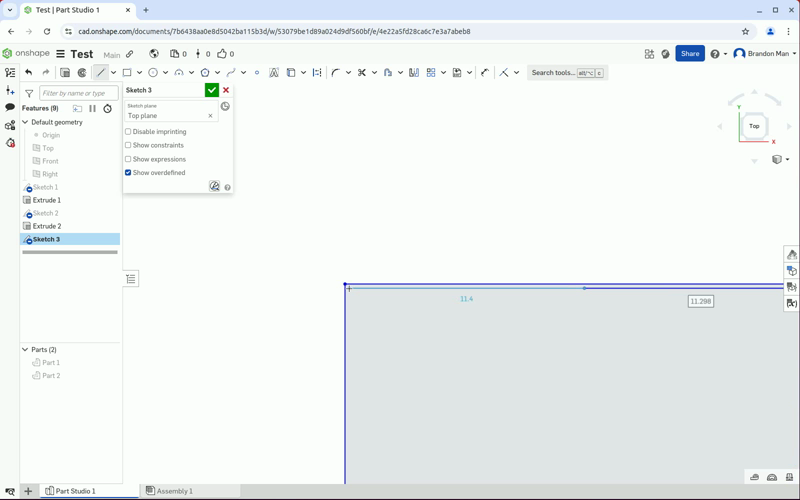
scroll(6)
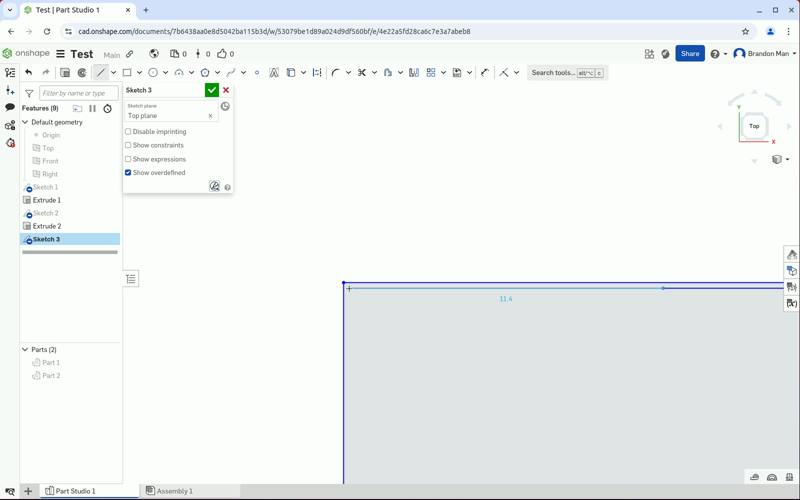
scroll(6)
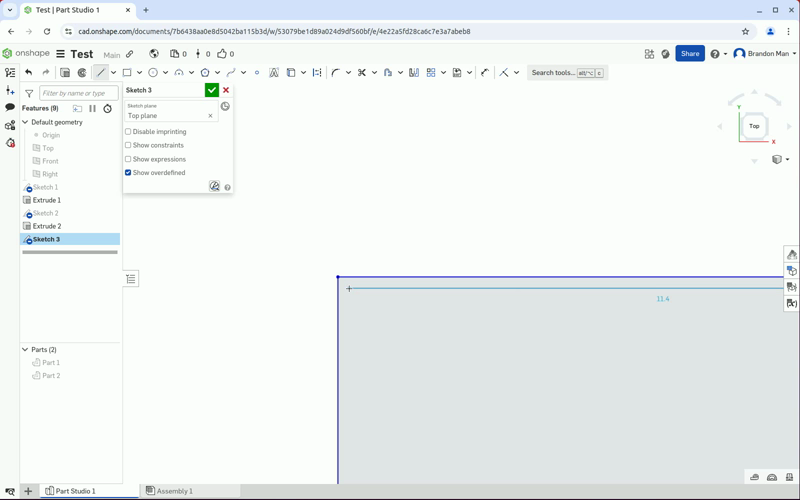
click(349, 288)
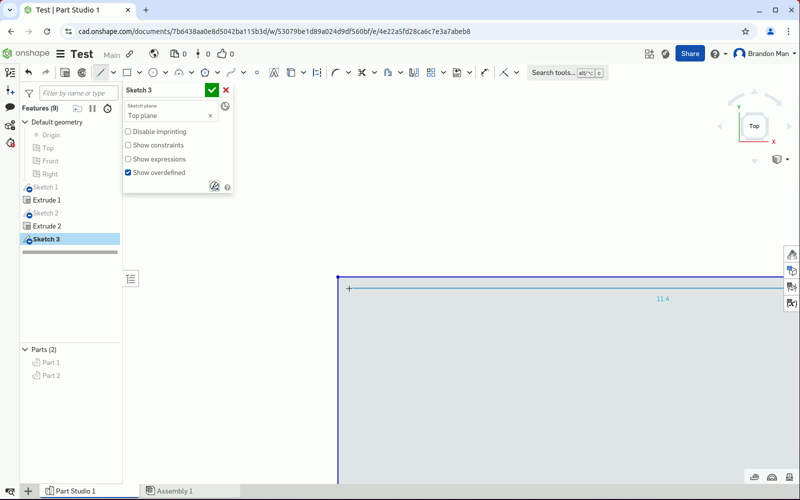
scroll(-6)
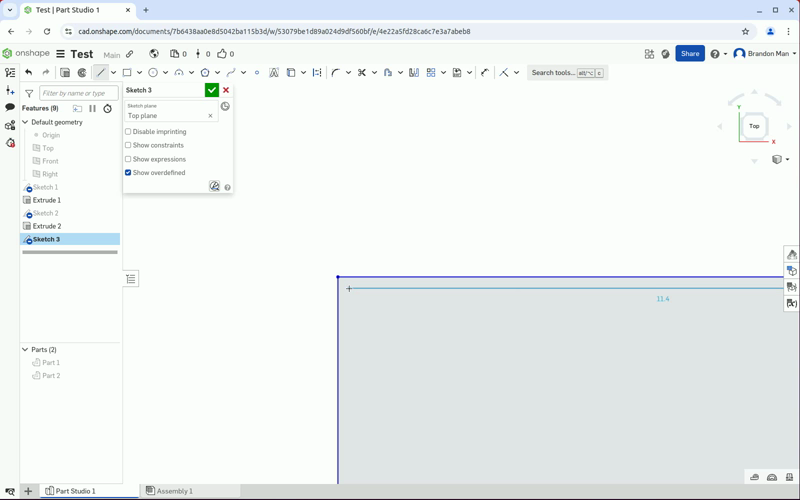
scroll(-6)
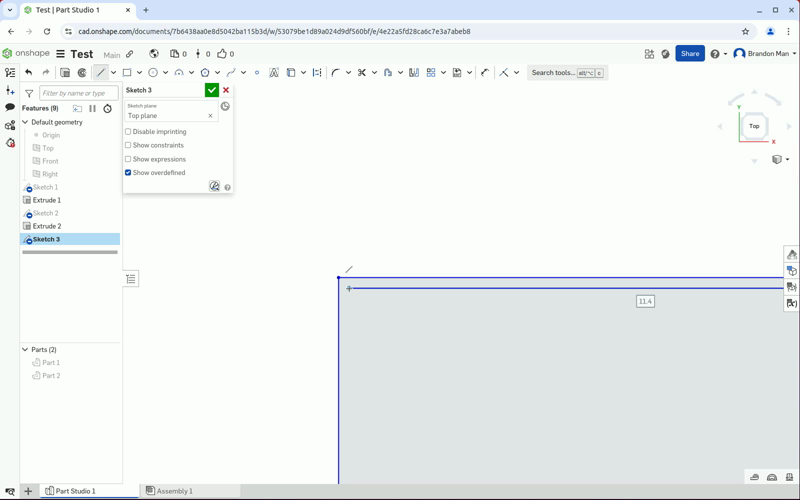
scroll(-6)
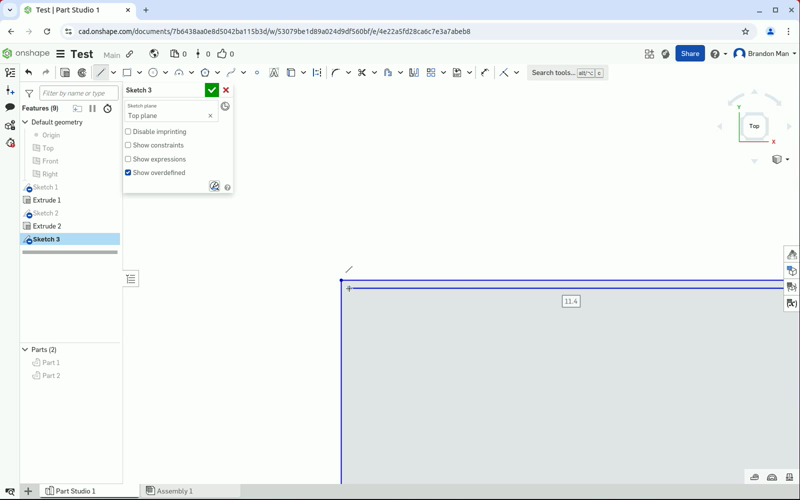
scroll(-6)
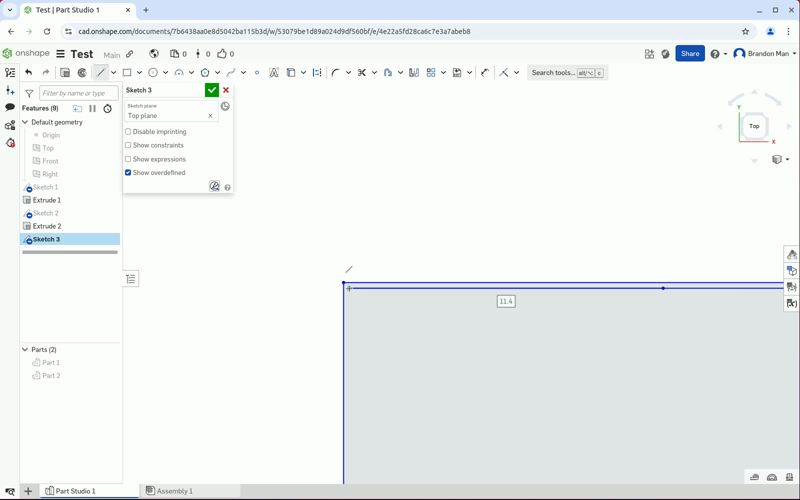
scroll(-6)
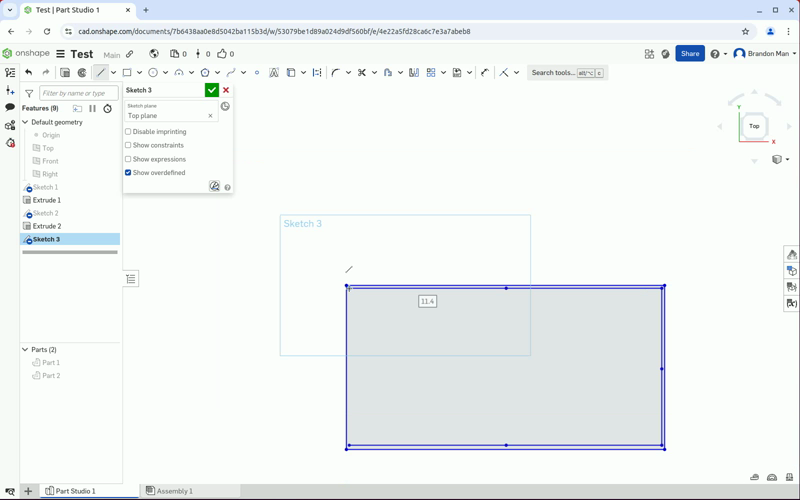
scroll(-6)
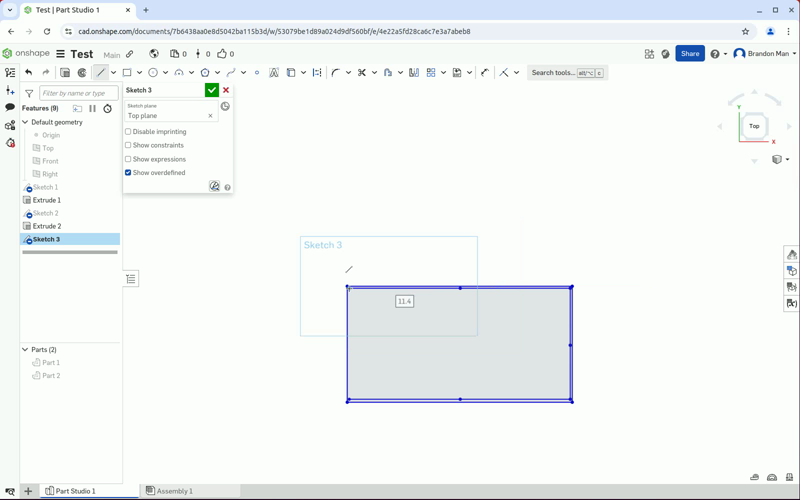
scroll(-6)
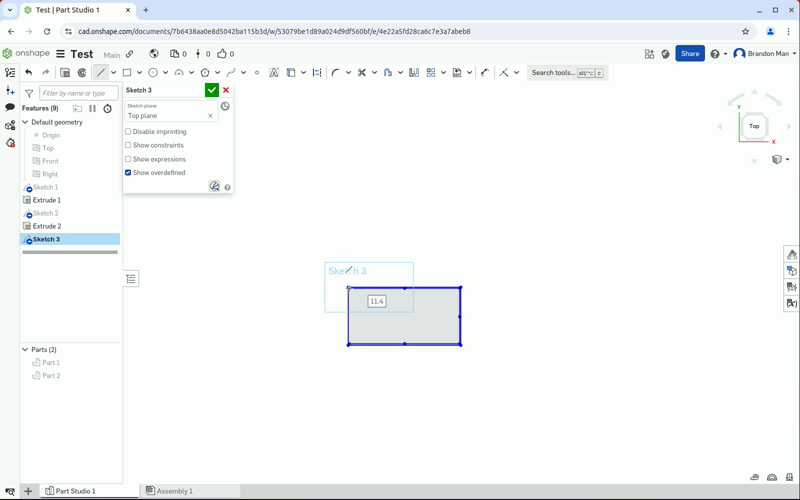
key_up(shift)
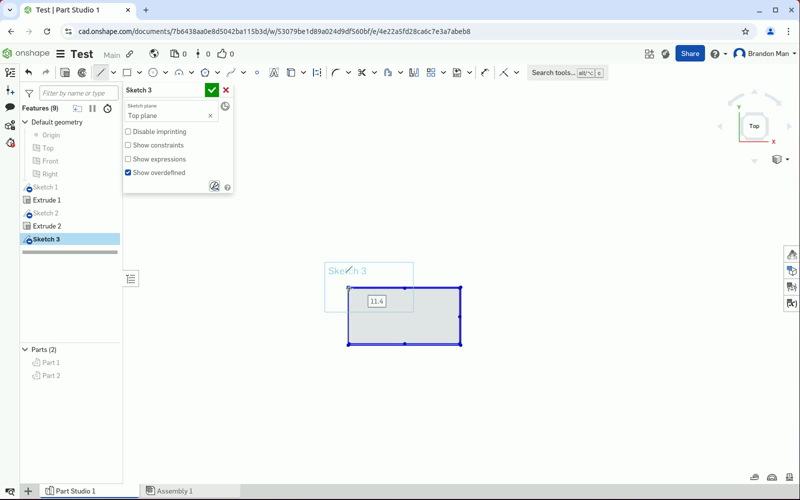
key_down(shift)
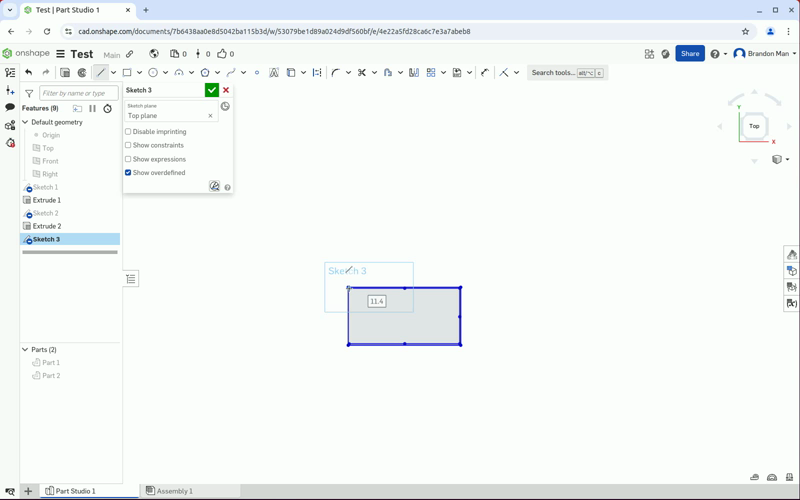
mouse_move(379, 288)
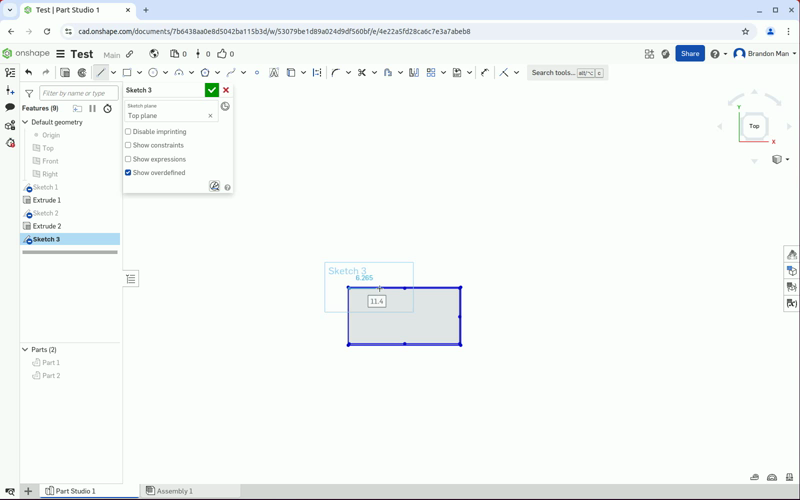
mouse_move(349, 316)
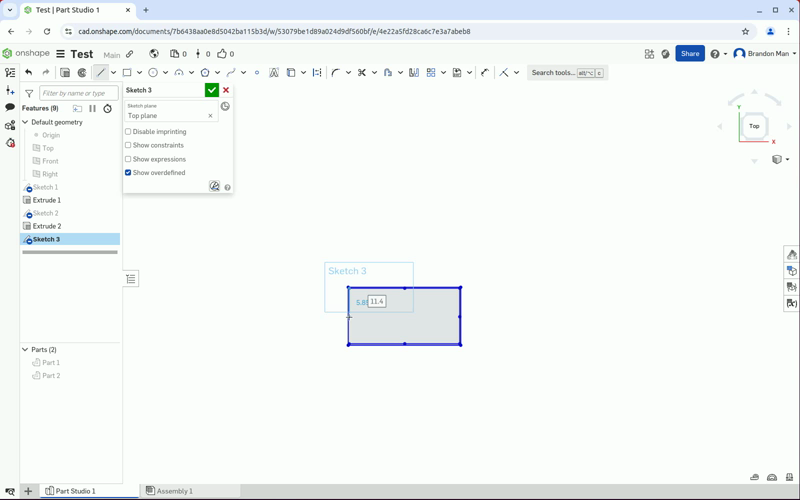
click(349, 316)
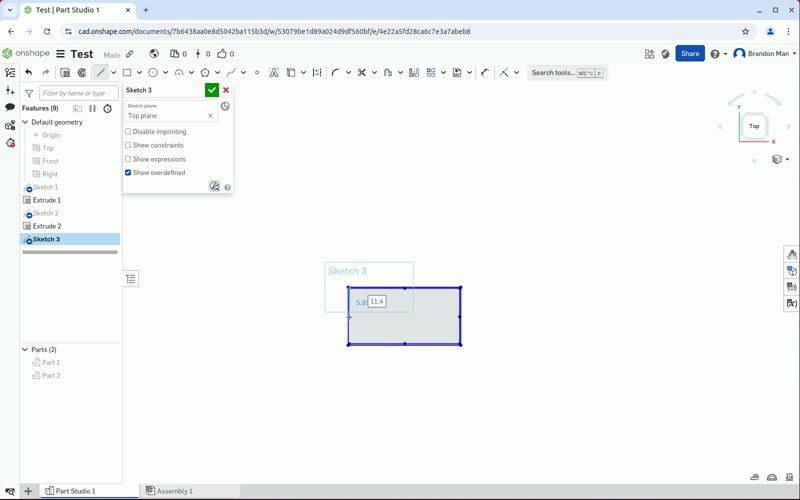
key_up(shift)
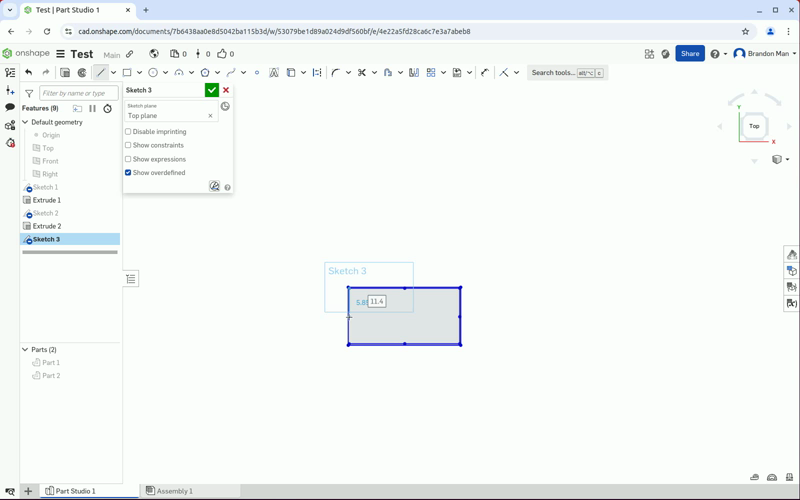
mouse_move(379, 316)
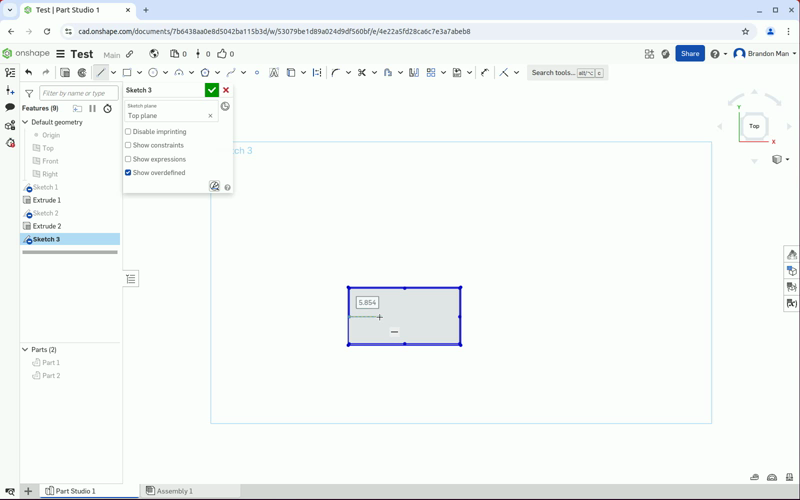
key_down(shift)
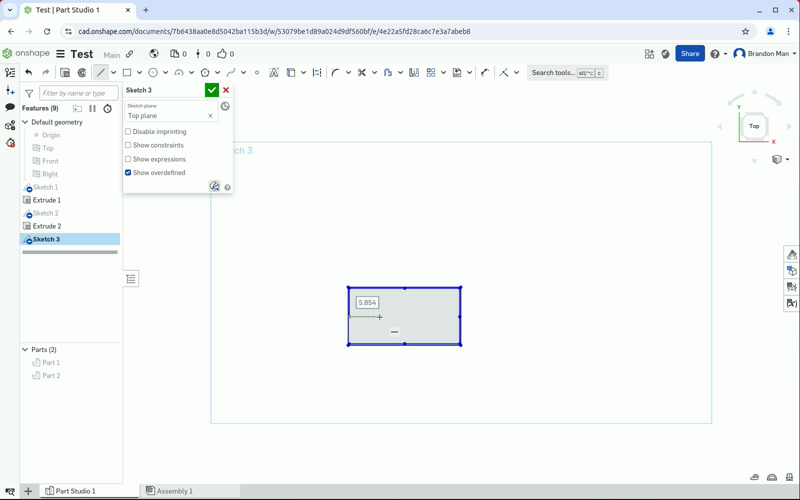
mouse_move(349, 343)
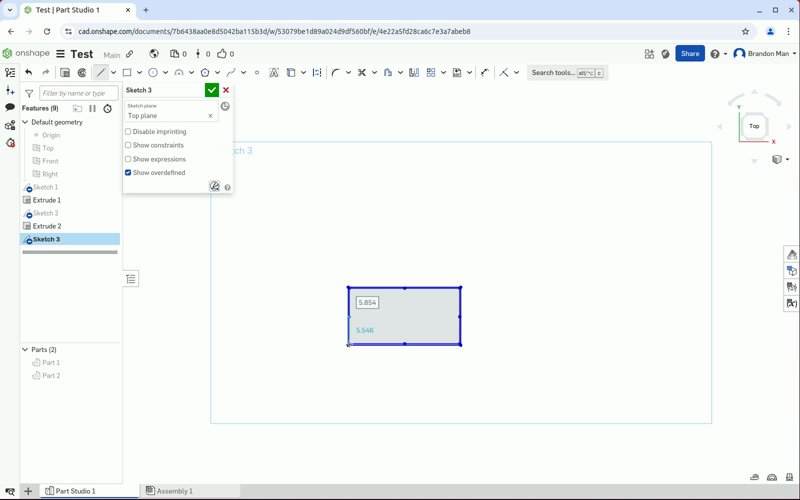
scroll(6)
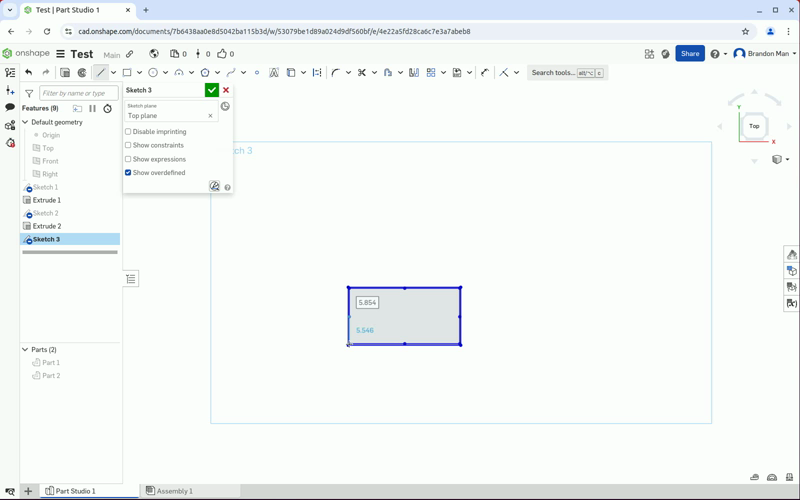
scroll(6)
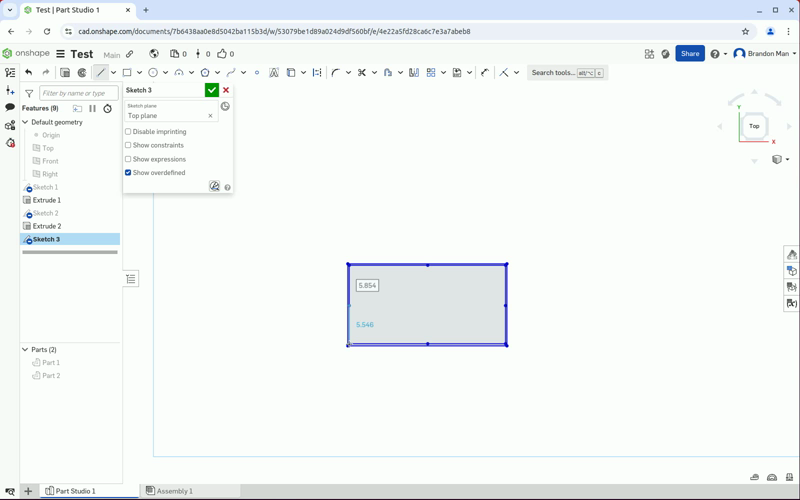
scroll(6)
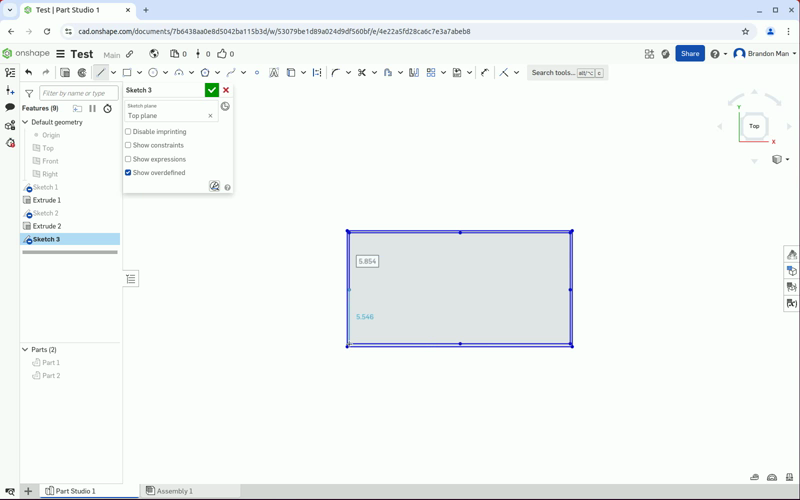
scroll(6)
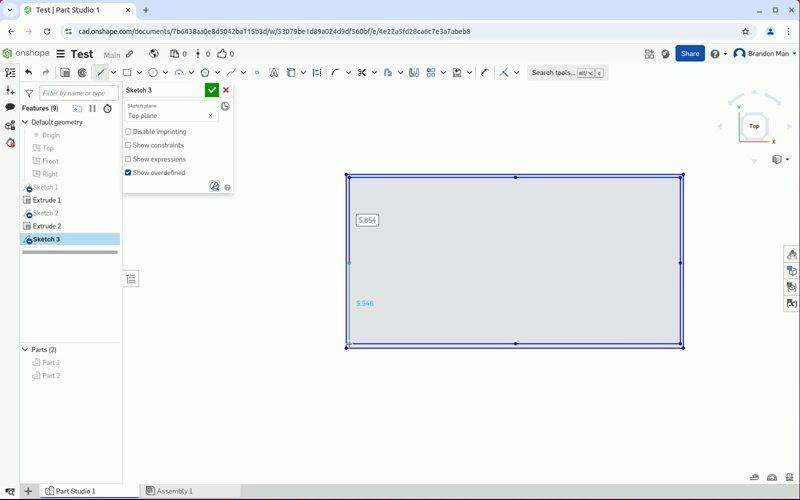
scroll(6)
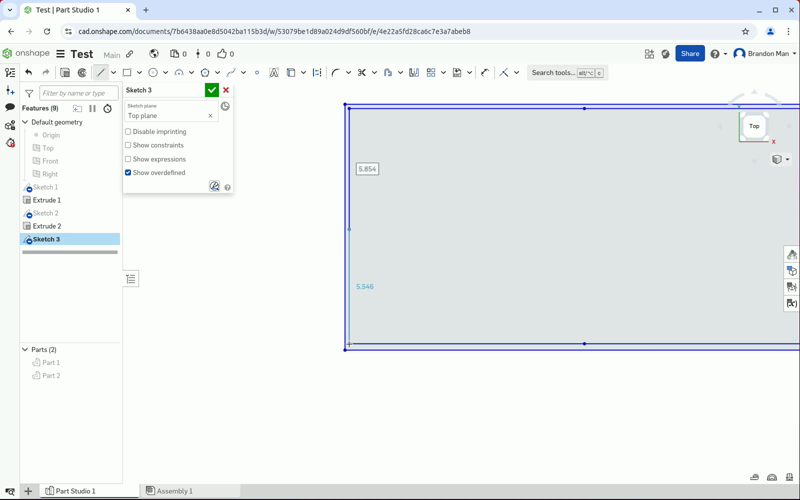
scroll(6)
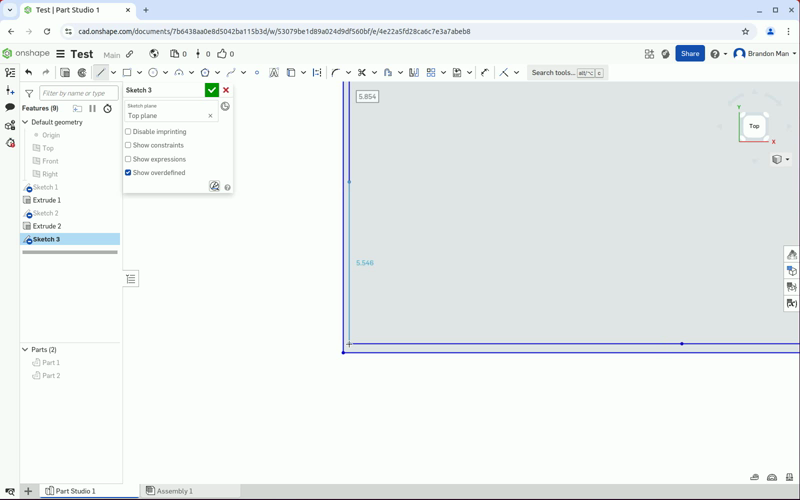
scroll(6)
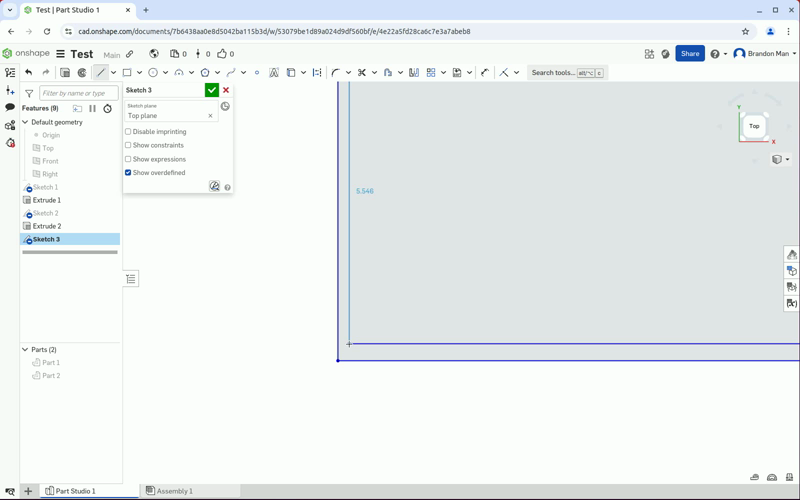
key_up(shift)
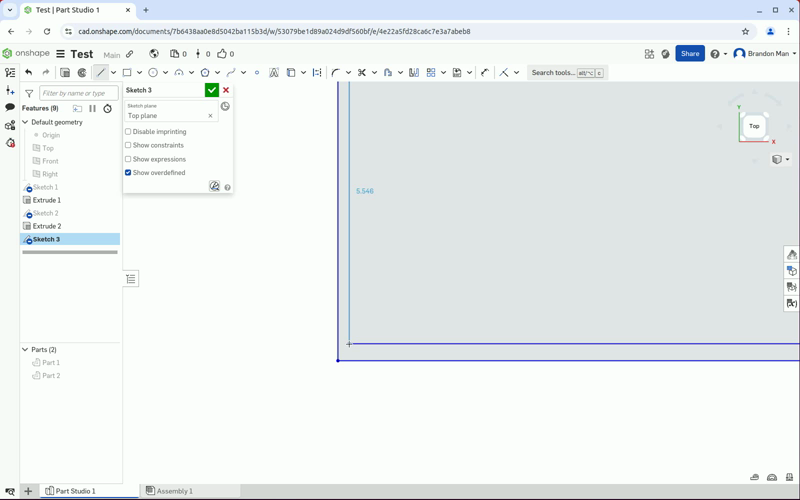
click(349, 343)
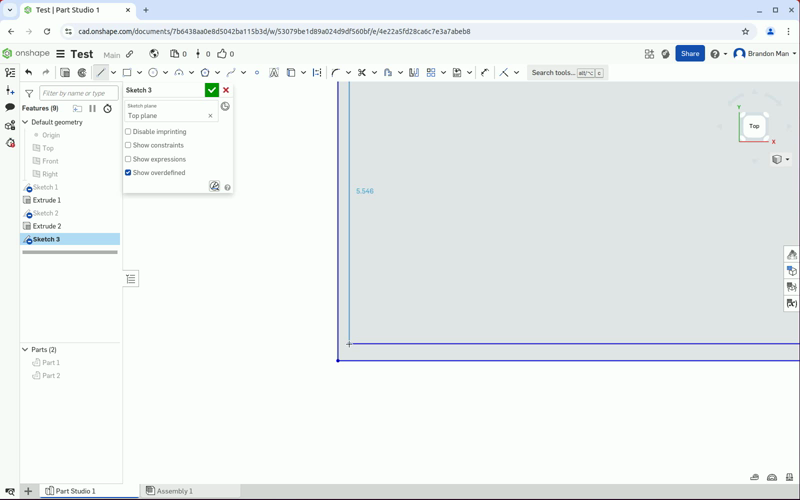
scroll(-6)
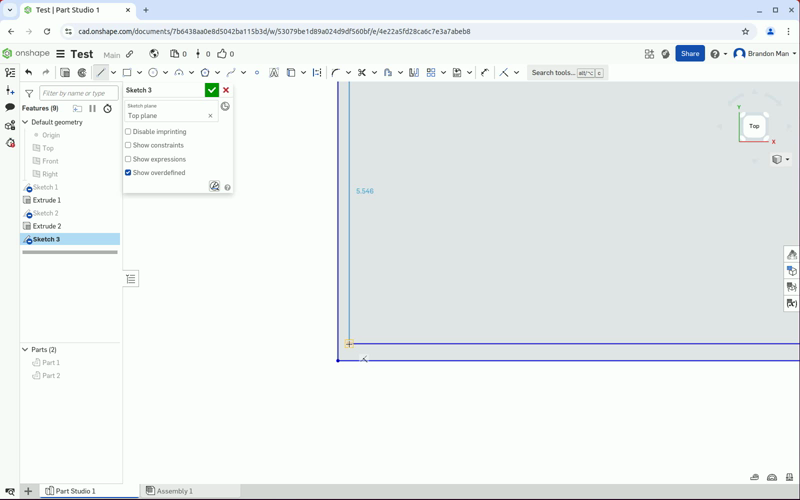
scroll(-6)
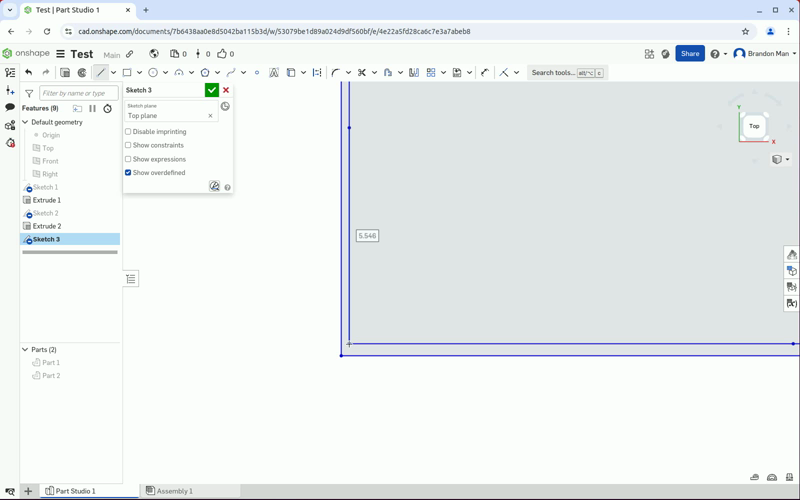
scroll(-6)
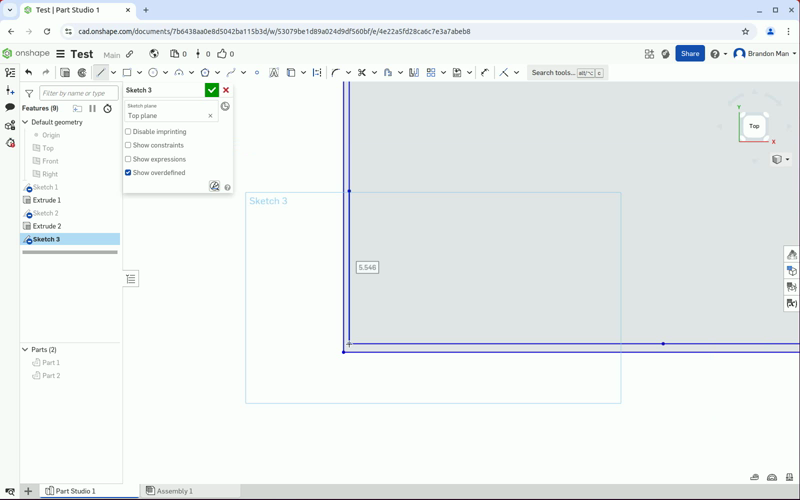
scroll(-6)
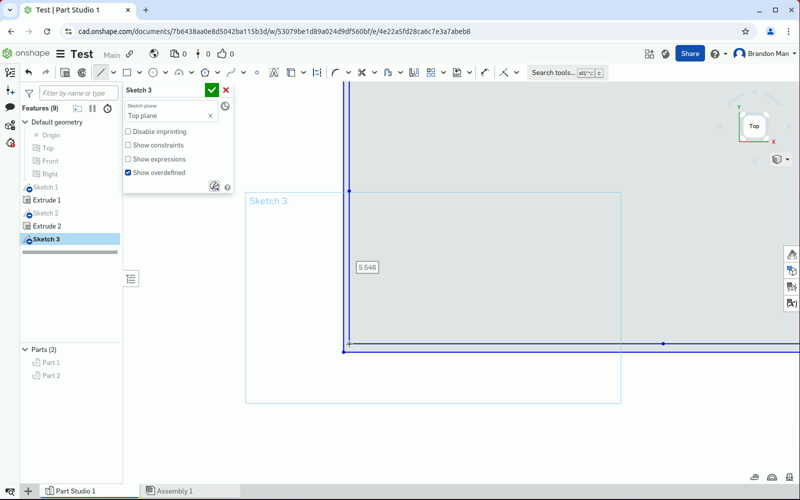
scroll(-6)
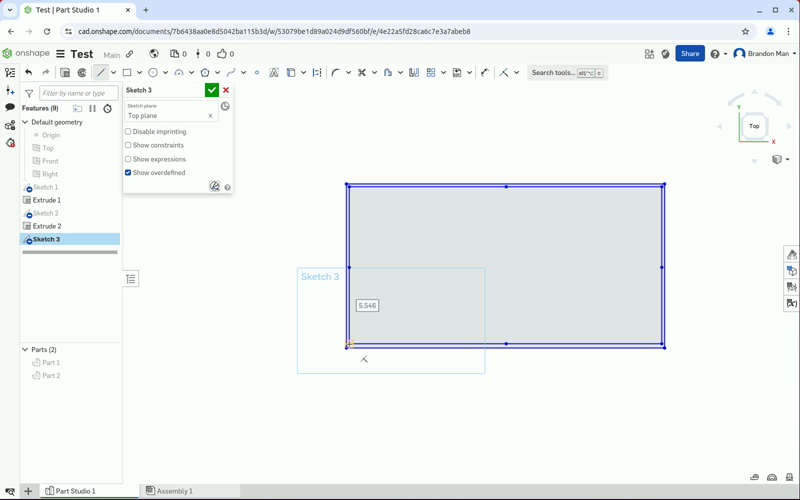
scroll(-6)
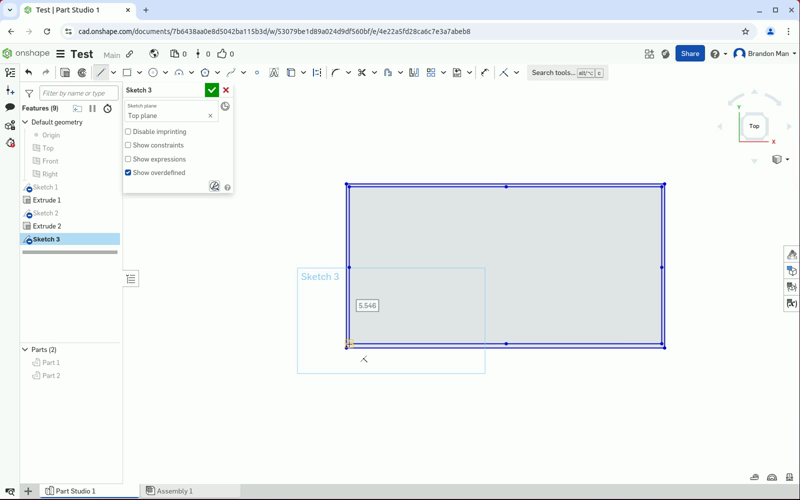
scroll(-6)
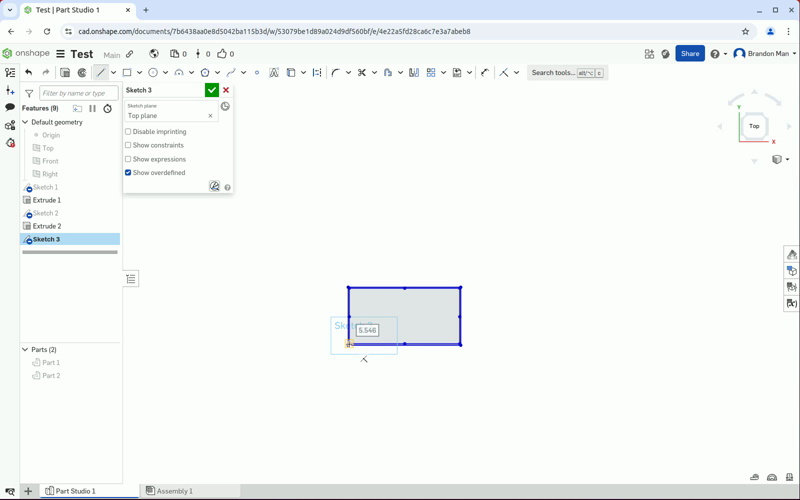
key(esc)
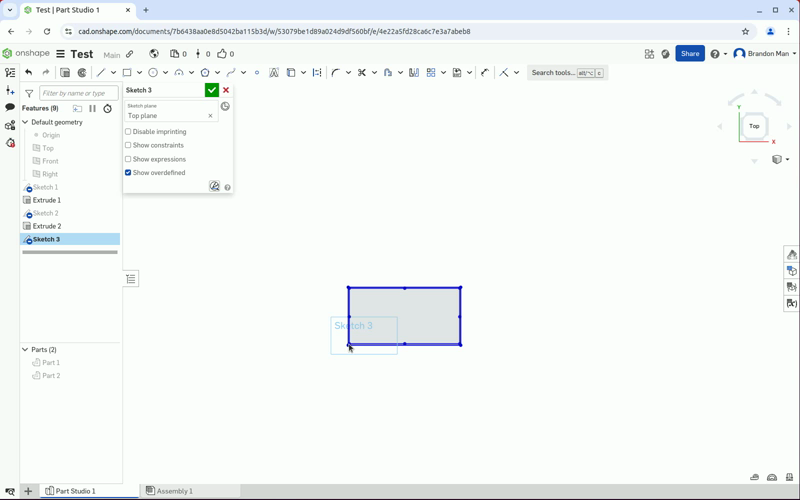
mouse_move(349, 287)
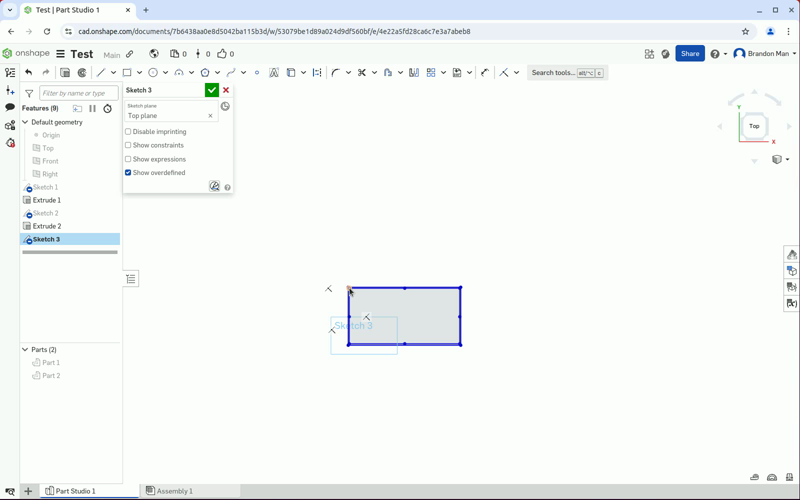
scroll(6)
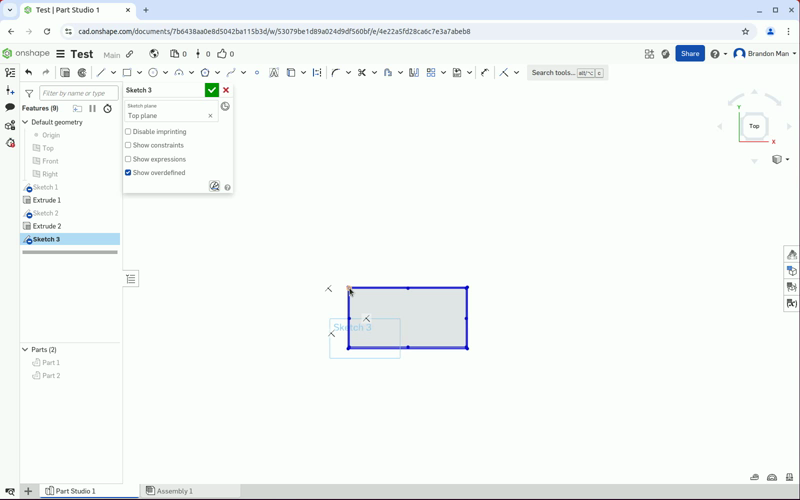
scroll(6)
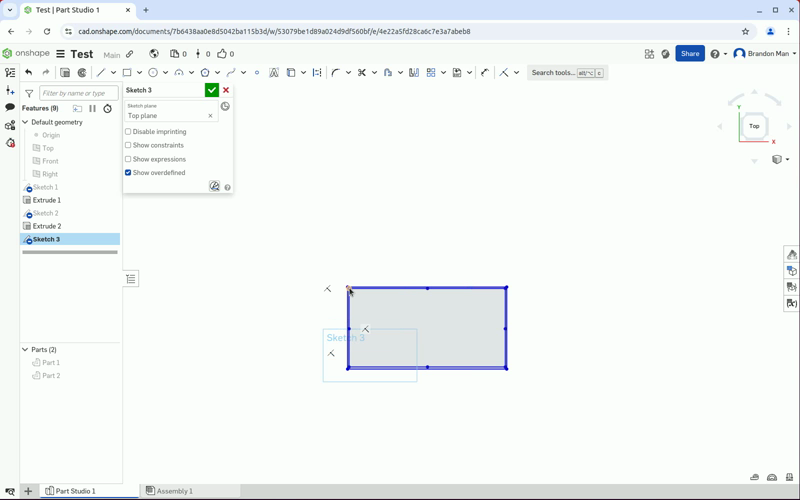
scroll(6)
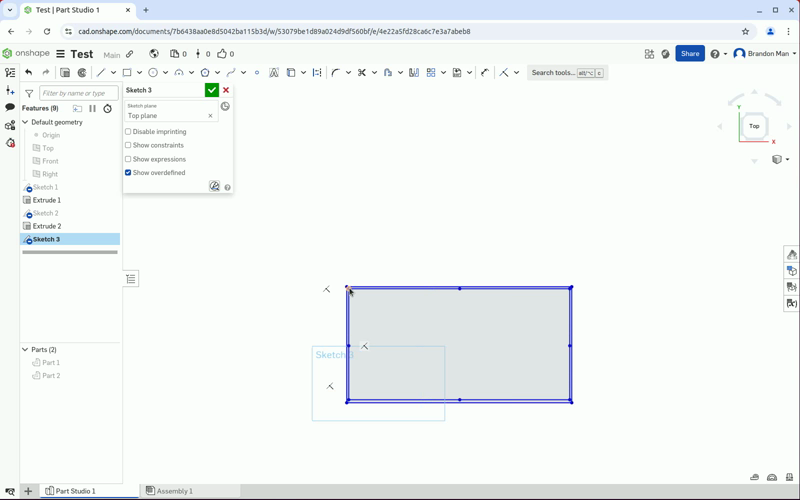
scroll(6)
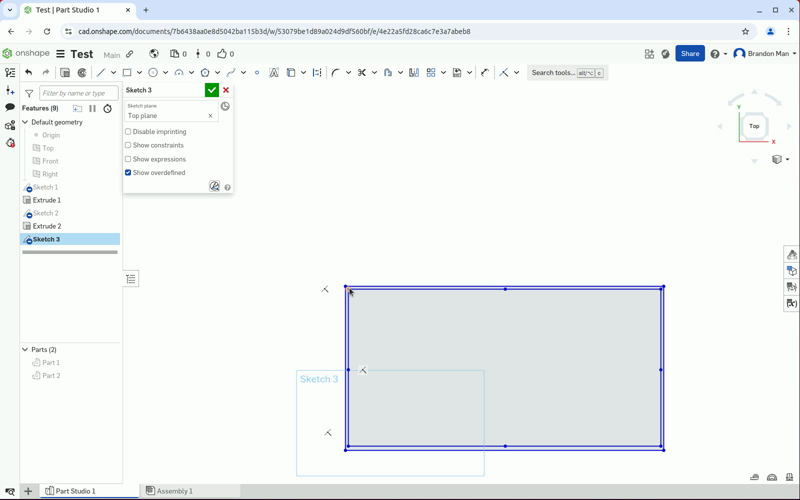
scroll(6)
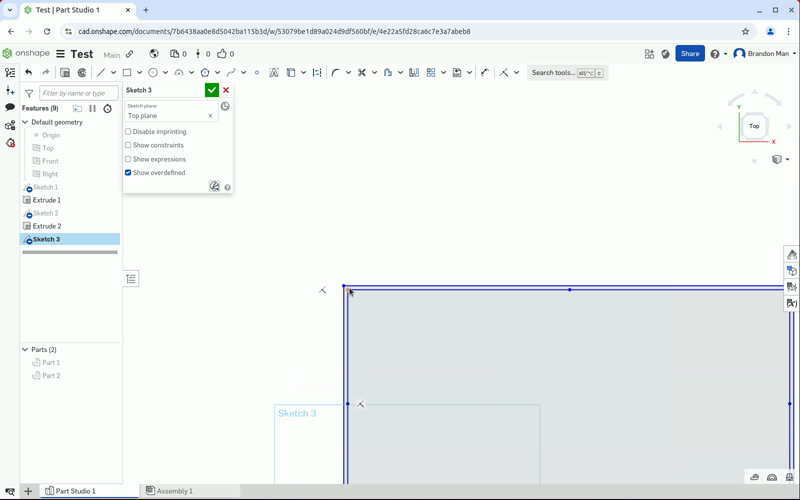
scroll(6)
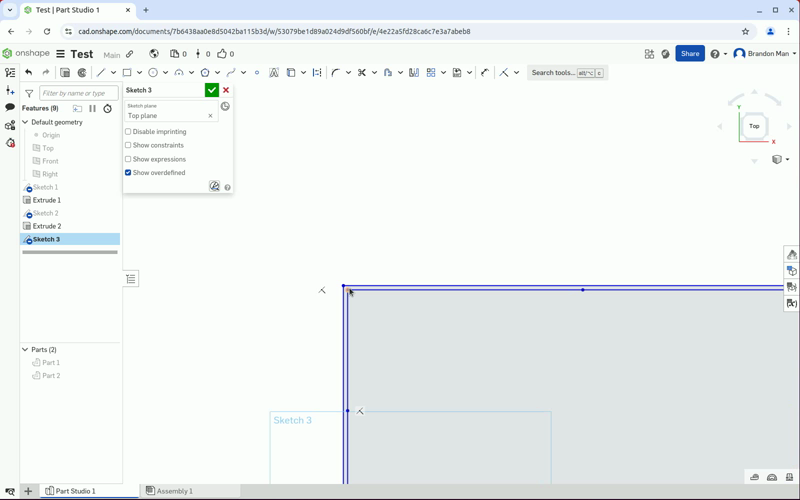
scroll(6)
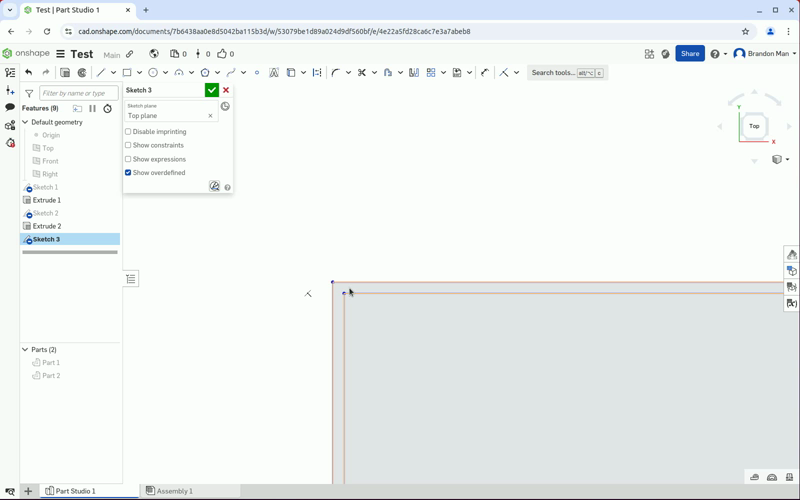
click(349, 287)
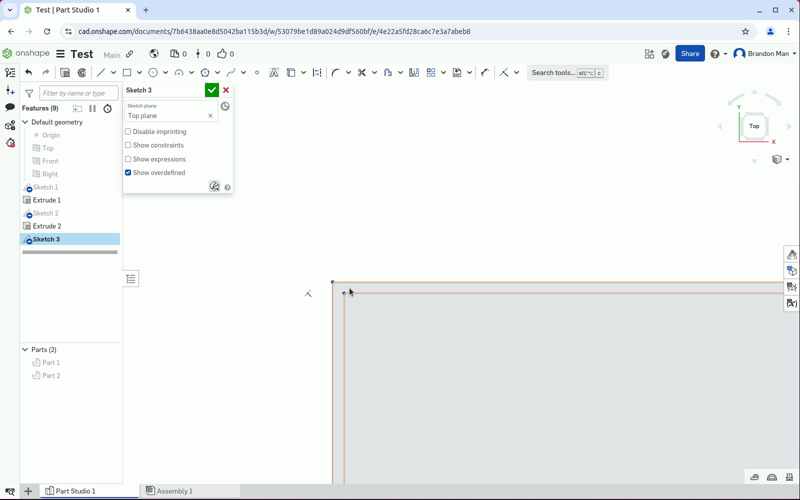
scroll(-6)
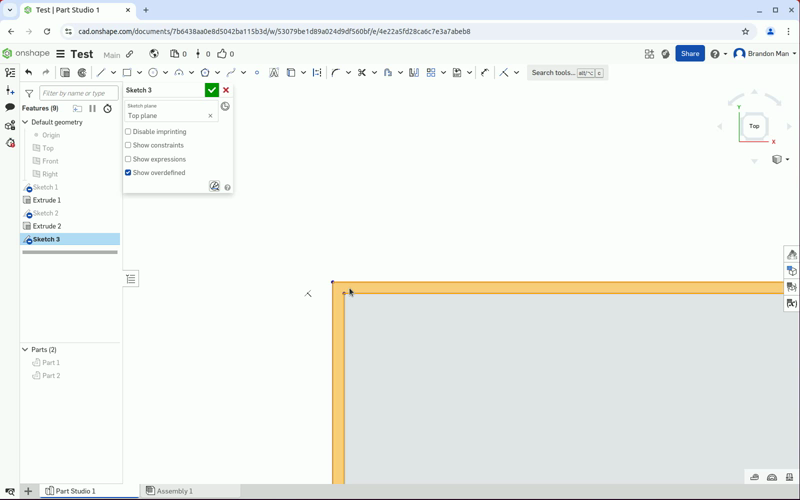
scroll(-6)
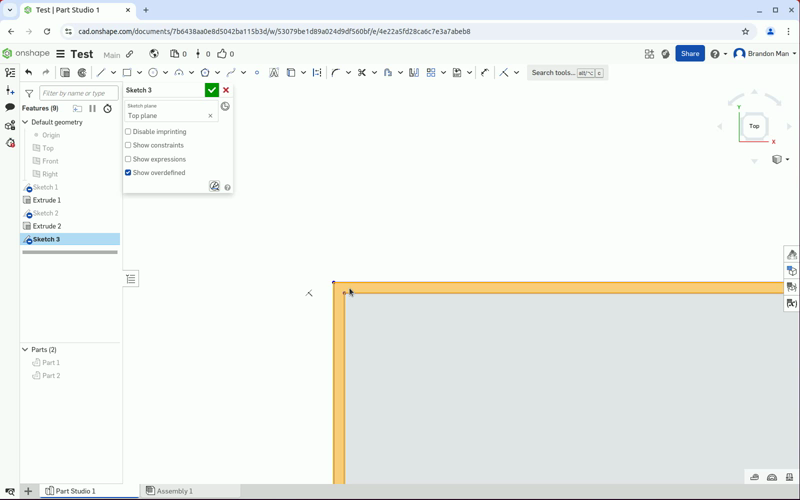
scroll(-6)
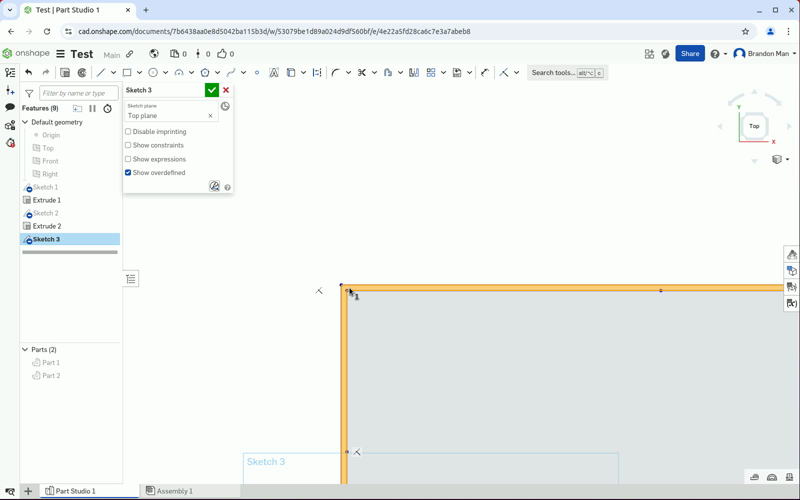
scroll(-6)
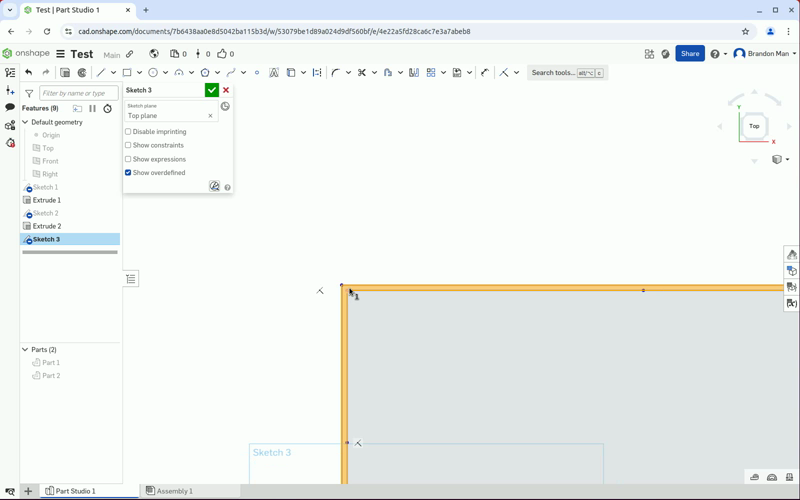
scroll(-6)
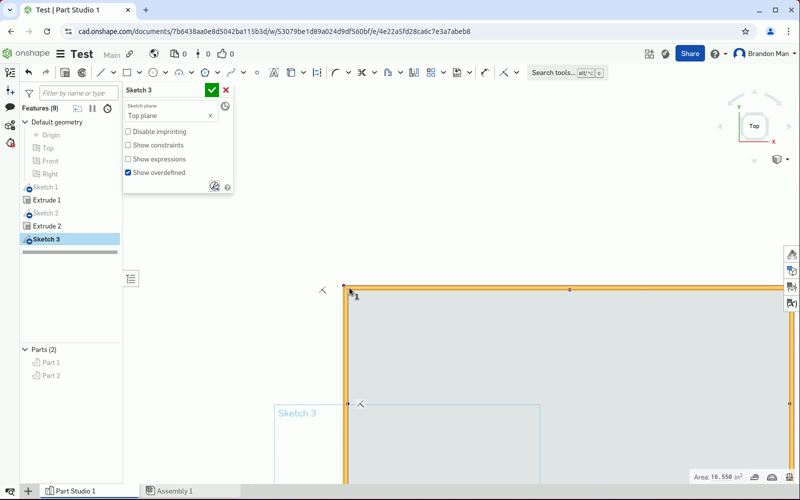
scroll(-6)
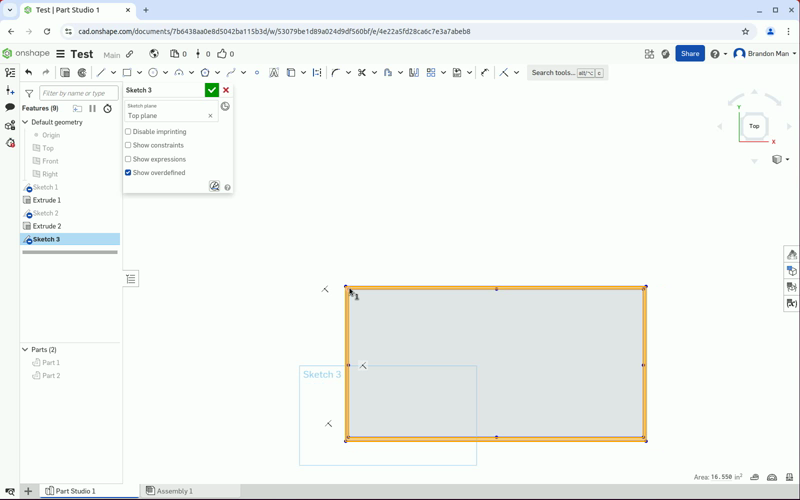
scroll(-6)
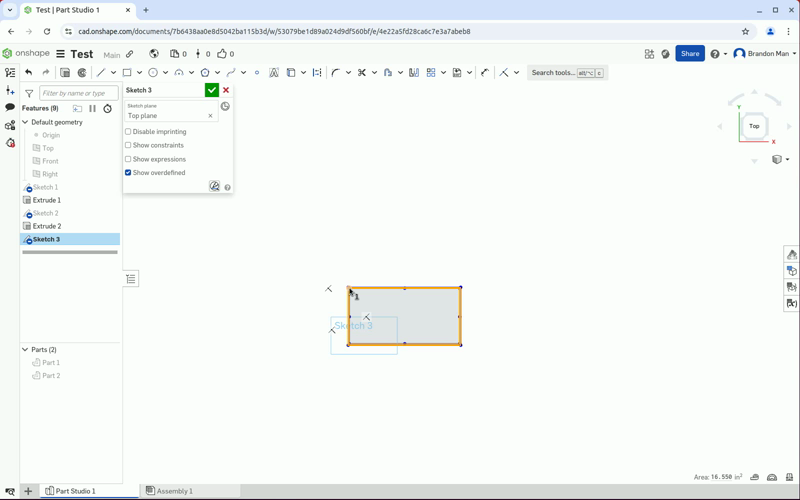
mouse_move(73, 352)
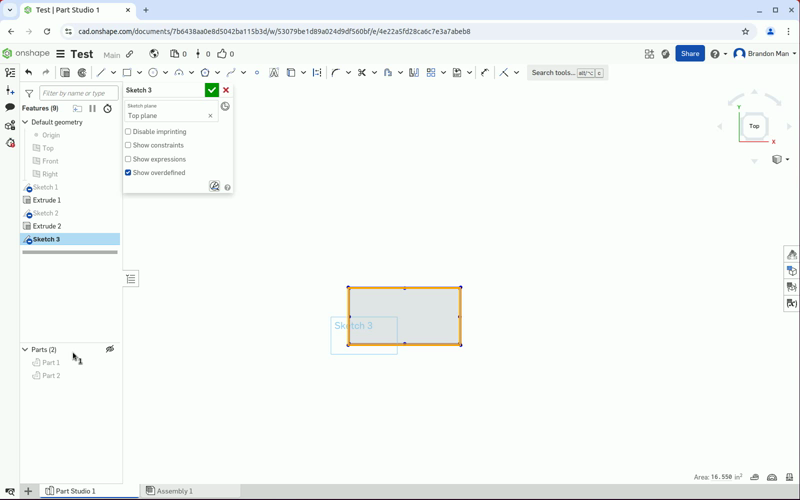
key(shift+y)
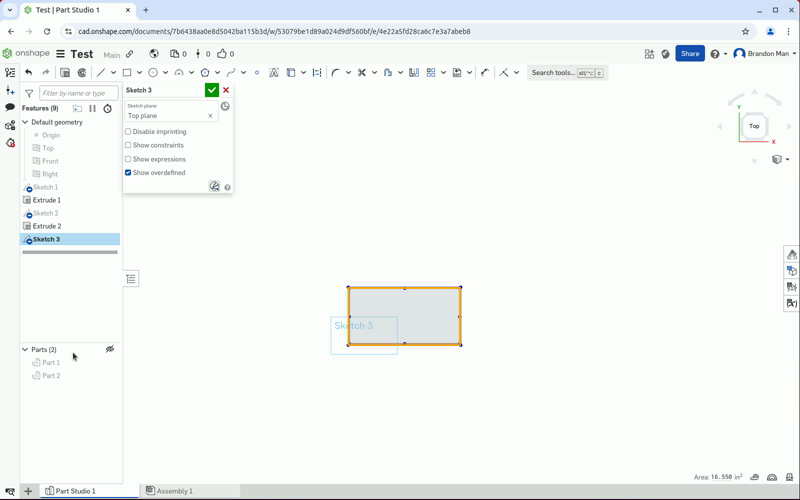
key(shift+e)
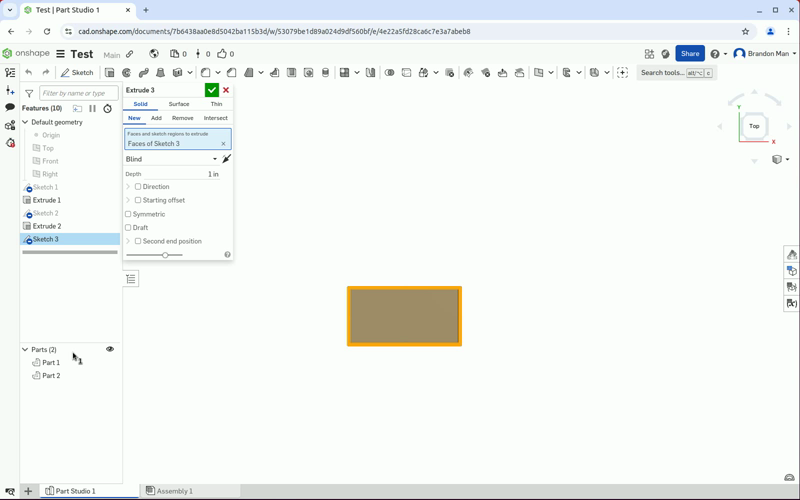
mouse_move(143, 106)
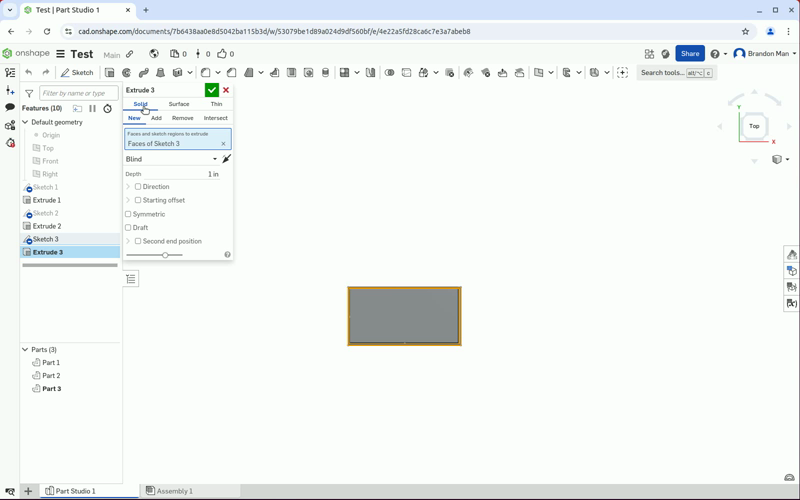
click(143, 106)
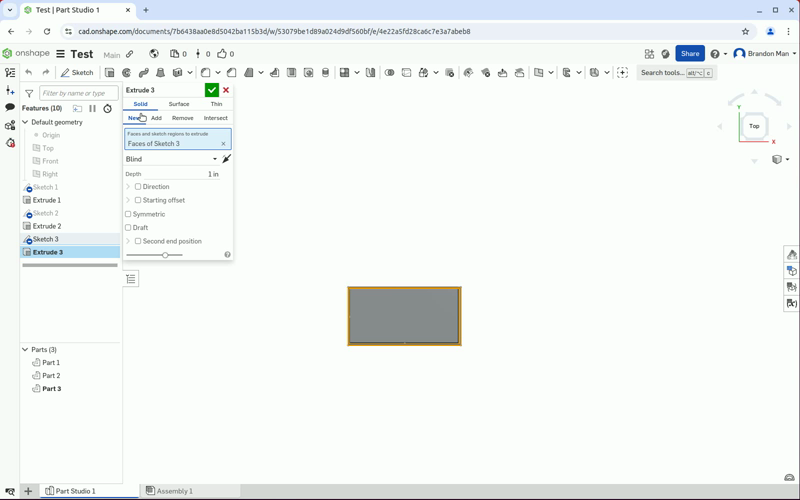
mouse_move(137, 120)
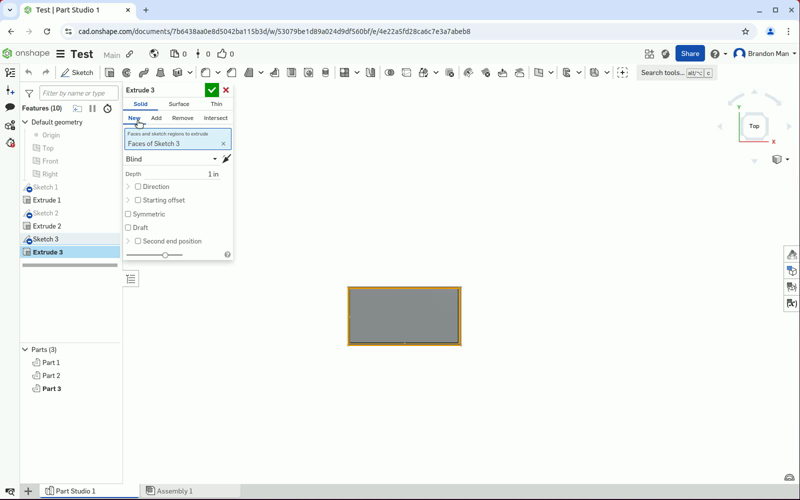
click(137, 120)
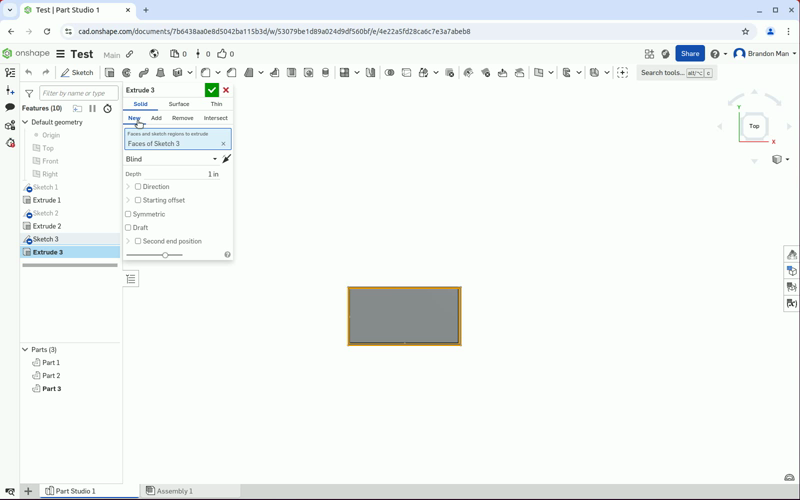
key(tab, 4)
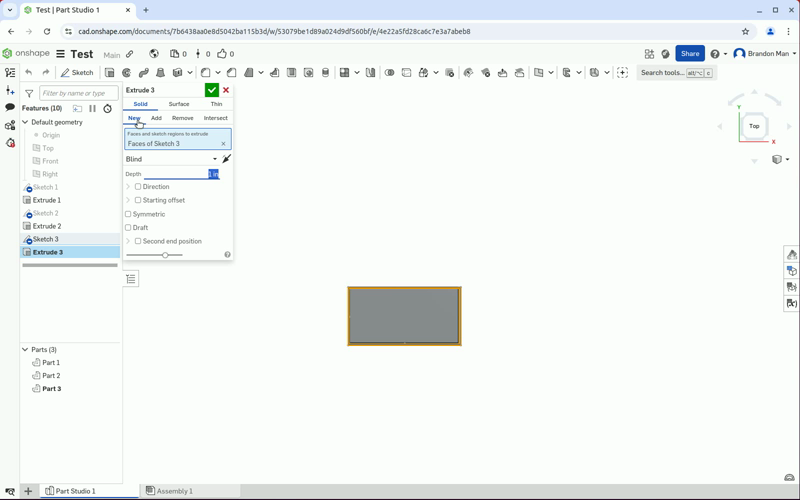
text(-0.241)
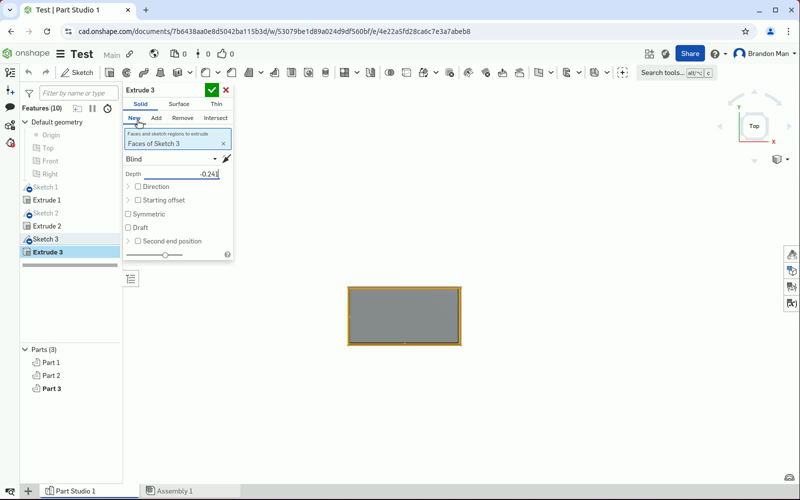
key(enter)
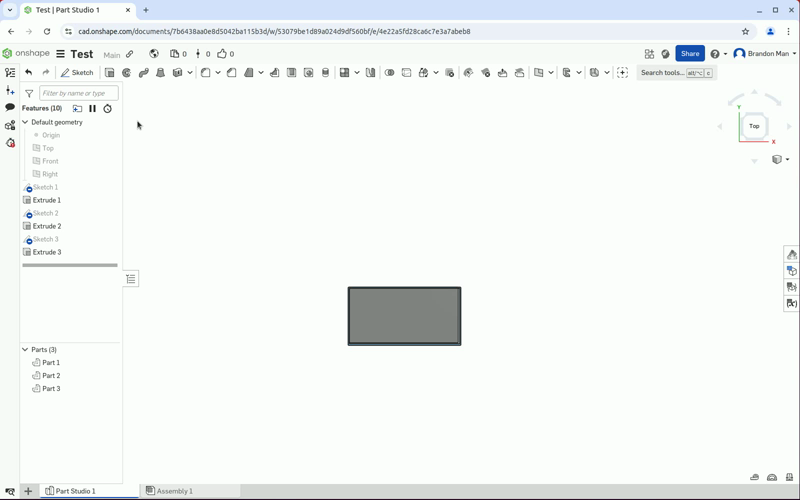
key(shift+h)
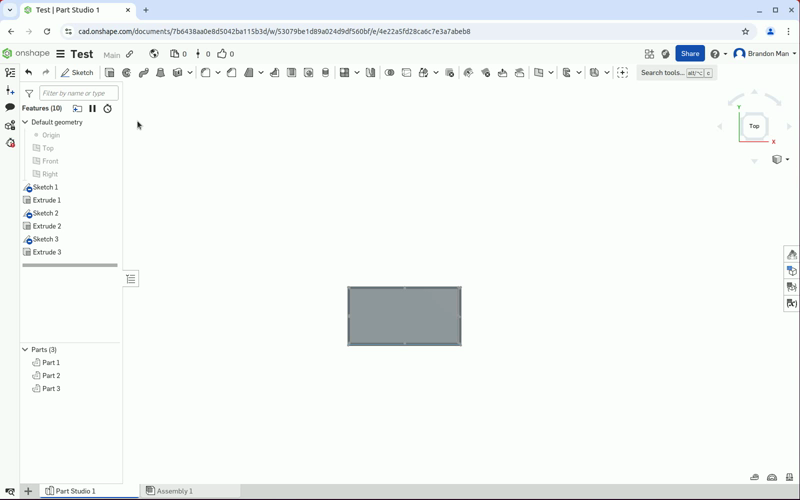
key(shift+h)
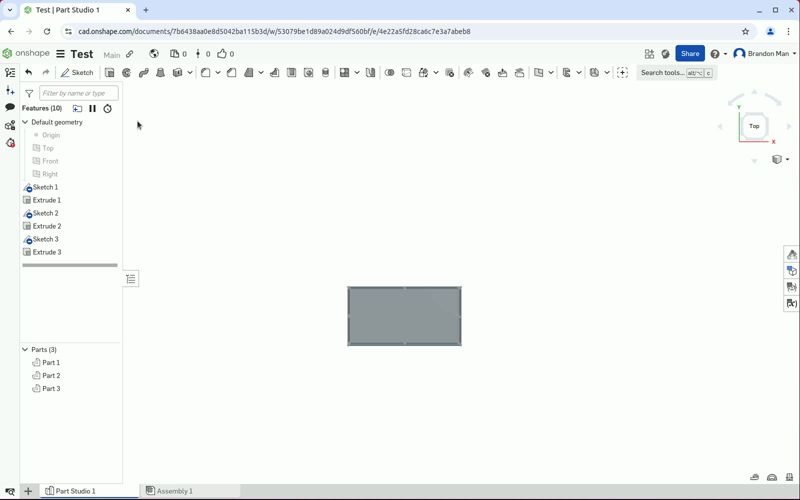
key(shift+7)
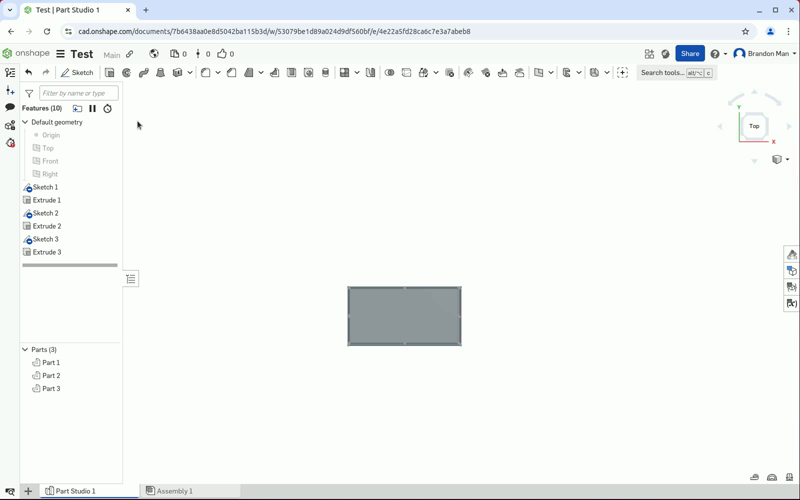
key(up, 3)
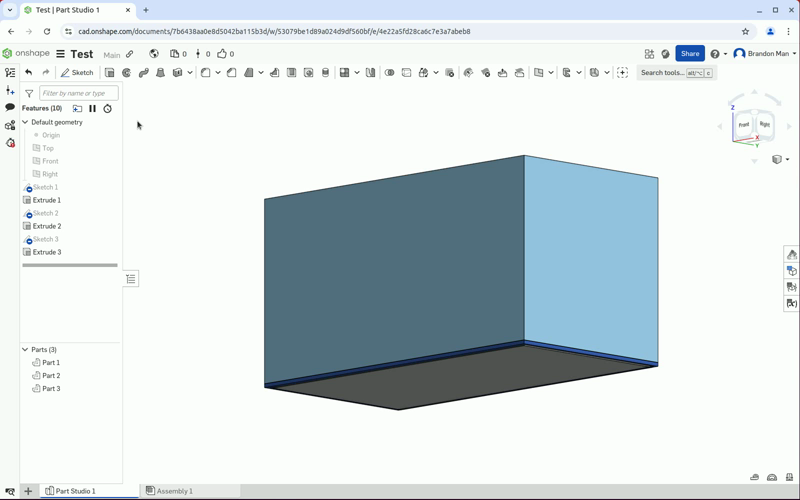
key(left, 3)
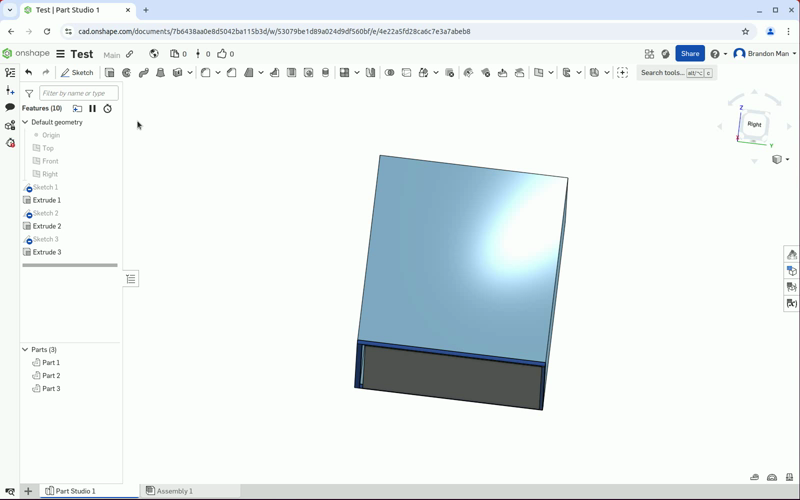
key(right, 3)
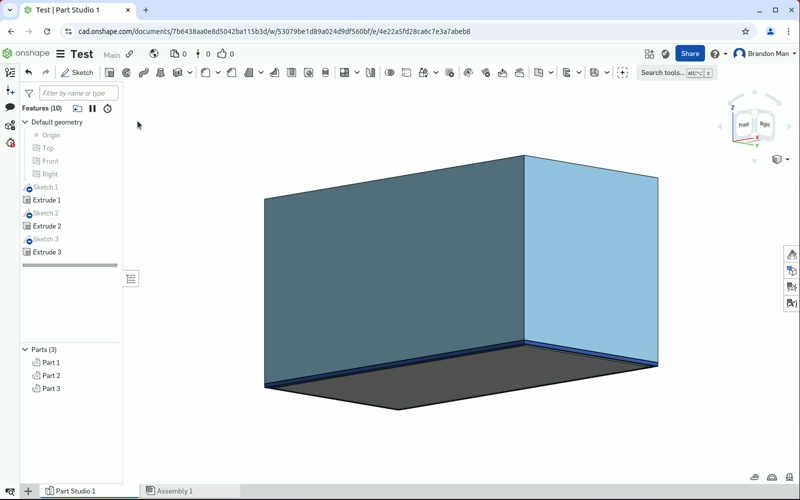
key(down, 3)
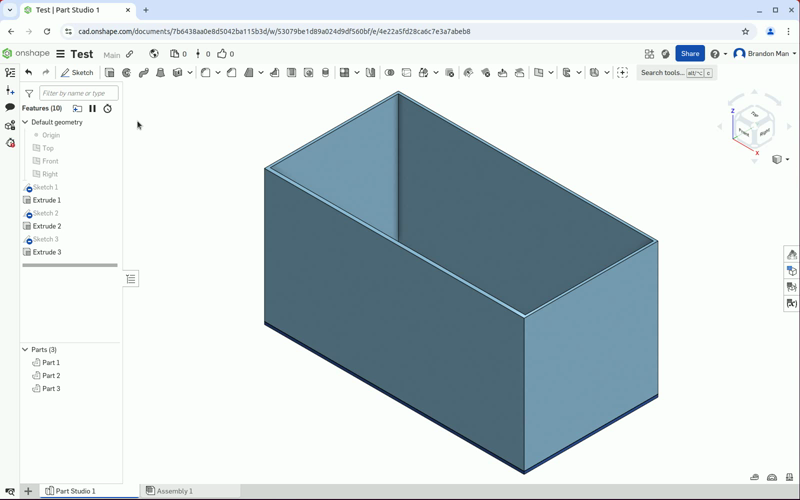
mouse_move(73, 189)
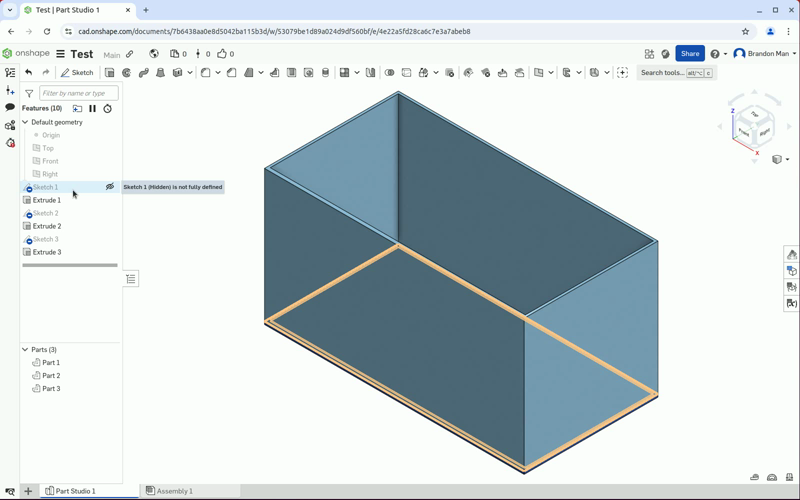
click(73, 189)